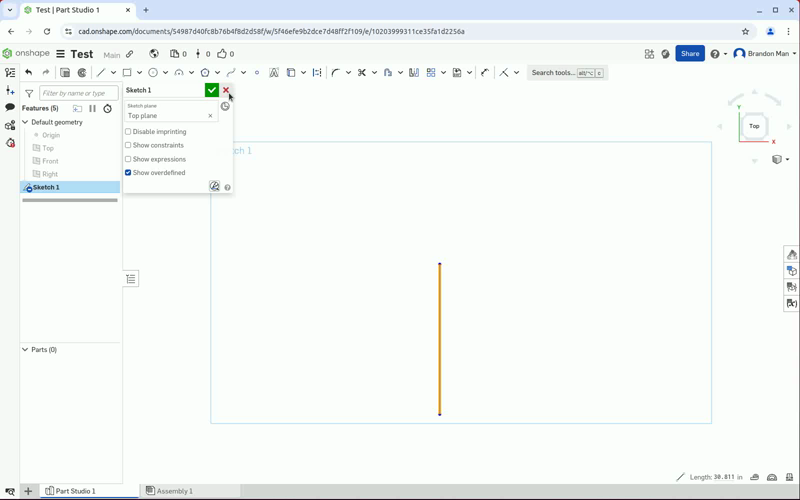
key(shift+h)
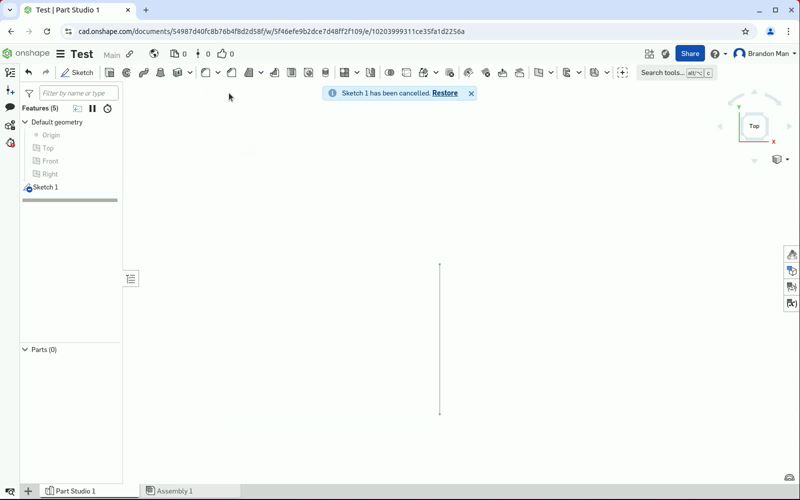
key(shift+s)
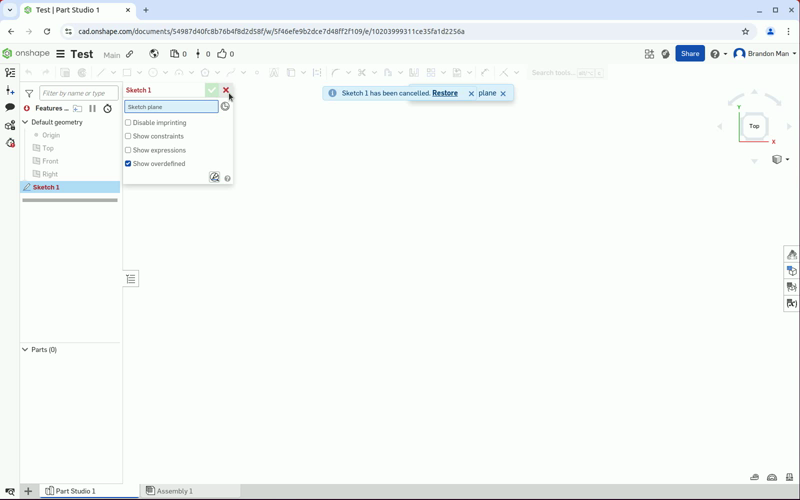
mouse_move(73, 150)
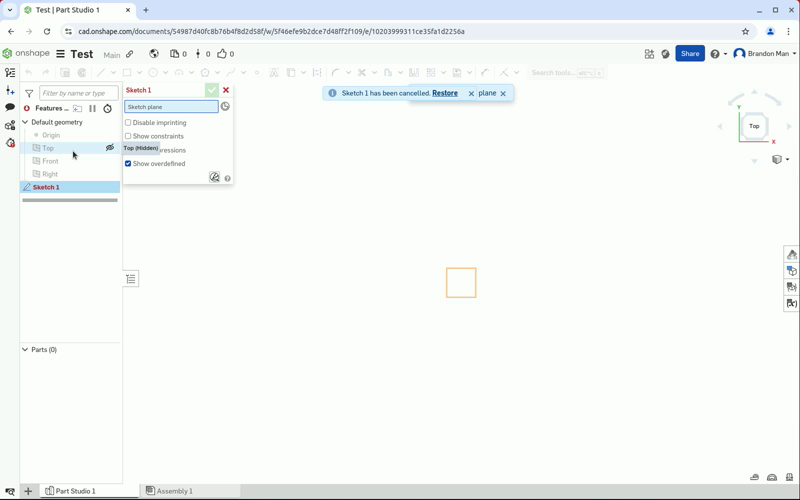
click(73, 150)
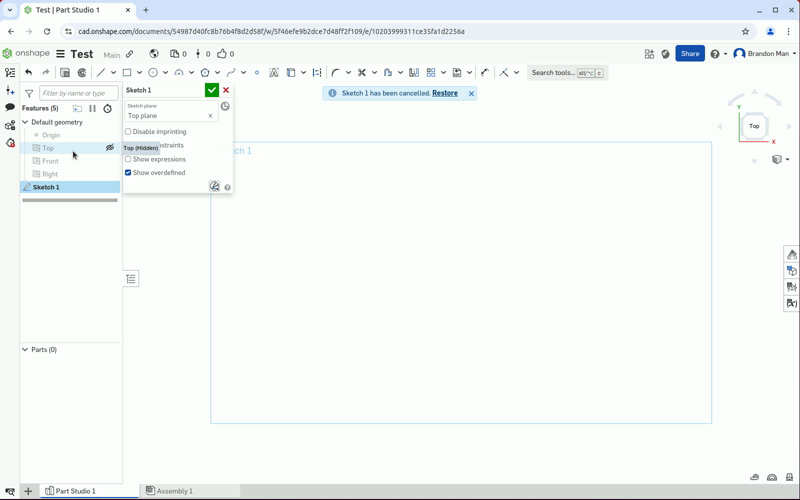
mouse_move(73, 352)
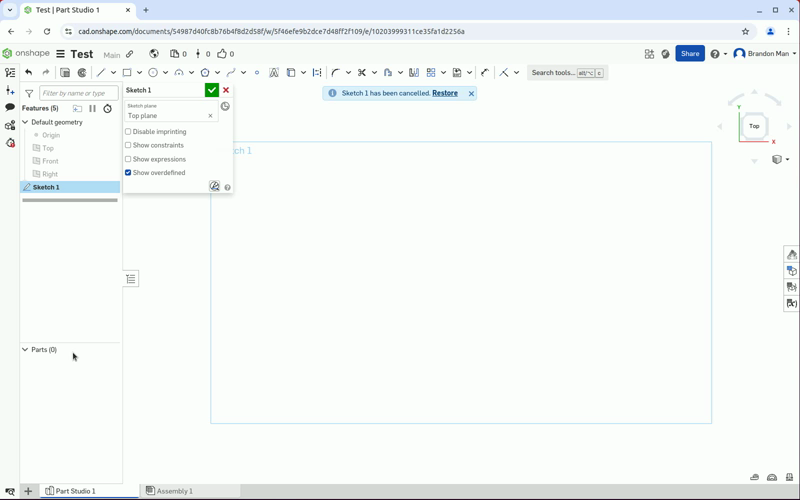
key(y)
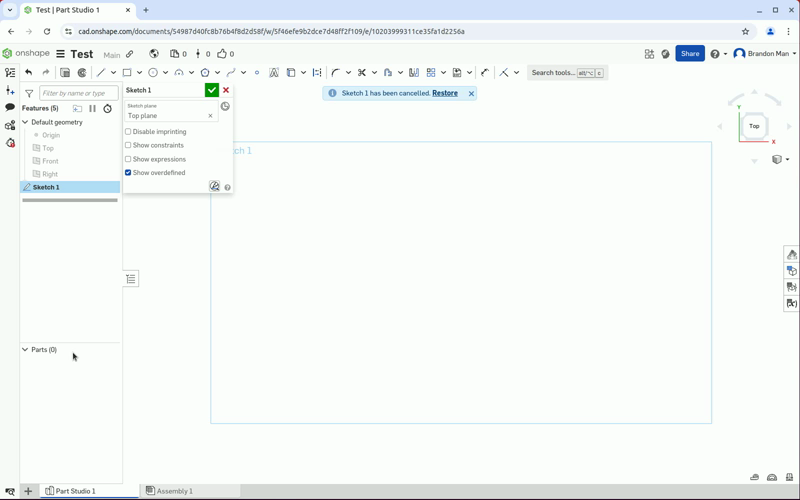
key(l)
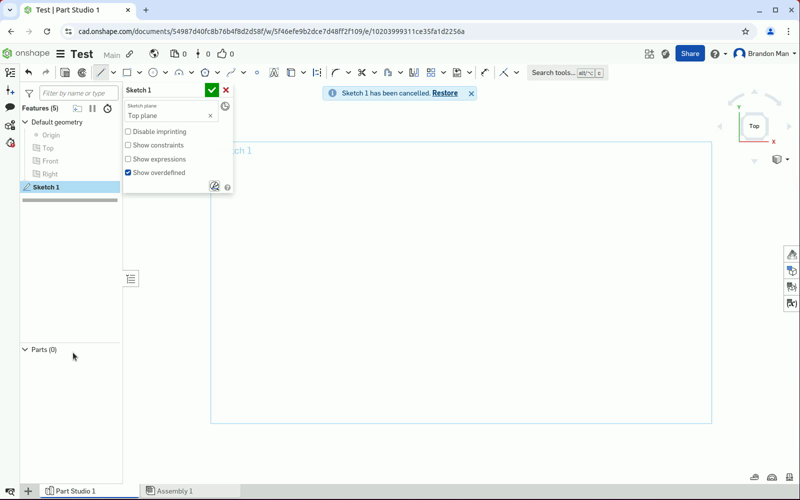
key_down(shift)
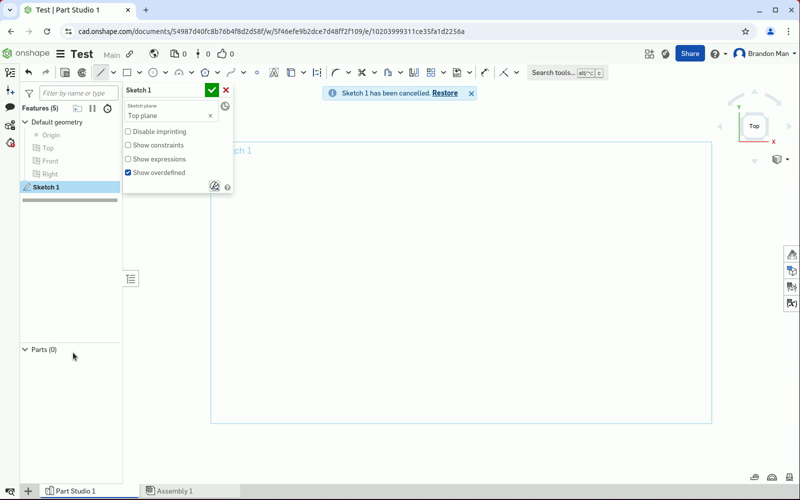
mouse_move(463, 257)
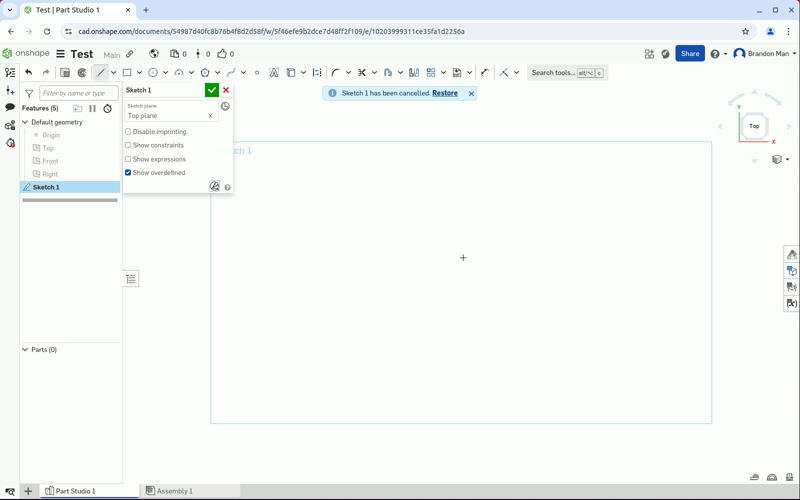
click(463, 257)
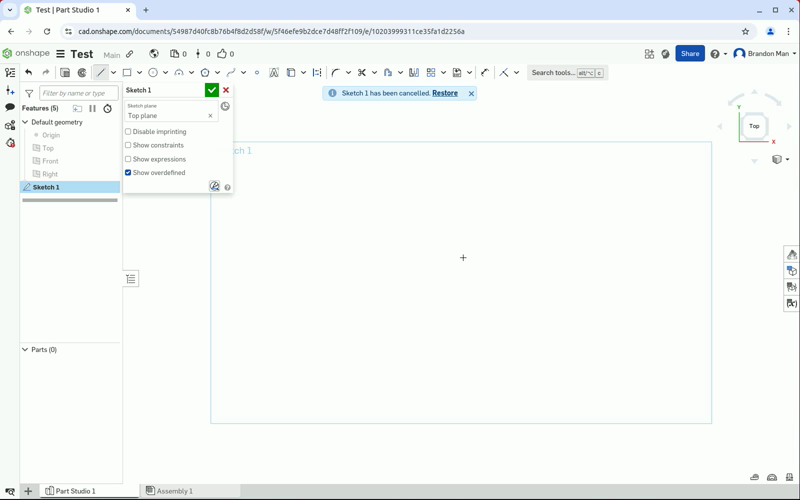
key_up(shift)
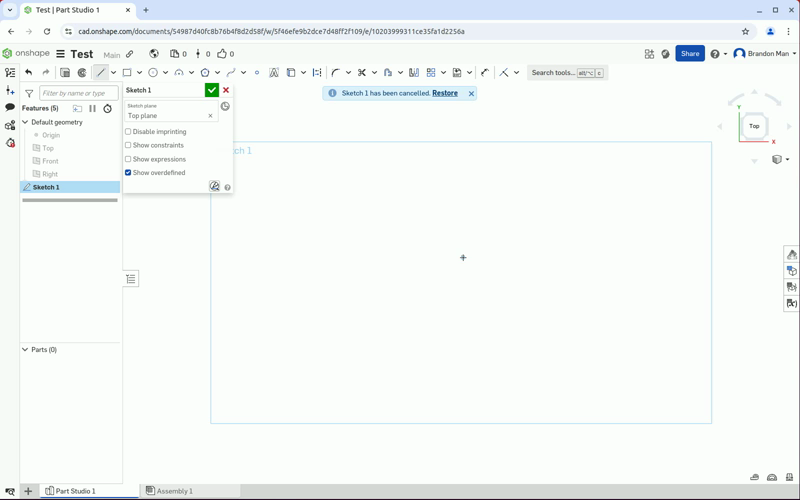
key_down(shift)
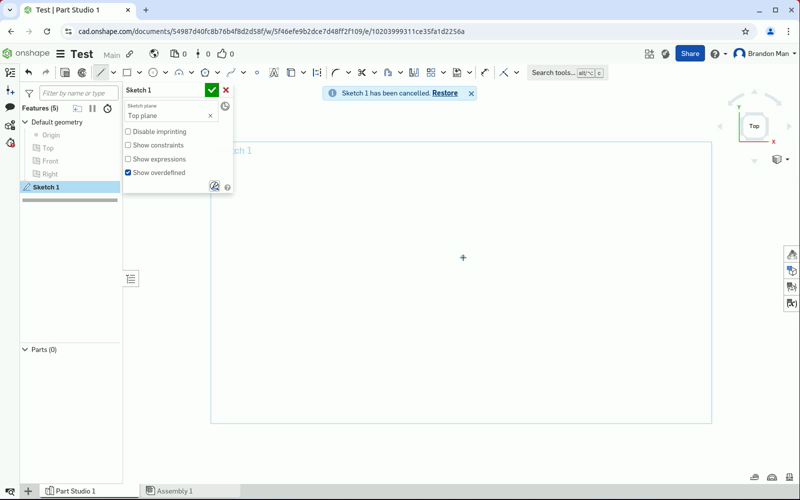
mouse_move(493, 257)
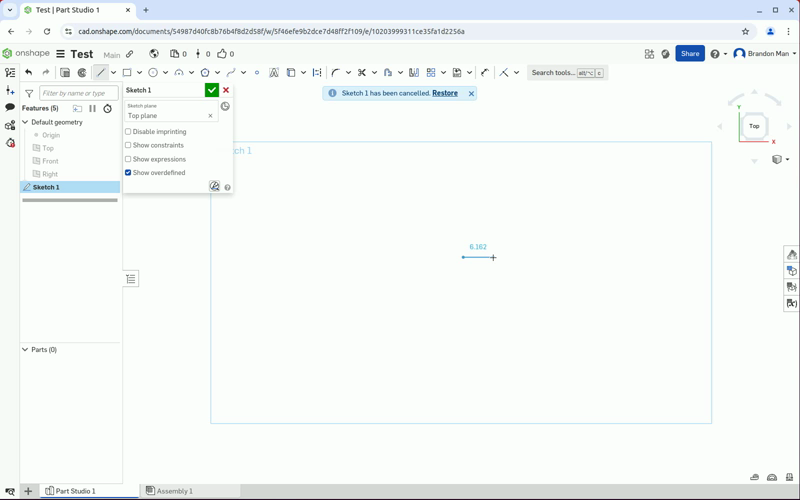
mouse_move(465, 257)
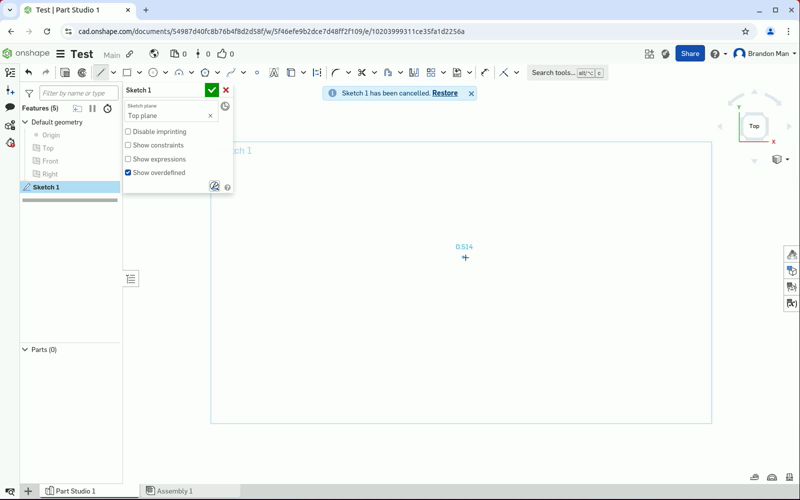
scroll(6)
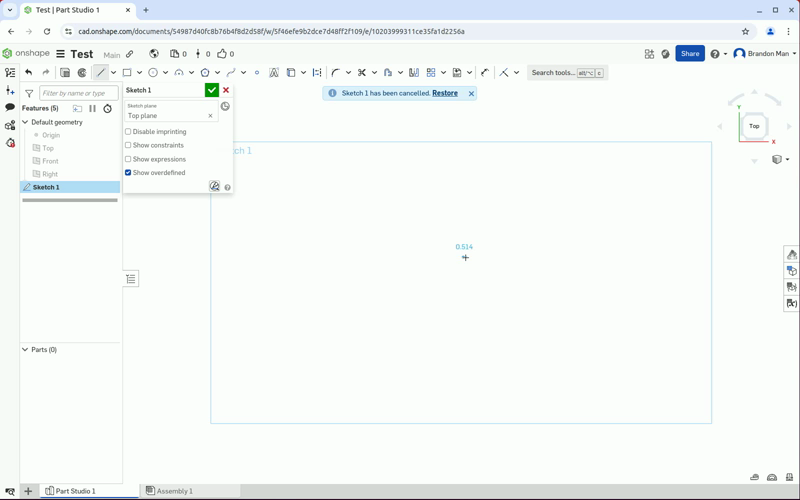
scroll(6)
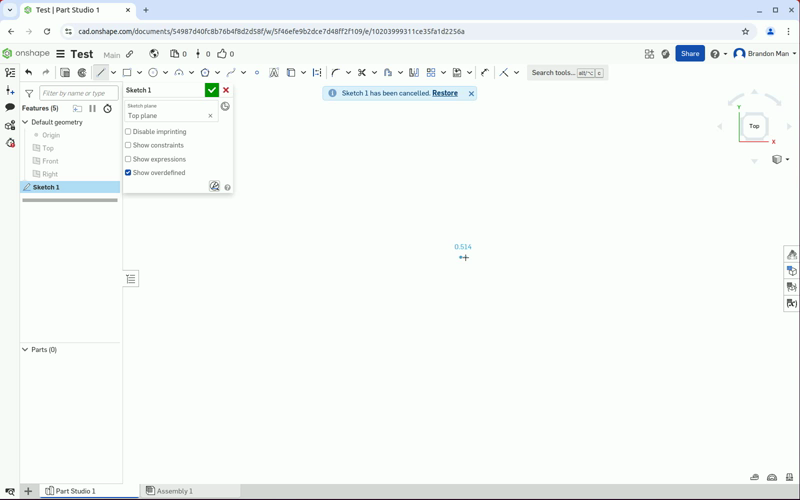
scroll(6)
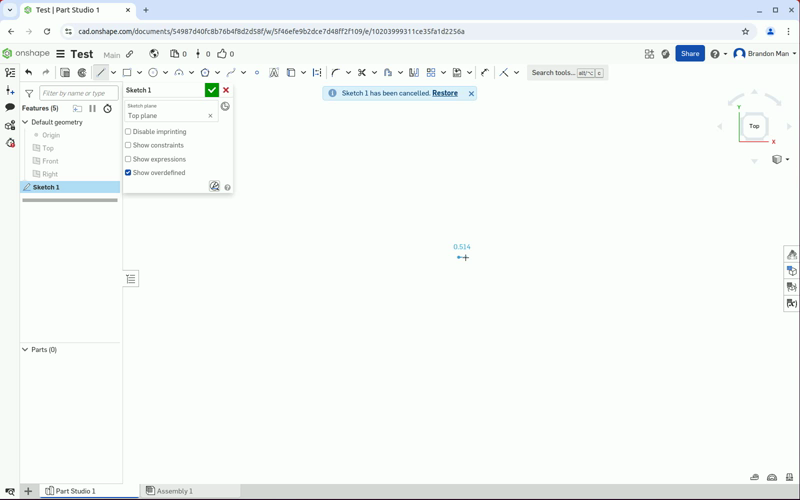
scroll(6)
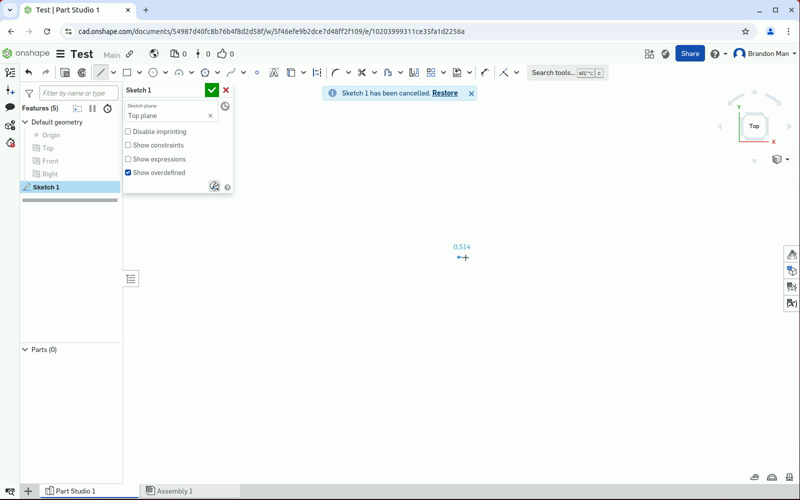
scroll(6)
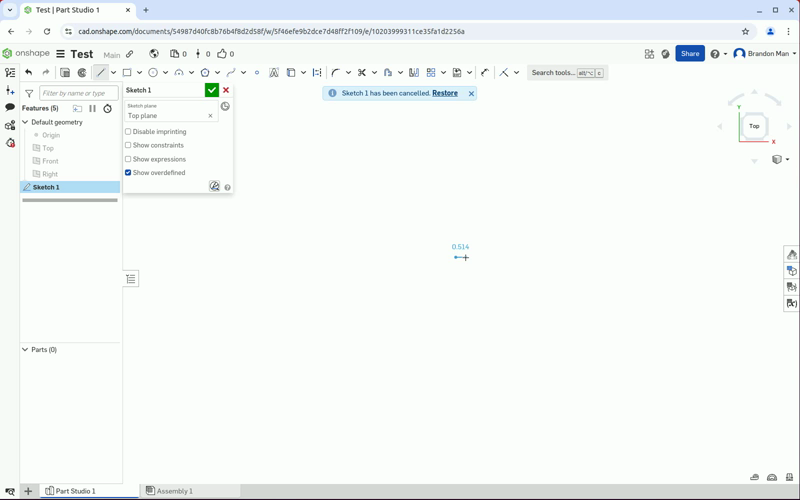
scroll(6)
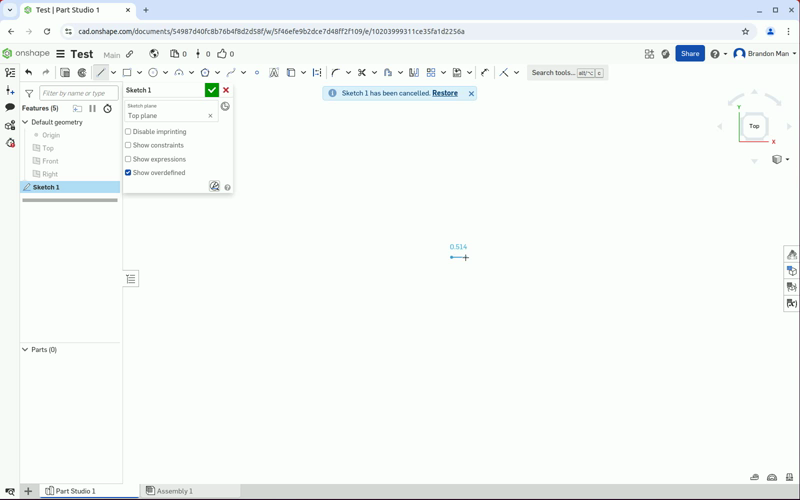
scroll(6)
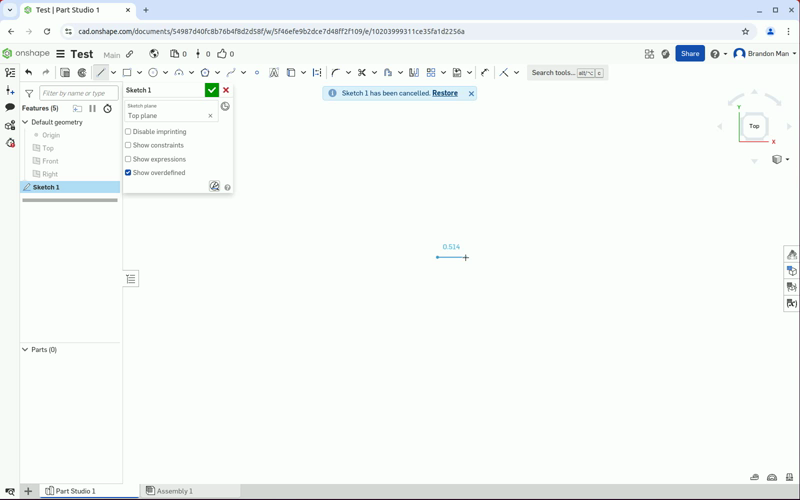
click(465, 257)
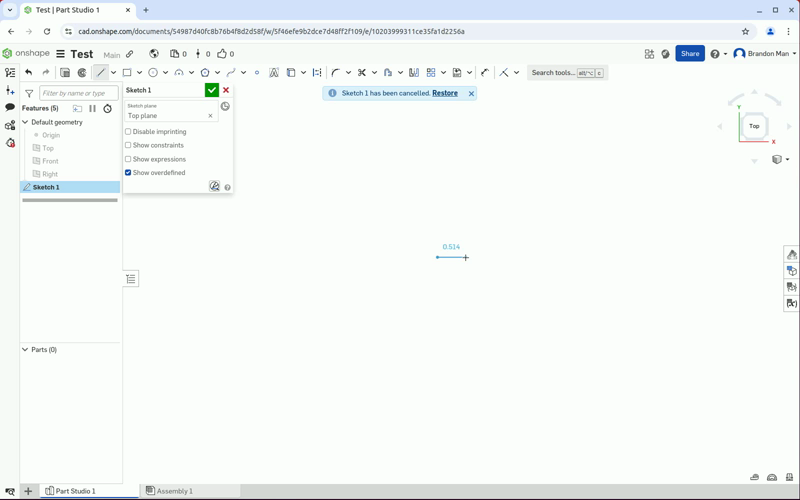
scroll(-6)
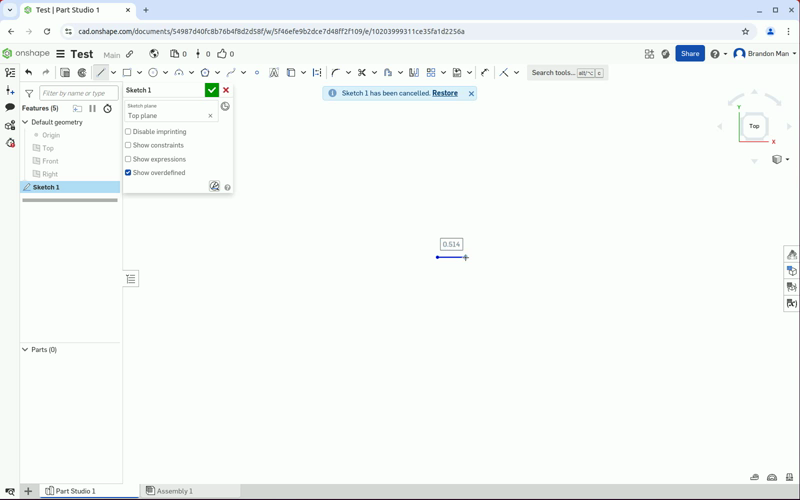
scroll(-6)
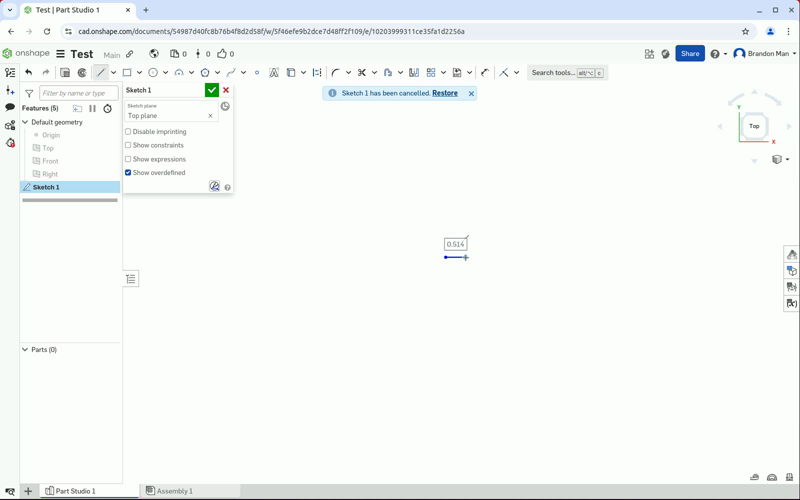
scroll(-6)
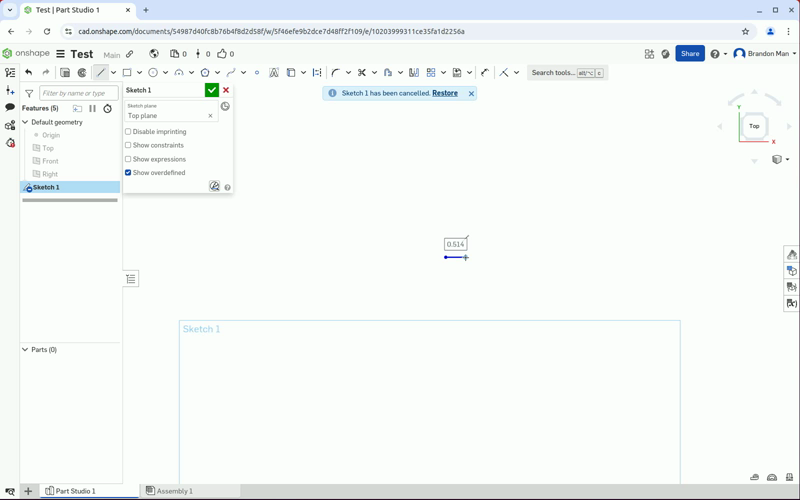
scroll(-6)
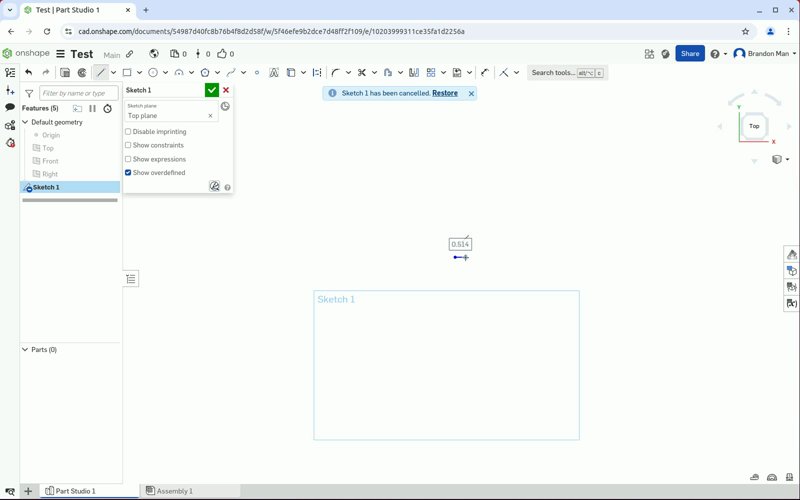
scroll(-6)
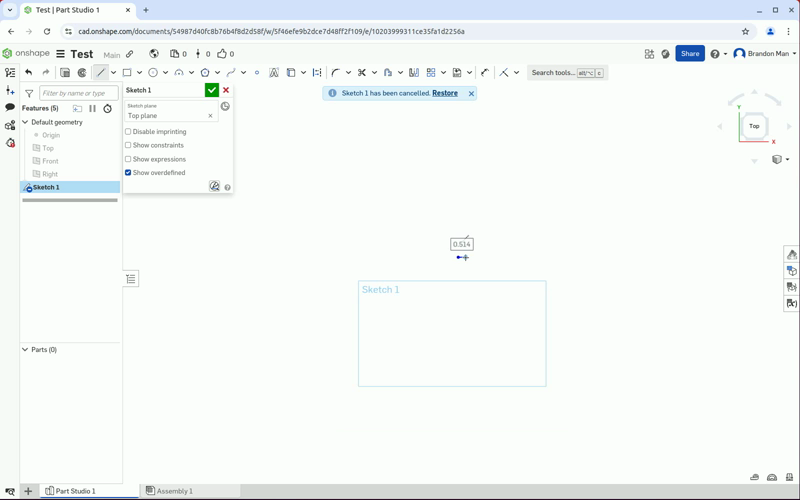
scroll(-6)
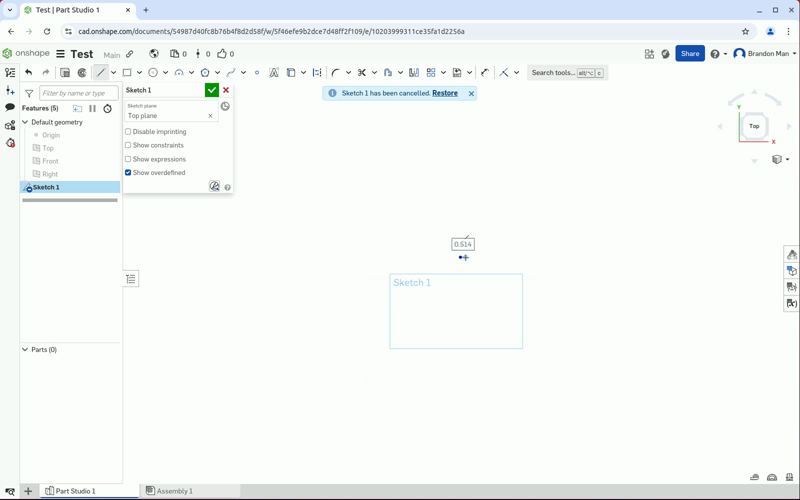
scroll(-6)
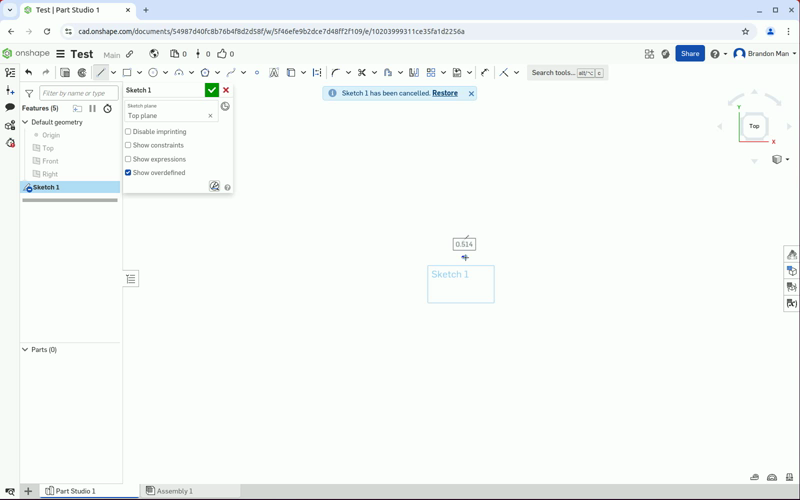
key_up(shift)
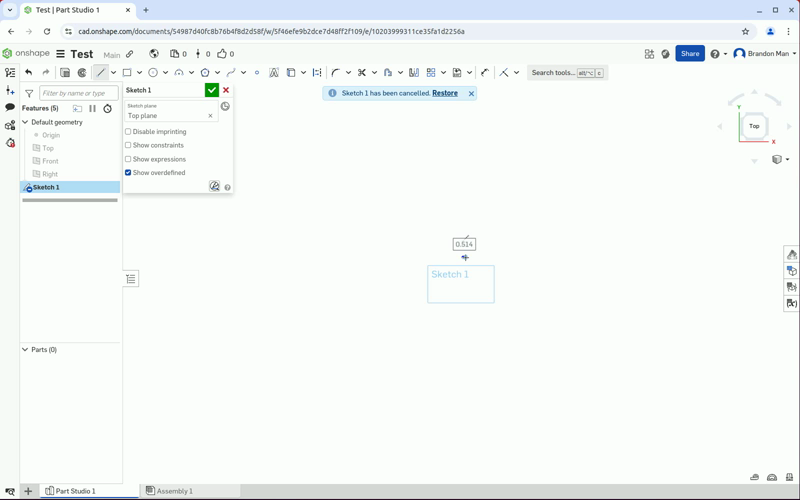
key_down(shift)
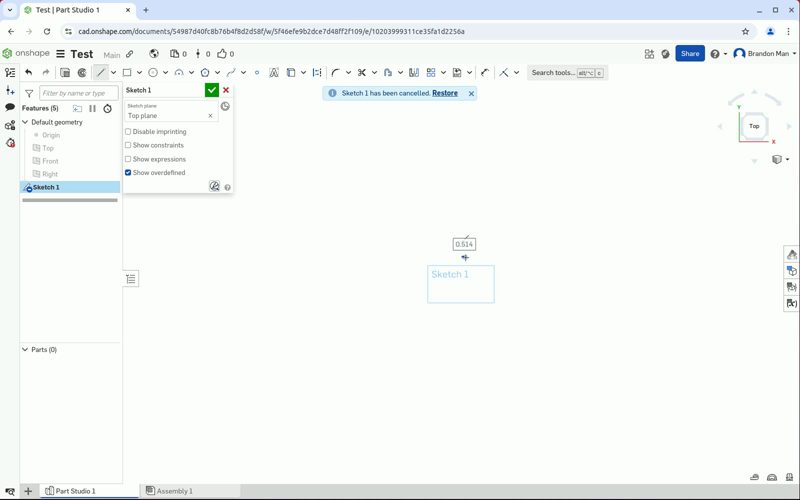
mouse_move(511, 170)
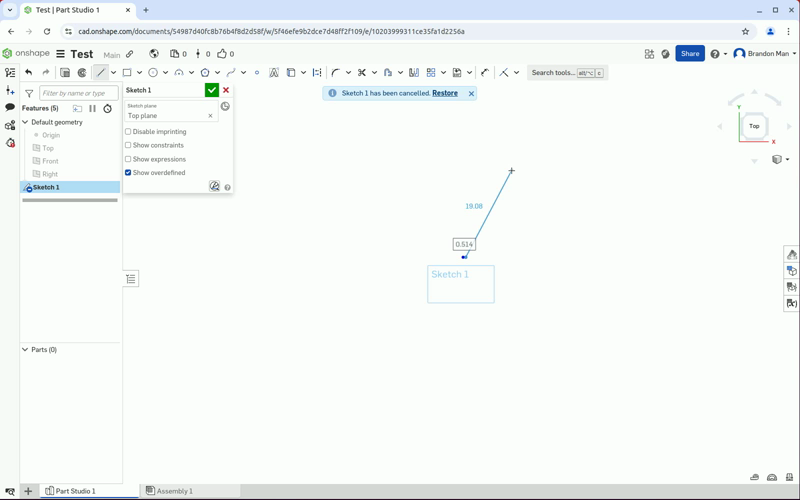
click(511, 170)
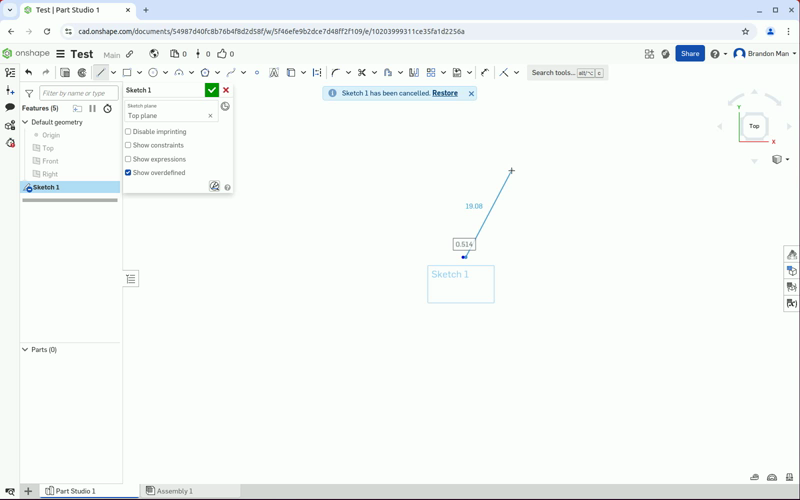
key_up(shift)
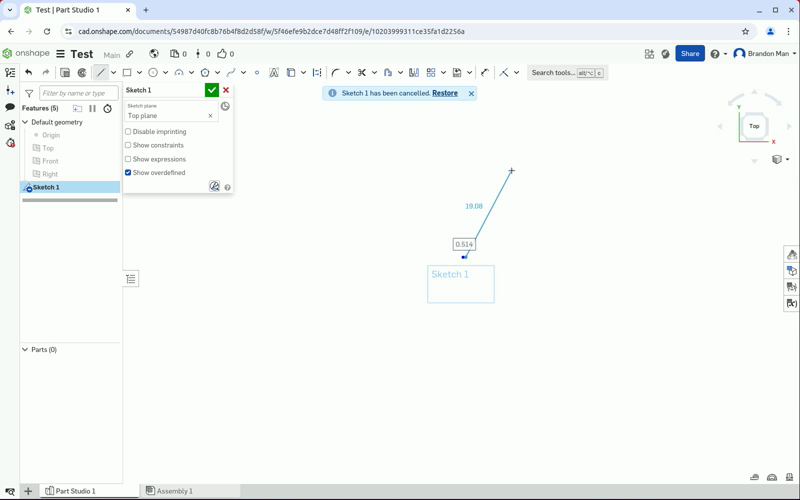
key_down(shift)
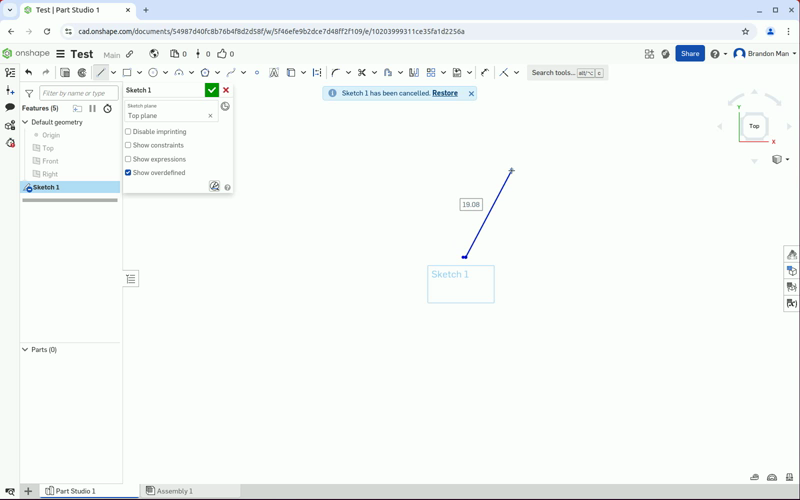
mouse_move(541, 170)
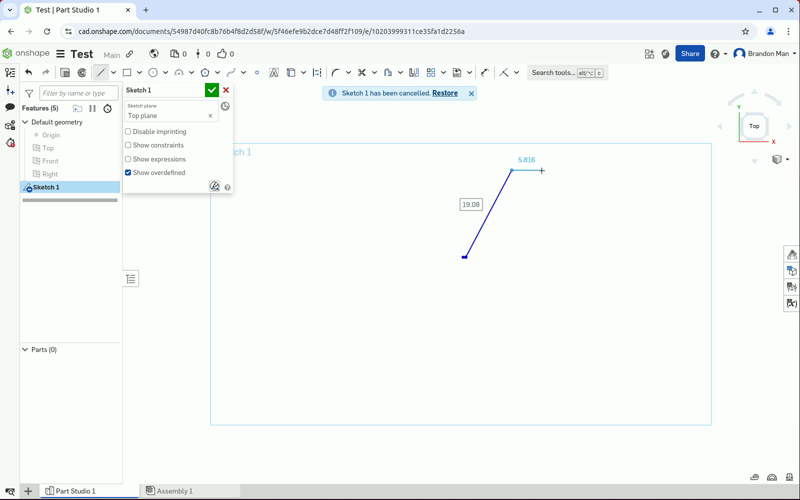
mouse_move(508, 170)
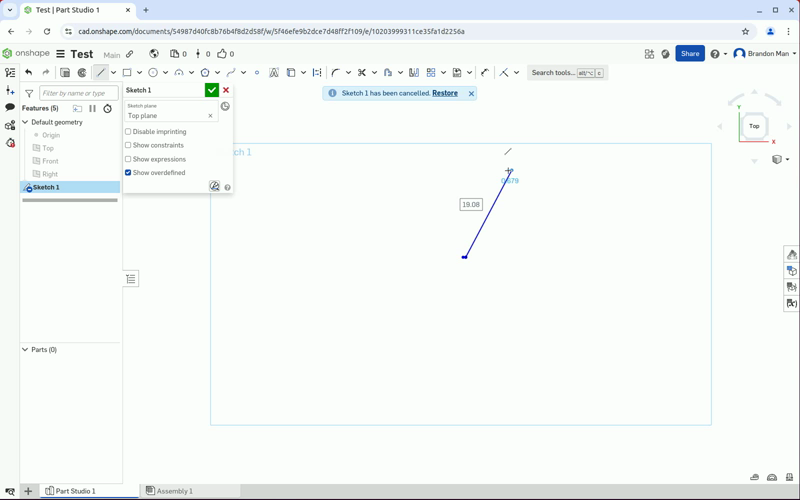
scroll(6)
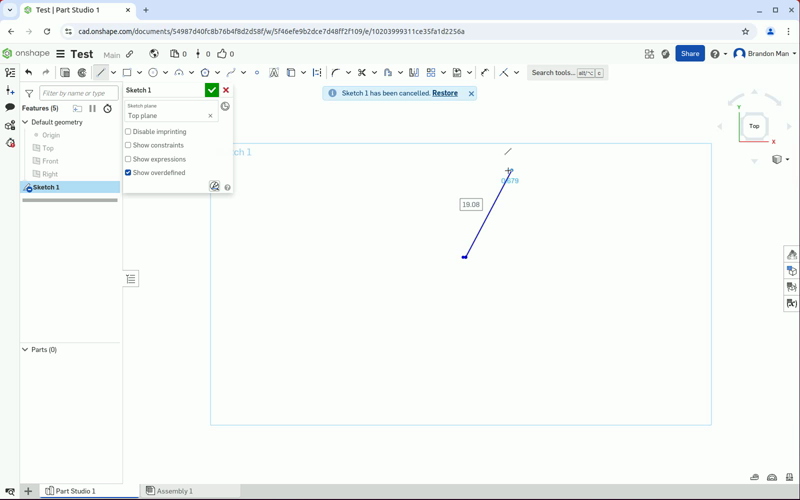
scroll(6)
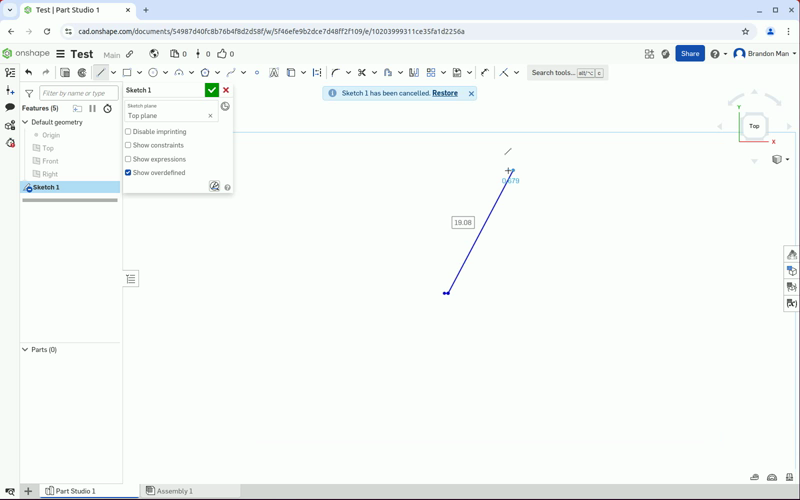
scroll(6)
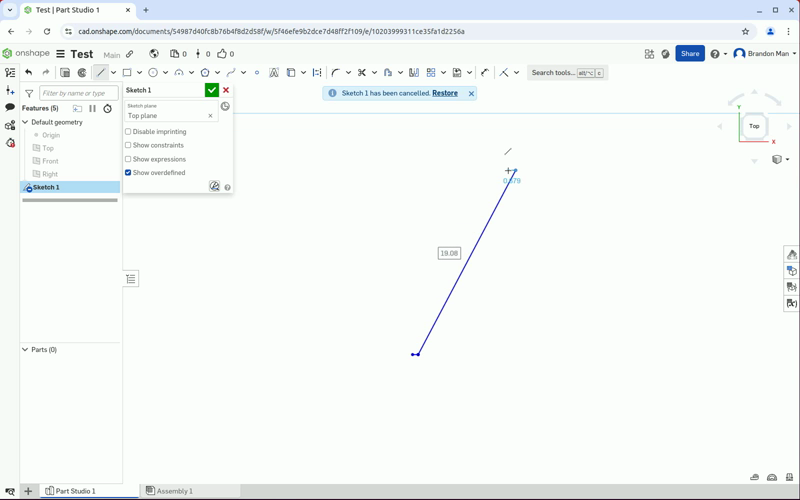
scroll(6)
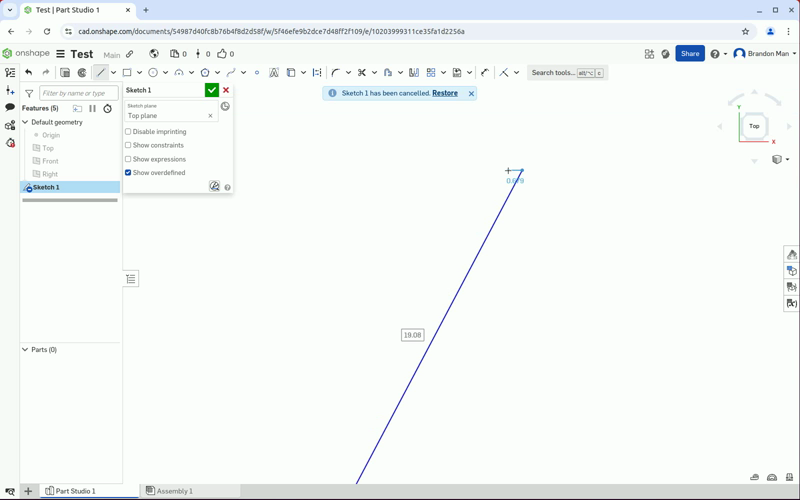
scroll(6)
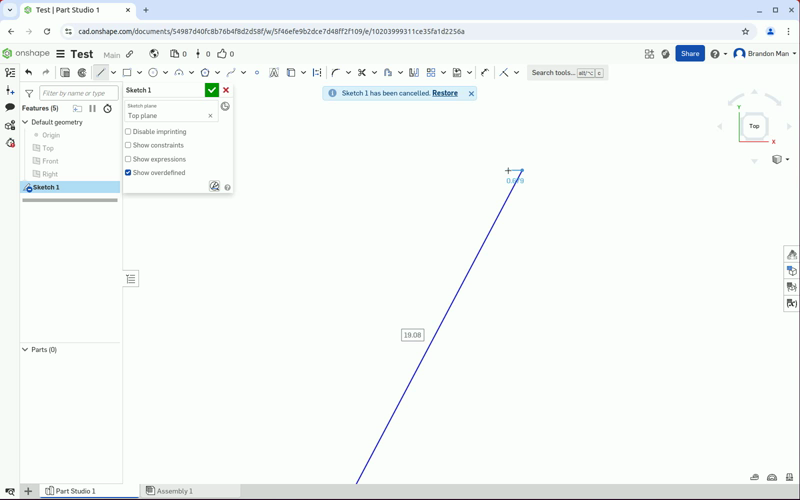
scroll(6)
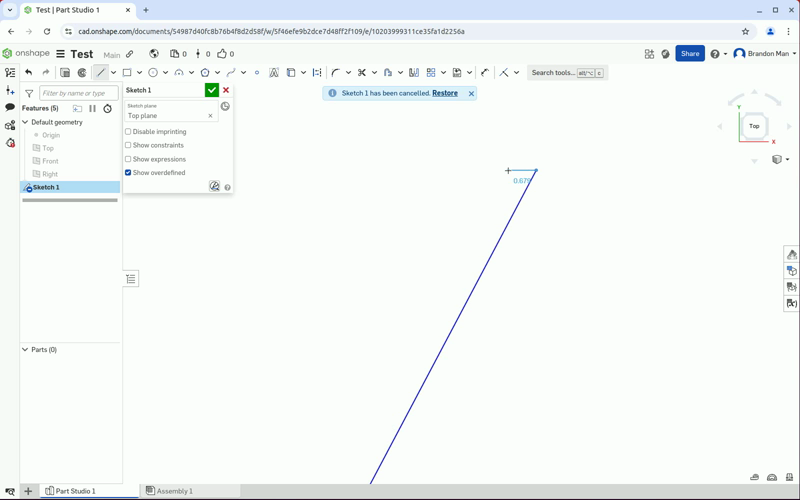
scroll(6)
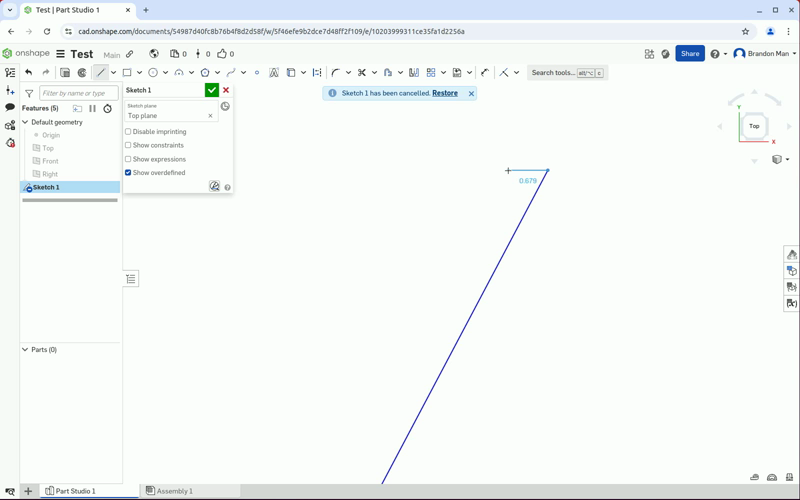
click(508, 170)
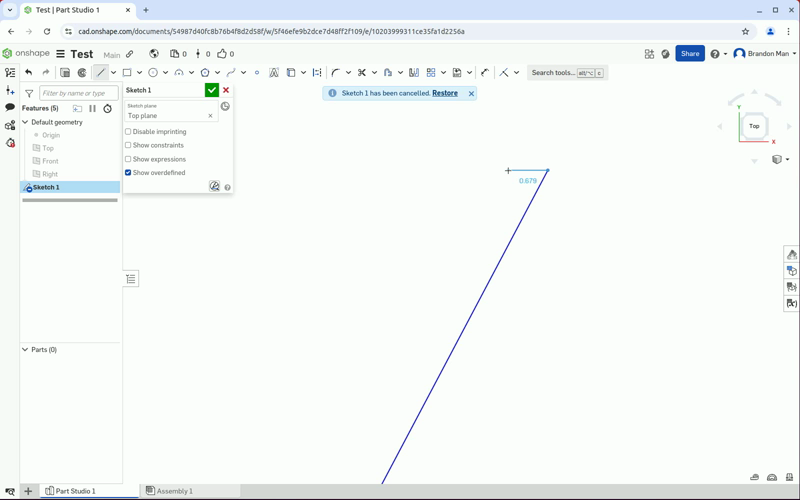
scroll(-6)
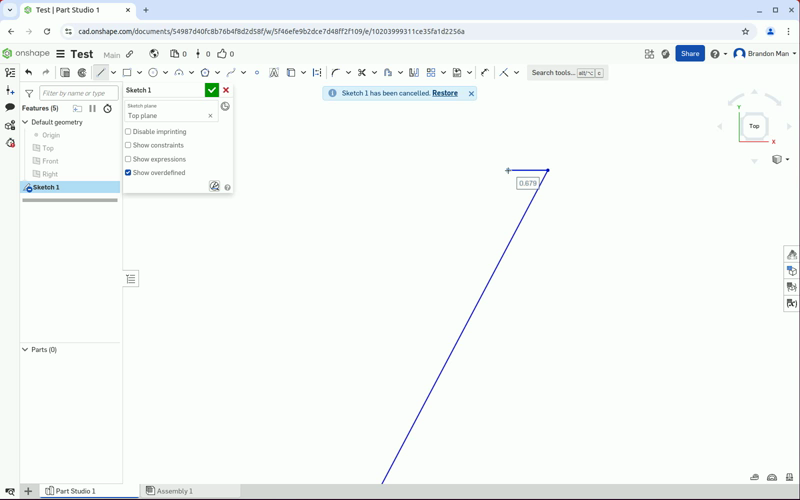
scroll(-6)
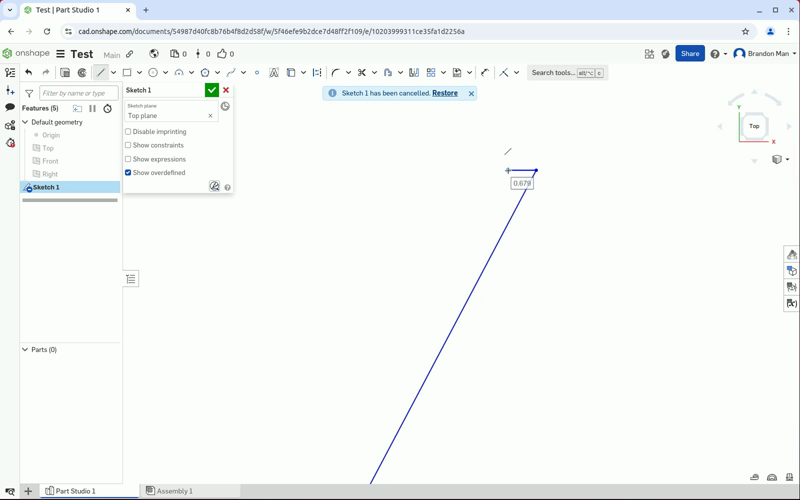
scroll(-6)
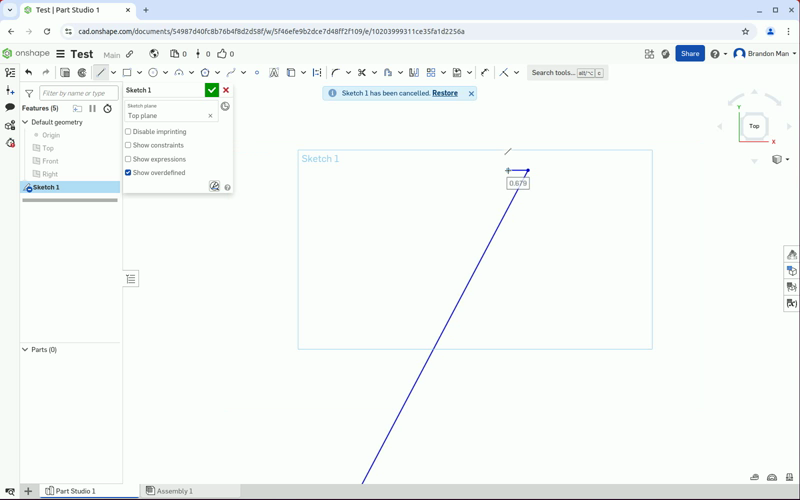
scroll(-6)
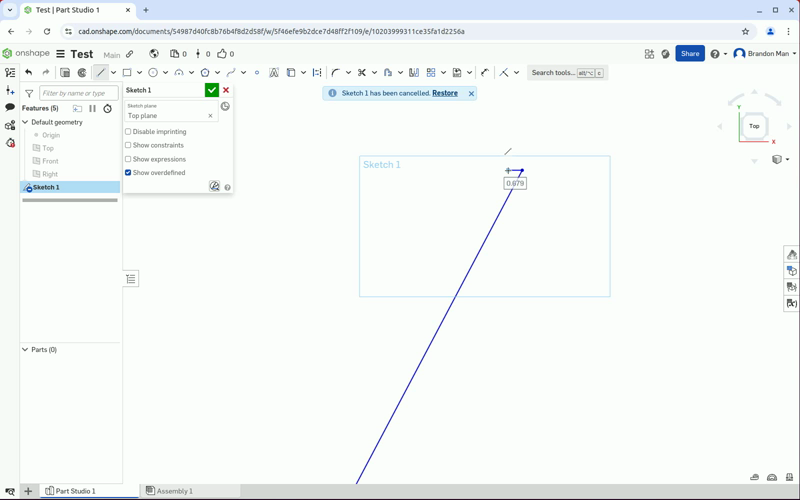
scroll(-6)
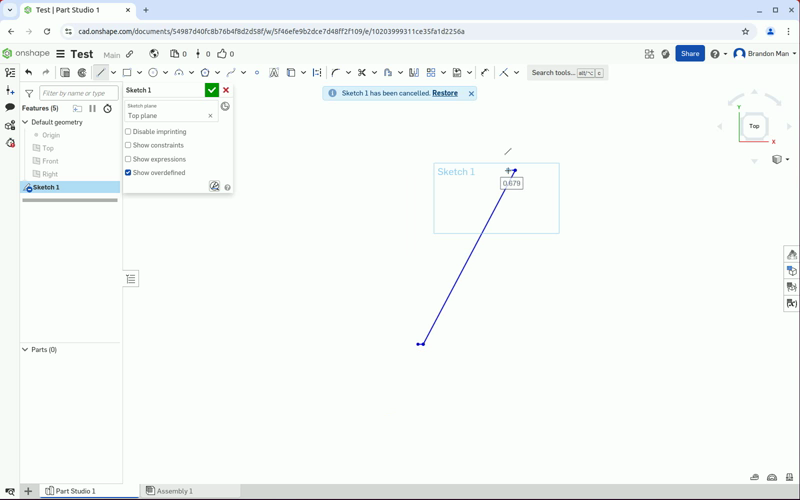
scroll(-6)
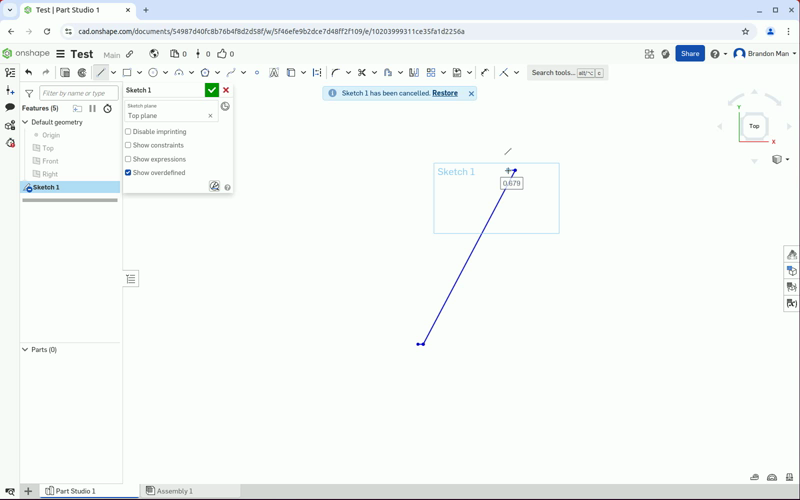
scroll(-6)
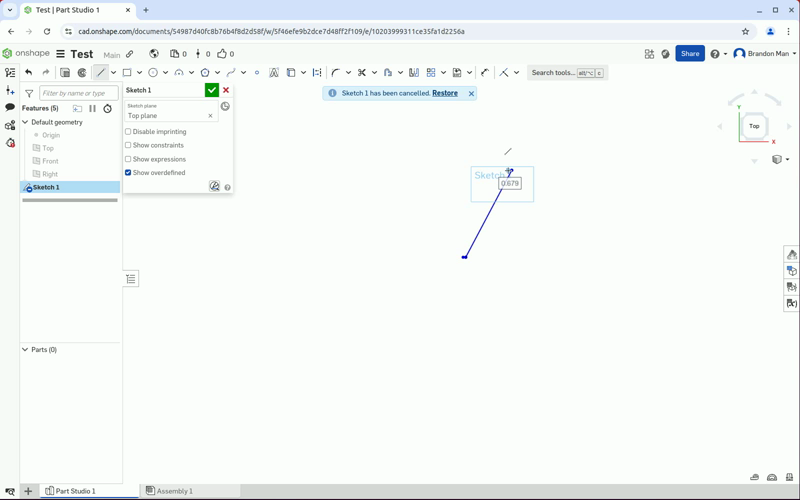
key_up(shift)
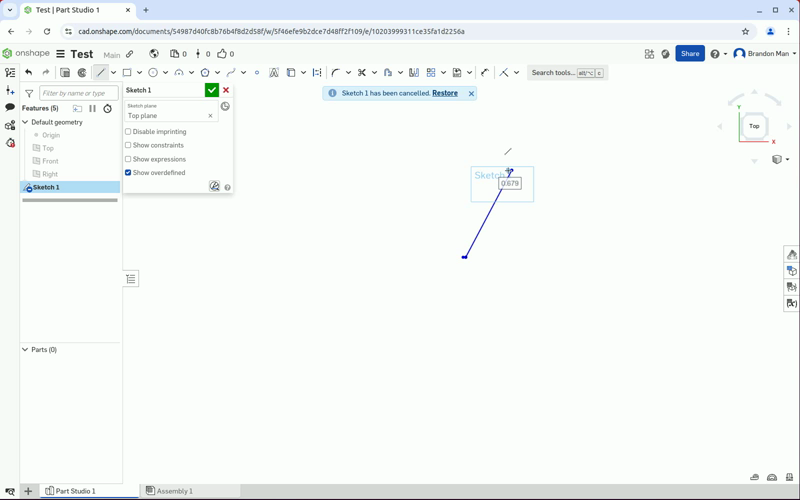
key_down(shift)
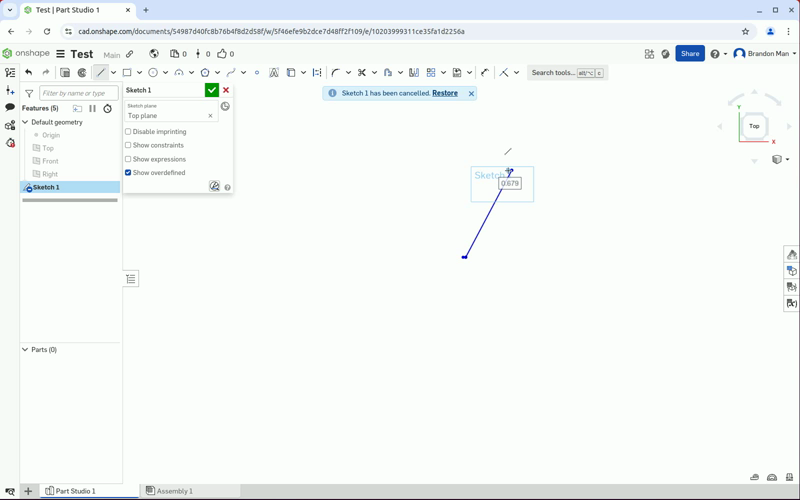
mouse_move(463, 257)
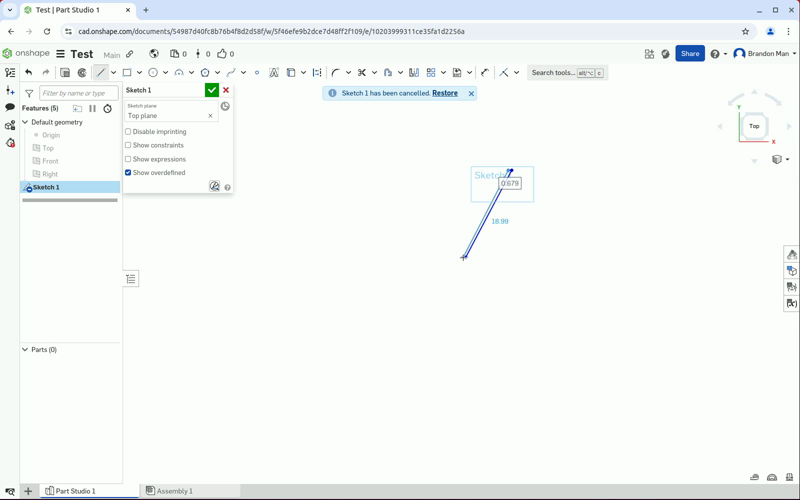
scroll(6)
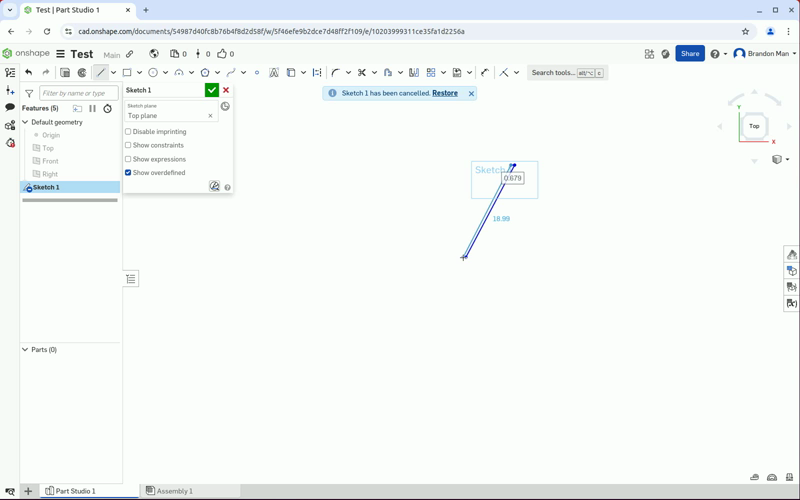
scroll(6)
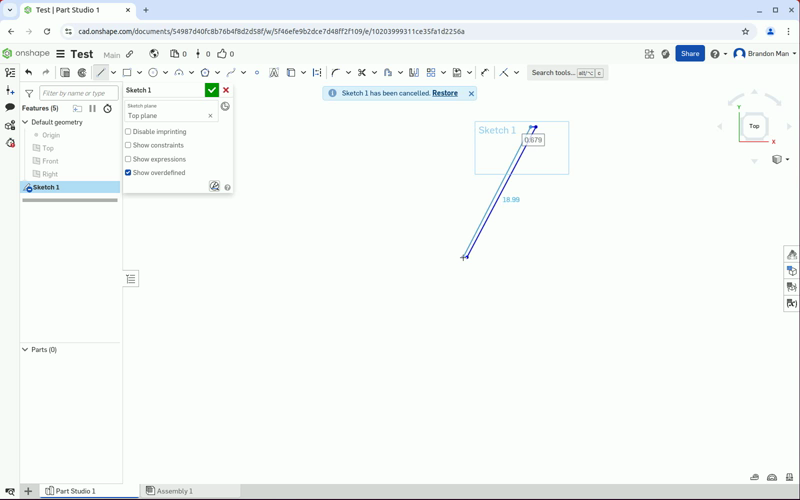
scroll(6)
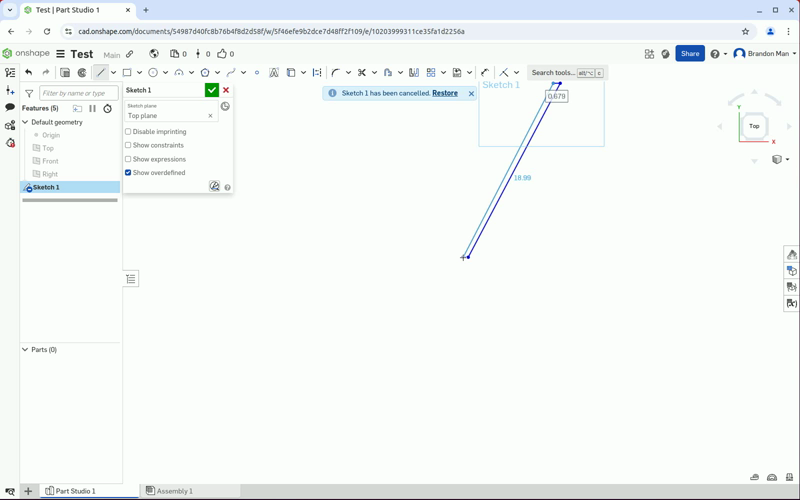
scroll(6)
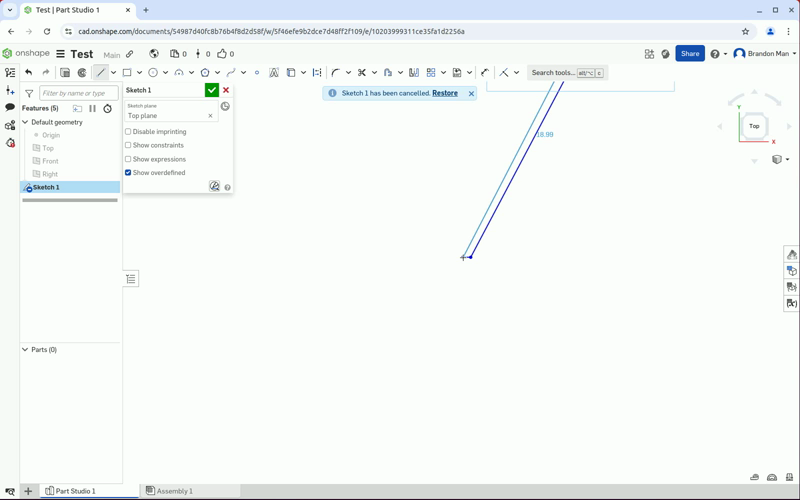
scroll(6)
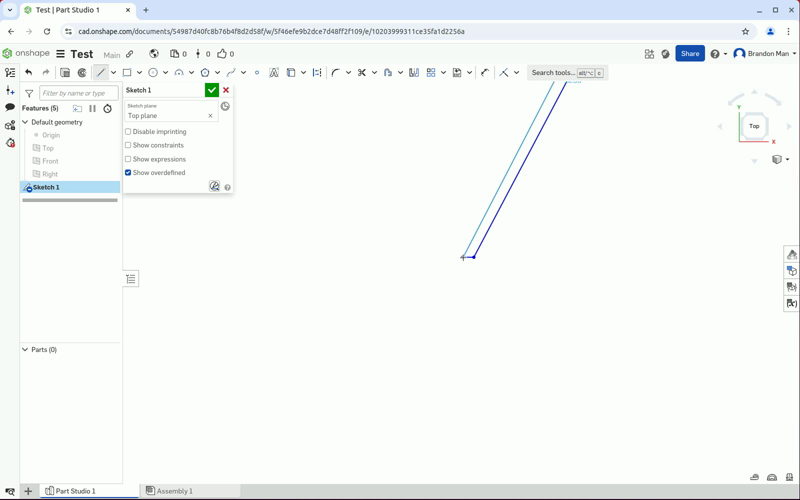
scroll(6)
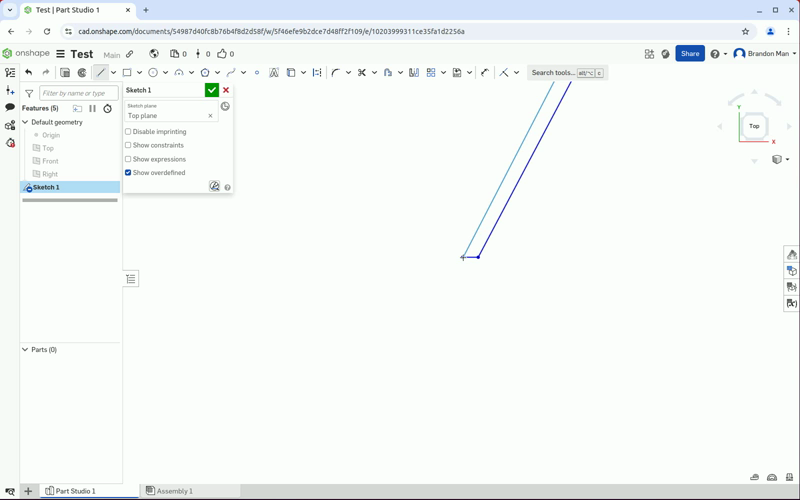
scroll(6)
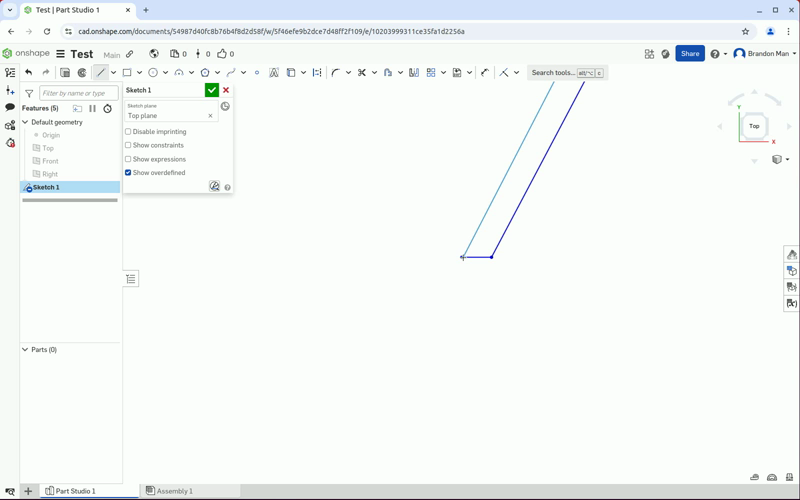
key_up(shift)
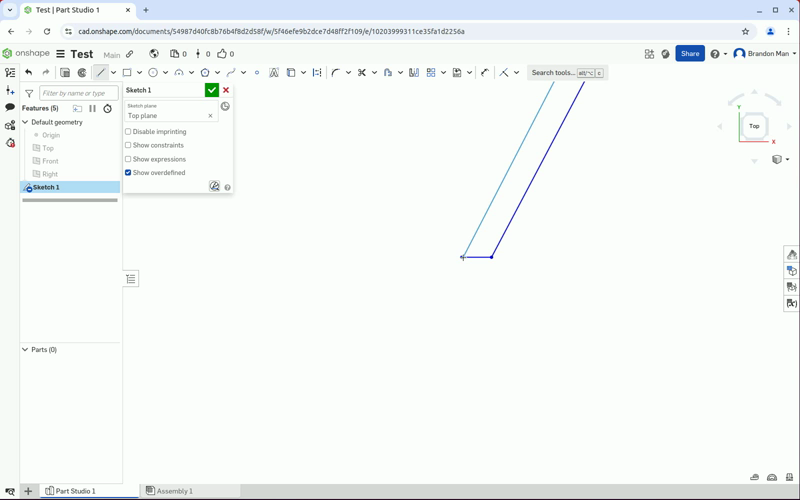
click(463, 257)
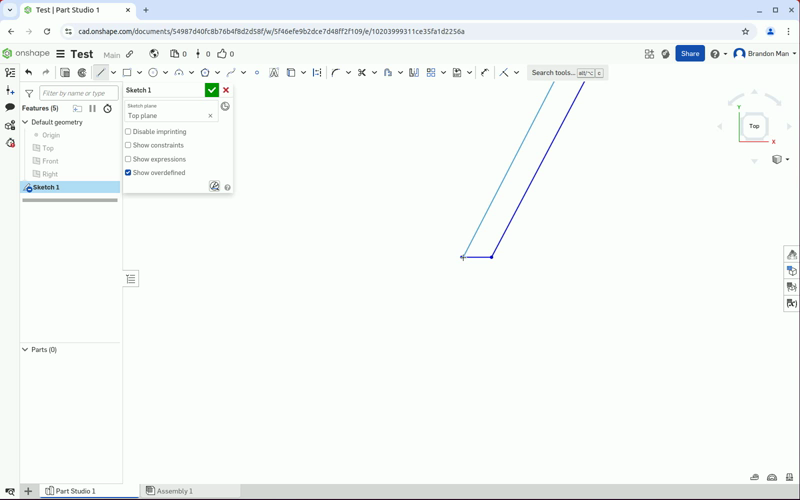
scroll(-6)
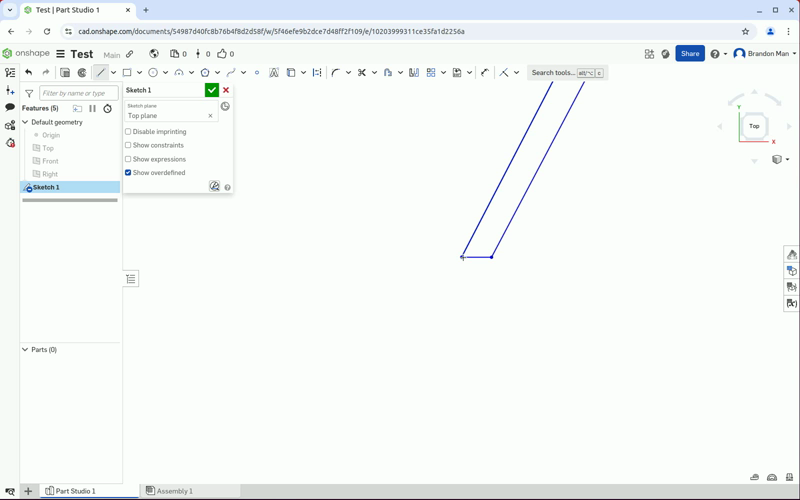
scroll(-6)
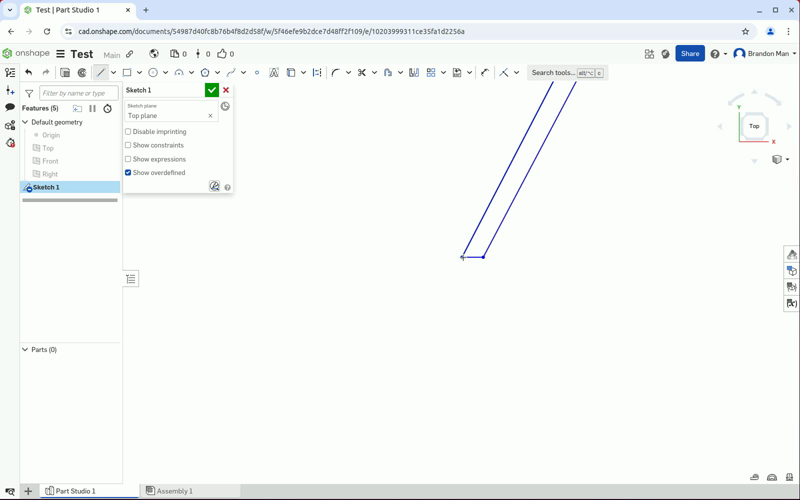
scroll(-6)
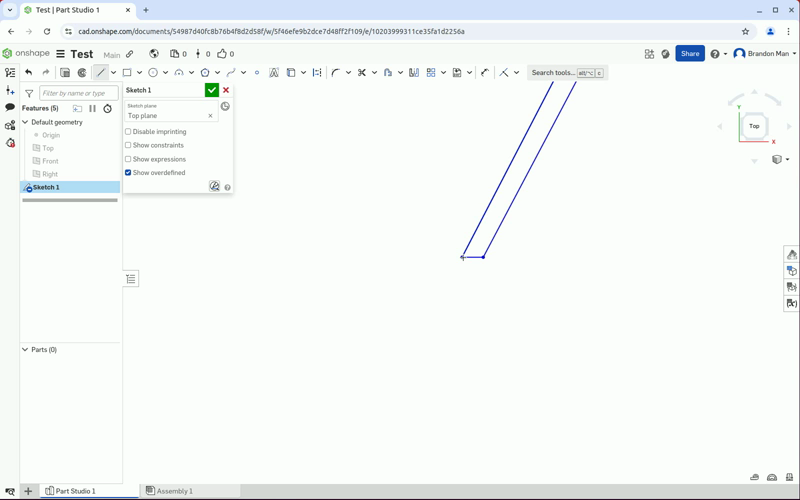
scroll(-6)
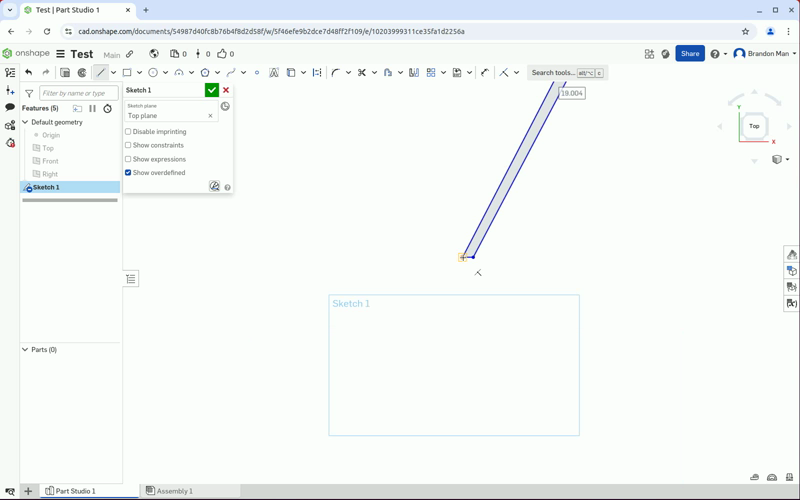
scroll(-6)
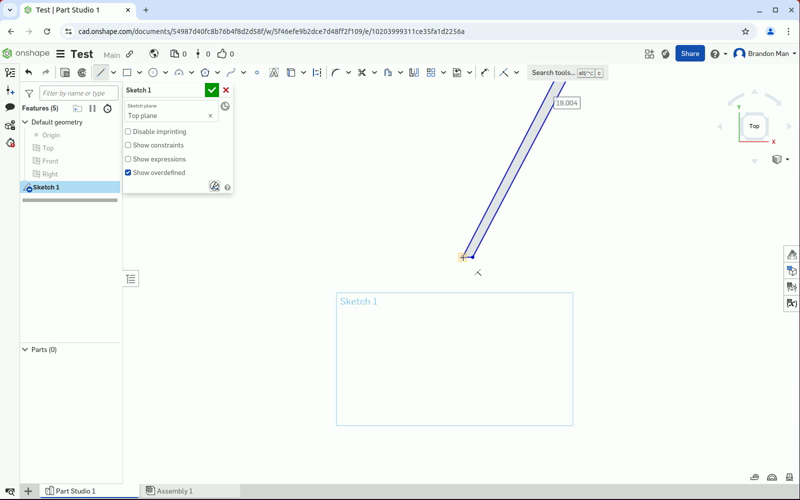
scroll(-6)
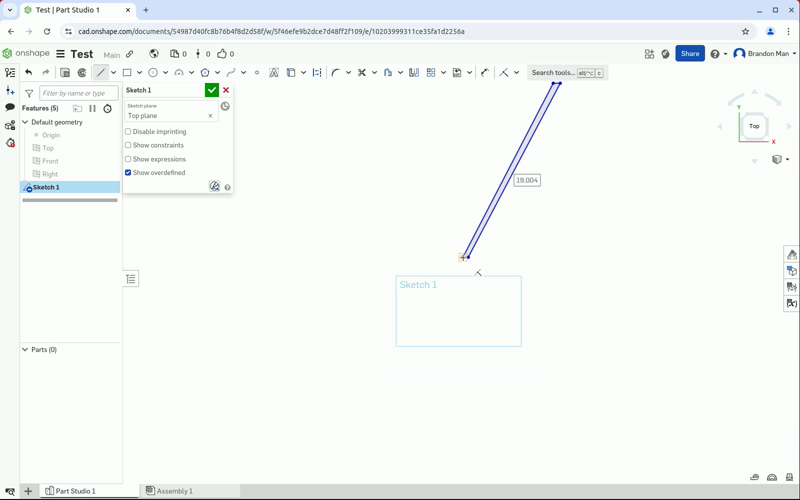
scroll(-6)
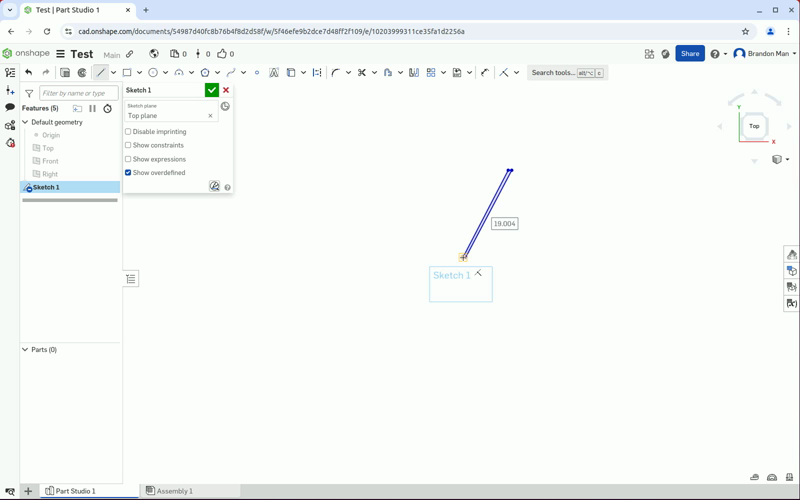
key(esc)
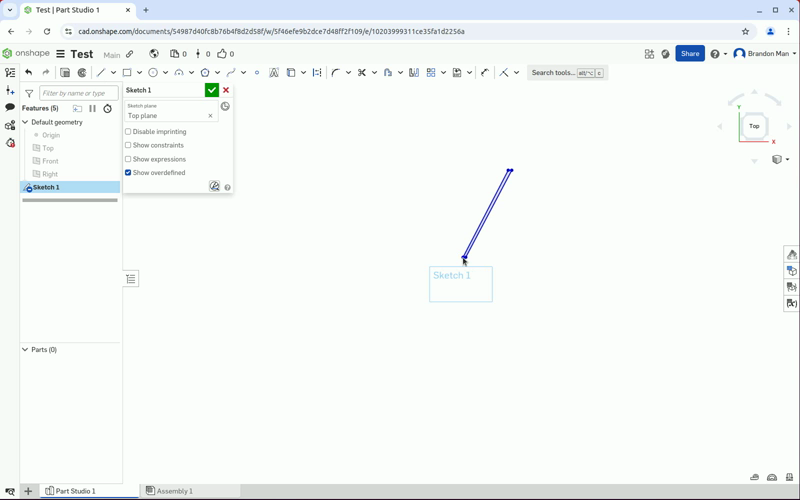
mouse_move(471, 241)
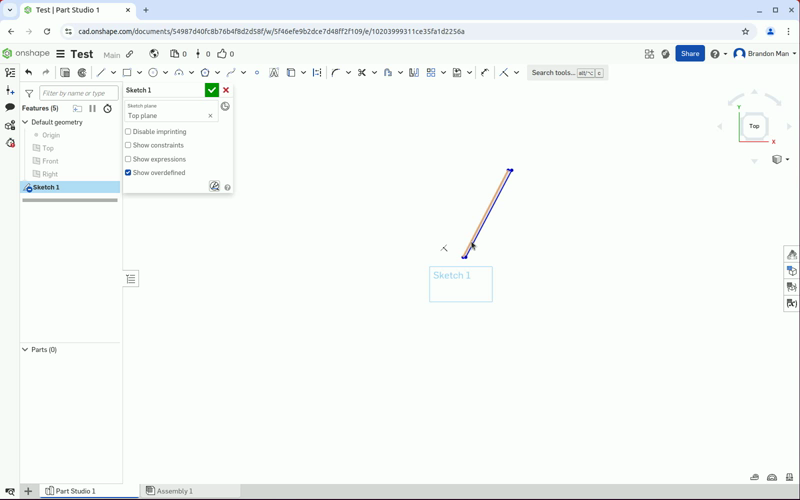
scroll(6)
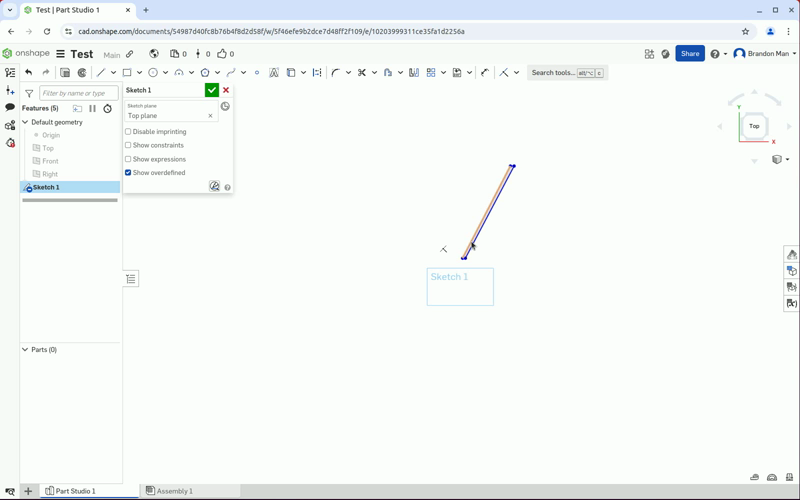
scroll(6)
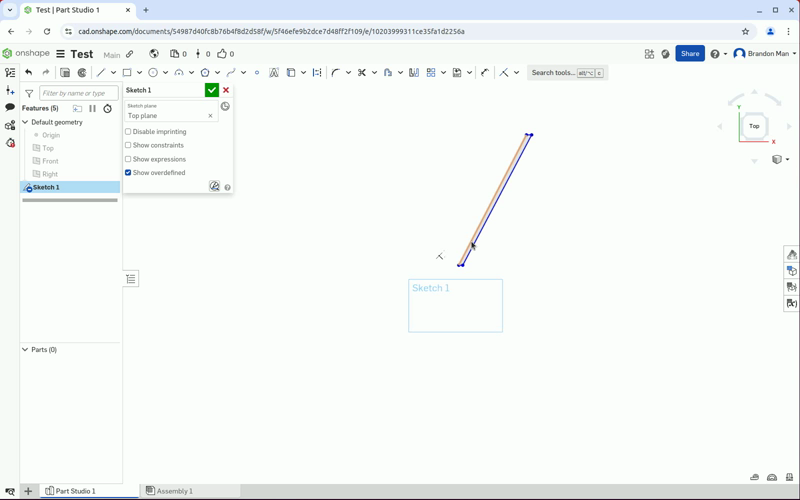
scroll(6)
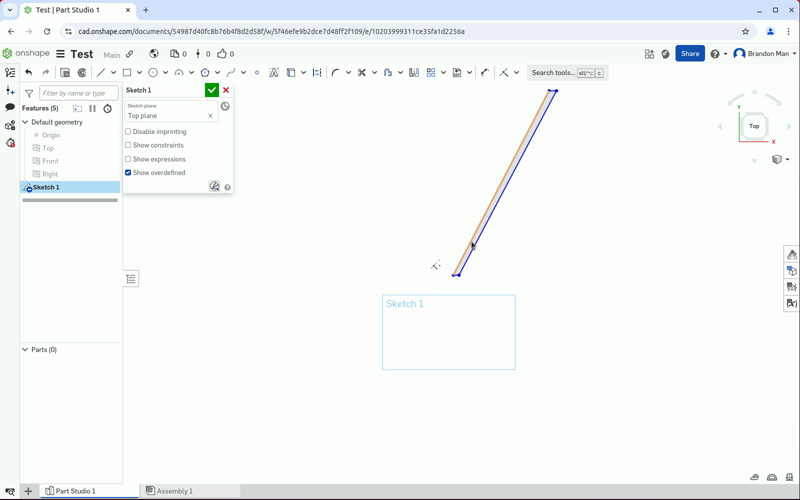
scroll(6)
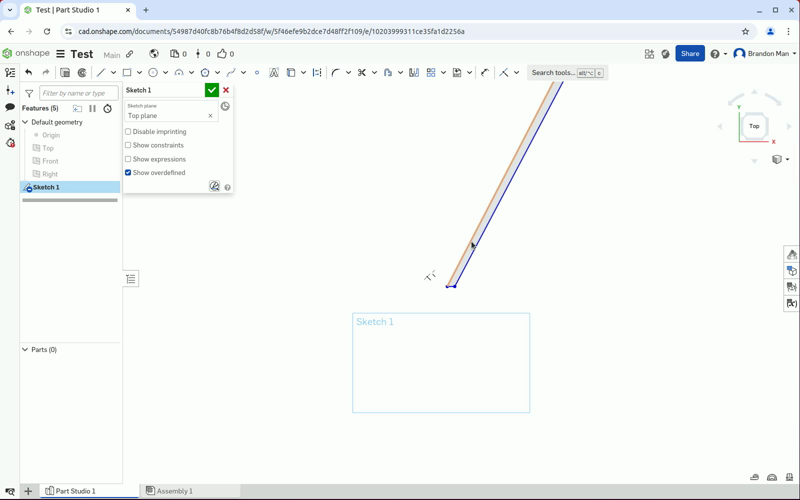
scroll(6)
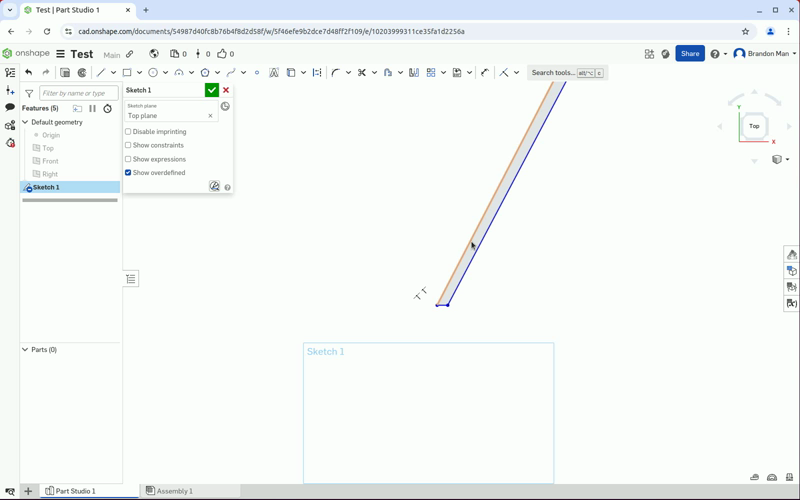
scroll(6)
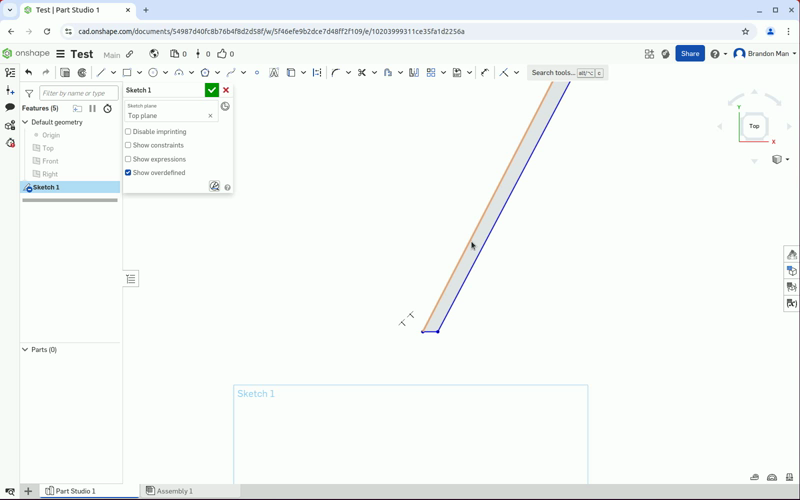
scroll(6)
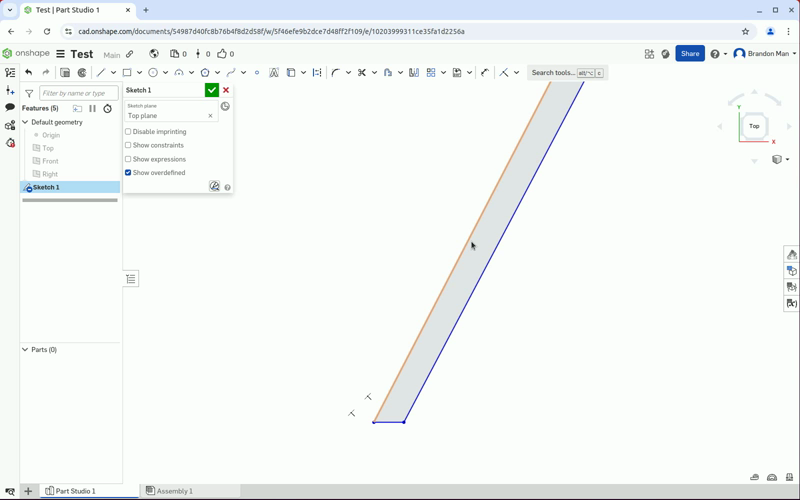
click(471, 241)
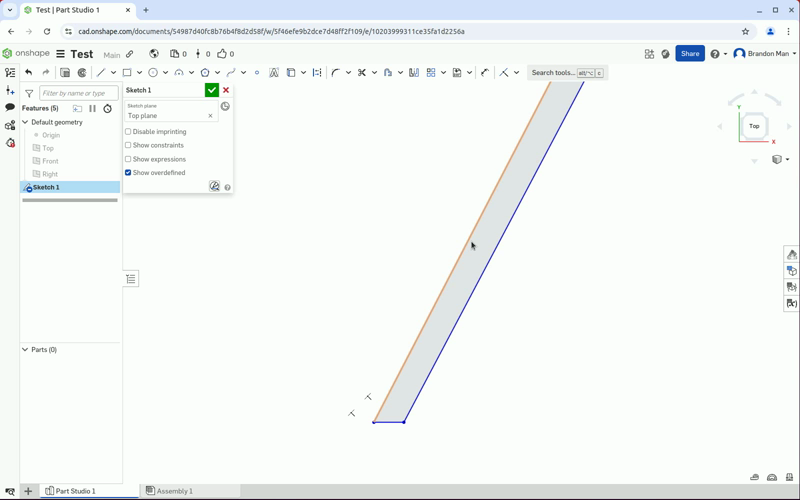
scroll(-6)
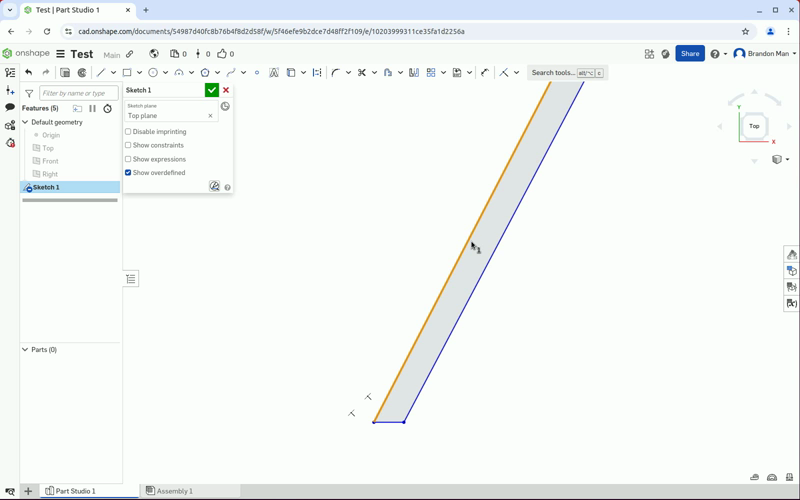
scroll(-6)
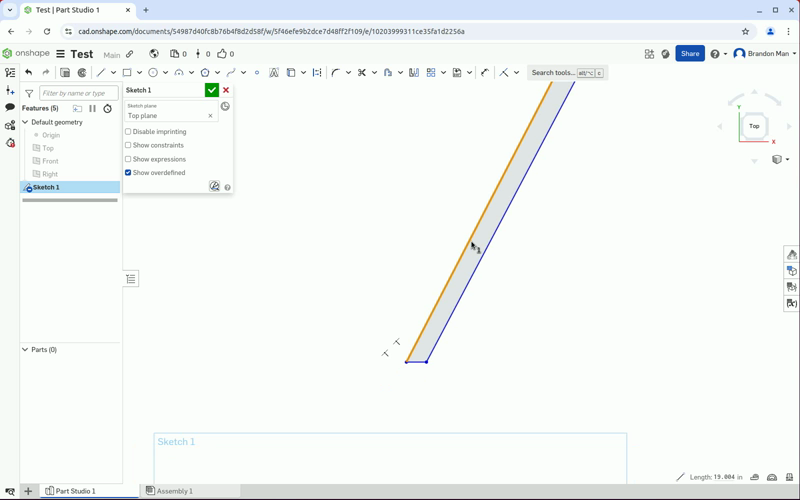
scroll(-6)
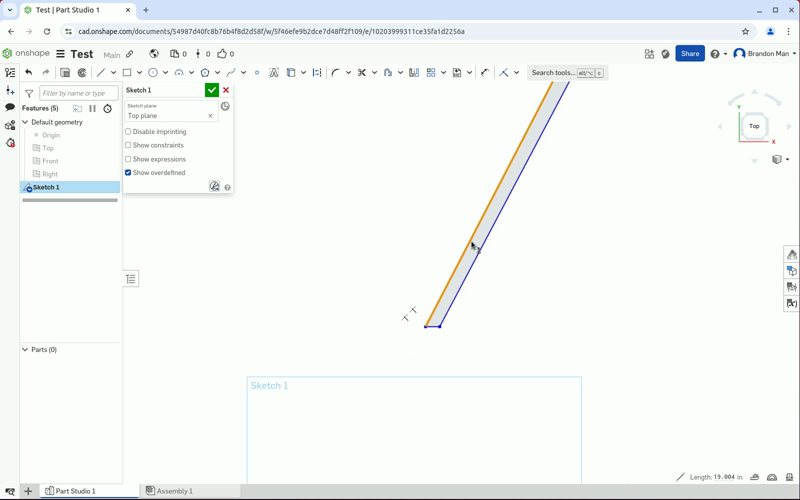
scroll(-6)
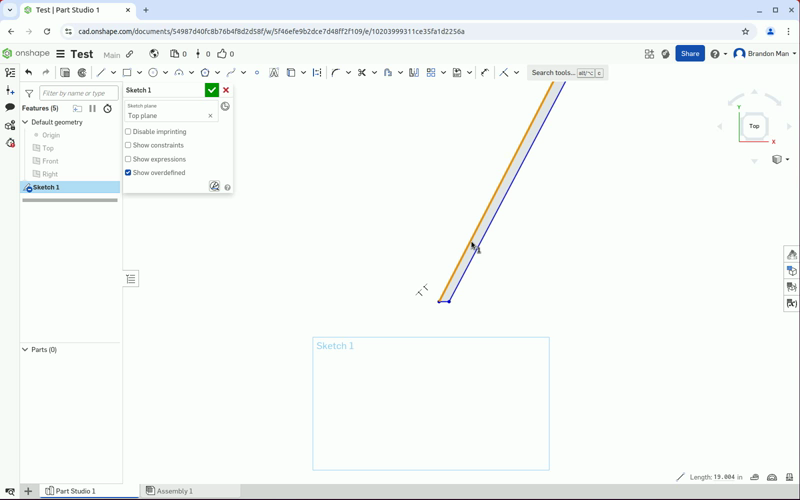
scroll(-6)
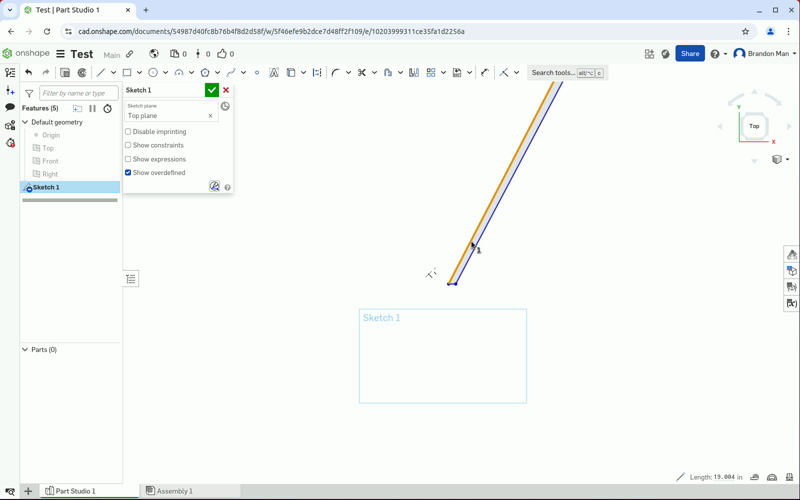
scroll(-6)
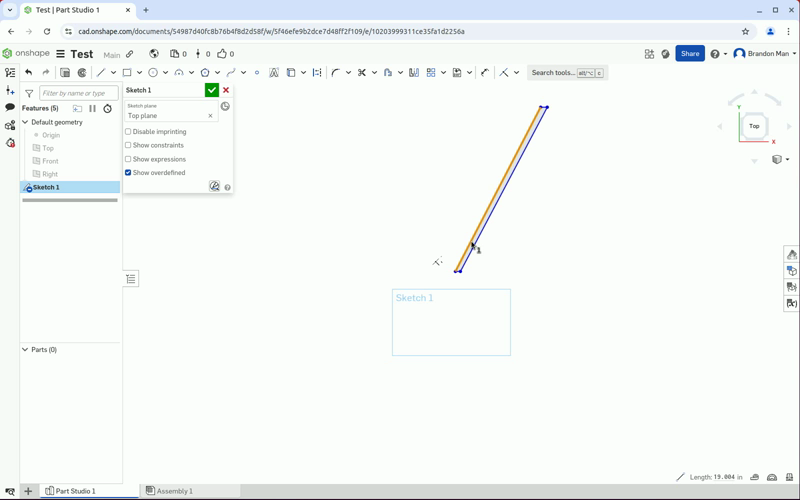
scroll(-6)
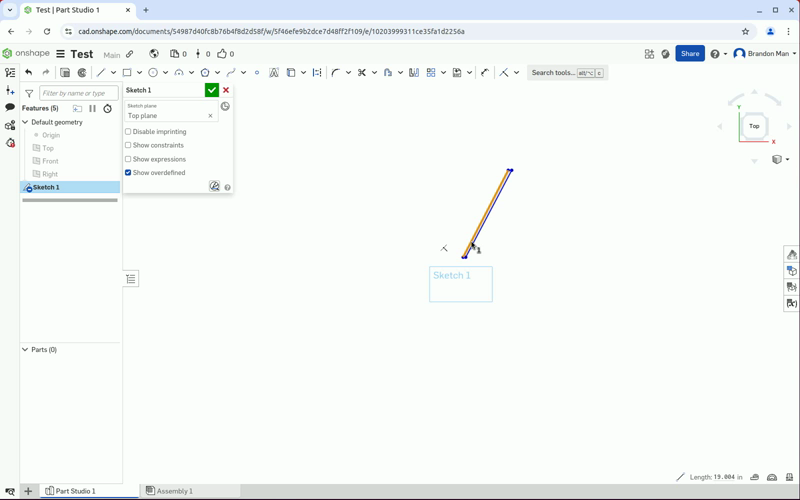
mouse_move(73, 352)
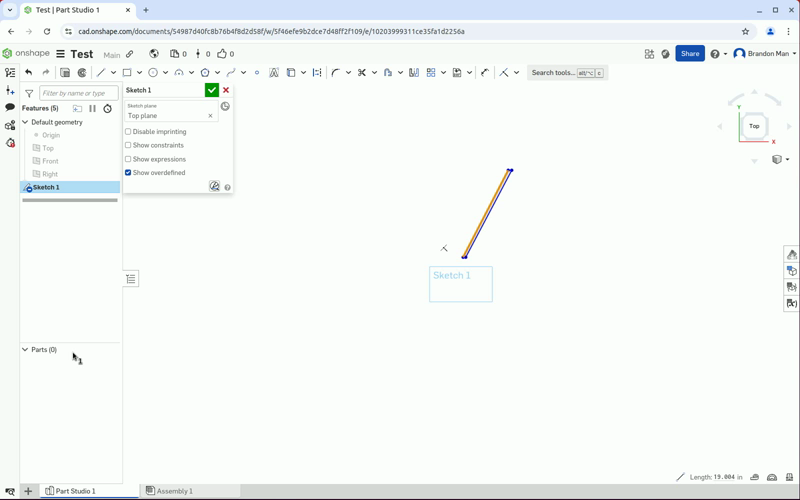
key(shift+y)
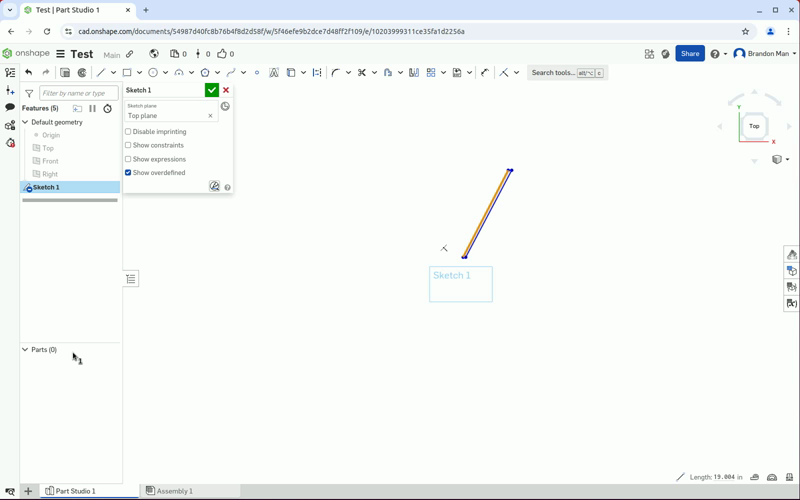
key(shift+e)
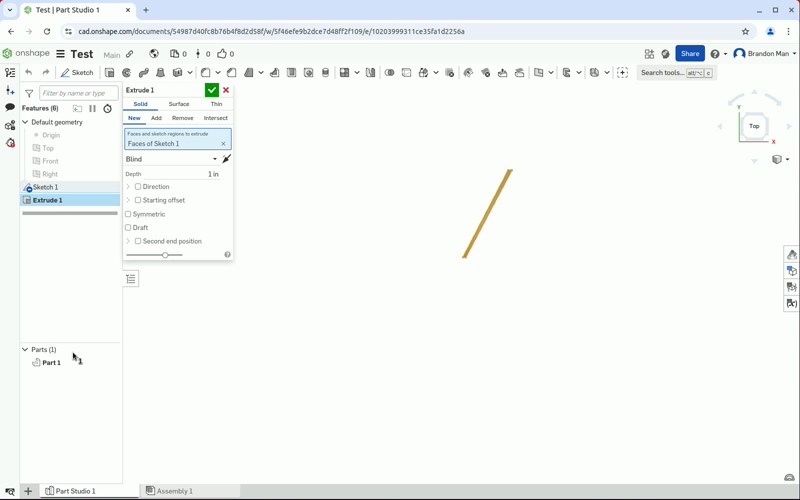
mouse_move(143, 106)
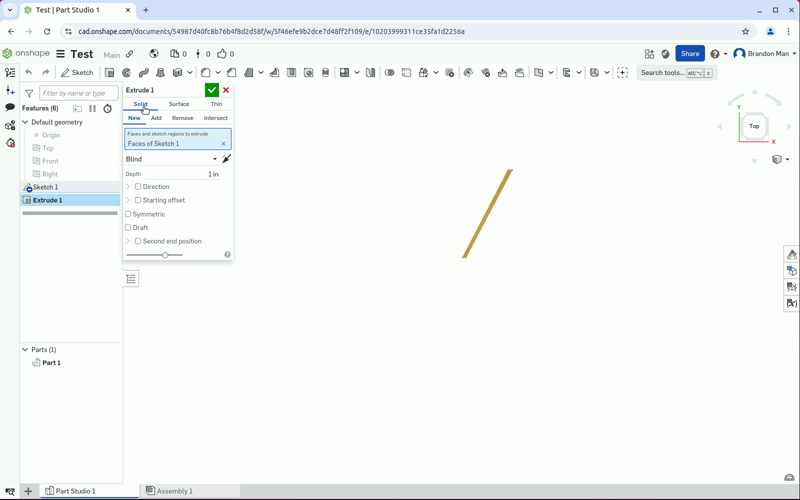
click(143, 106)
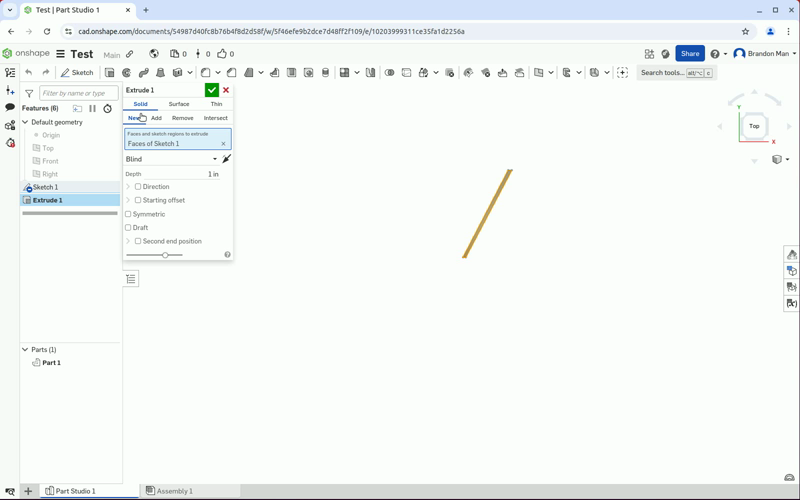
mouse_move(137, 120)
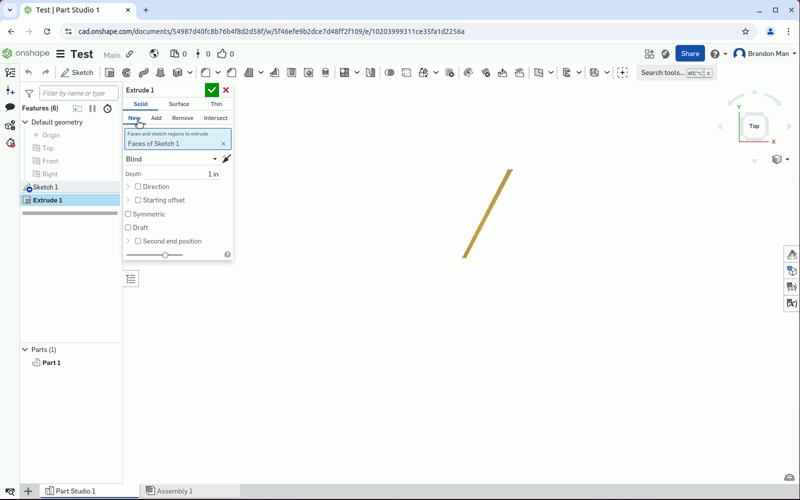
click(137, 120)
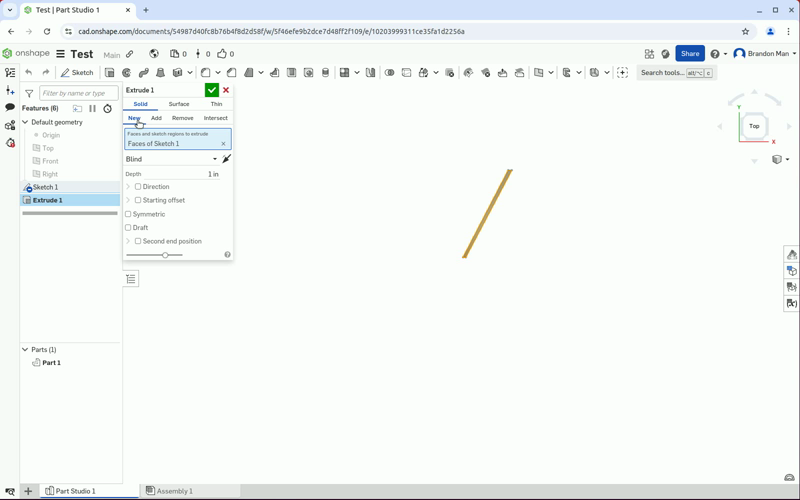
key(tab, 4)
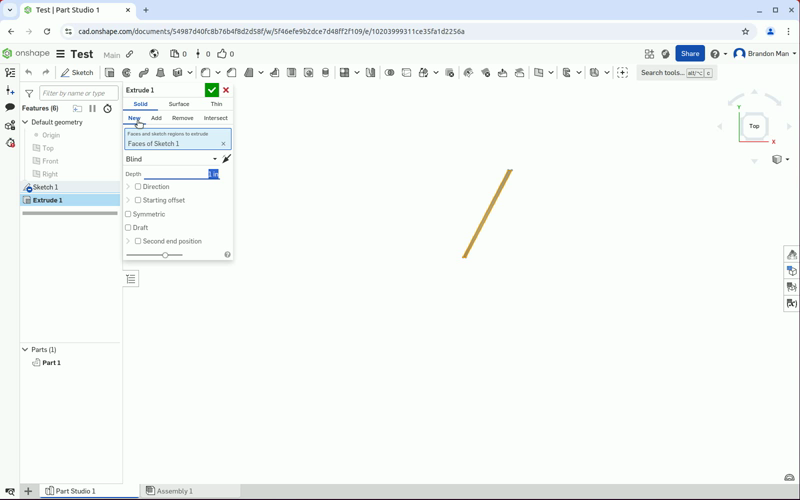
text(1.926)
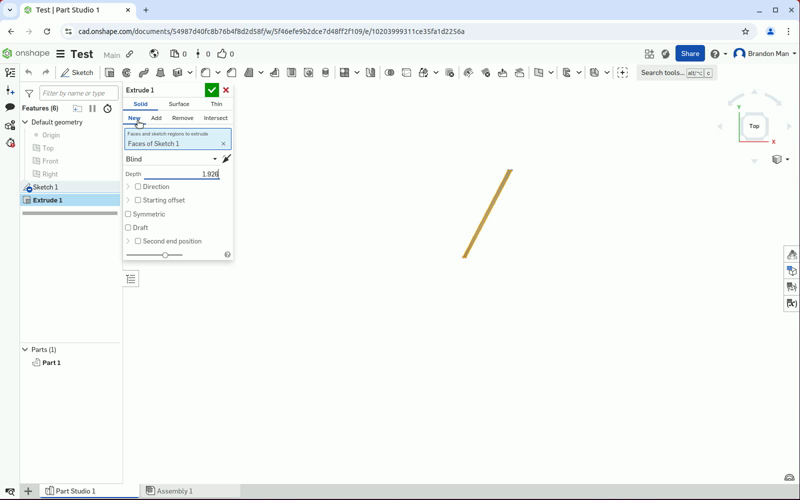
key(enter)
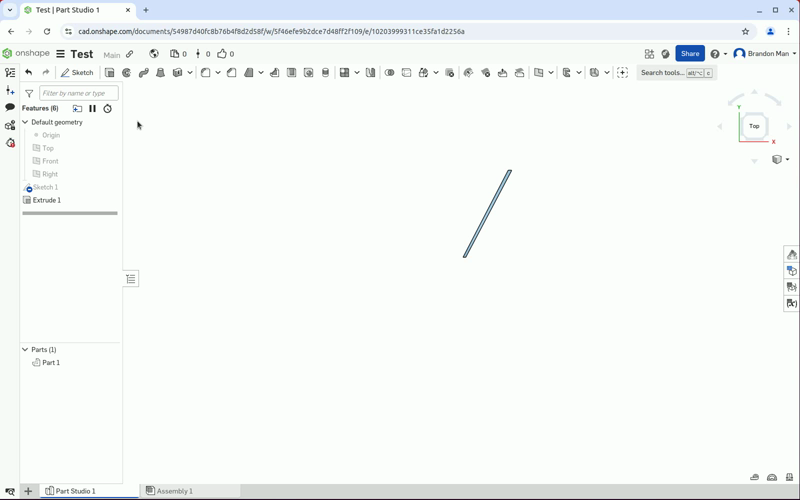
key(shift+h)
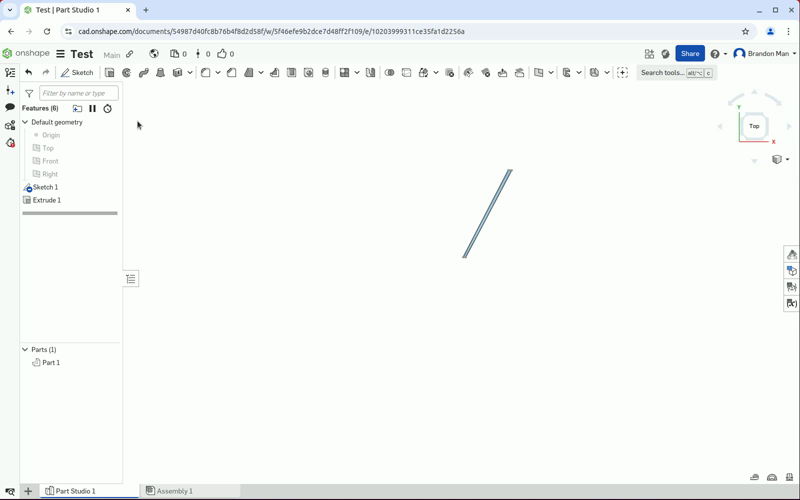
key(shift+h)
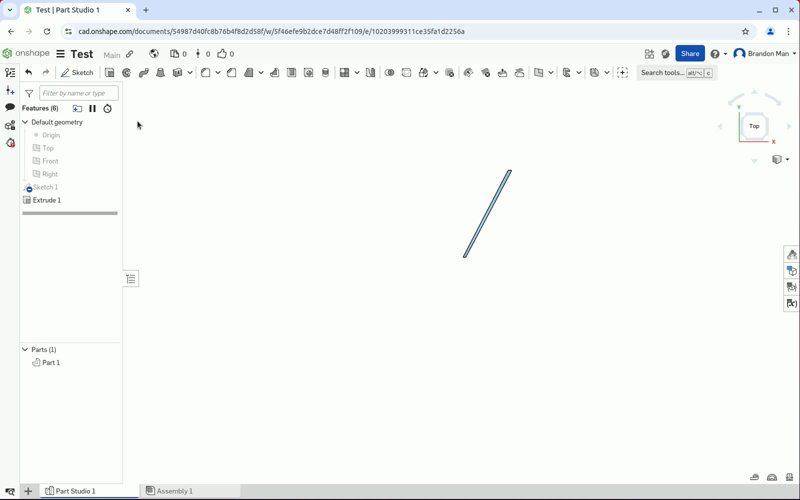
mouse_move(73, 189)
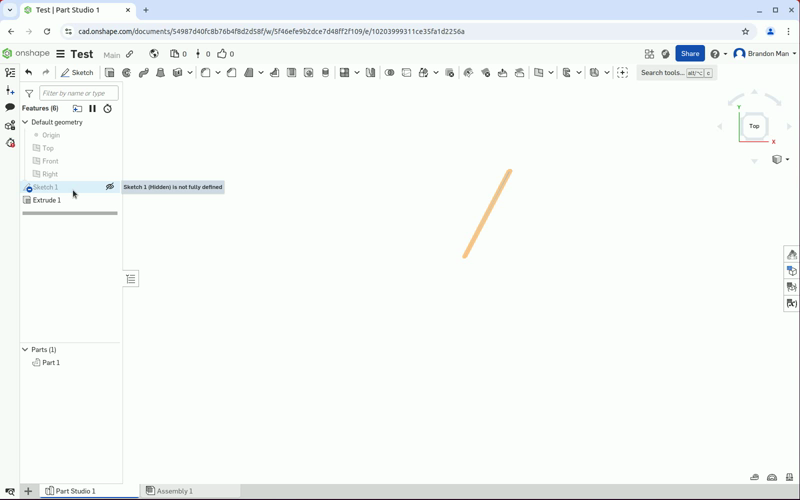
click(73, 189)
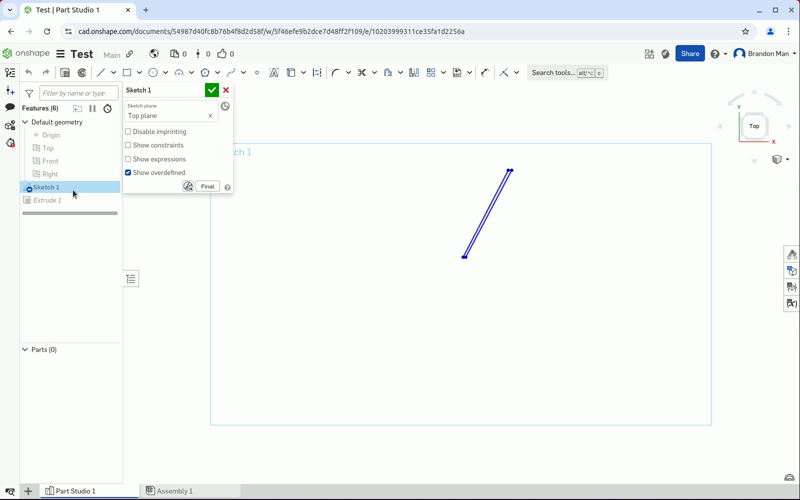
mouse_move(229, 92)
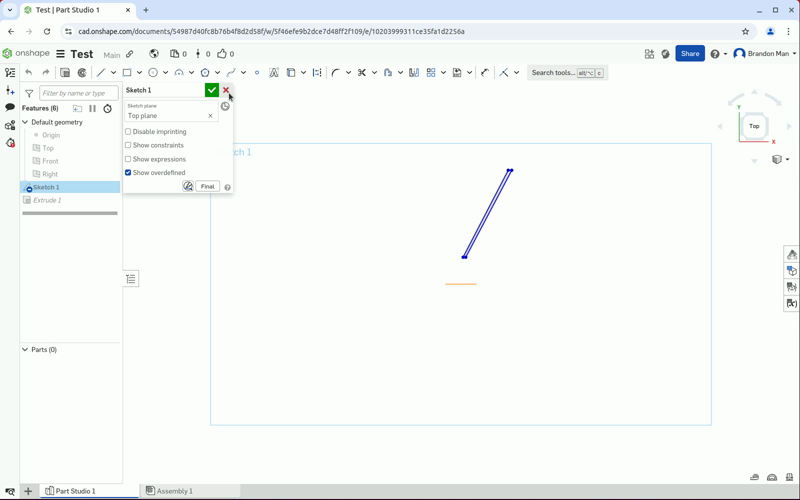
click(229, 92)
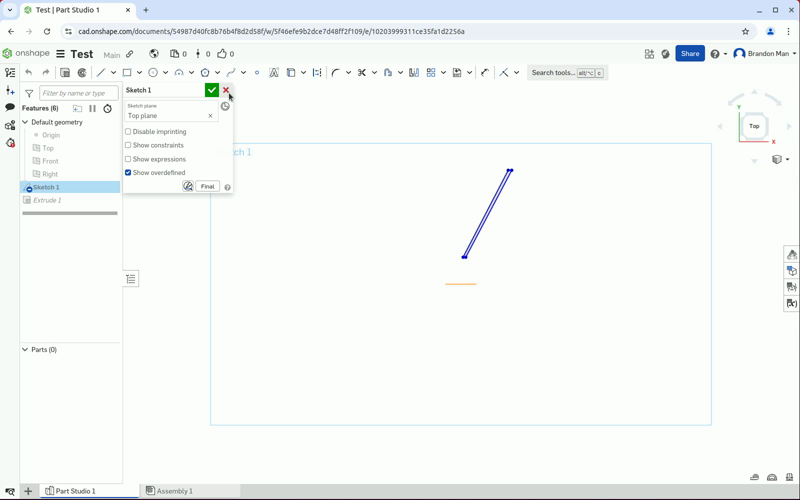
key(shift+s)
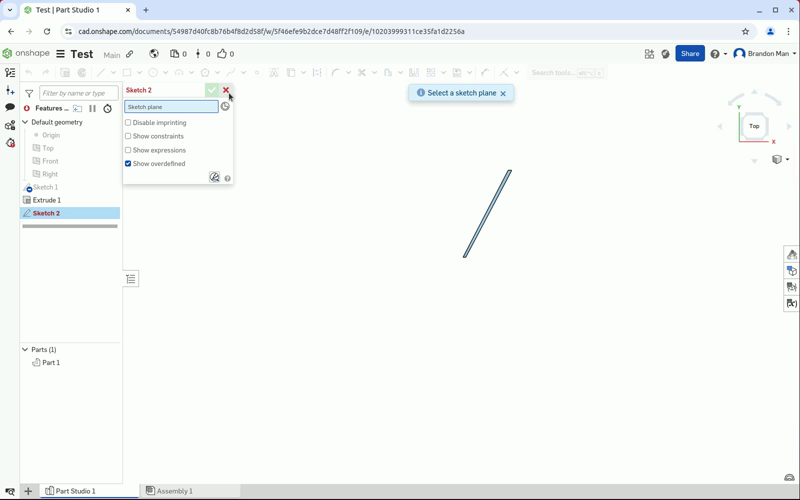
mouse_move(73, 150)
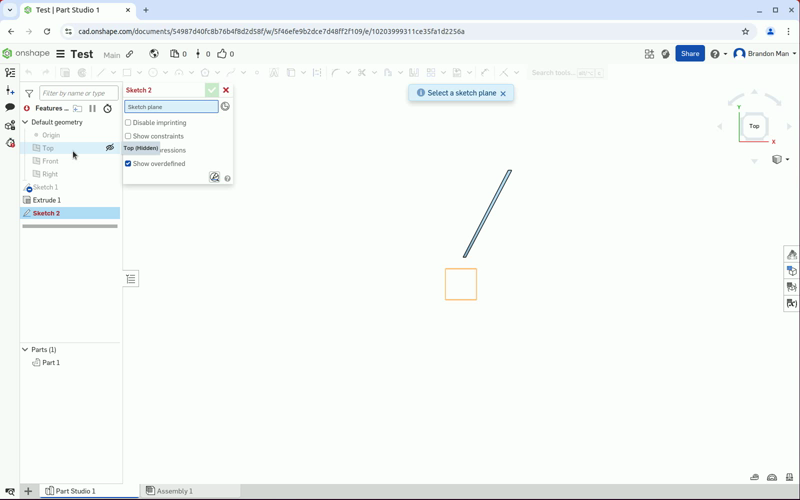
click(73, 150)
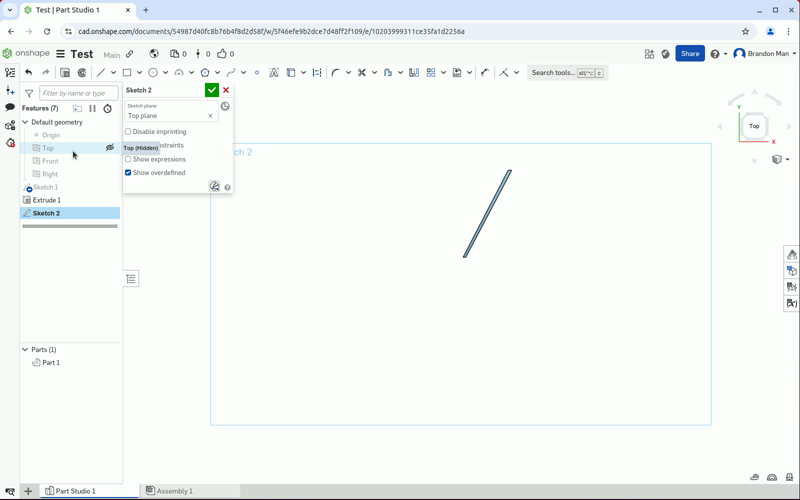
mouse_move(73, 352)
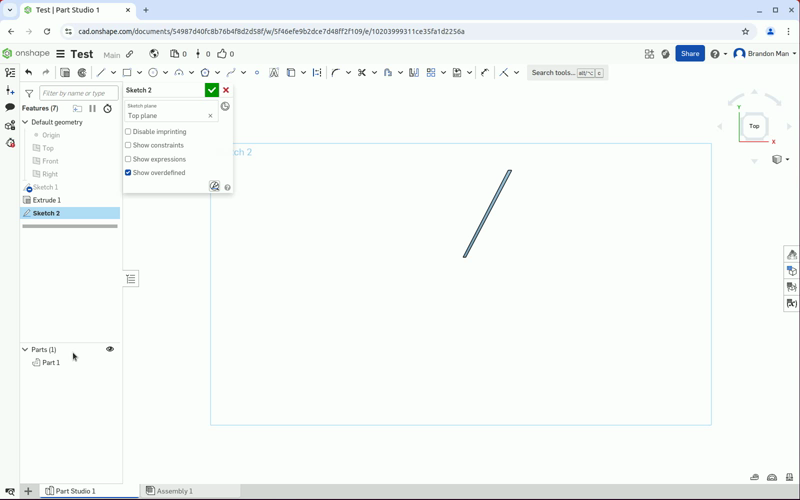
key(y)
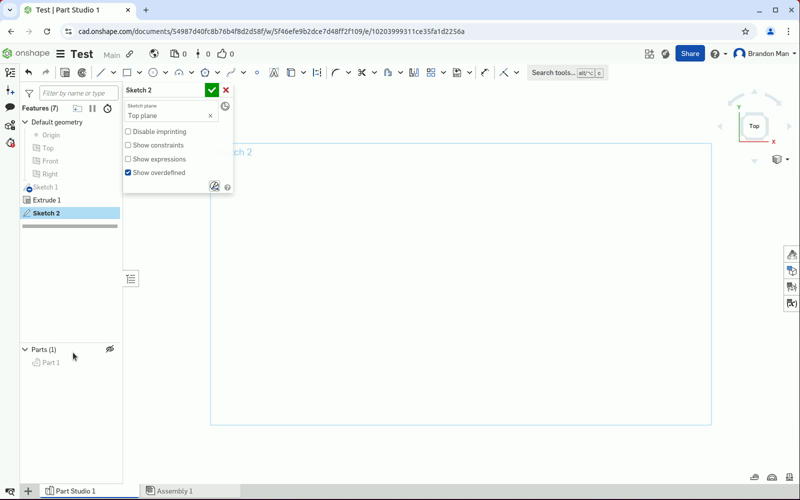
key(l)
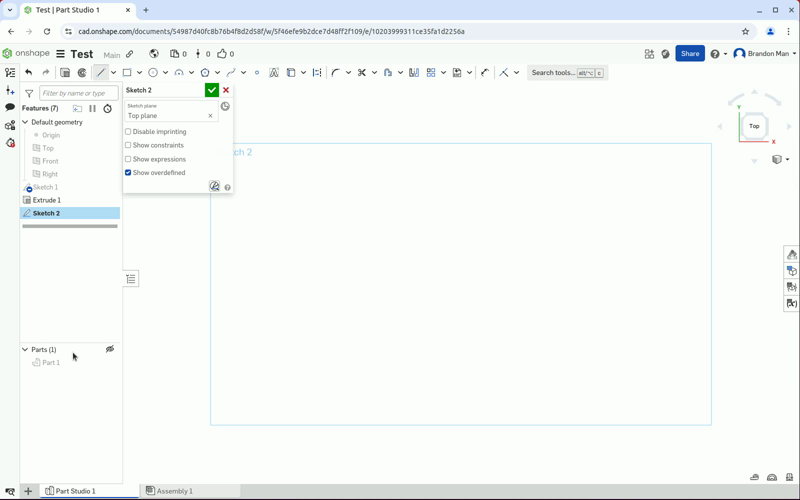
key_down(shift)
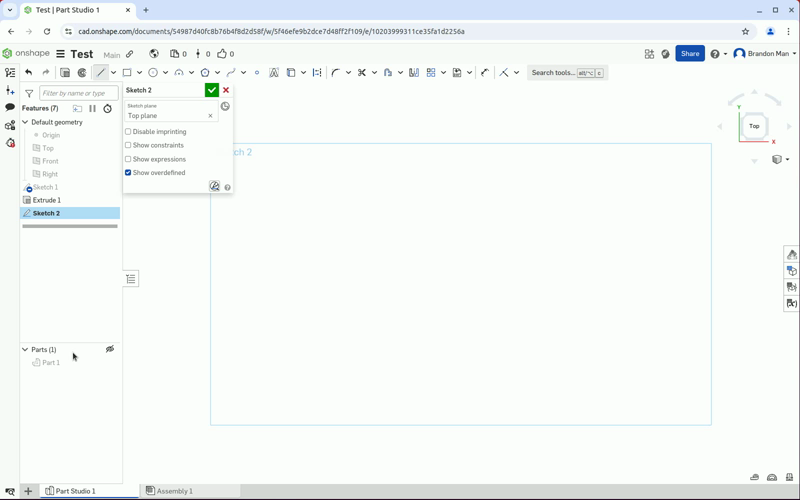
mouse_move(460, 264)
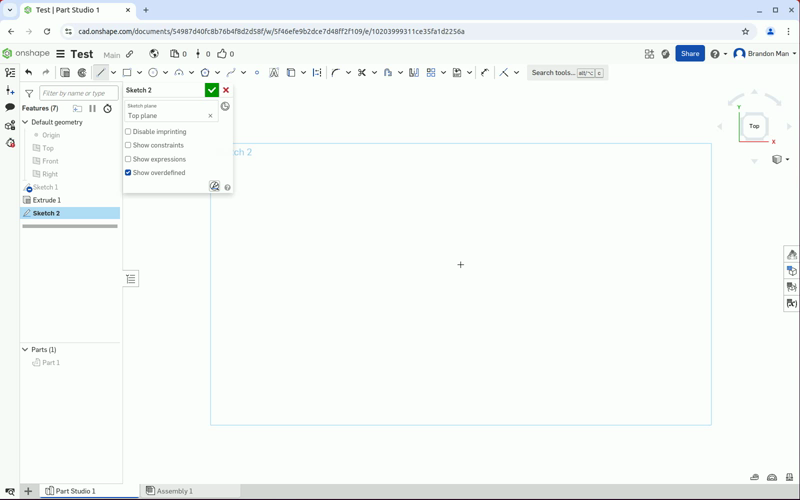
click(460, 264)
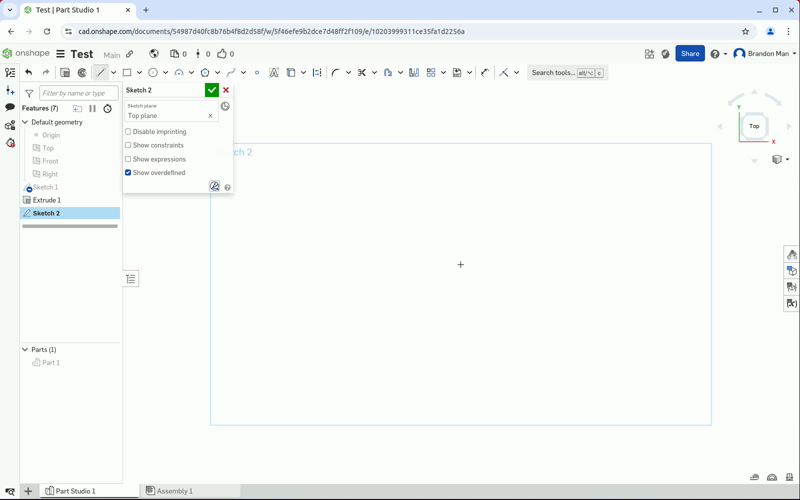
key_up(shift)
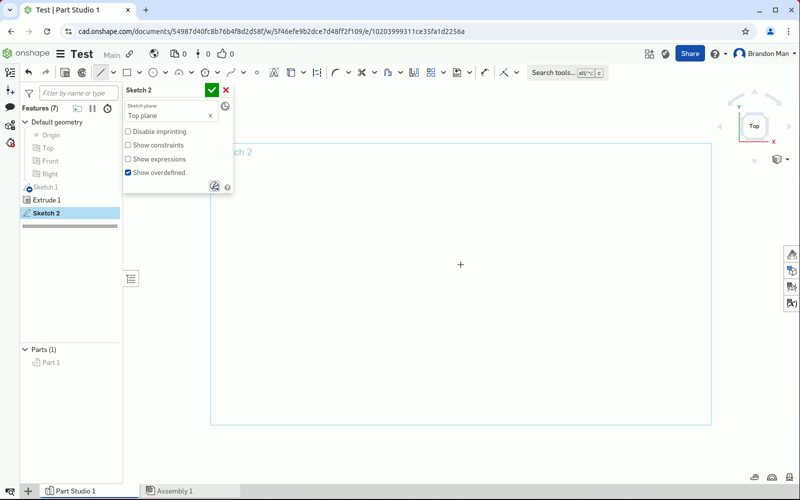
key_down(shift)
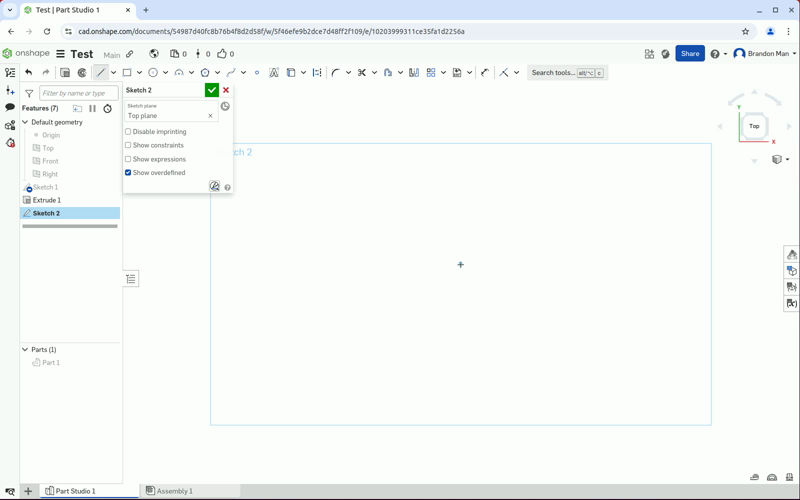
mouse_move(490, 264)
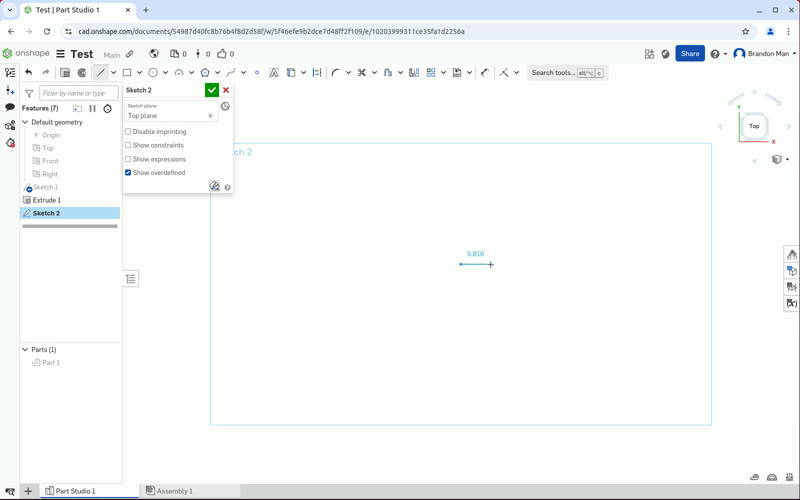
mouse_move(464, 262)
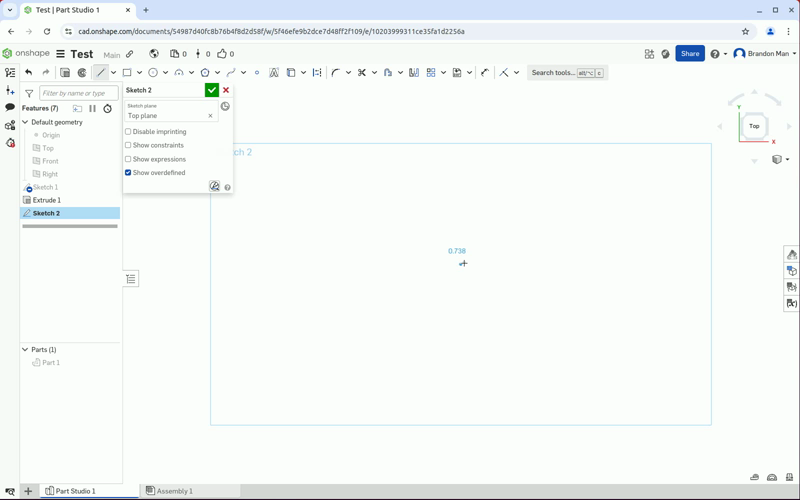
scroll(6)
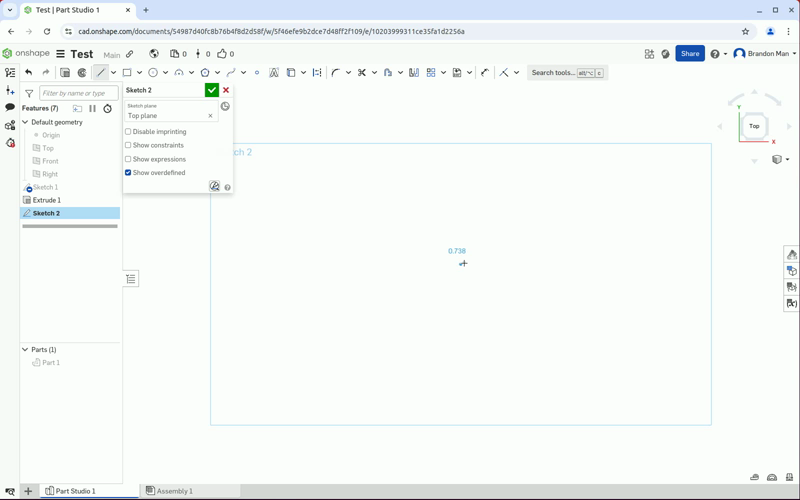
scroll(6)
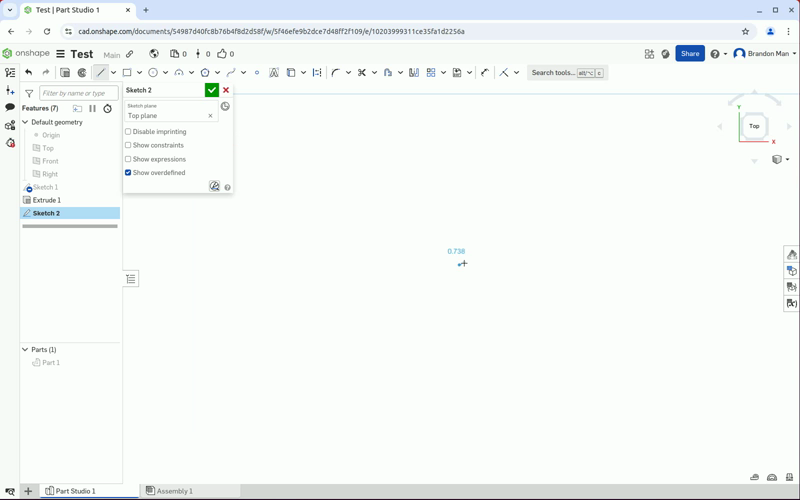
scroll(6)
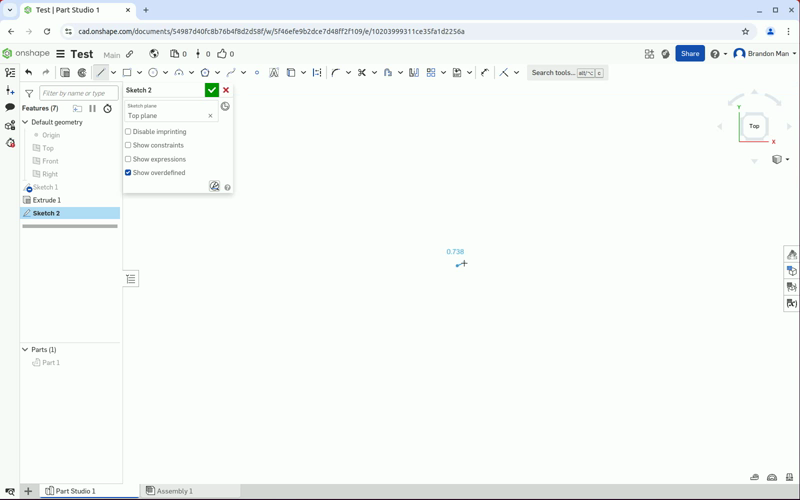
scroll(6)
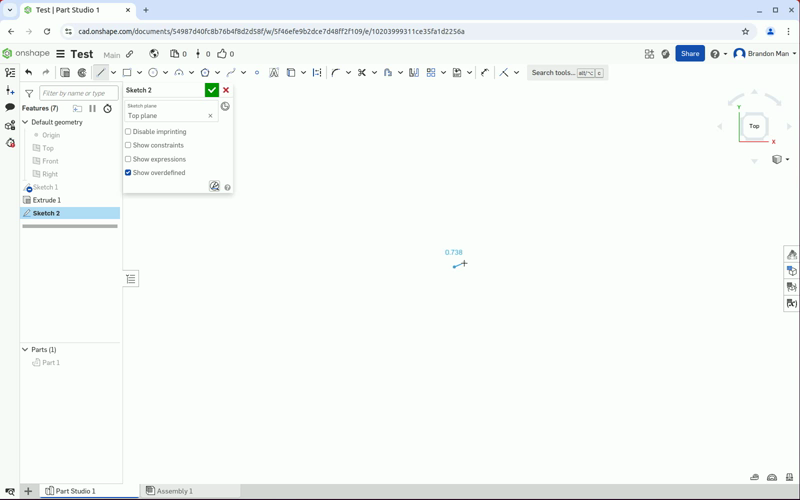
scroll(6)
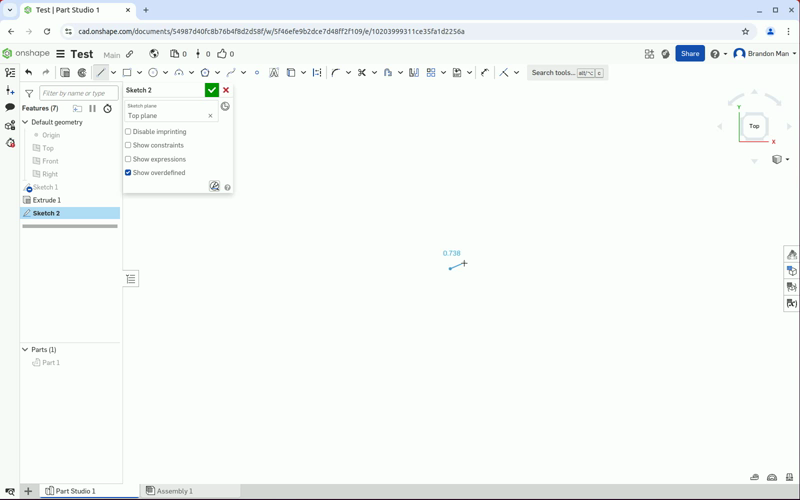
scroll(6)
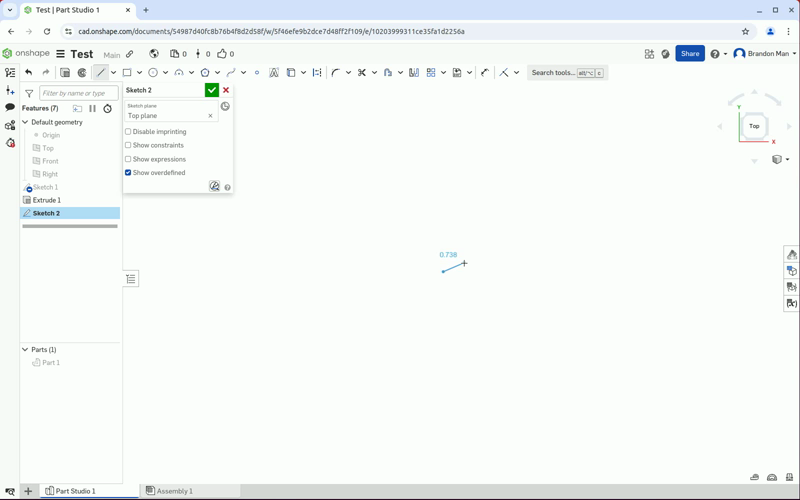
scroll(6)
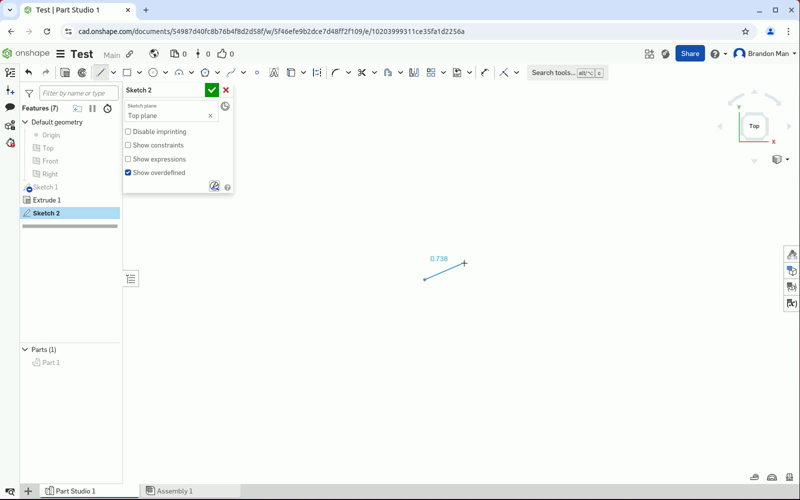
click(464, 262)
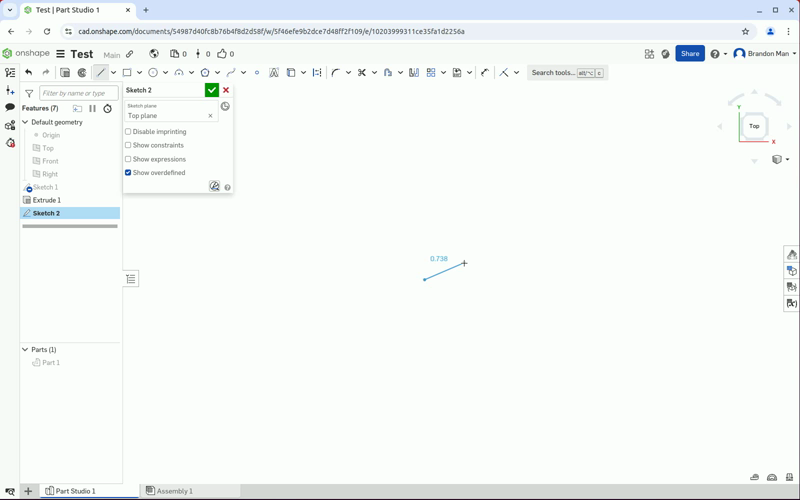
scroll(-6)
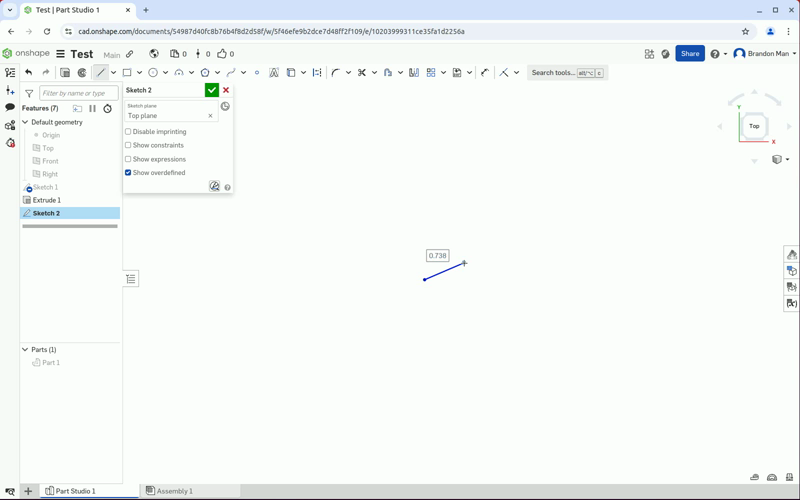
scroll(-6)
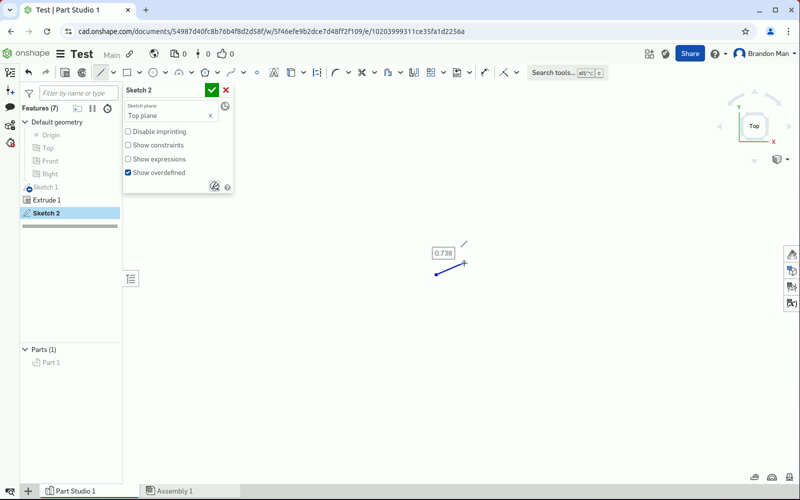
scroll(-6)
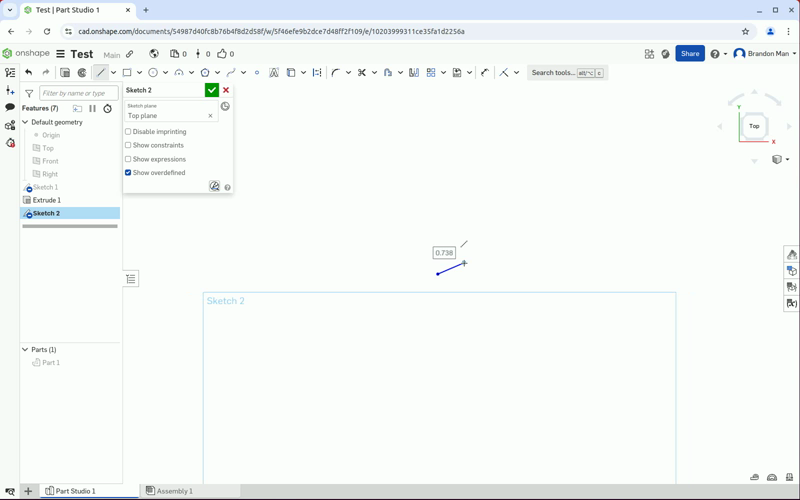
scroll(-6)
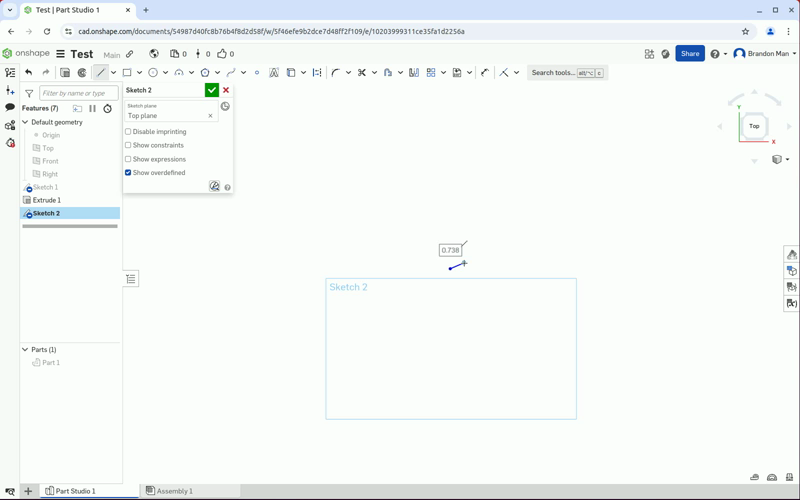
scroll(-6)
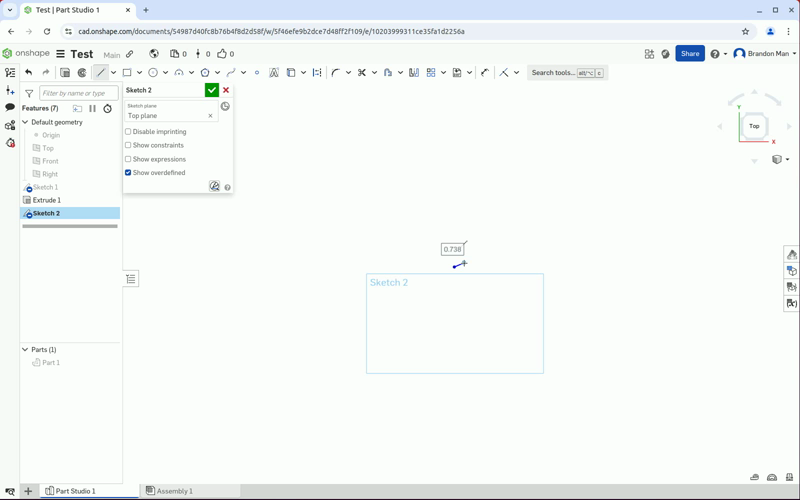
scroll(-6)
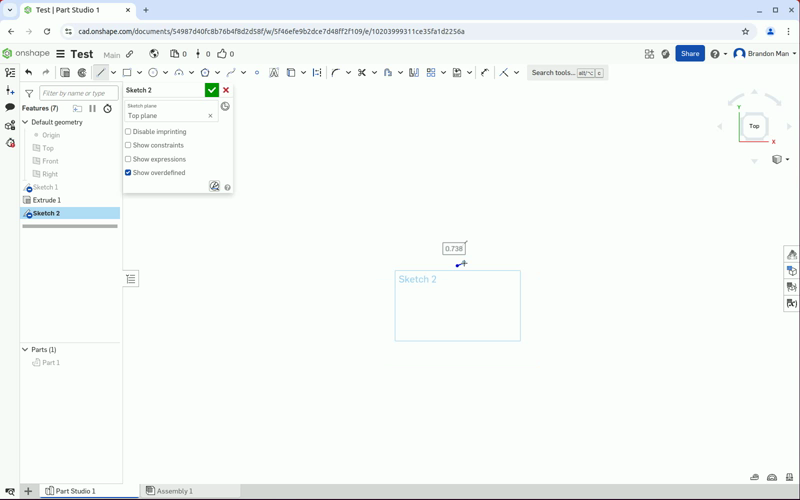
scroll(-6)
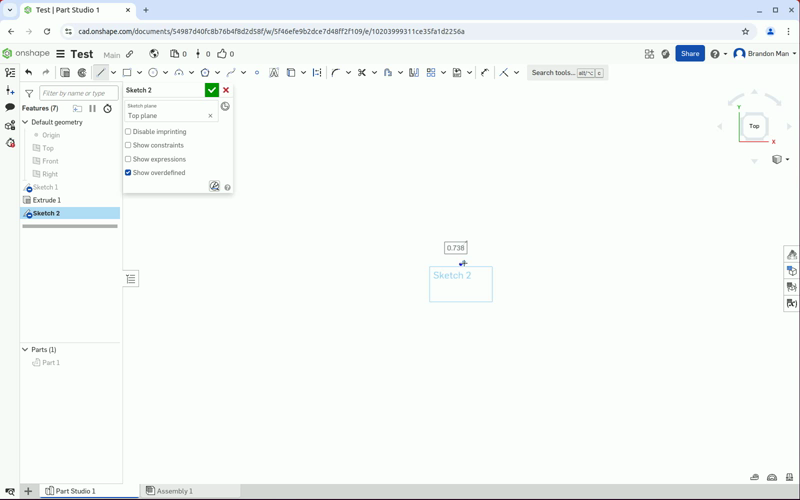
key_up(shift)
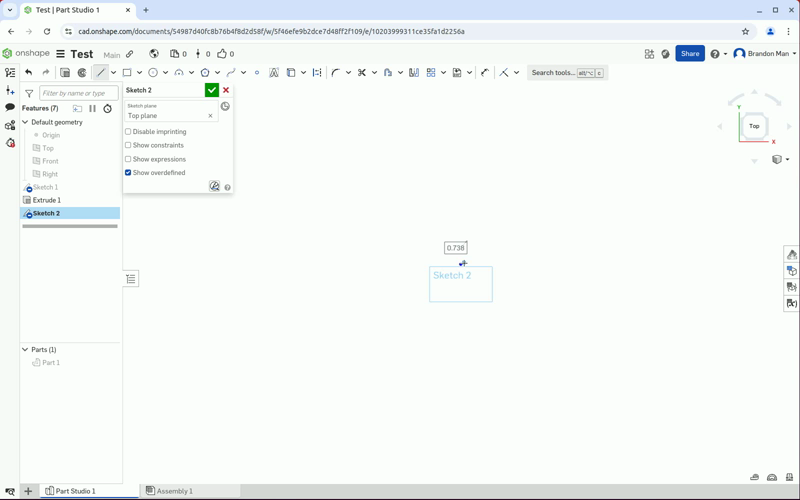
key(esc)
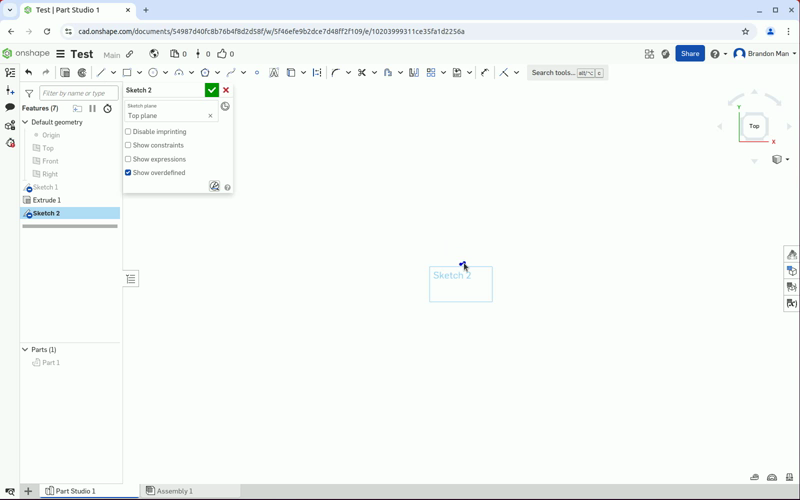
key(a)
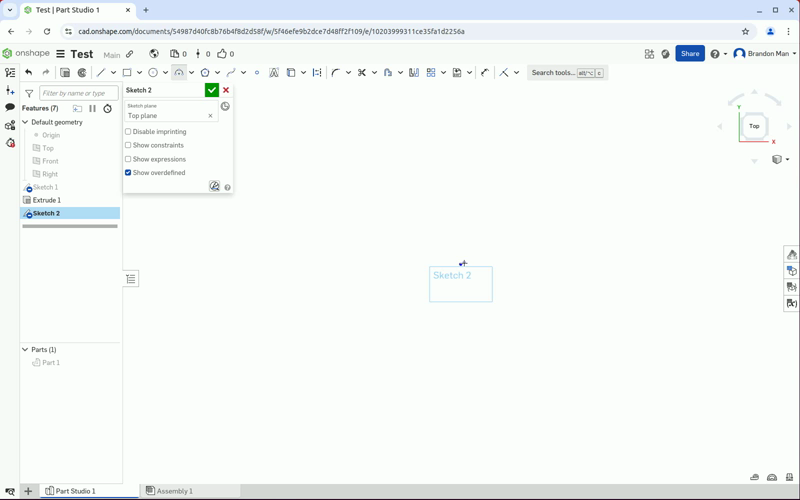
mouse_move(464, 262)
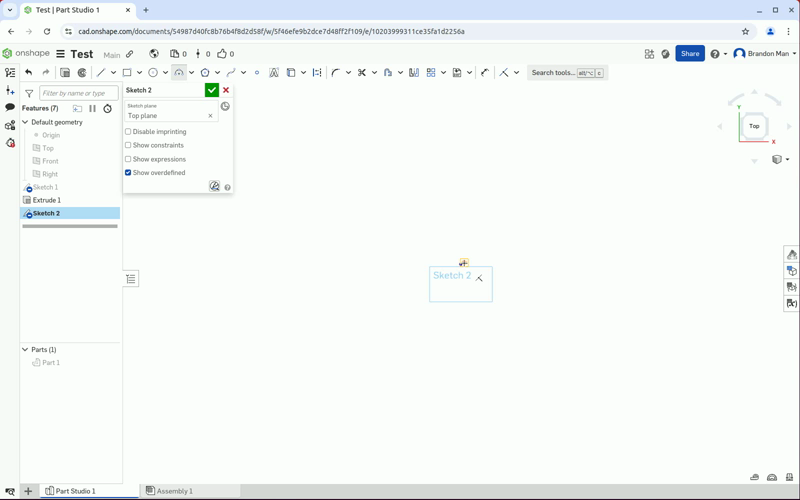
scroll(6)
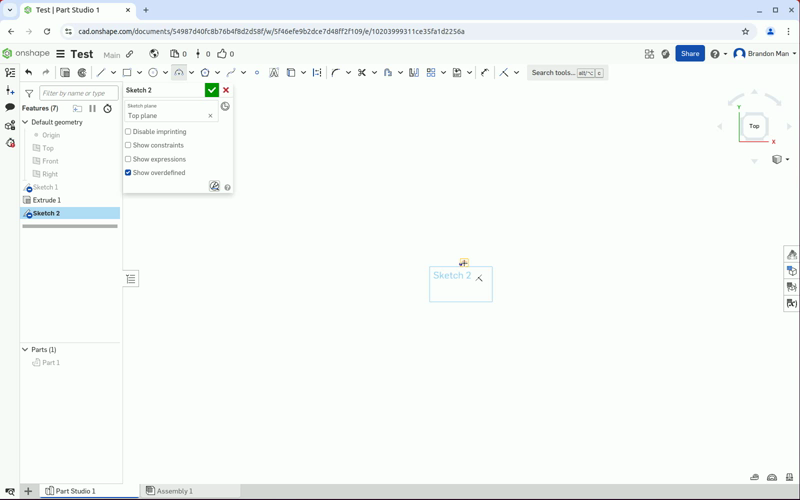
scroll(6)
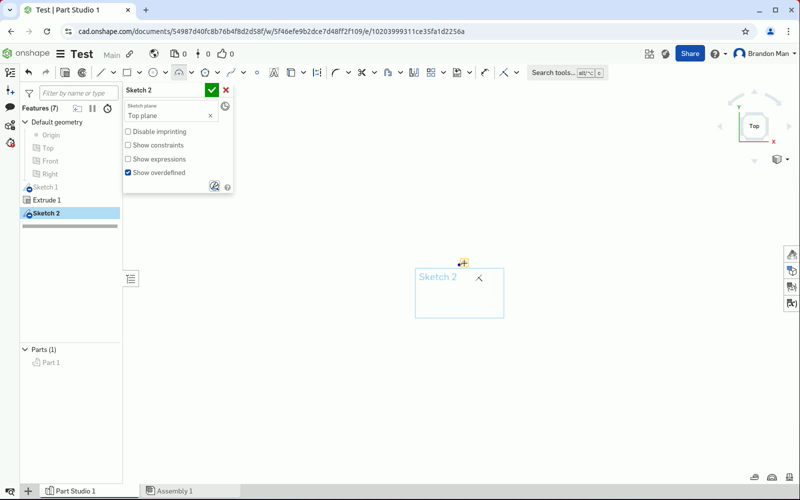
scroll(6)
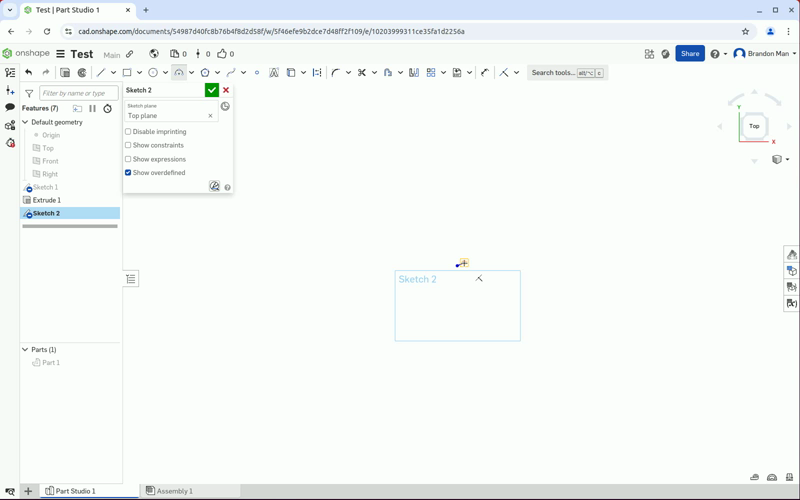
scroll(6)
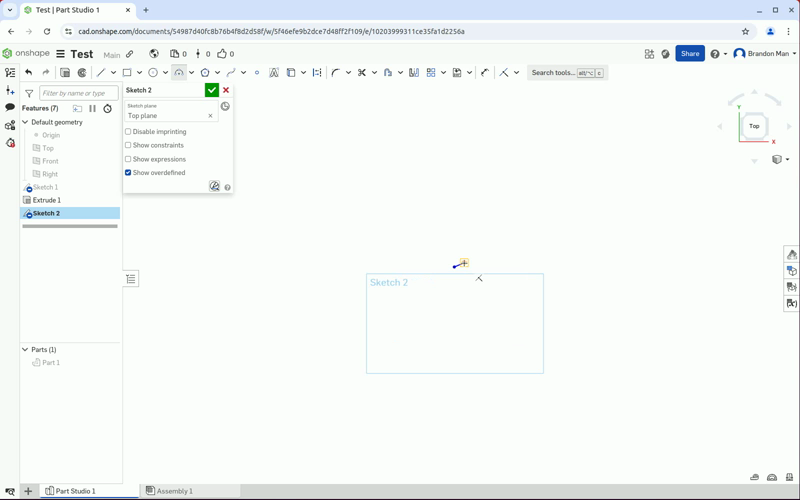
scroll(6)
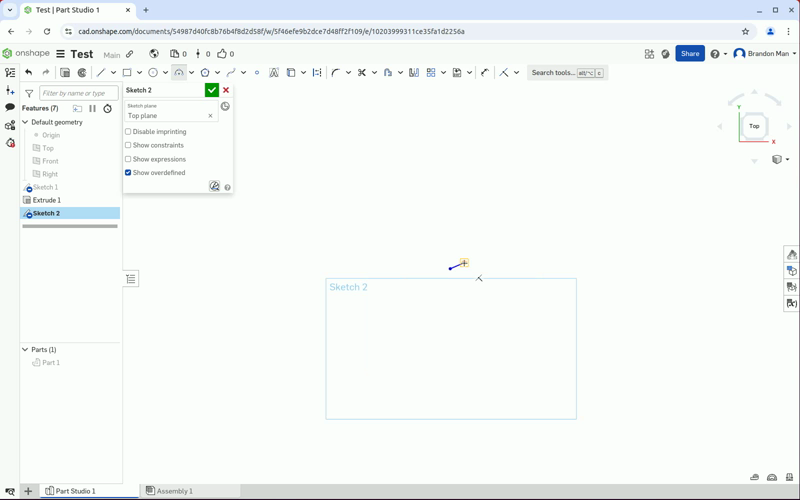
scroll(6)
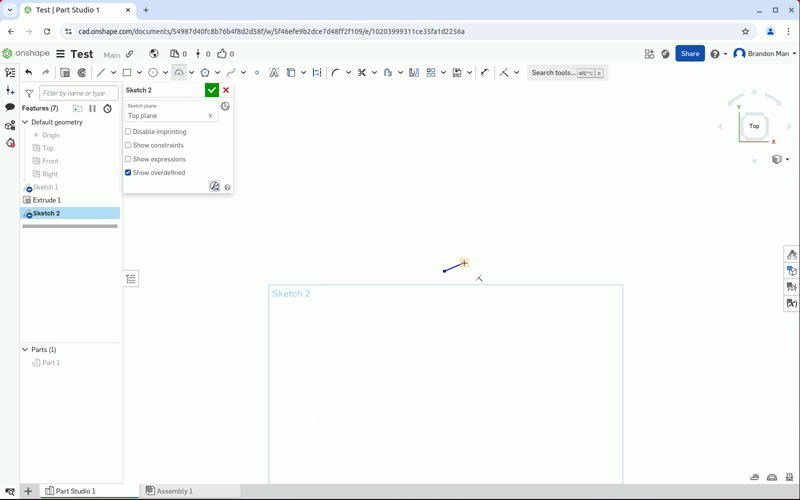
scroll(6)
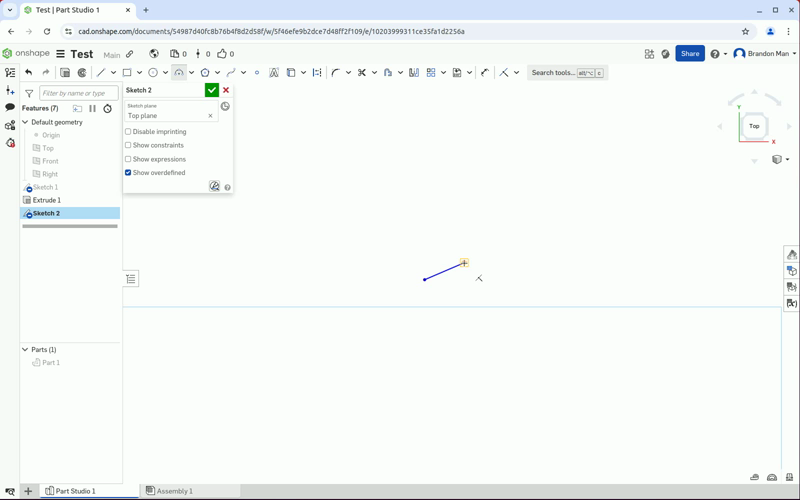
click(464, 262)
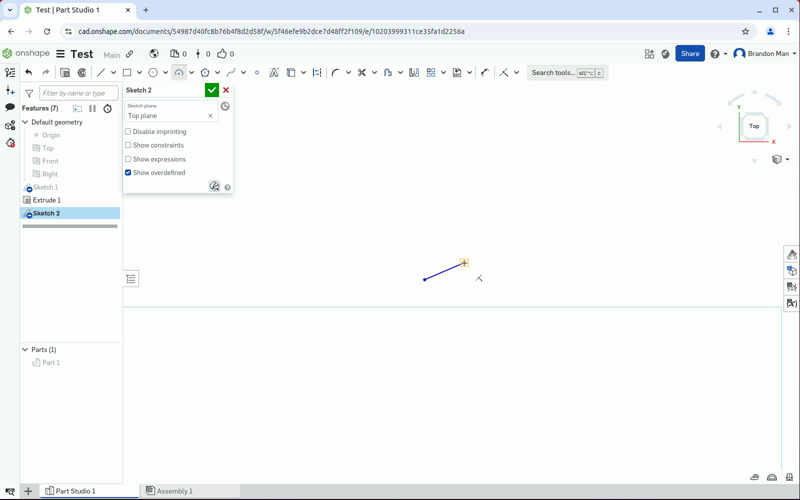
scroll(-6)
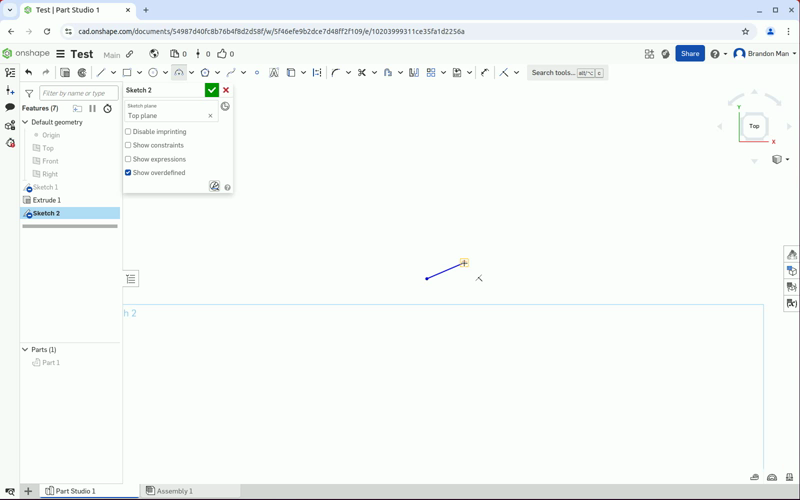
scroll(-6)
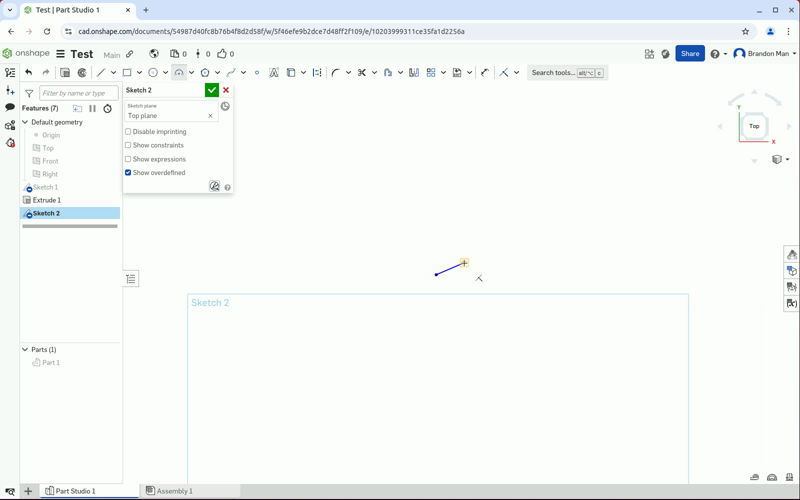
scroll(-6)
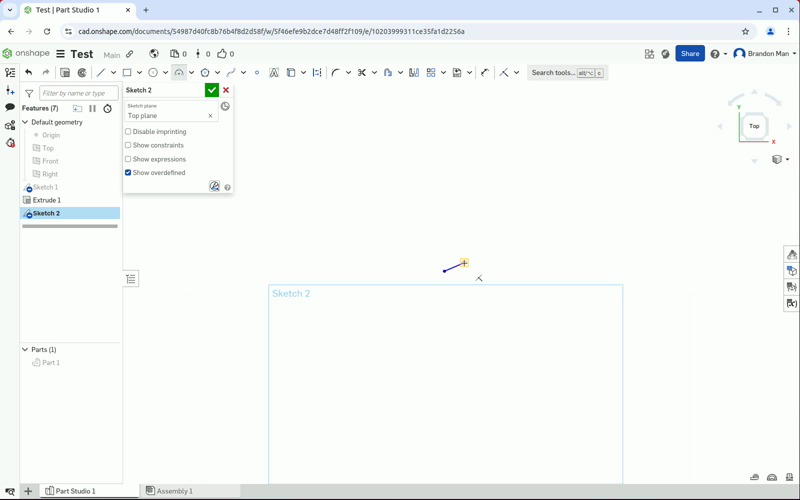
scroll(-6)
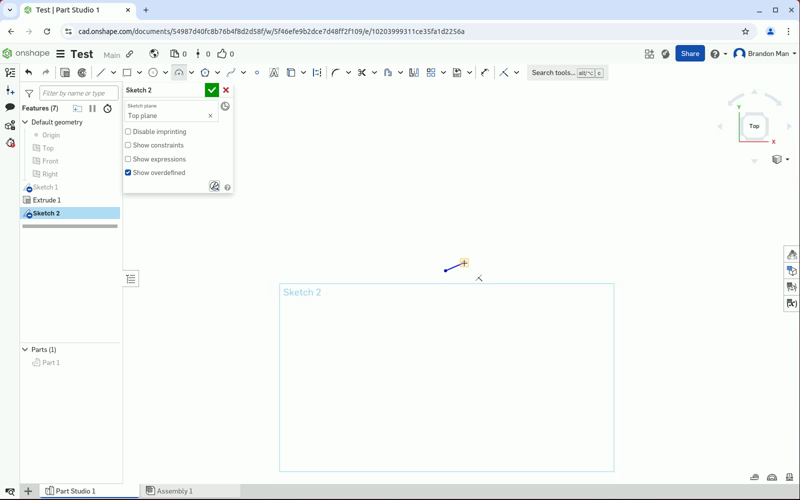
scroll(-6)
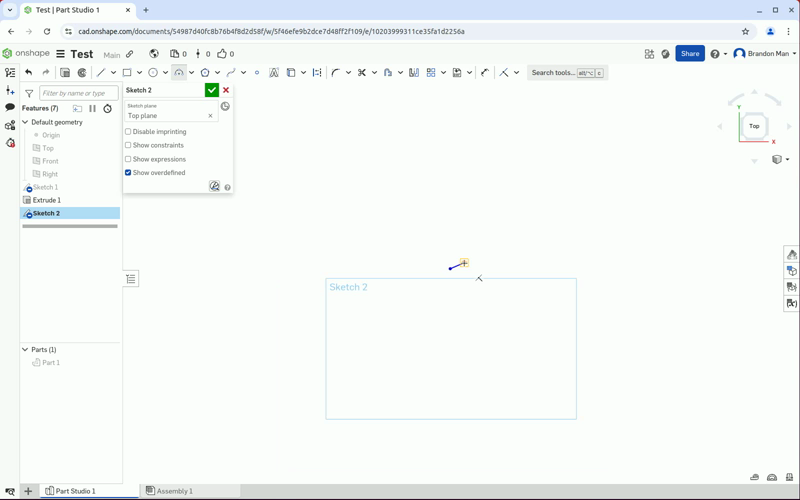
scroll(-6)
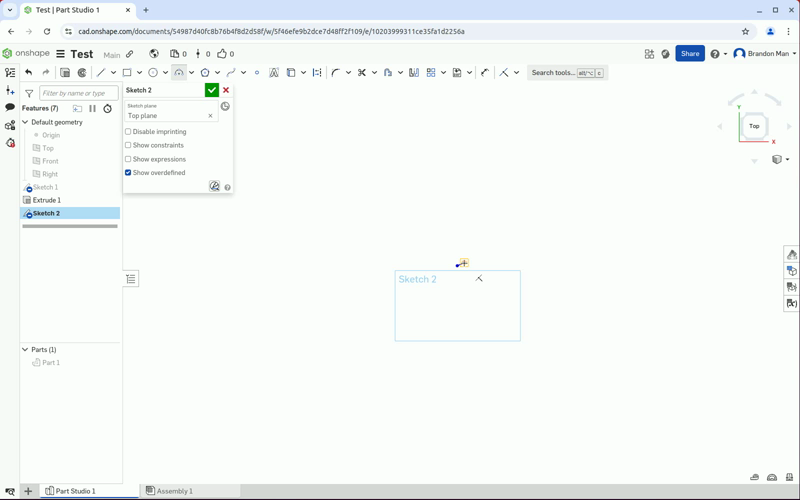
scroll(-6)
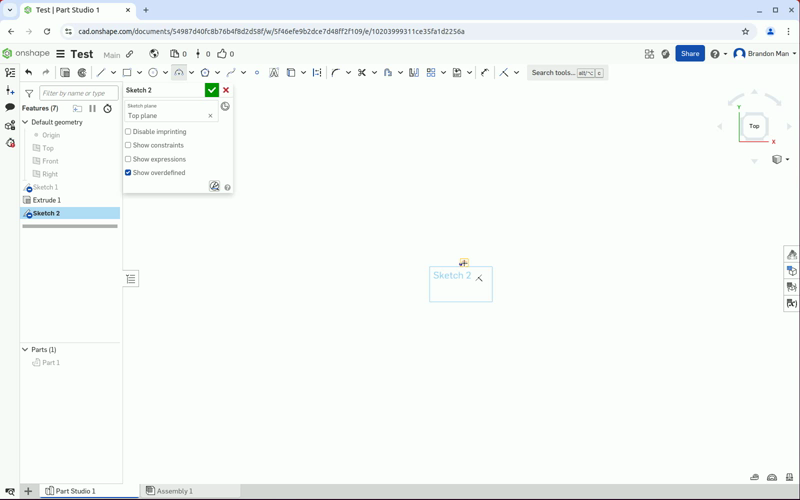
key_down(shift)
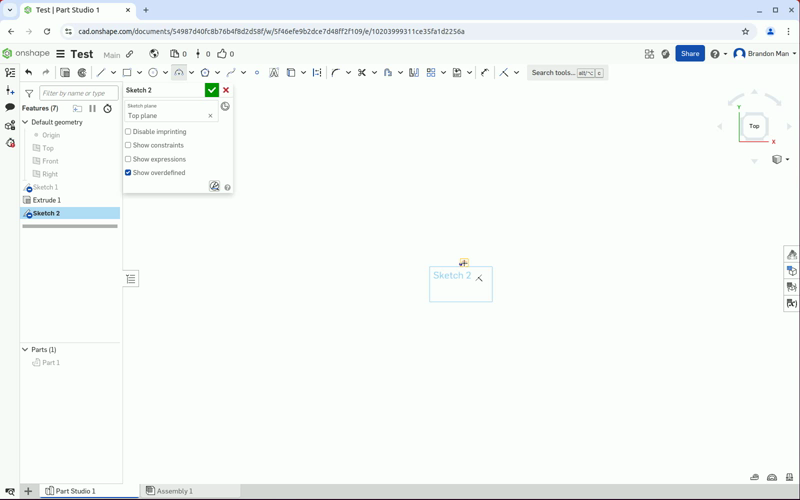
mouse_move(466, 255)
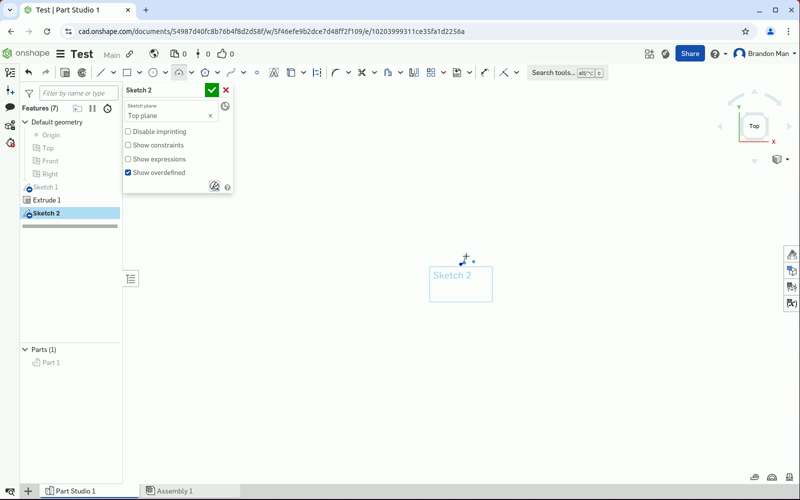
scroll(6)
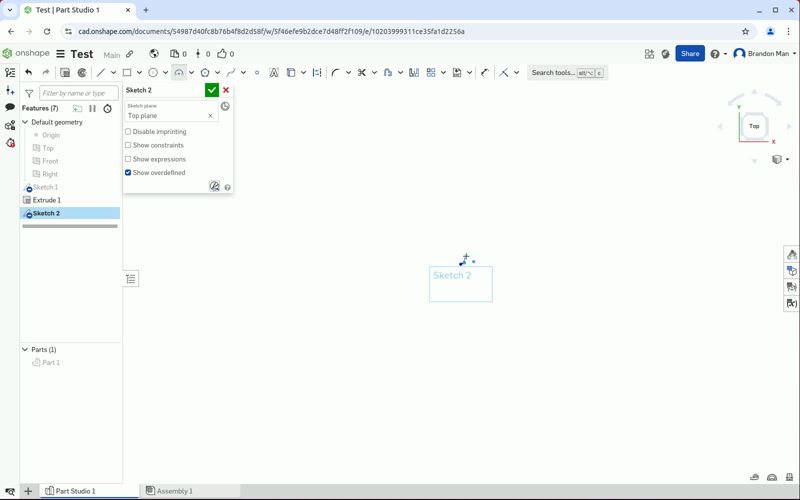
scroll(6)
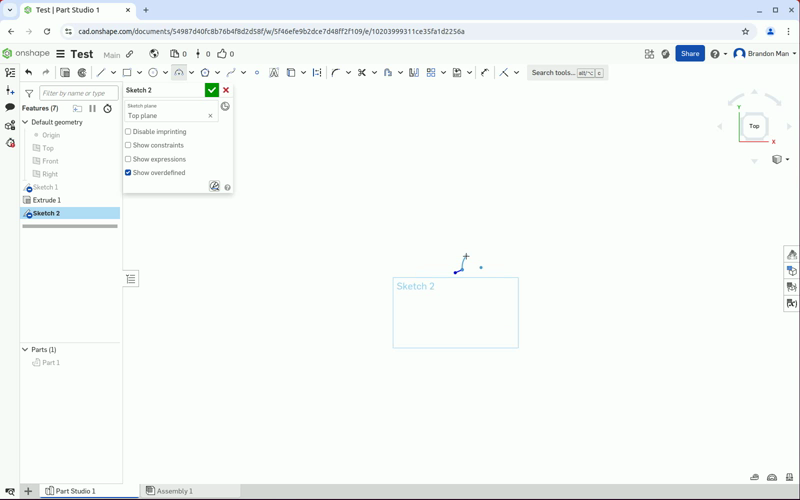
scroll(6)
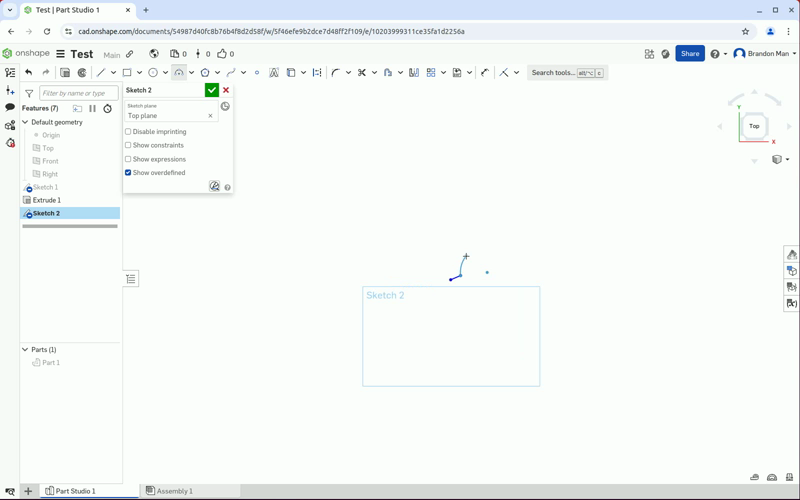
scroll(6)
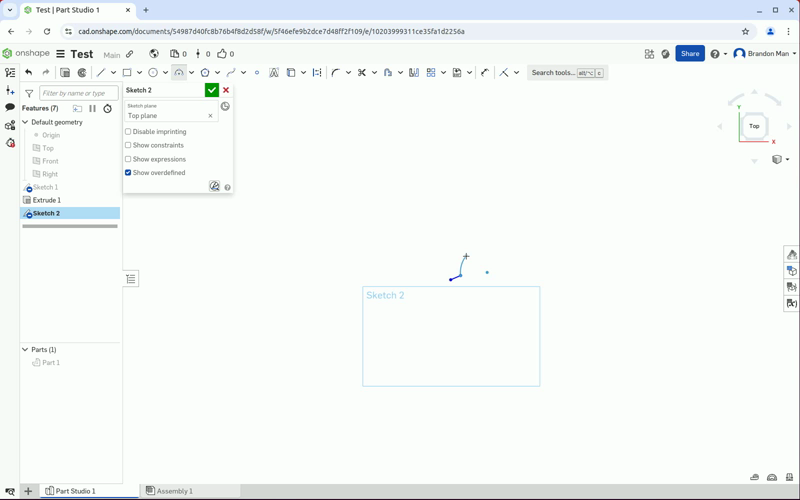
scroll(6)
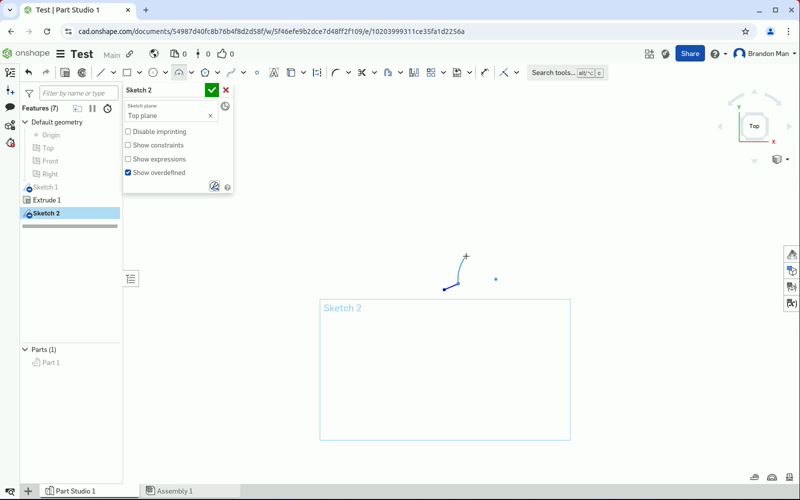
scroll(6)
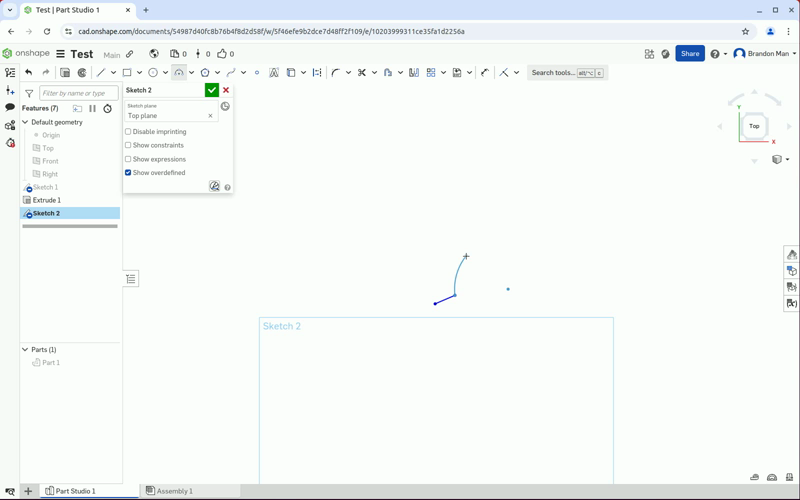
scroll(6)
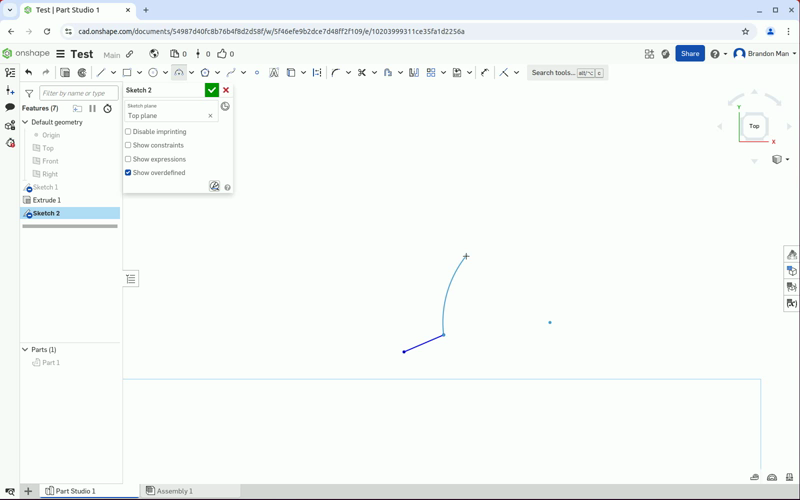
click(466, 255)
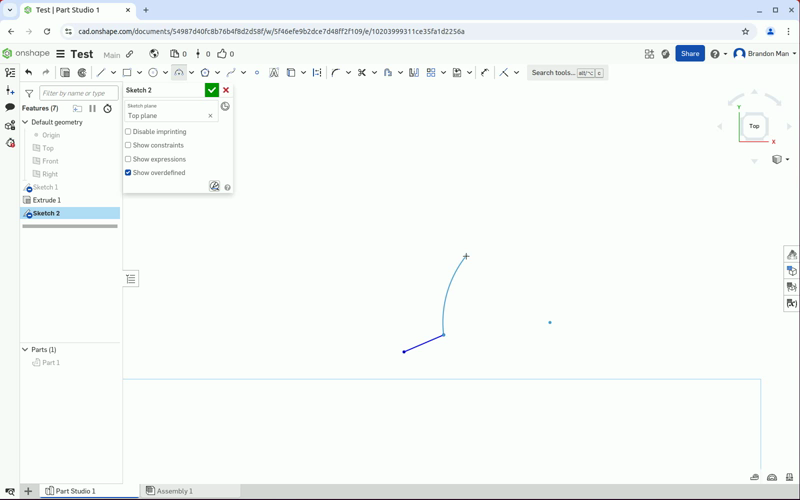
scroll(-6)
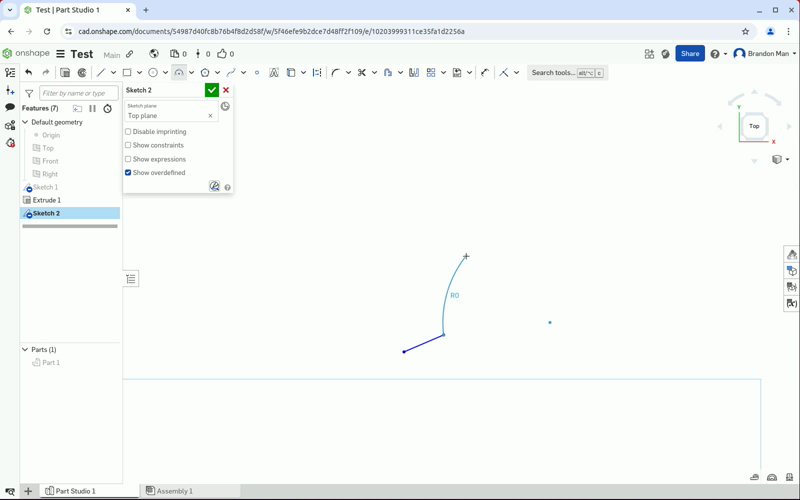
scroll(-6)
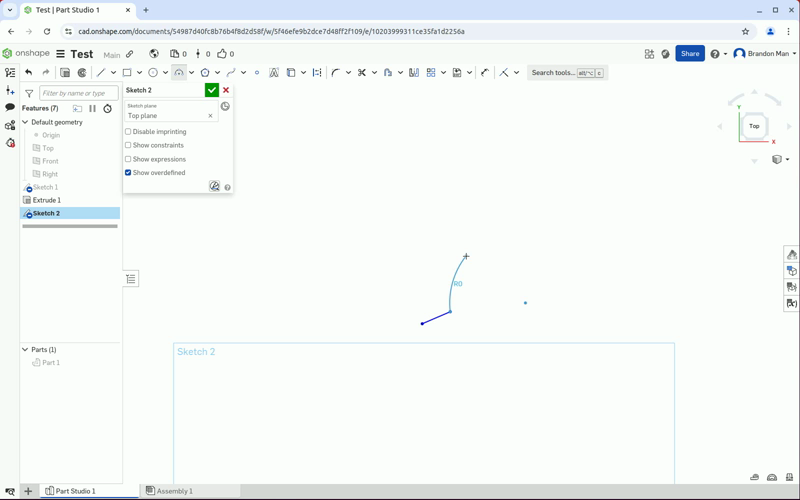
scroll(-6)
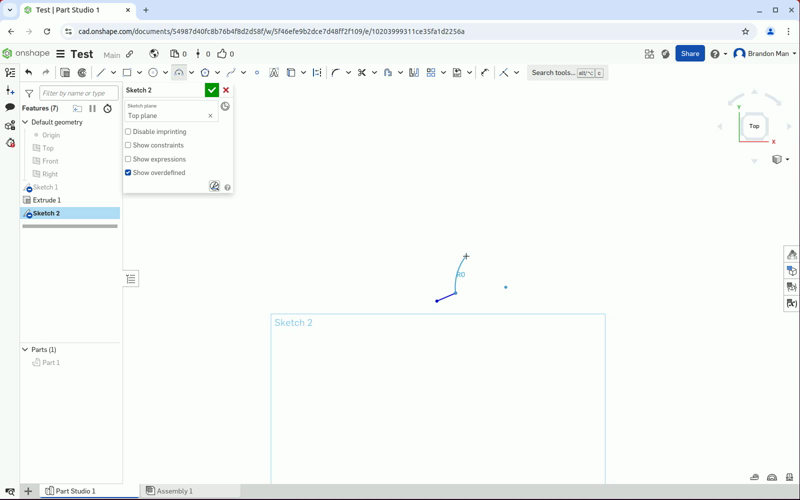
scroll(-6)
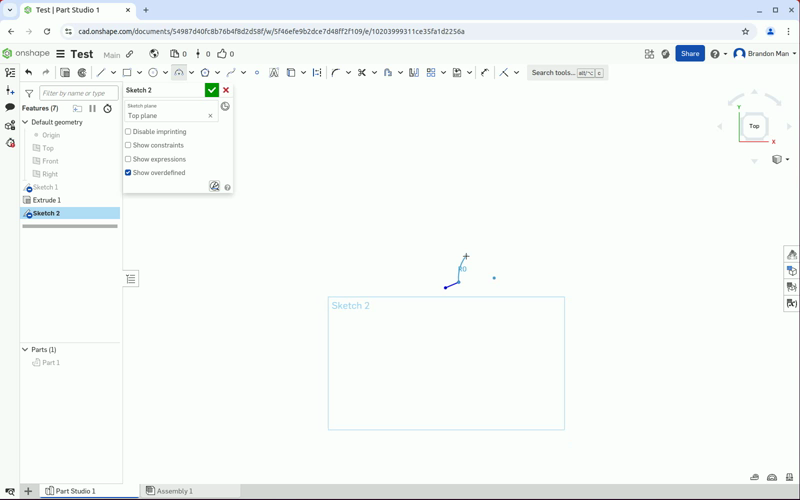
scroll(-6)
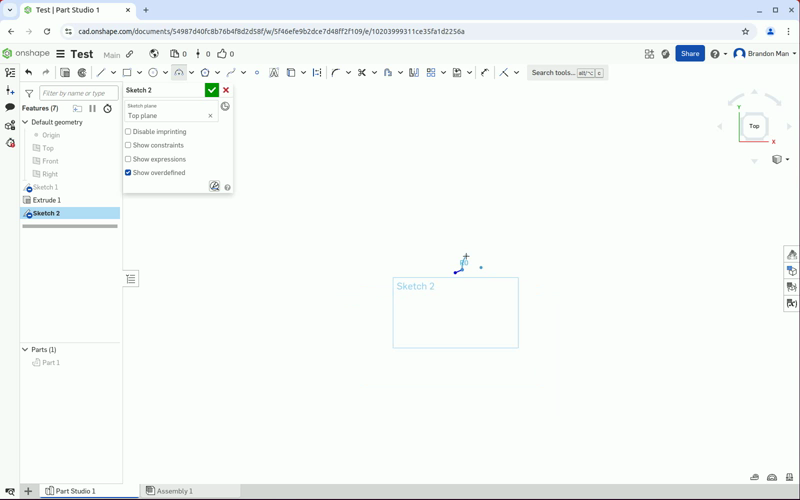
scroll(-6)
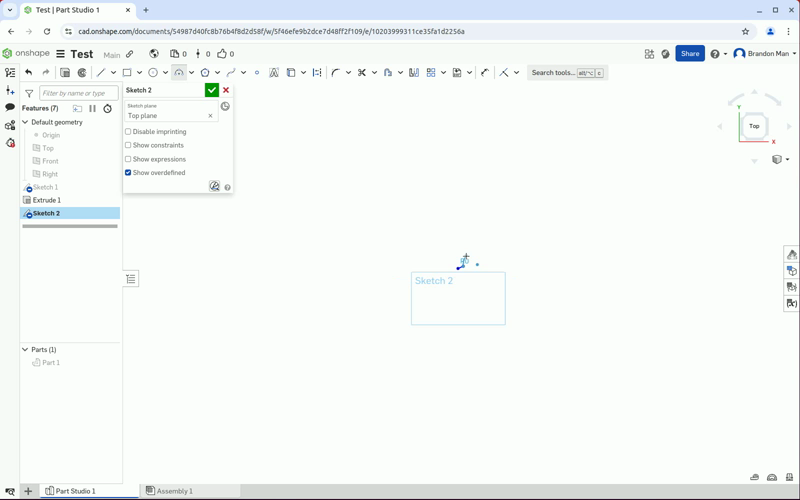
scroll(-6)
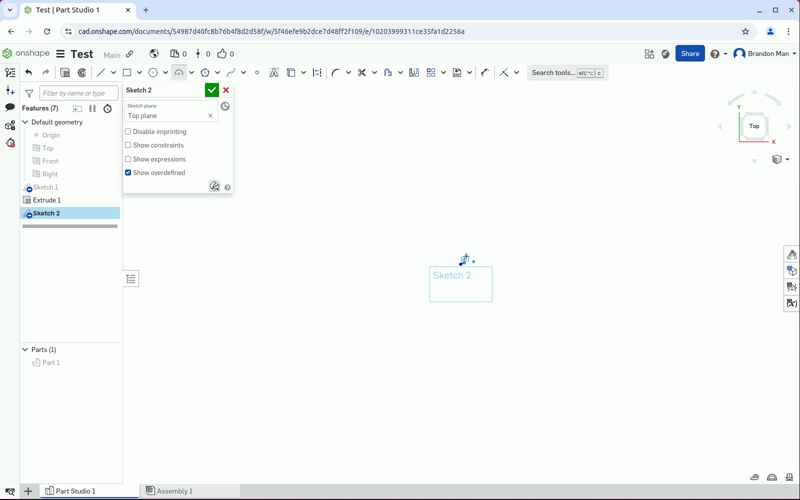
mouse_move(464, 259)
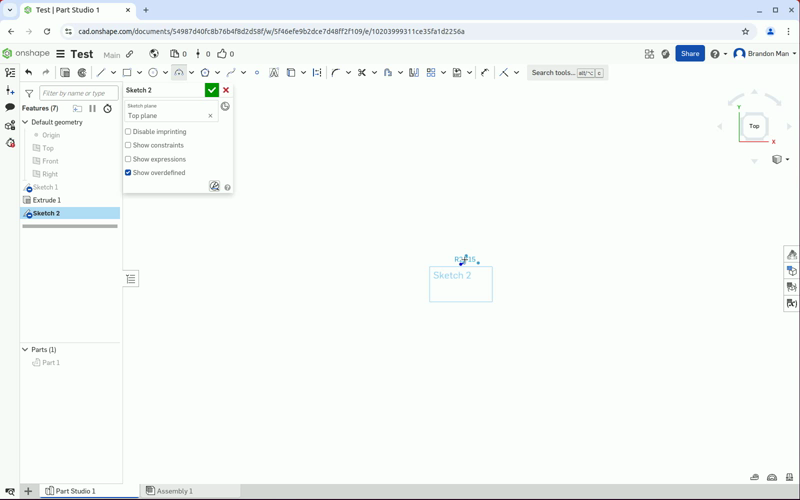
scroll(6)
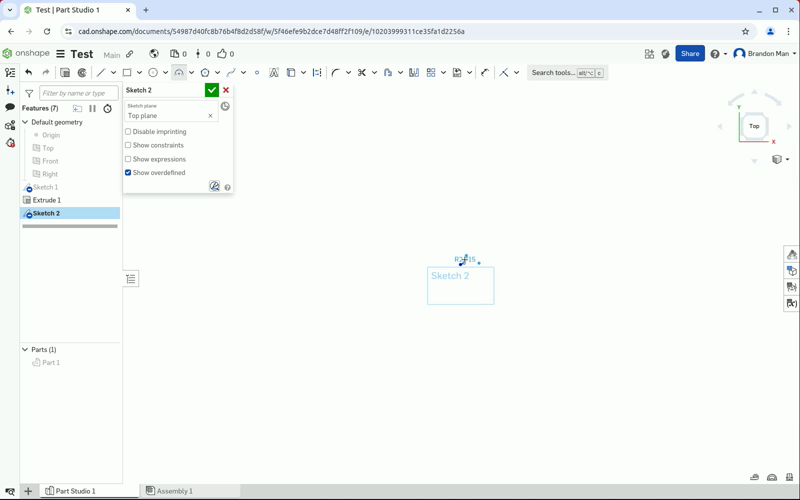
scroll(6)
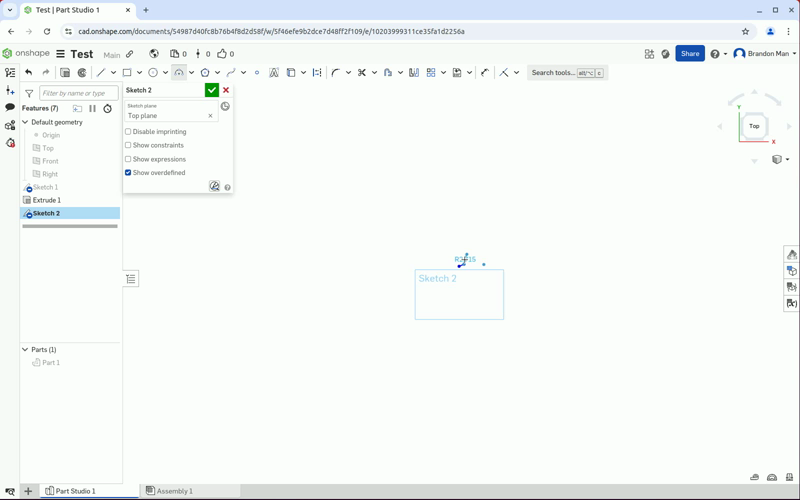
scroll(6)
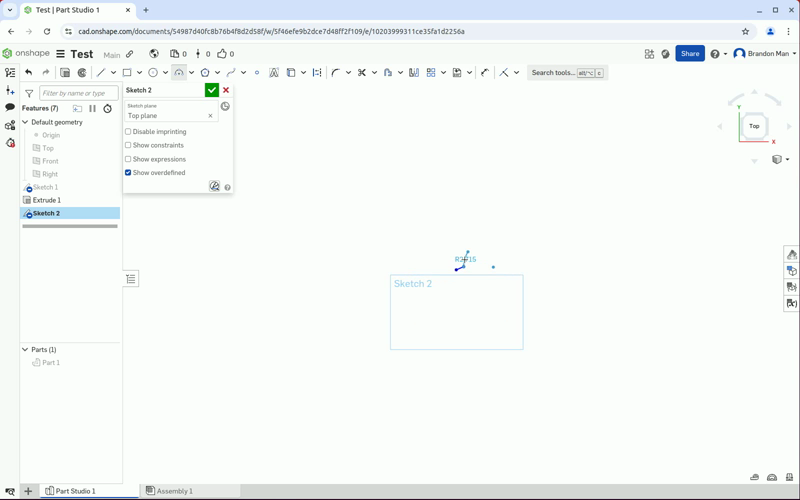
scroll(6)
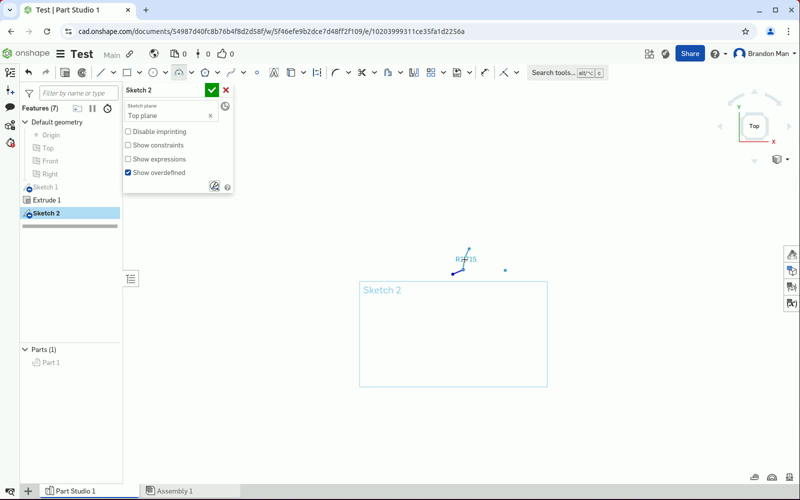
scroll(6)
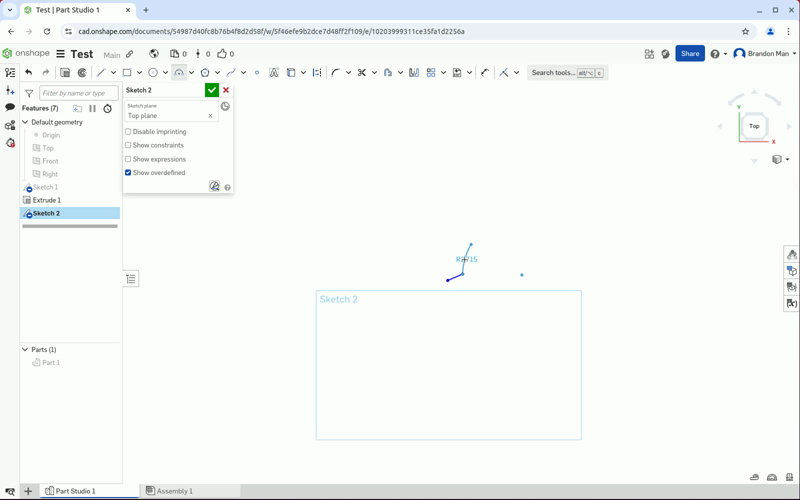
scroll(6)
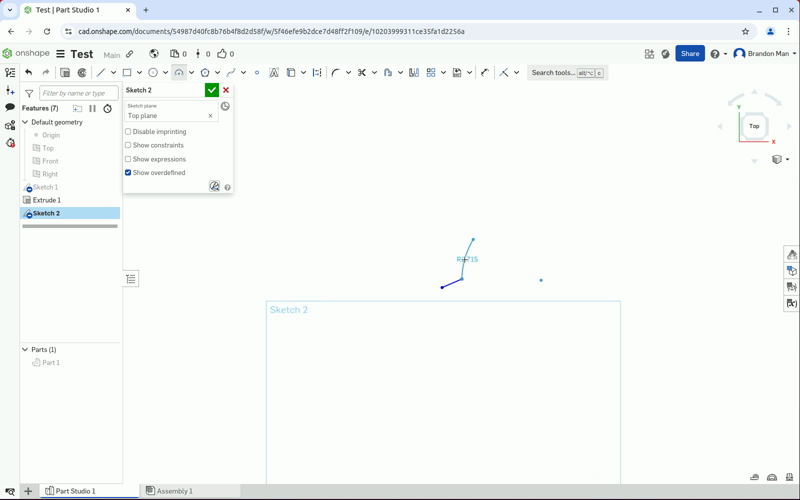
scroll(6)
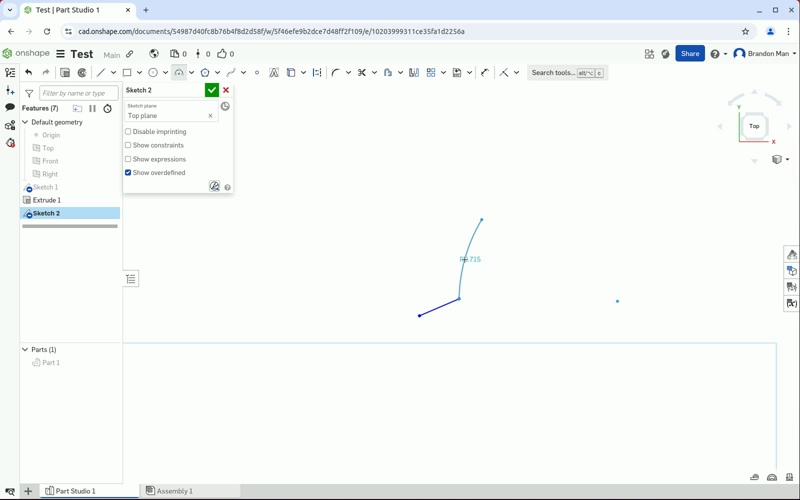
click(464, 259)
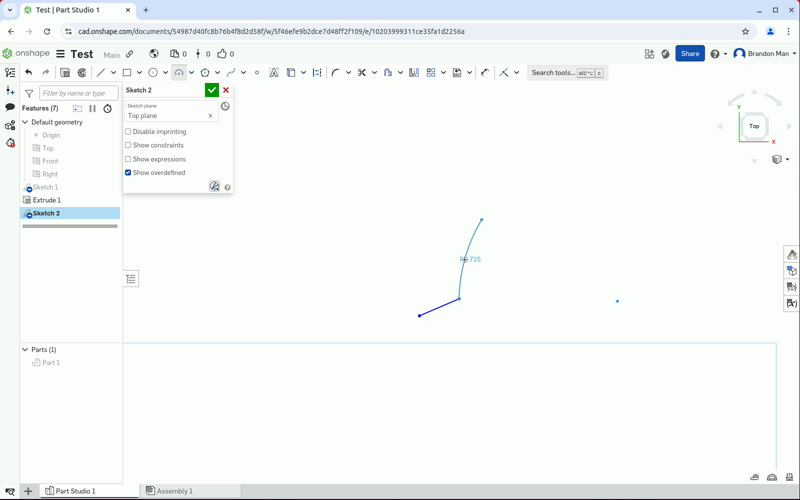
scroll(-6)
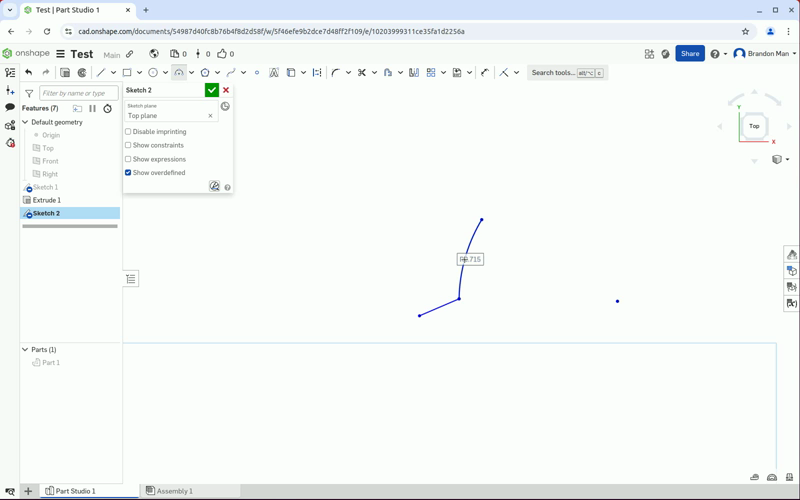
scroll(-6)
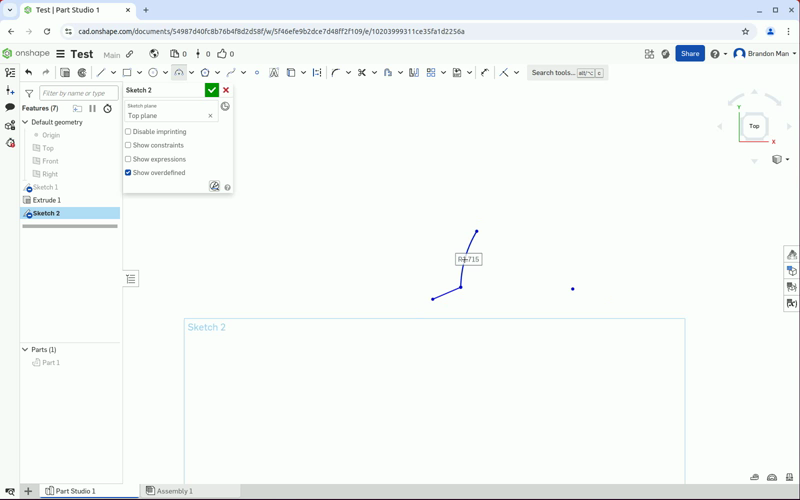
scroll(-6)
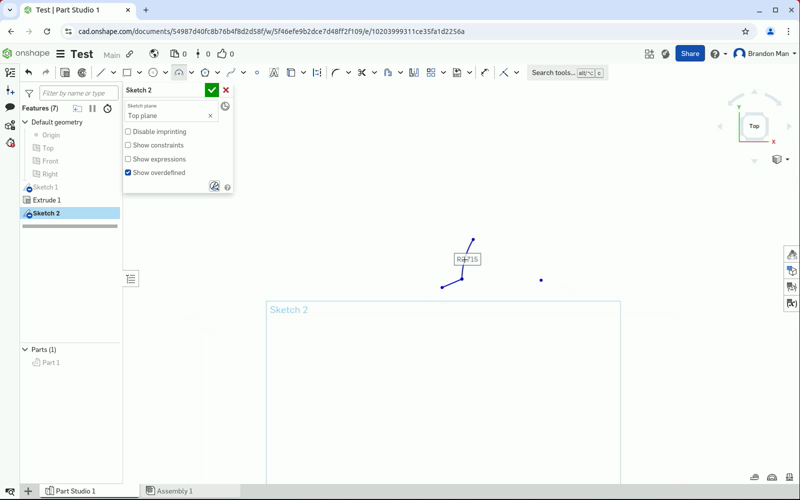
scroll(-6)
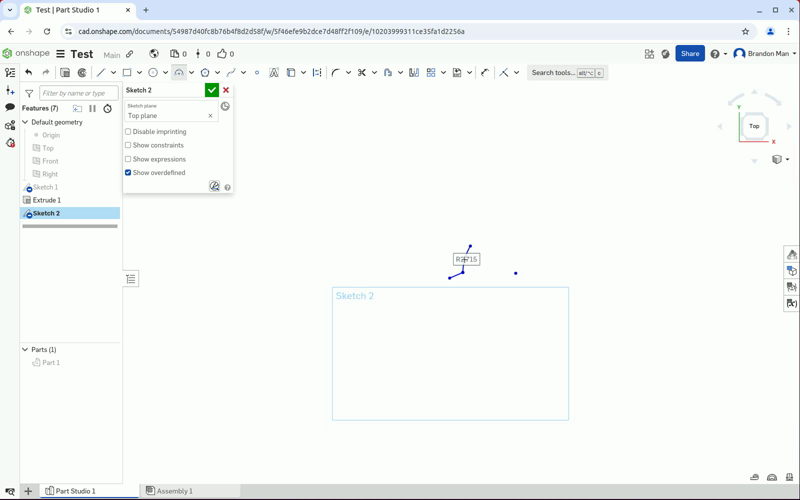
scroll(-6)
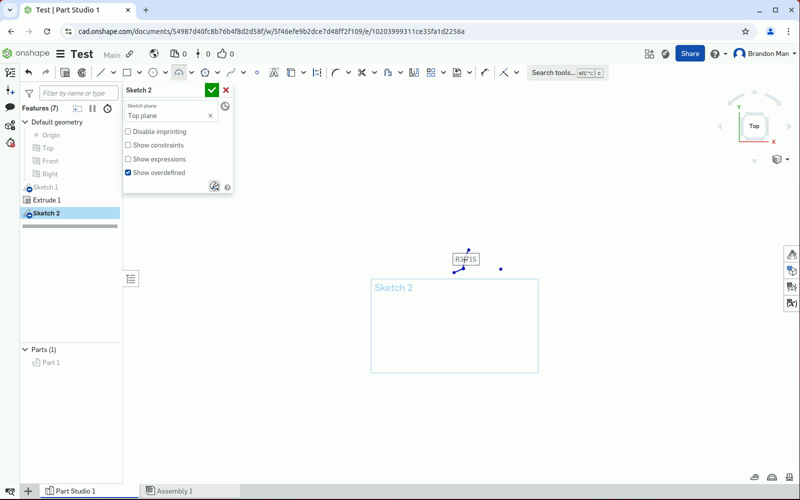
scroll(-6)
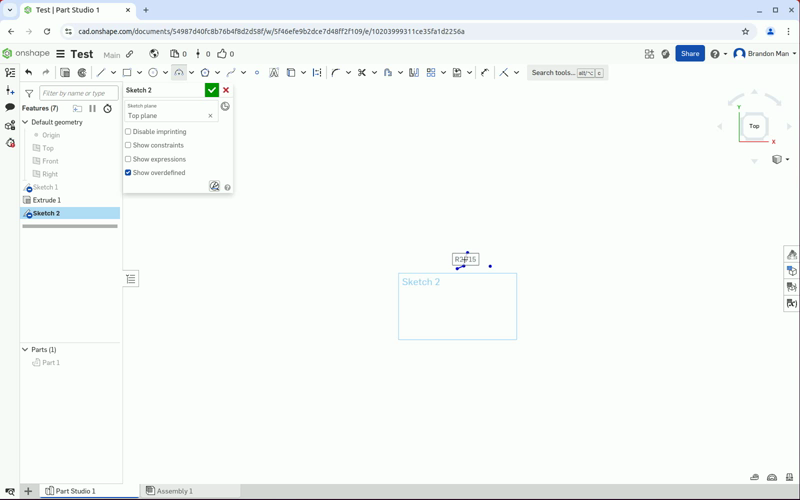
scroll(-6)
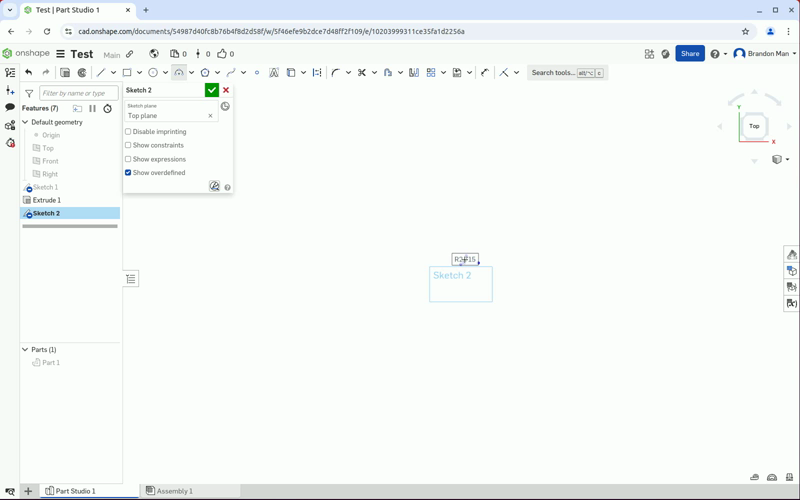
key_up(shift)
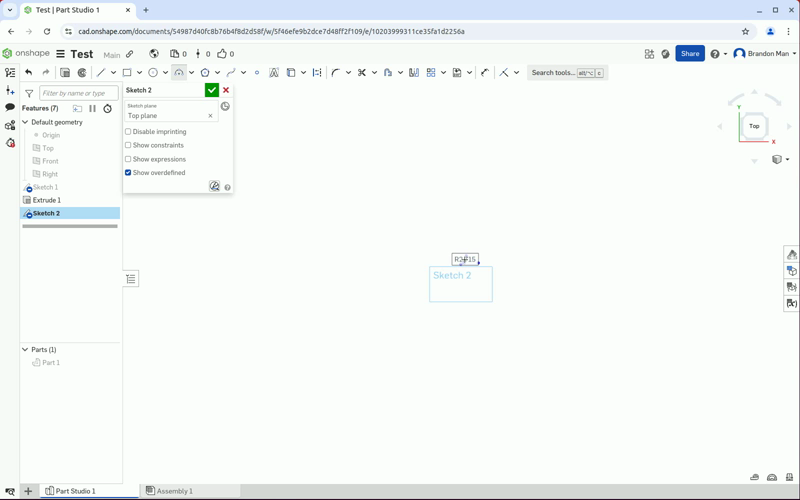
key(esc)
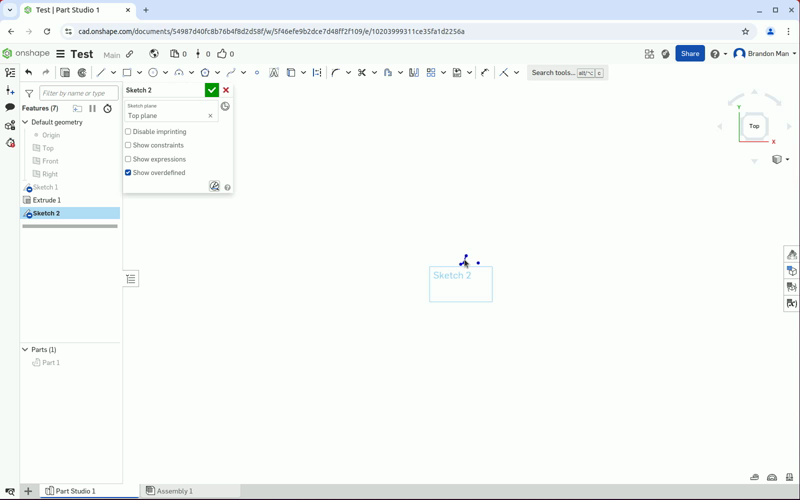
key(l)
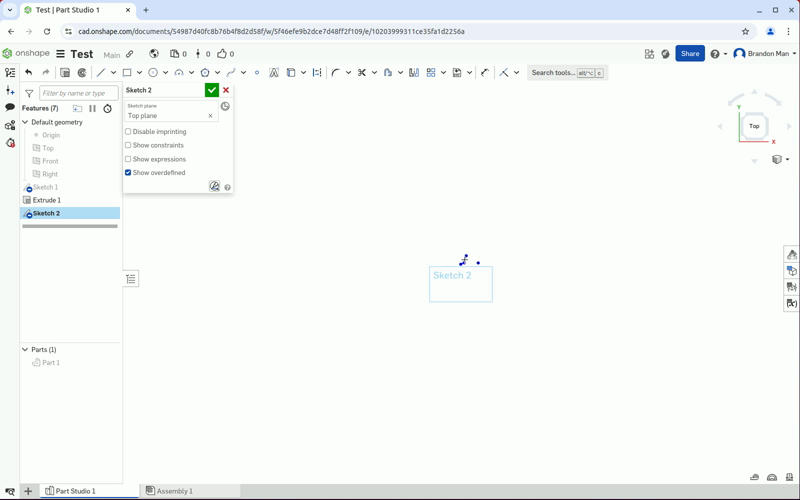
mouse_move(466, 255)
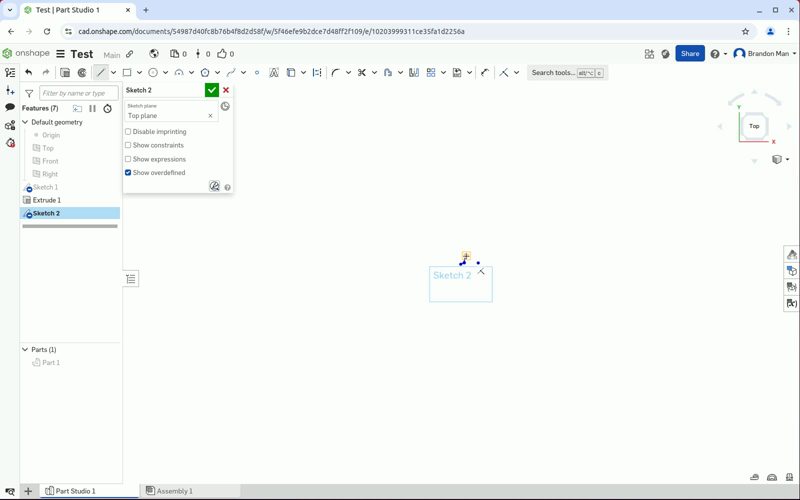
scroll(6)
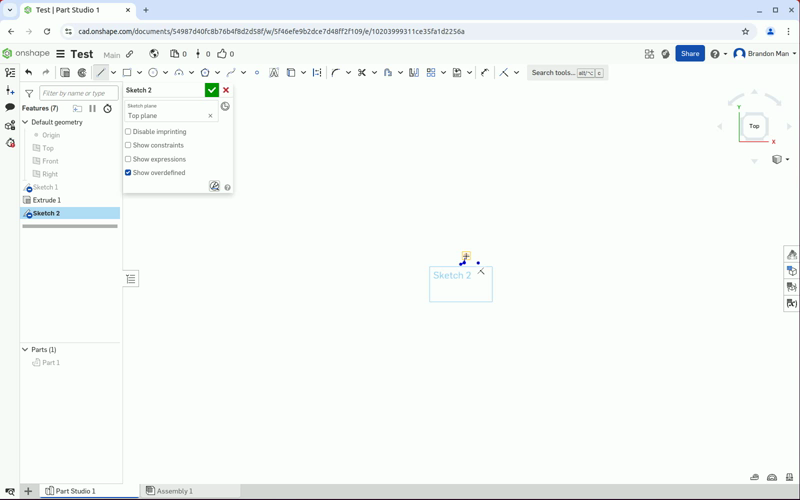
scroll(6)
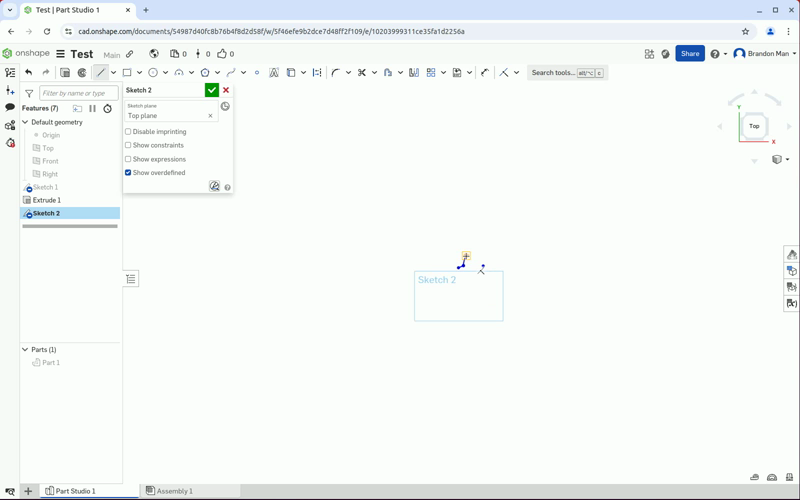
scroll(6)
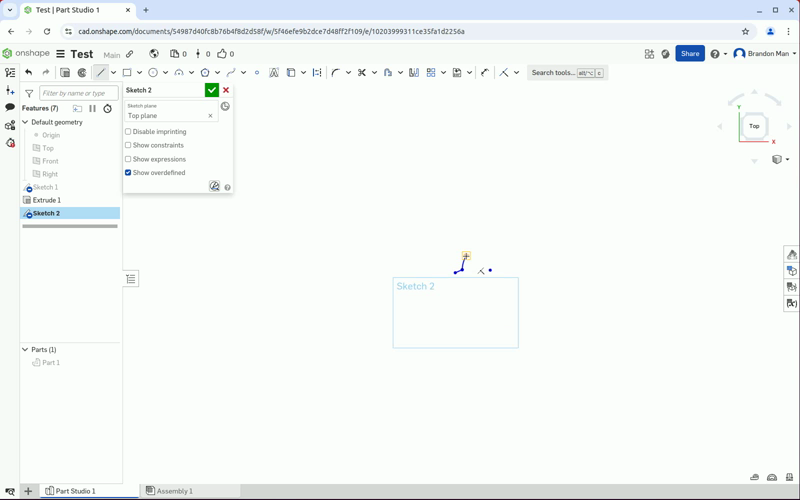
scroll(6)
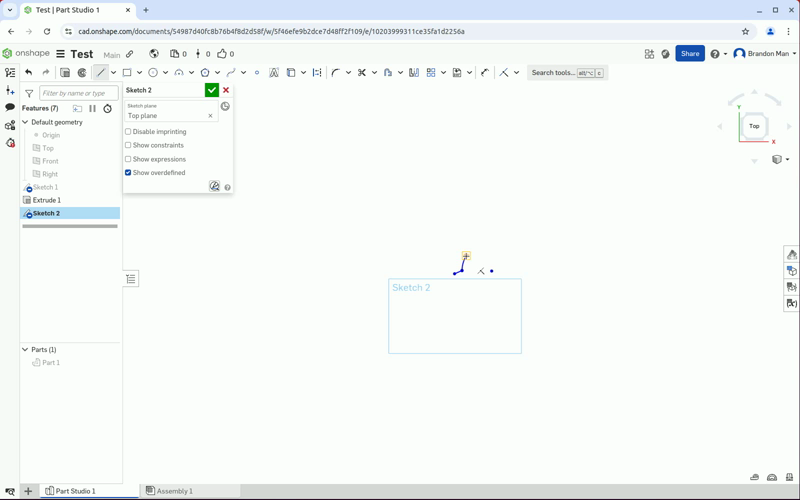
scroll(6)
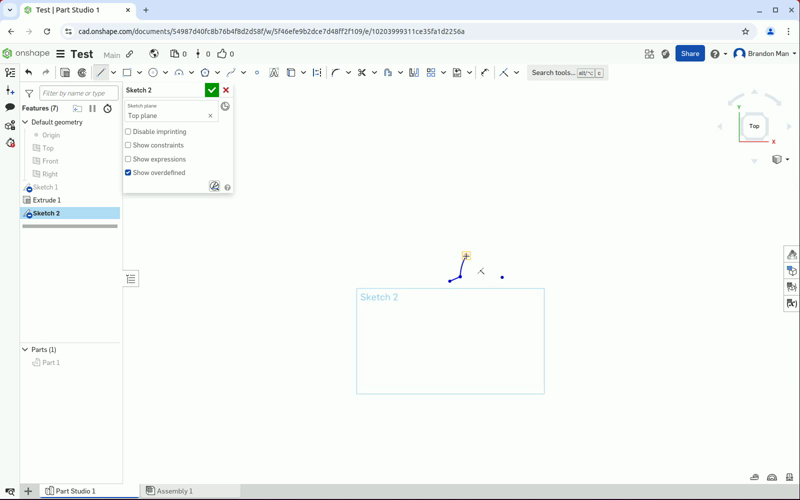
scroll(6)
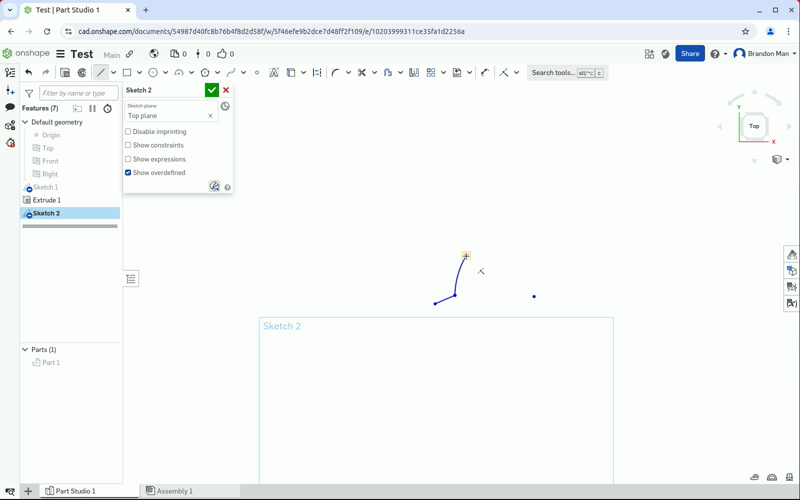
scroll(6)
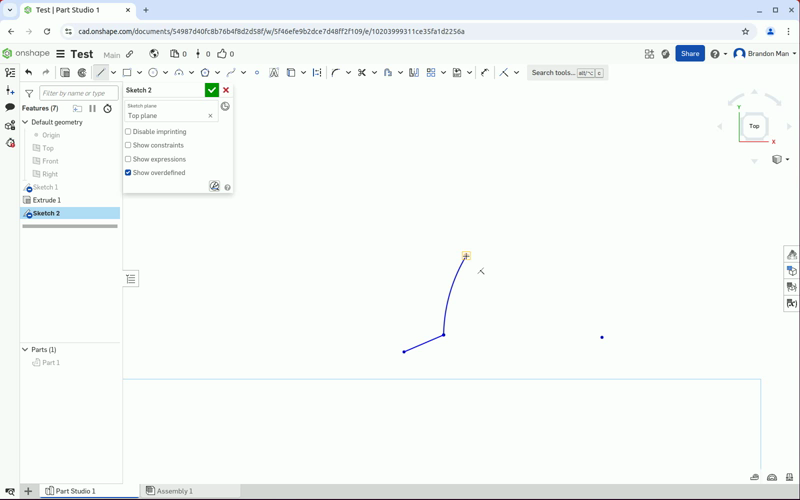
click(466, 255)
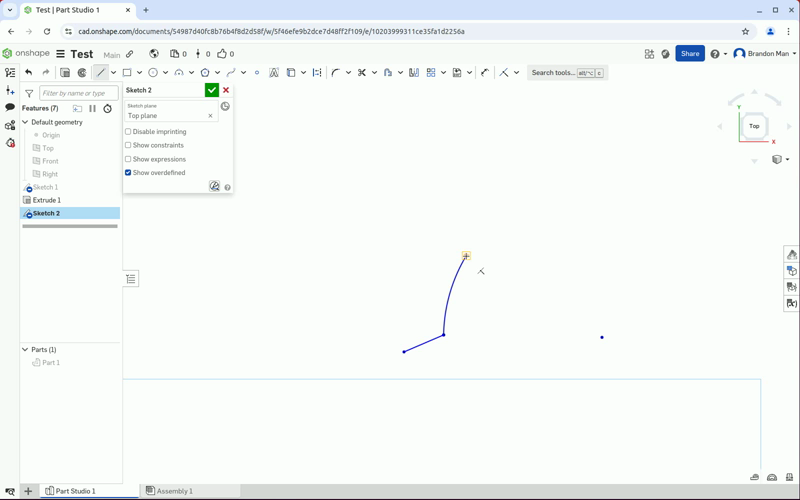
scroll(-6)
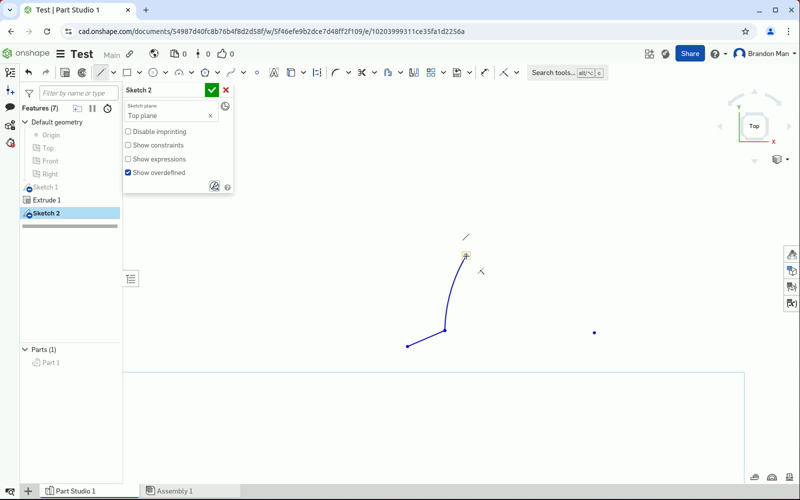
scroll(-6)
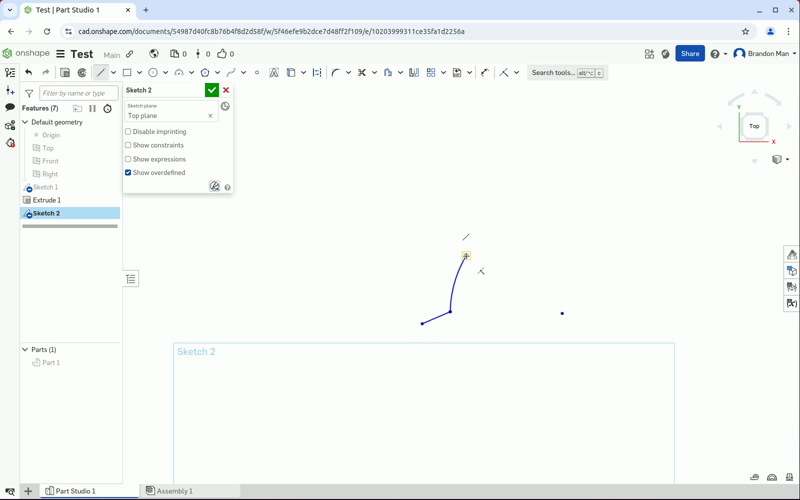
scroll(-6)
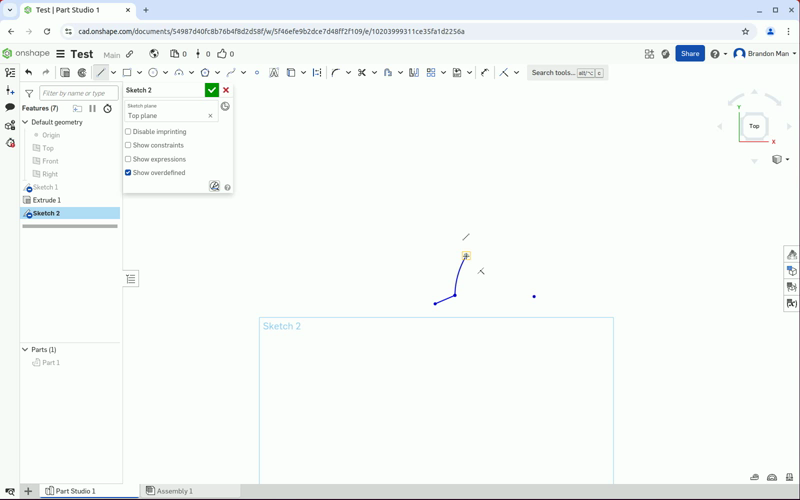
scroll(-6)
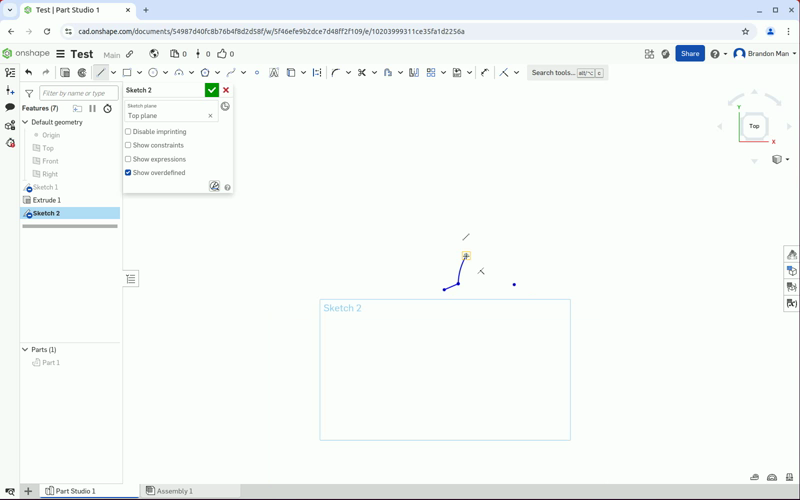
scroll(-6)
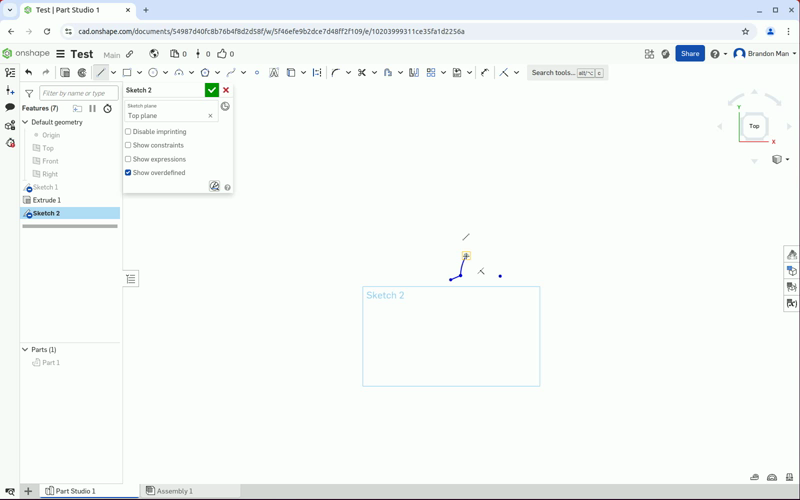
scroll(-6)
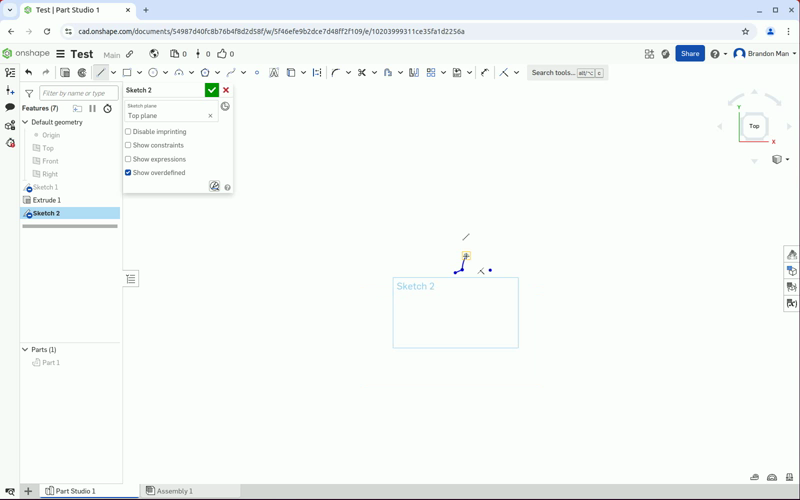
scroll(-6)
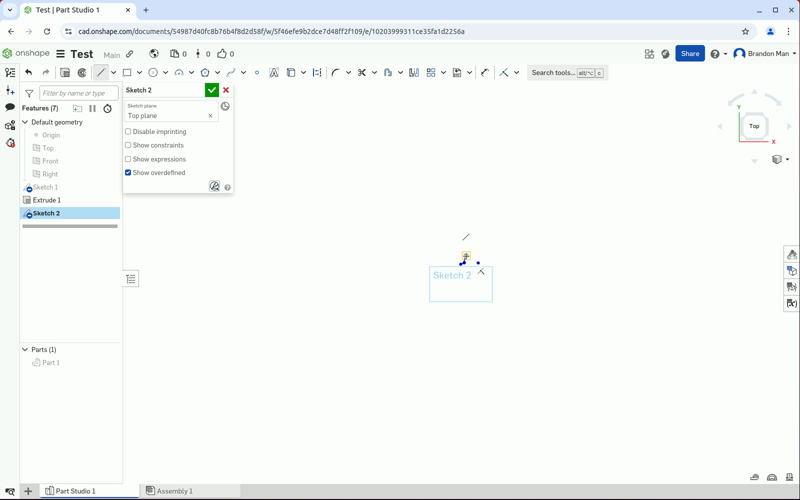
key_down(shift)
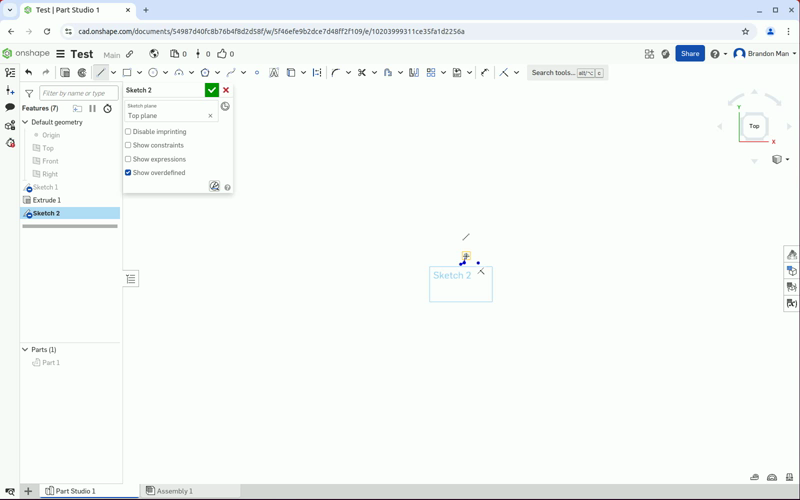
mouse_move(496, 255)
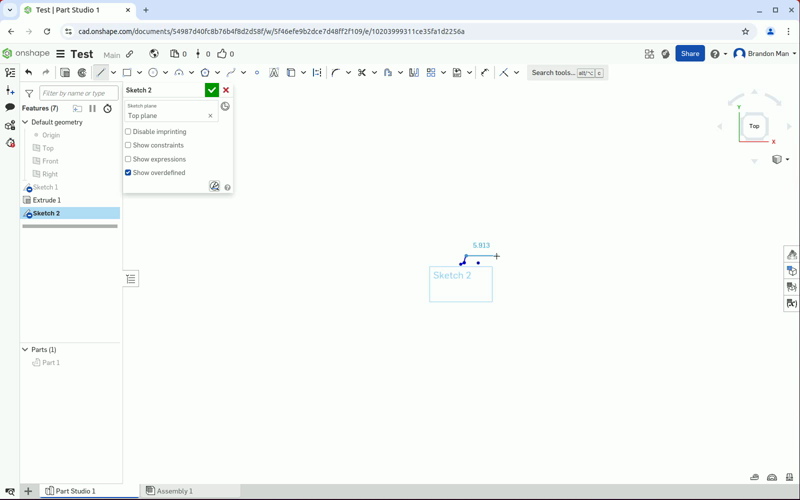
mouse_move(462, 255)
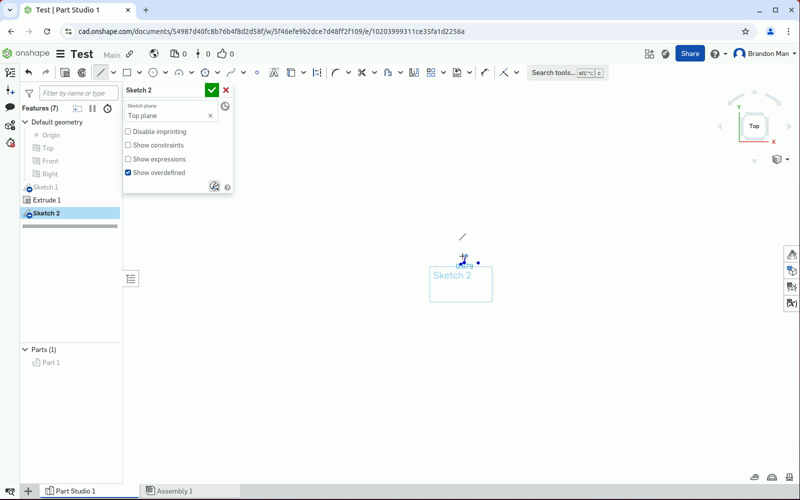
scroll(6)
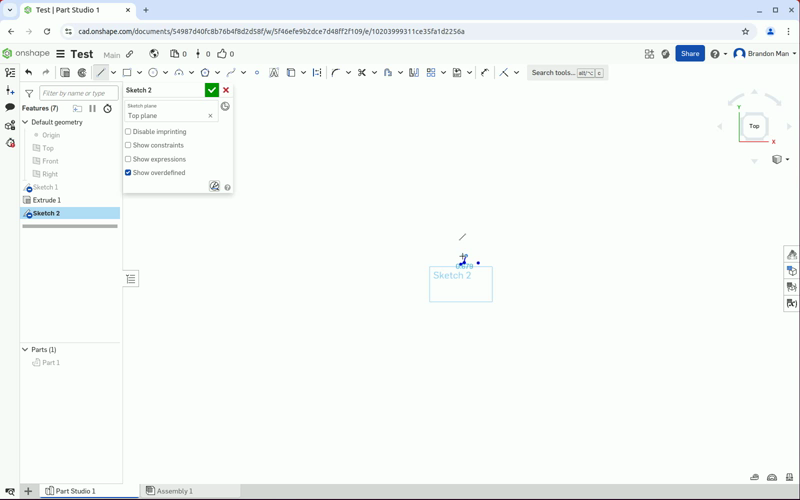
scroll(6)
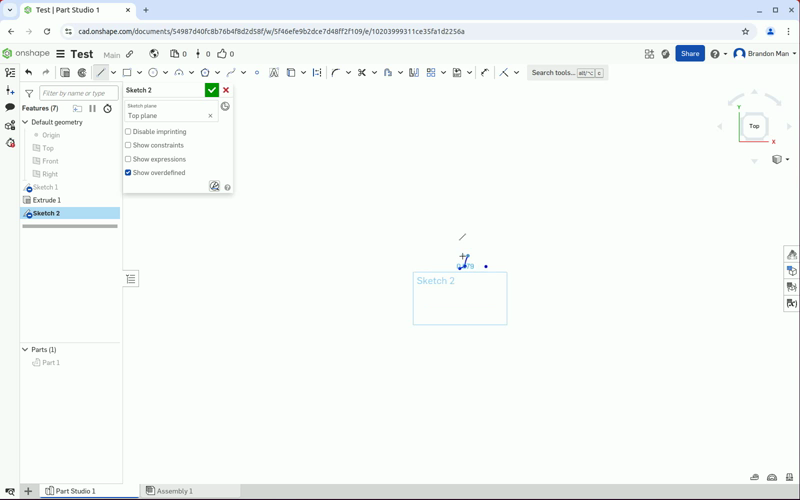
scroll(6)
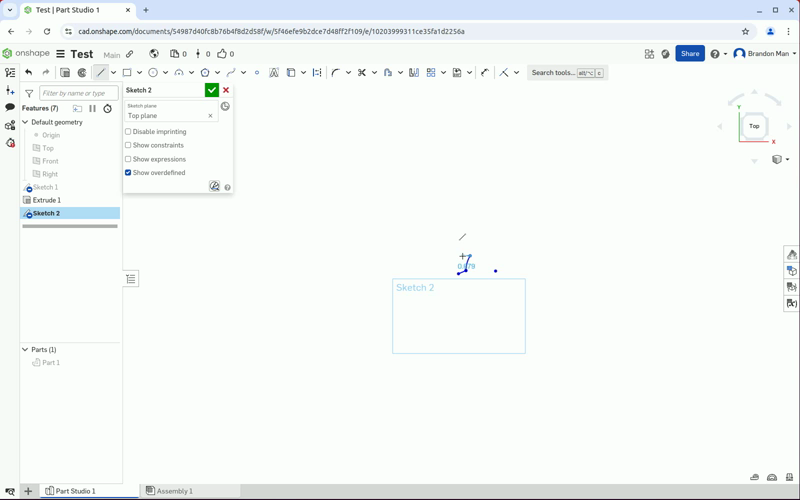
scroll(6)
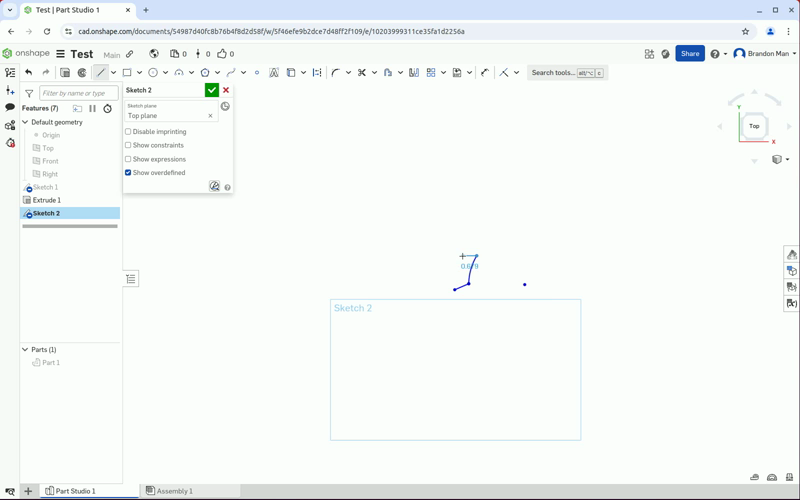
scroll(6)
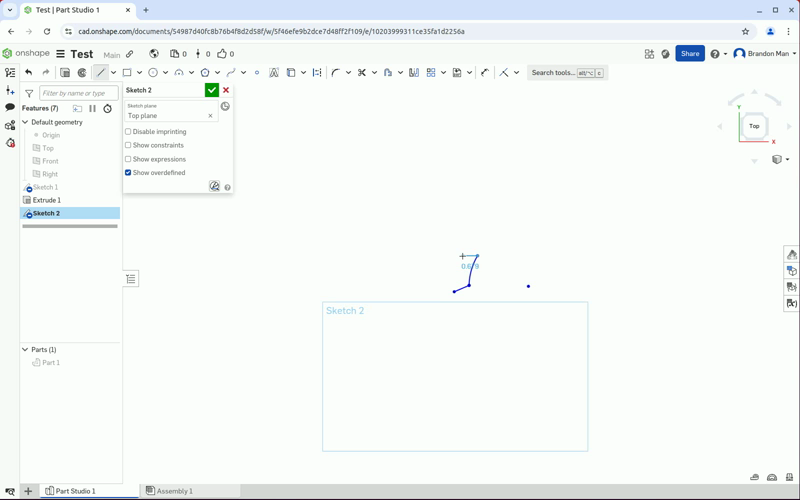
scroll(6)
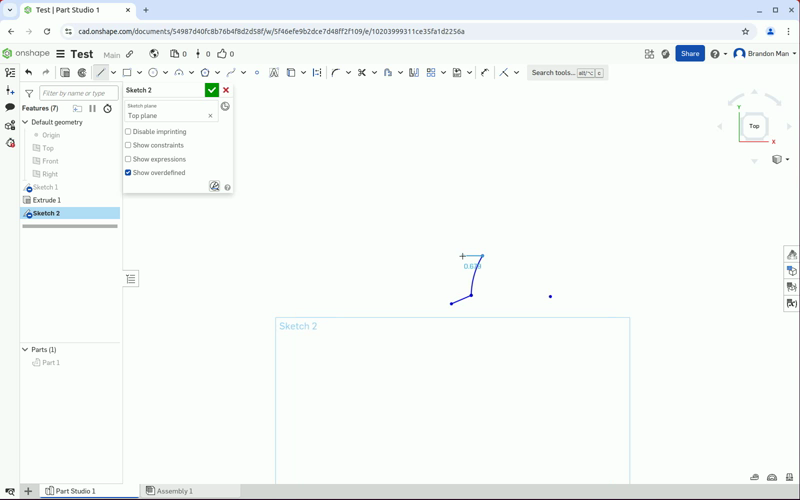
scroll(6)
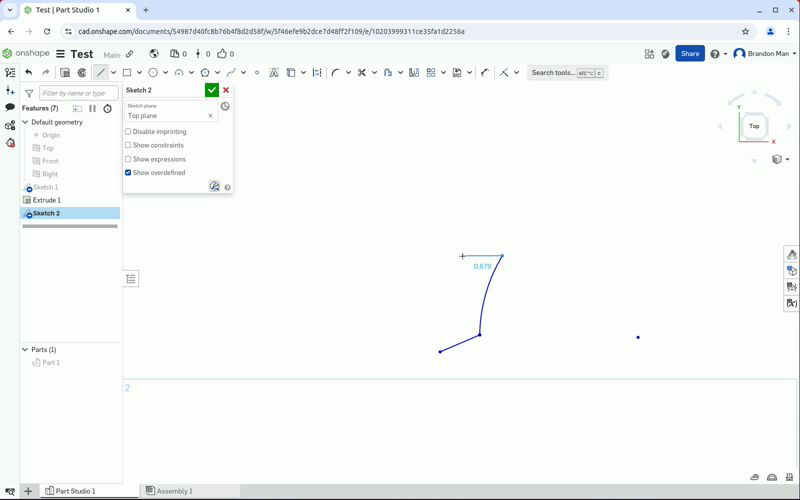
click(462, 255)
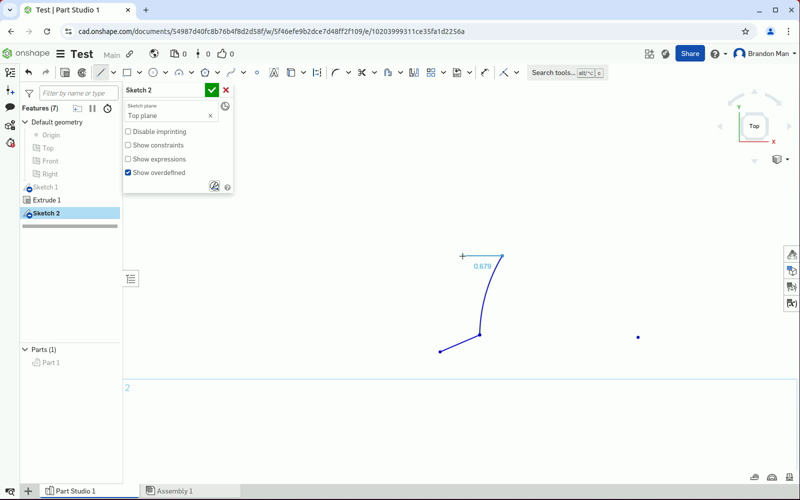
scroll(-6)
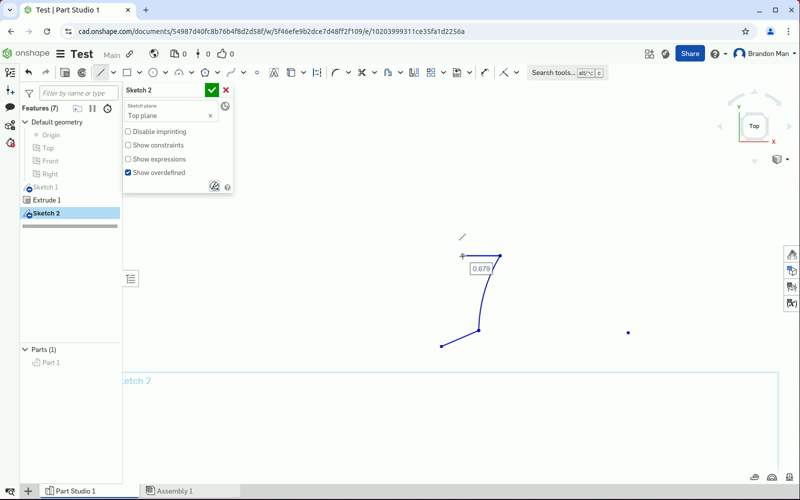
scroll(-6)
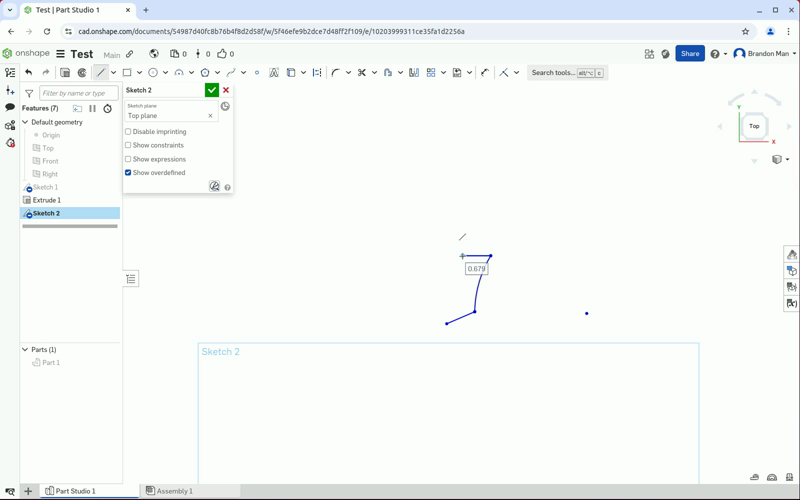
scroll(-6)
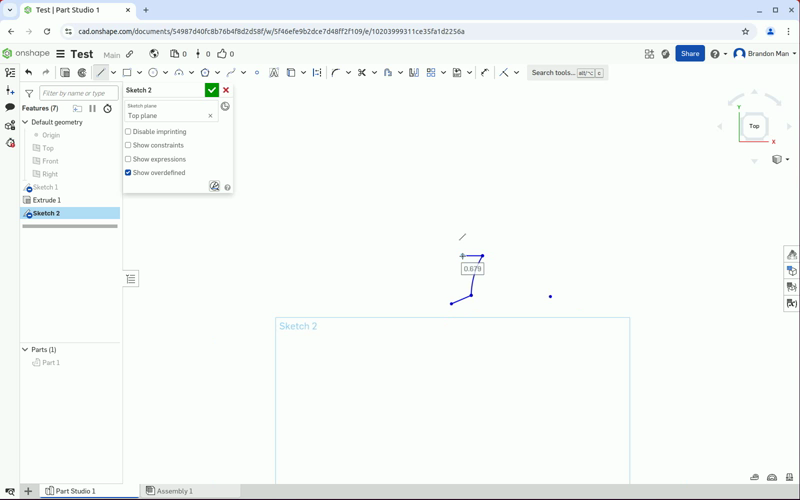
scroll(-6)
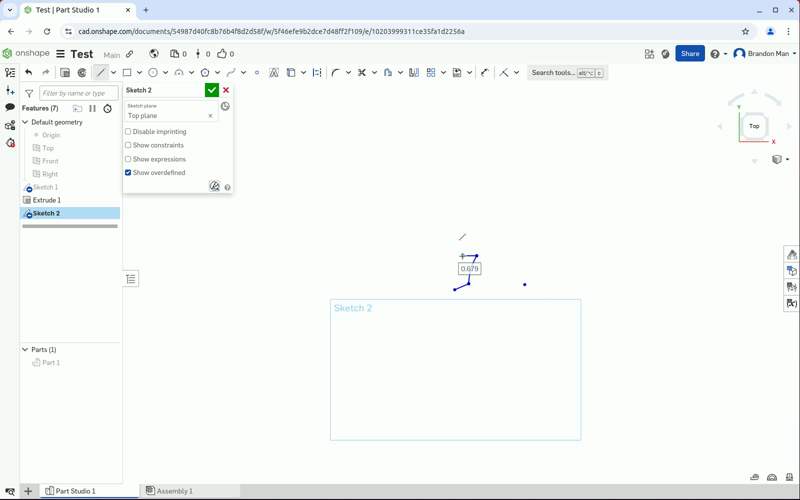
scroll(-6)
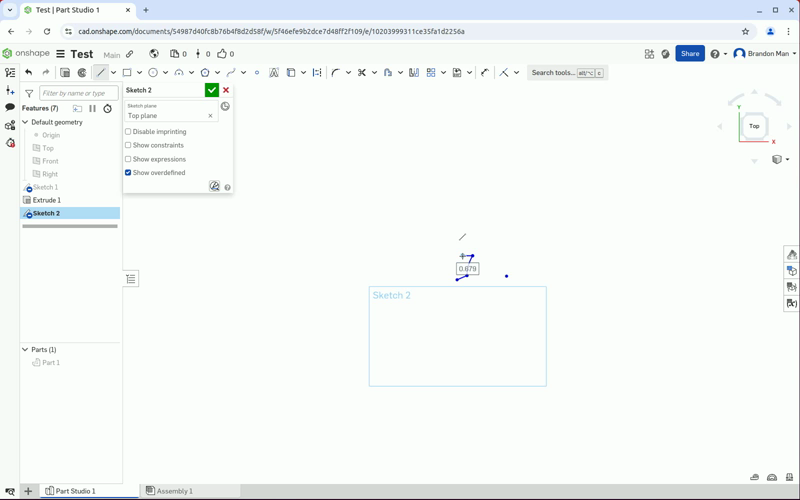
scroll(-6)
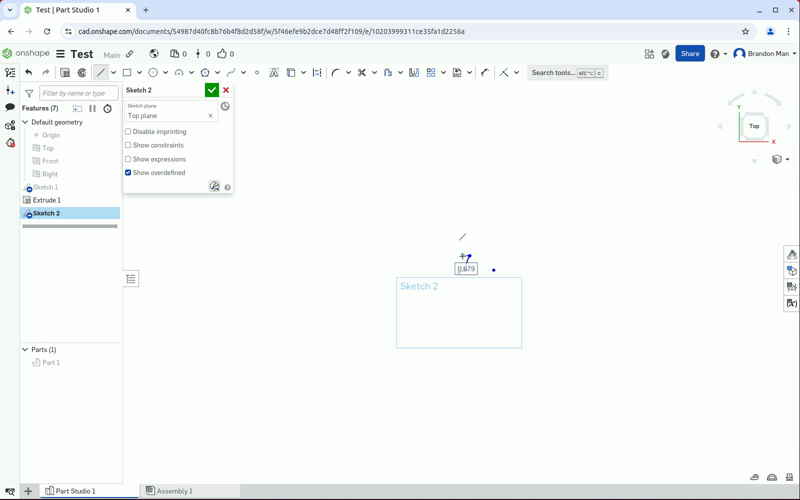
scroll(-6)
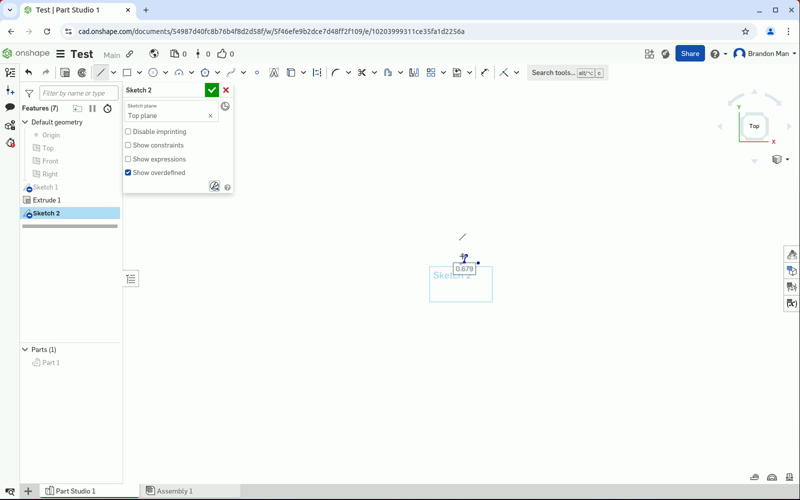
key_up(shift)
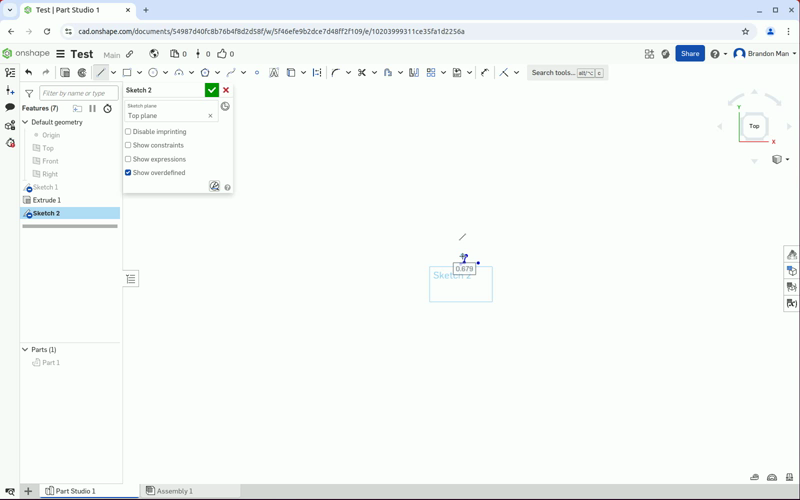
key(esc)
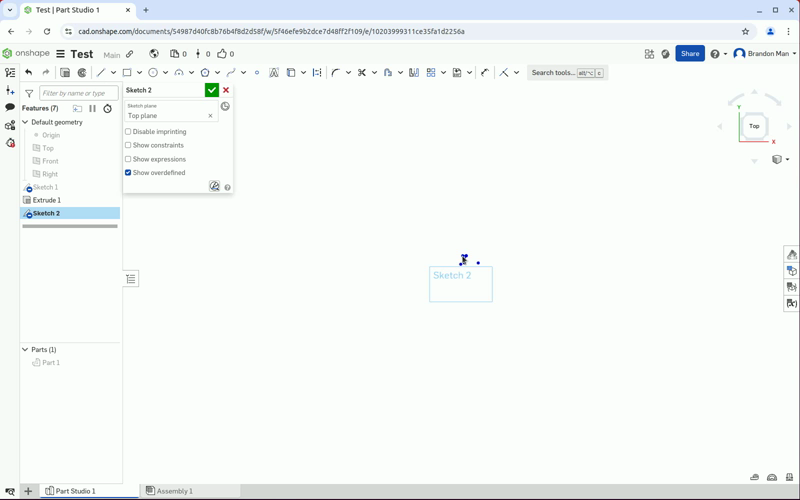
key(a)
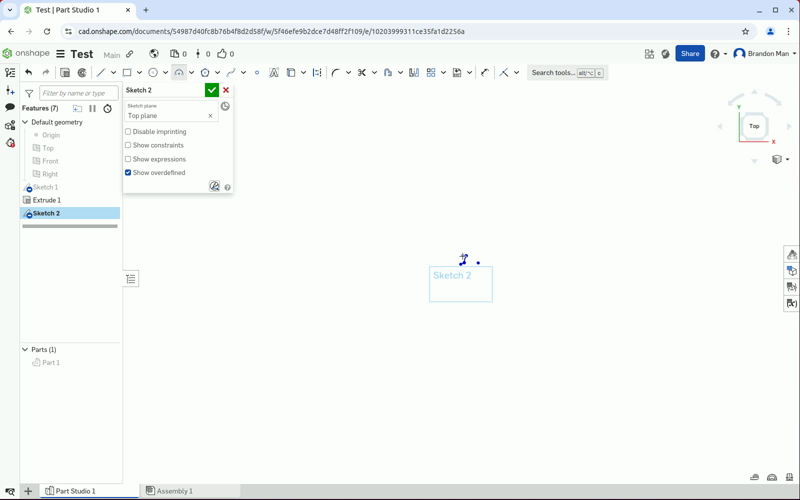
mouse_move(462, 255)
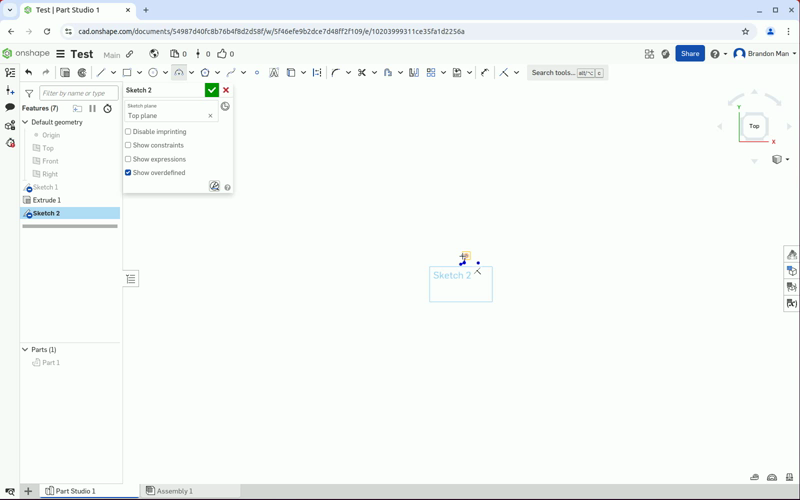
scroll(6)
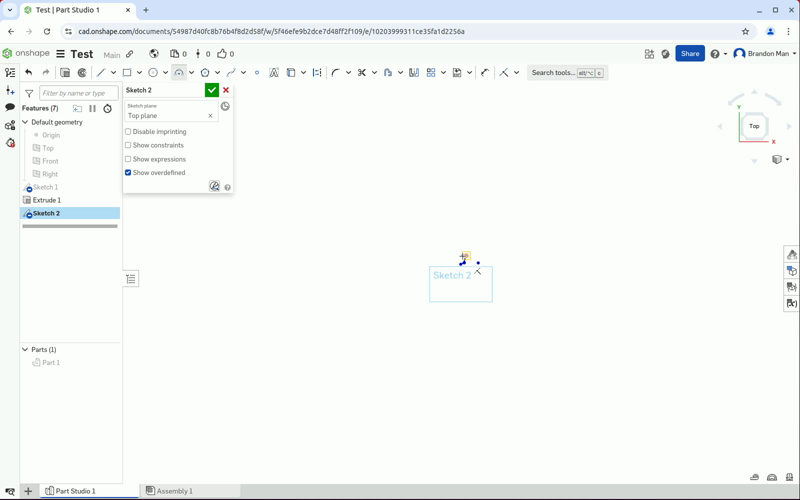
scroll(6)
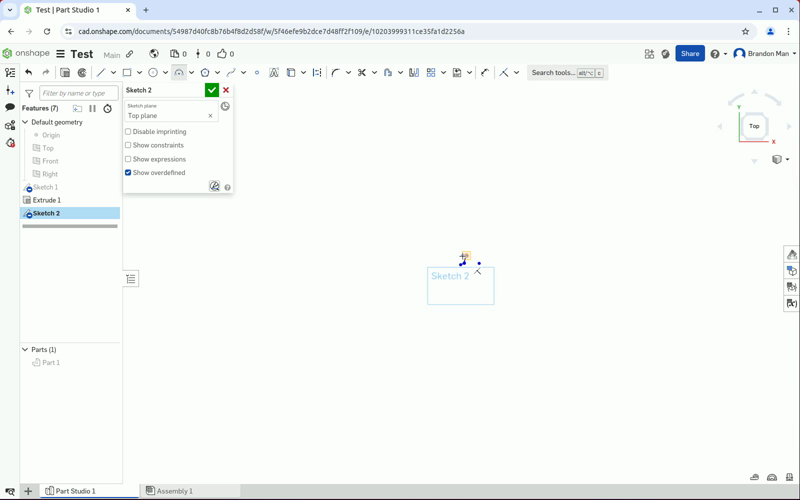
scroll(6)
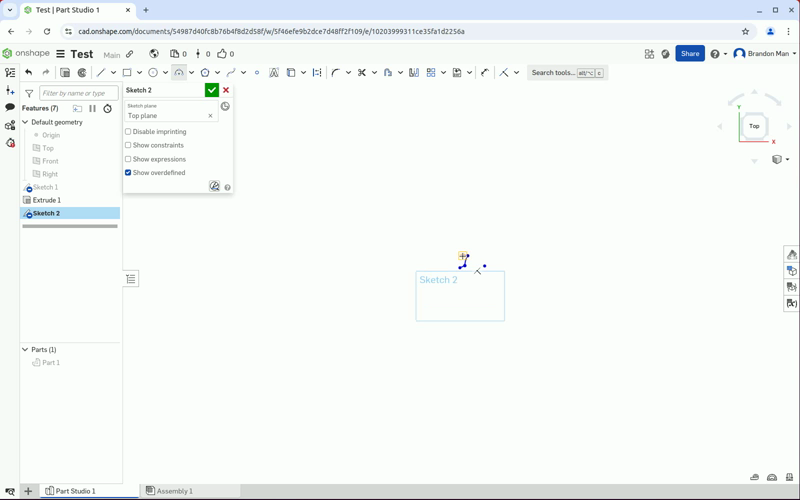
scroll(6)
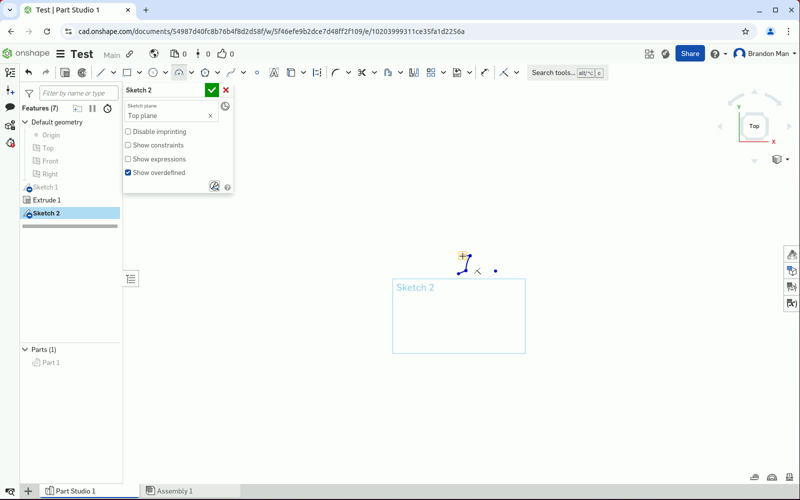
scroll(6)
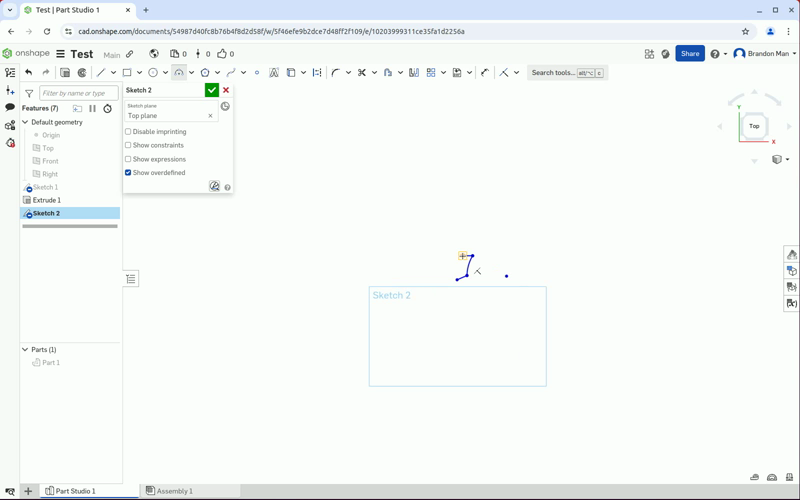
scroll(6)
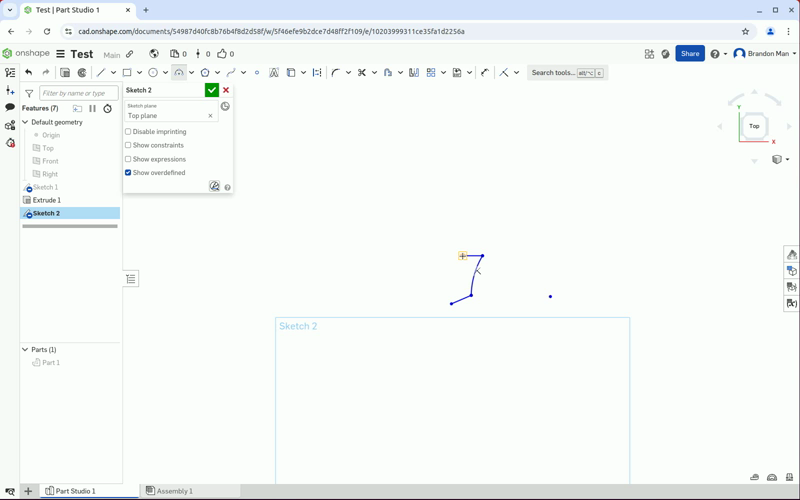
scroll(6)
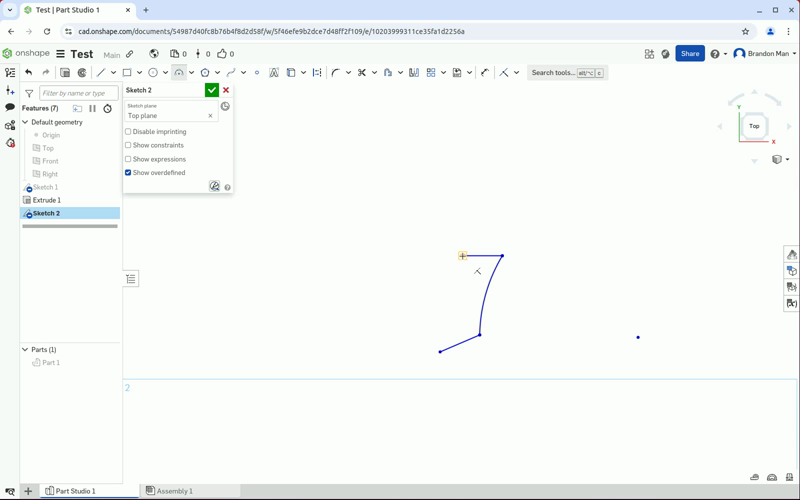
click(462, 255)
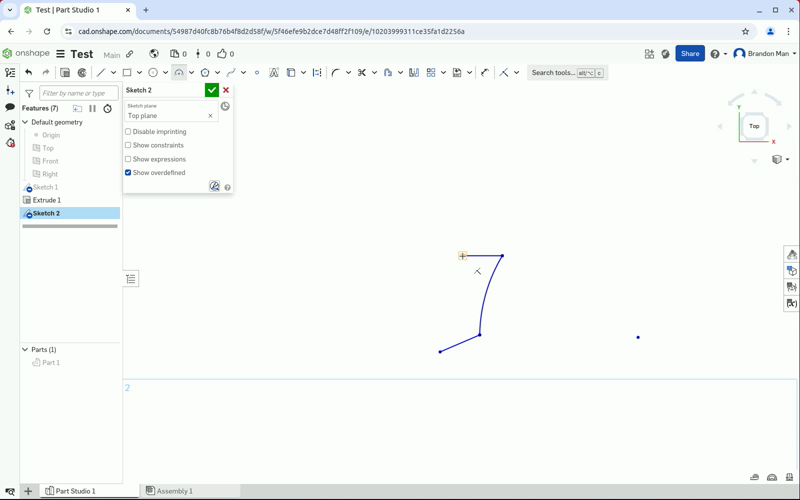
scroll(-6)
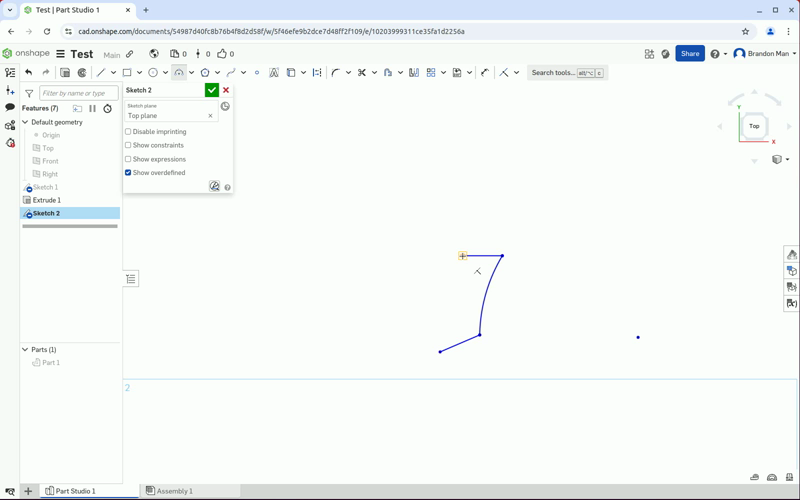
scroll(-6)
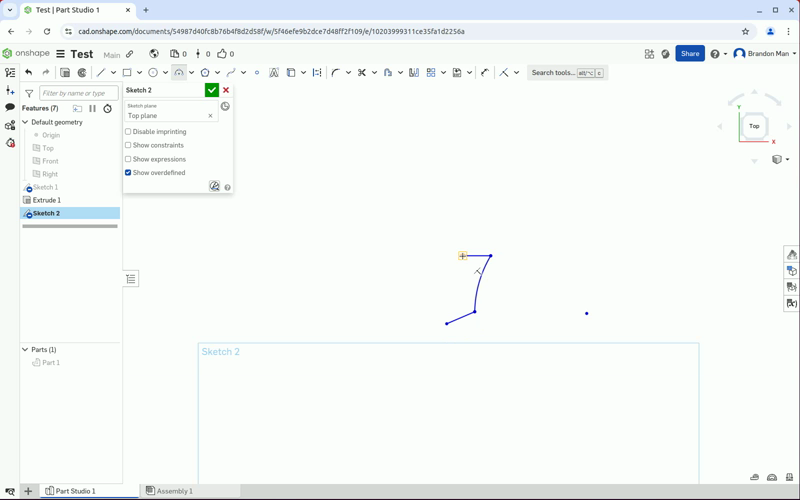
scroll(-6)
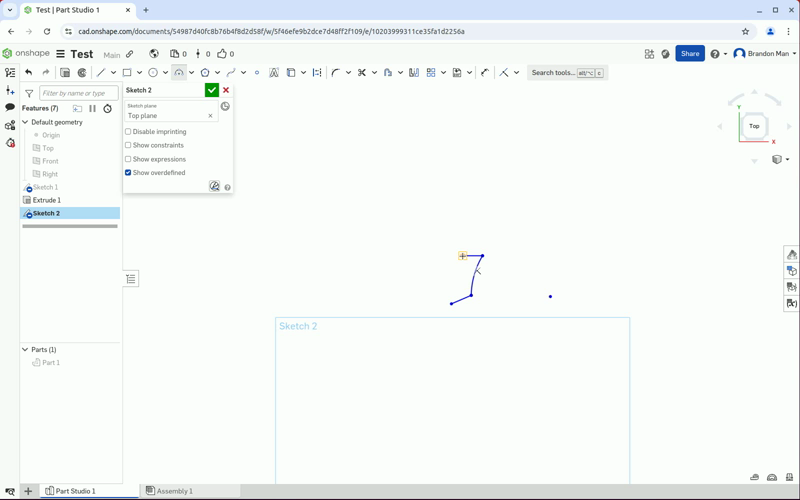
scroll(-6)
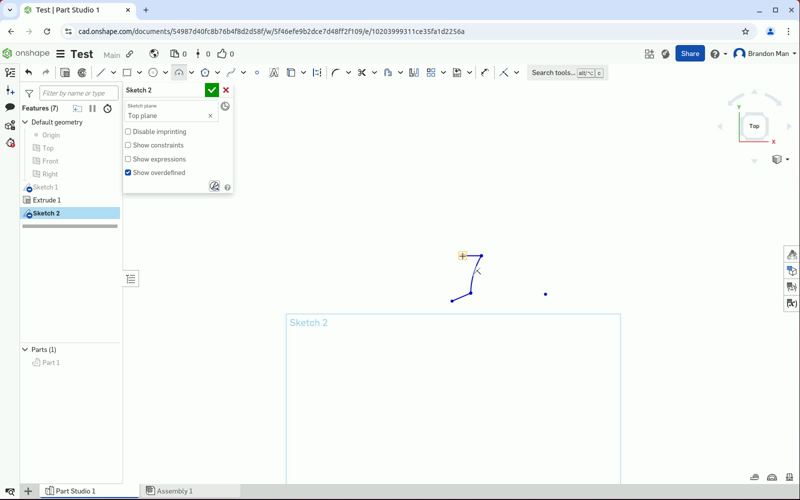
scroll(-6)
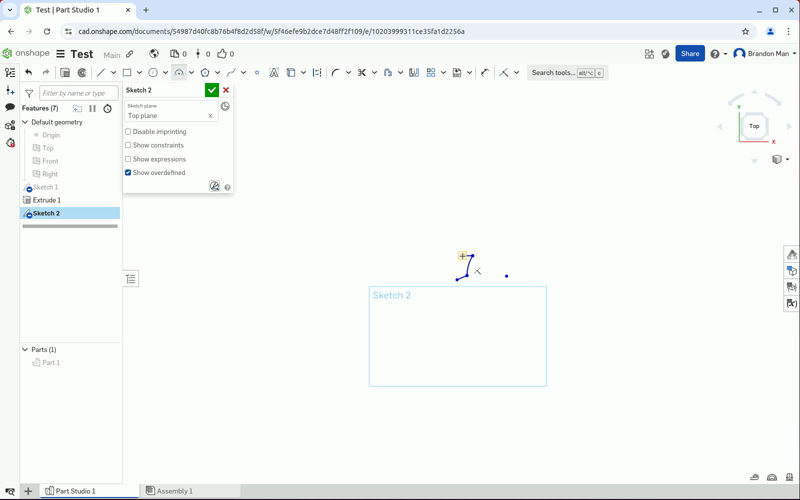
scroll(-6)
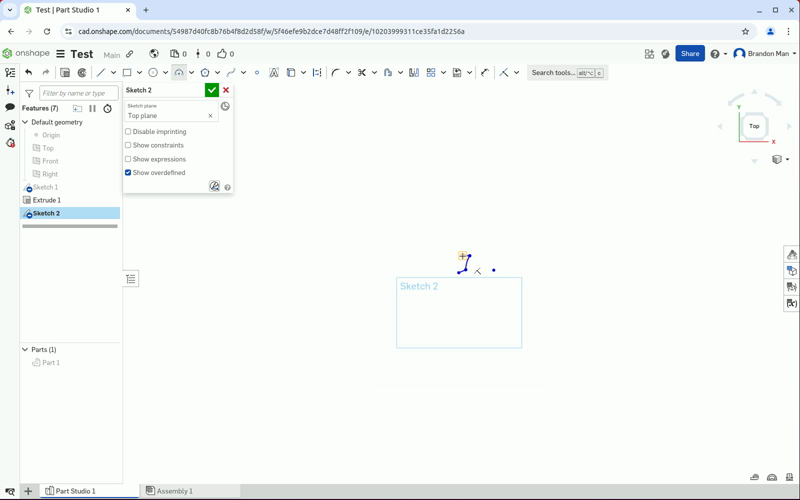
scroll(-6)
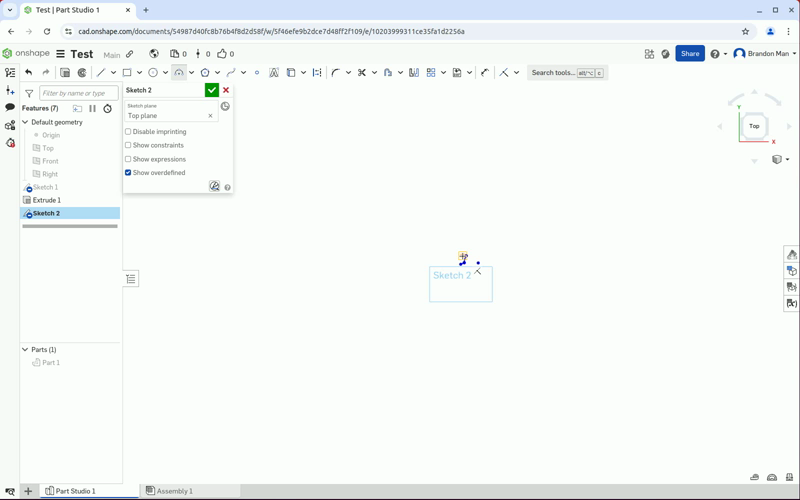
mouse_move(460, 264)
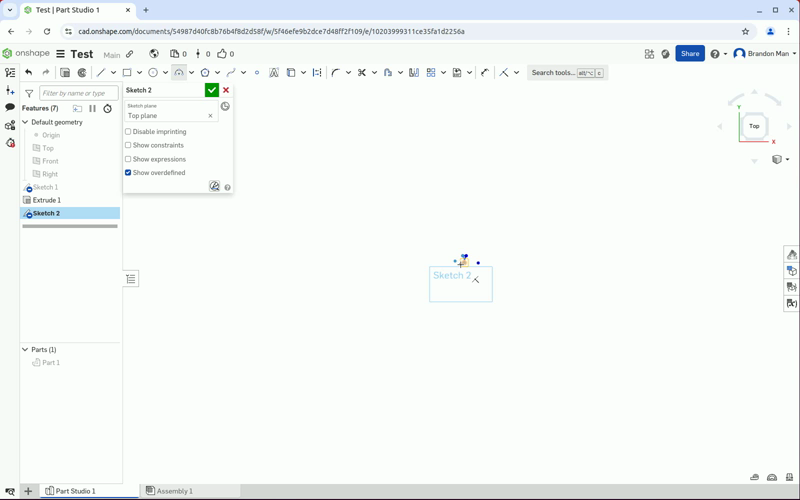
scroll(6)
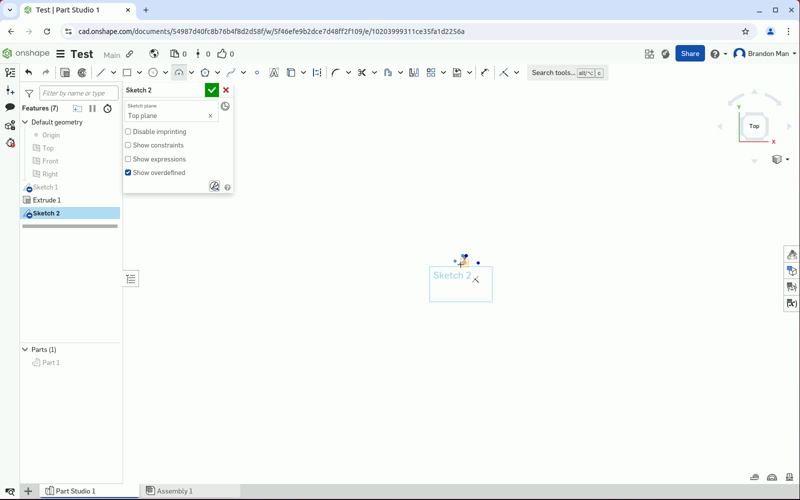
scroll(6)
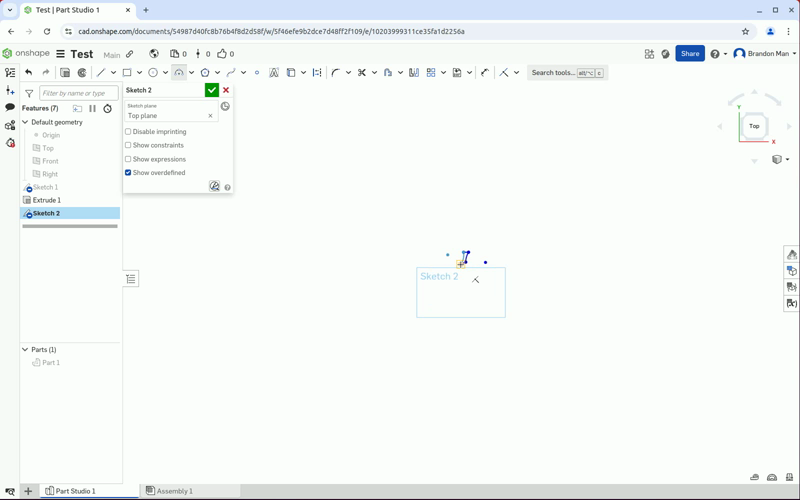
scroll(6)
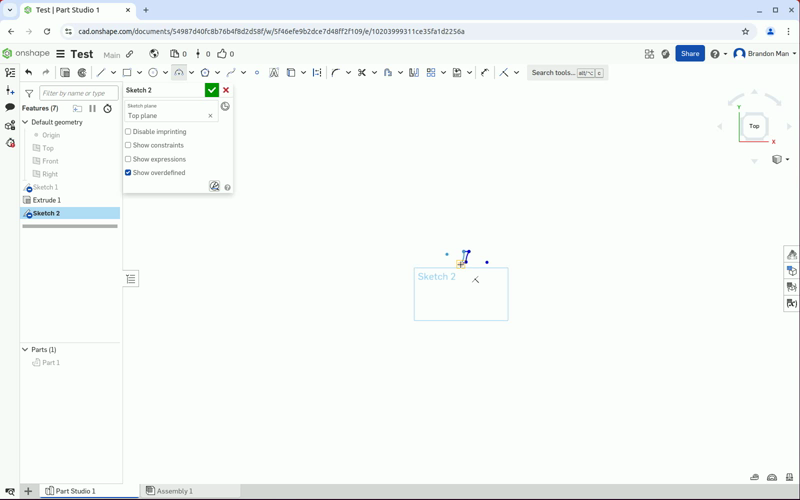
scroll(6)
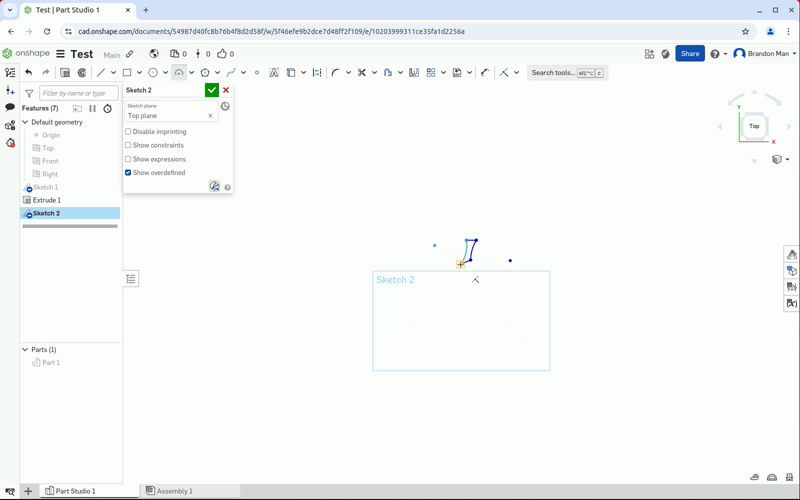
scroll(6)
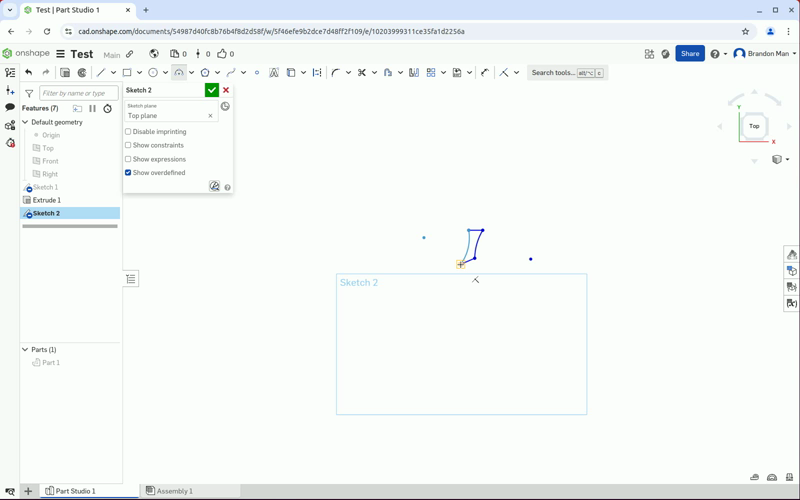
scroll(6)
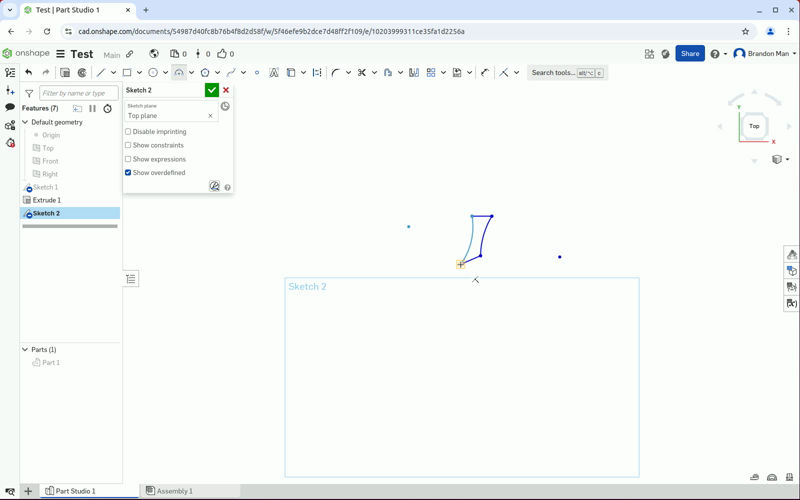
scroll(6)
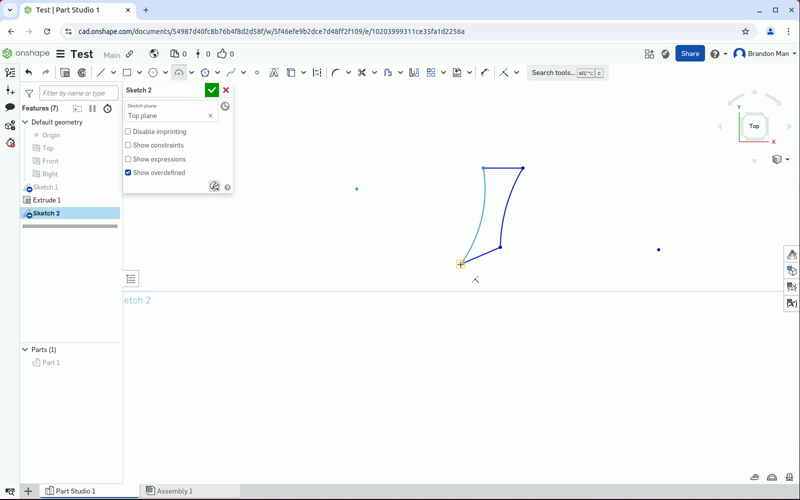
click(460, 264)
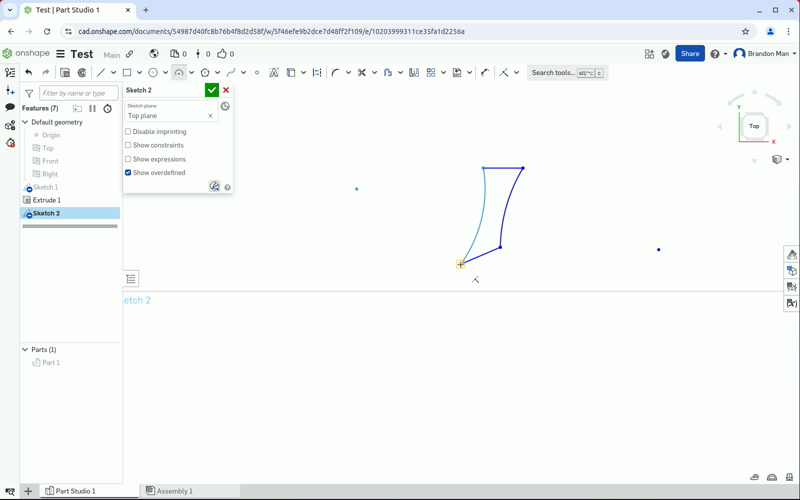
scroll(-6)
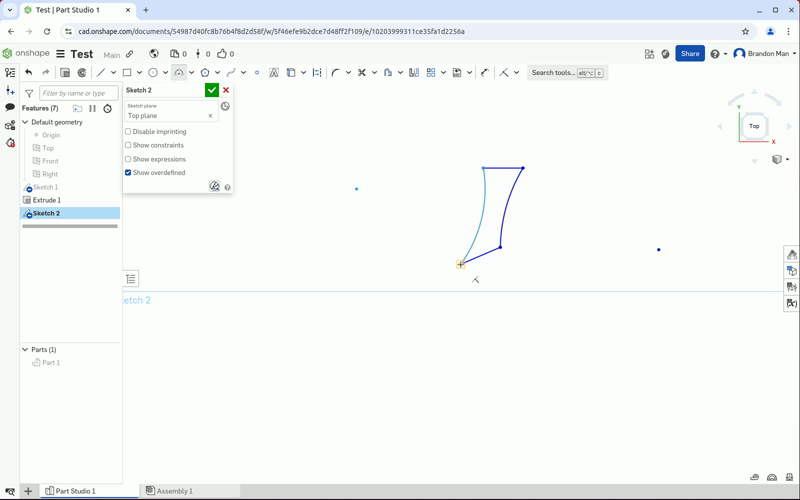
scroll(-6)
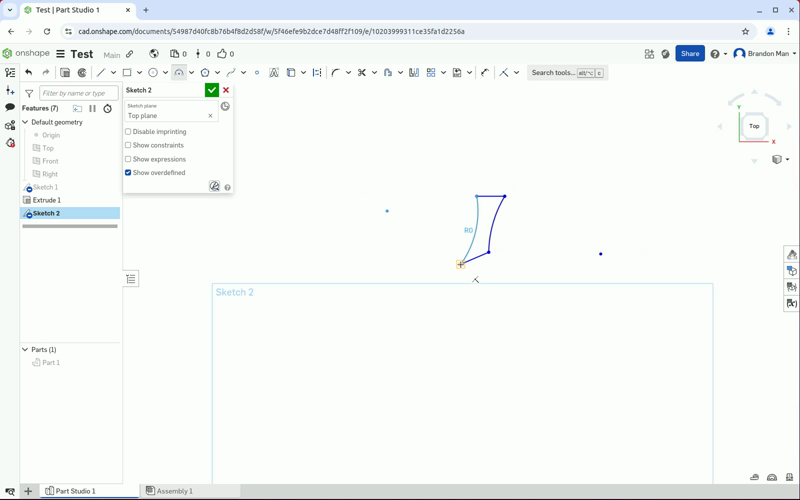
scroll(-6)
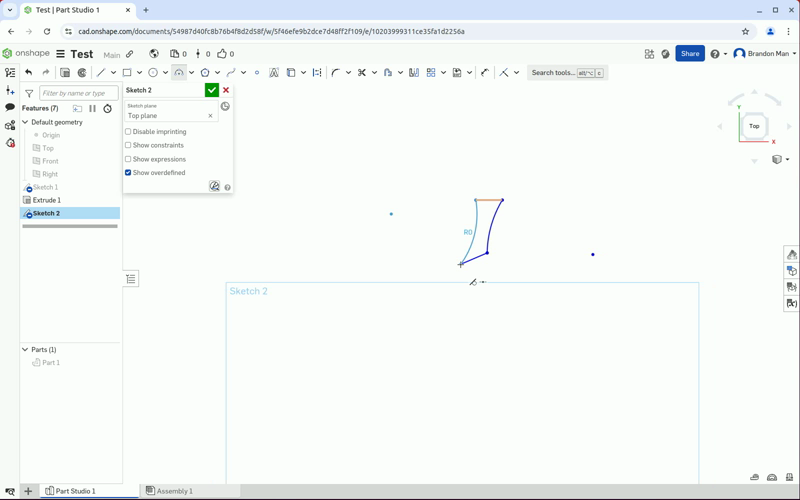
scroll(-6)
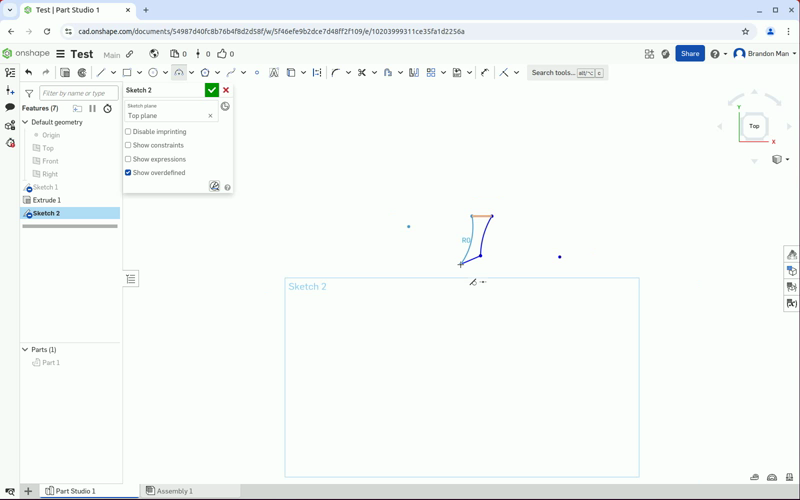
scroll(-6)
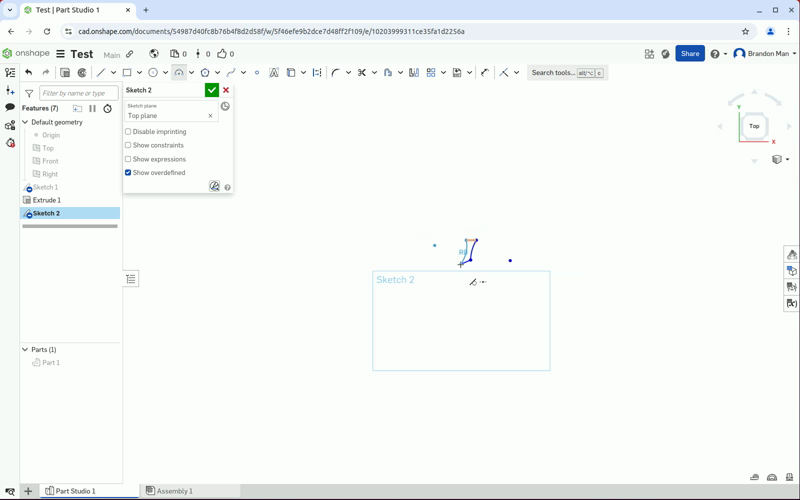
scroll(-6)
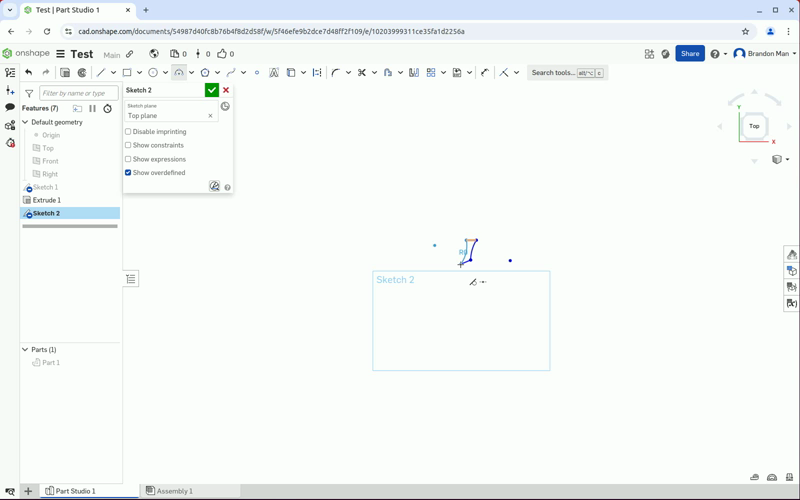
scroll(-6)
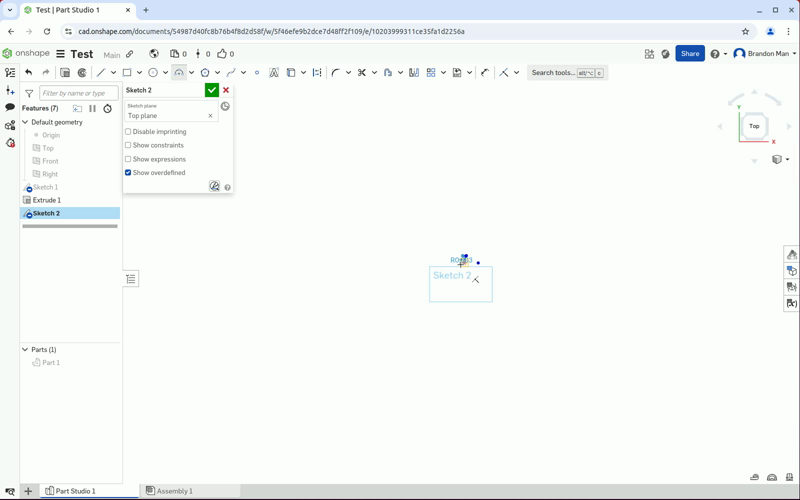
key_down(shift)
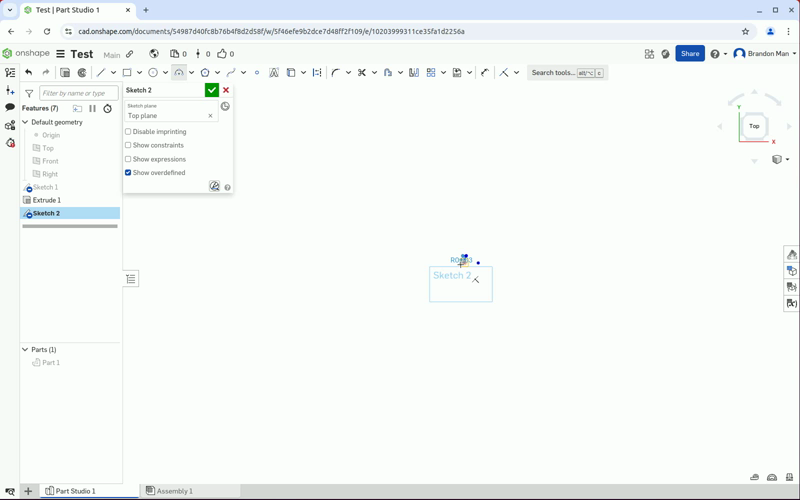
mouse_move(460, 260)
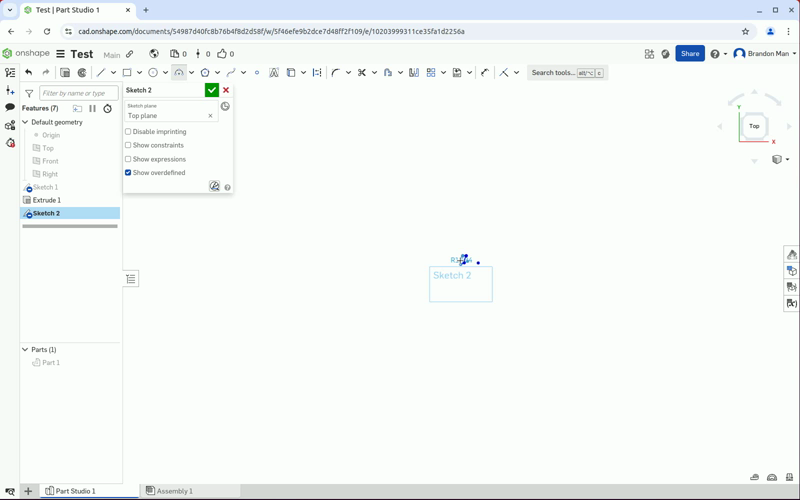
scroll(6)
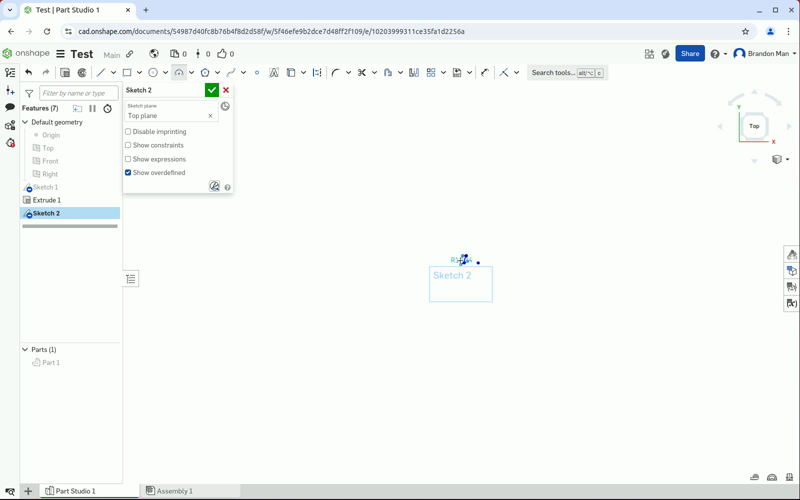
scroll(6)
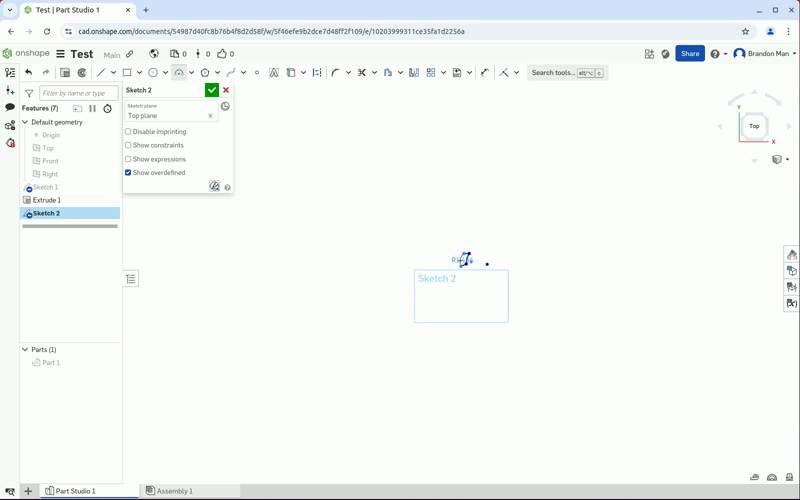
scroll(6)
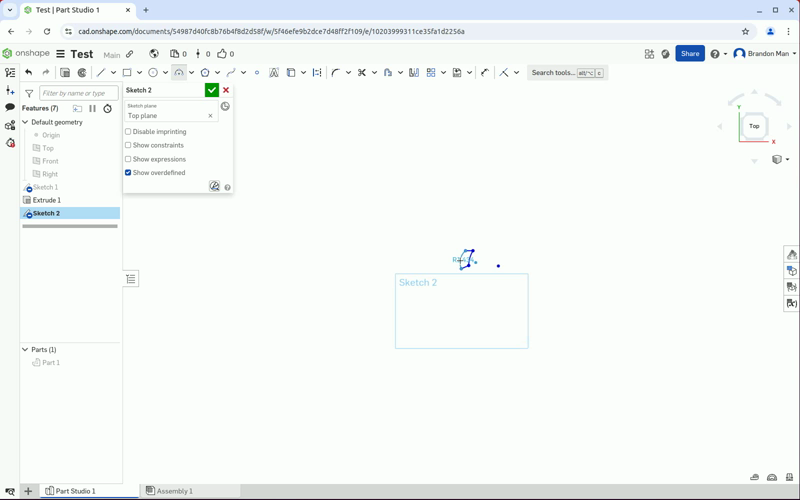
scroll(6)
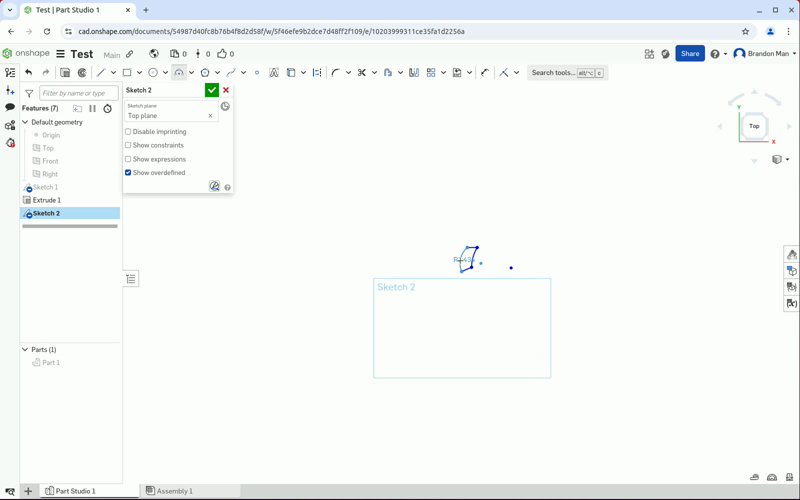
scroll(6)
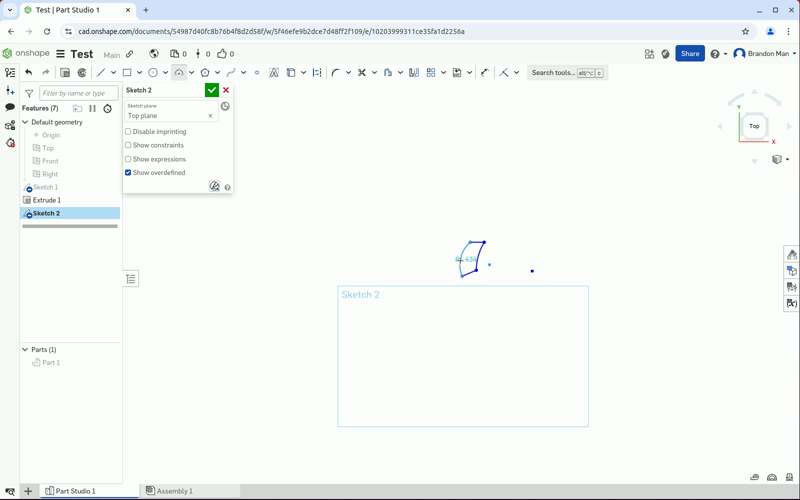
scroll(6)
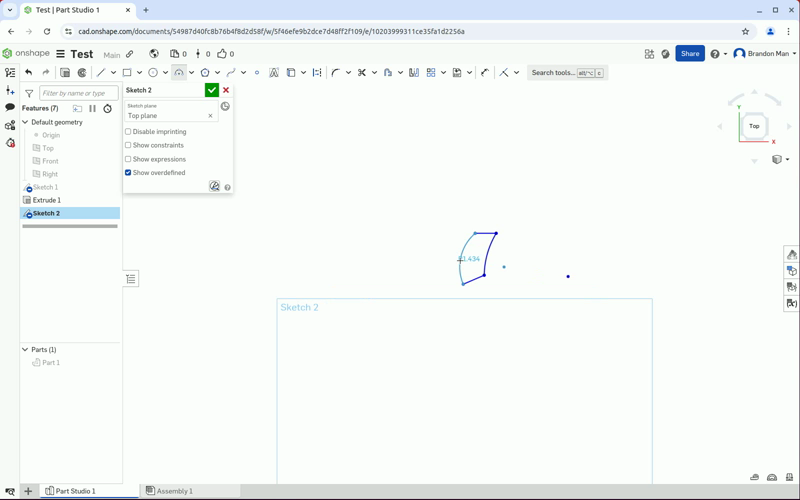
scroll(6)
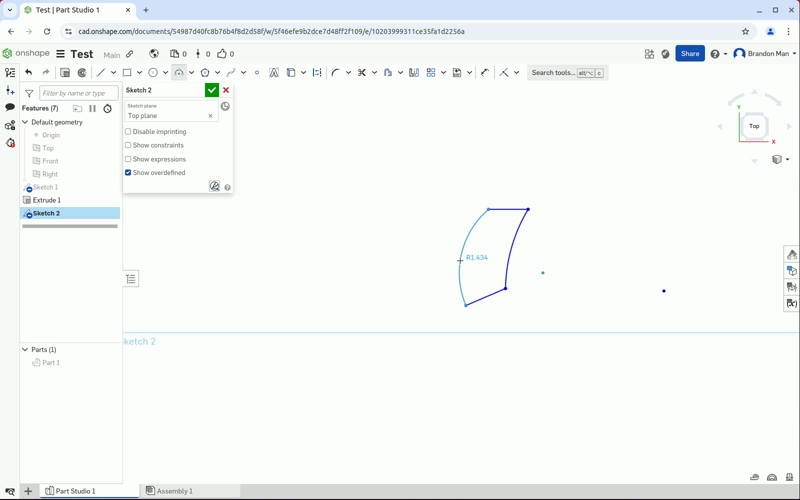
click(460, 260)
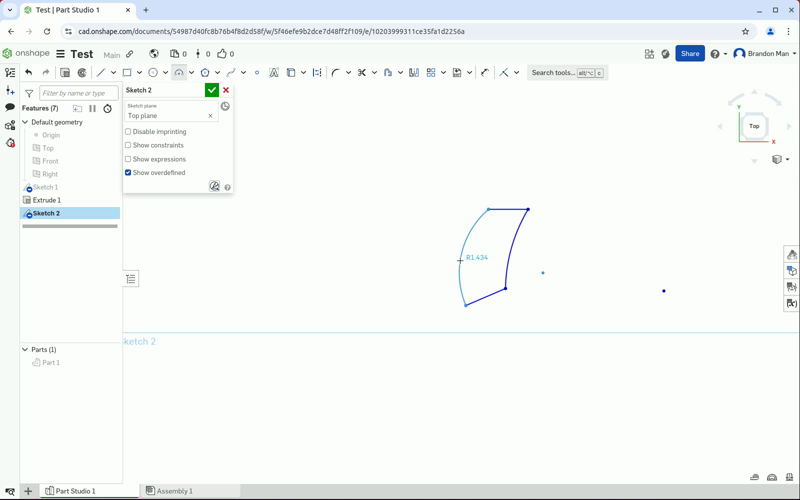
scroll(-6)
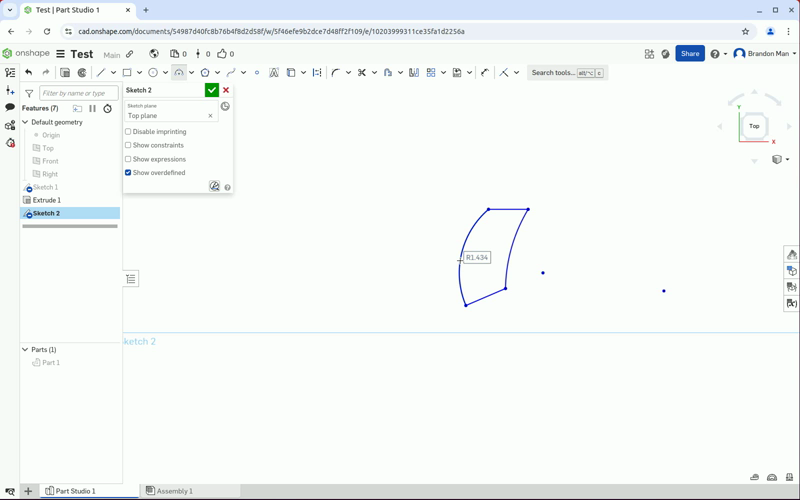
scroll(-6)
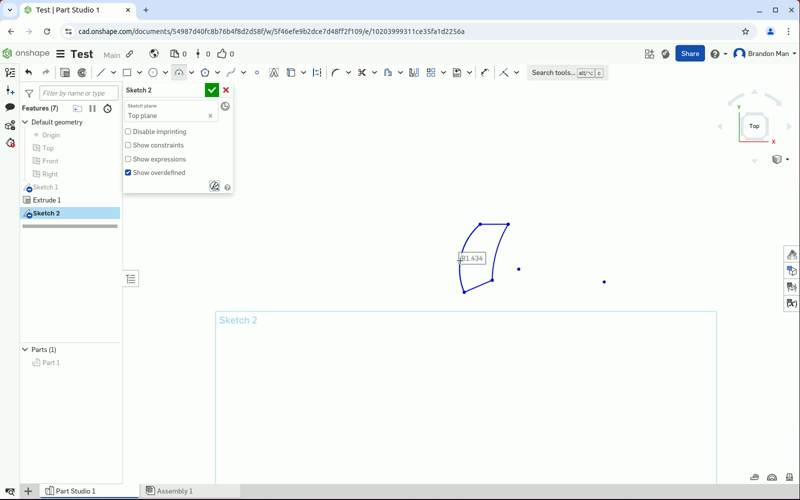
scroll(-6)
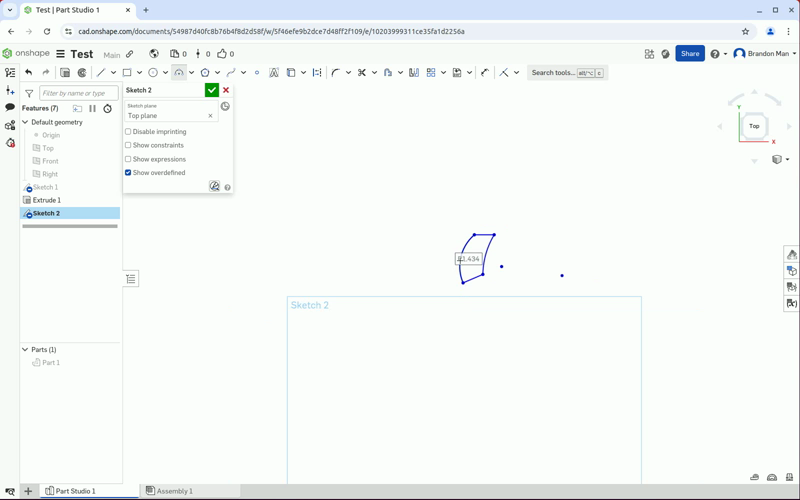
scroll(-6)
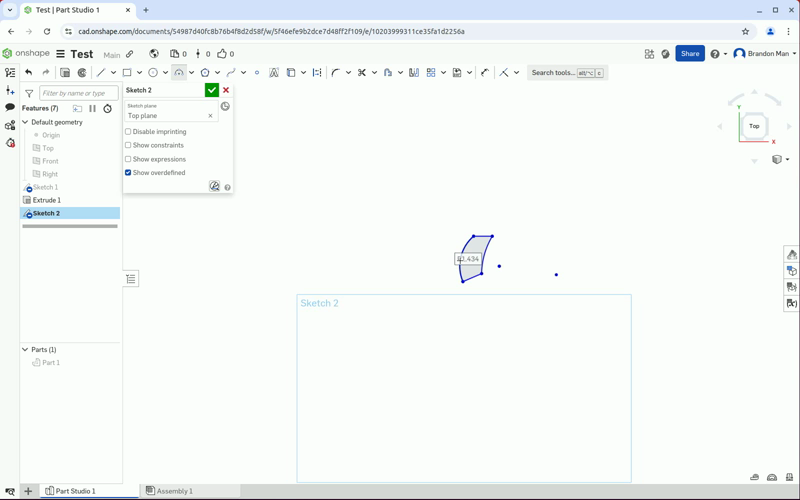
scroll(-6)
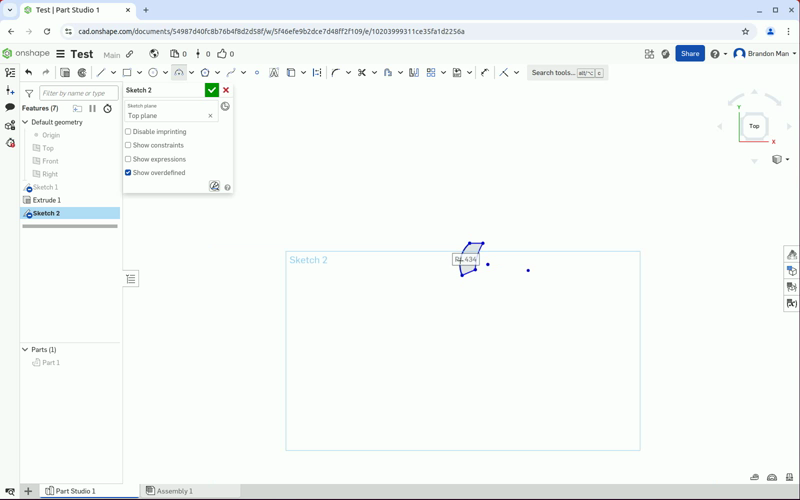
scroll(-6)
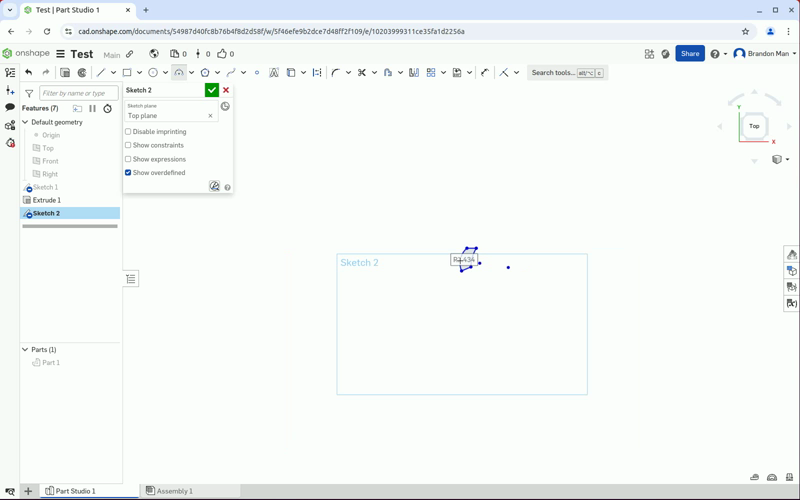
scroll(-6)
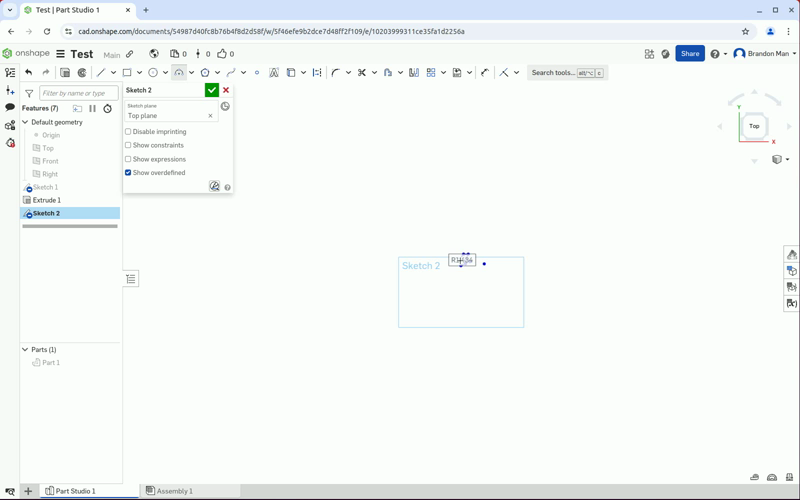
key_up(shift)
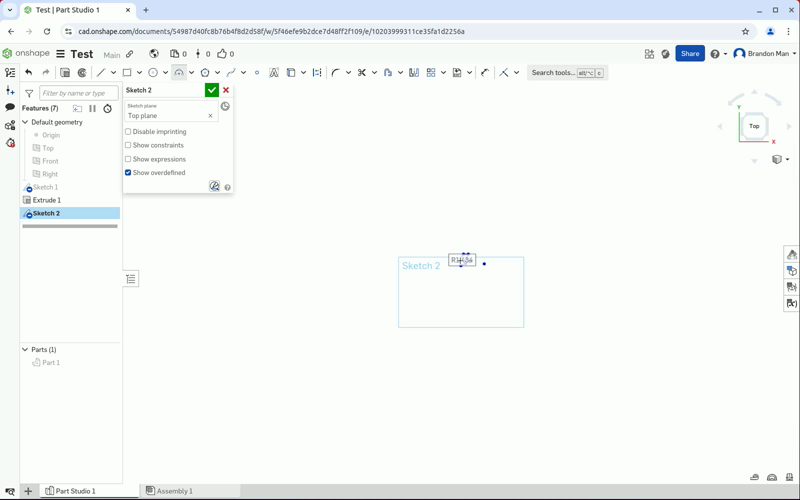
key(esc)
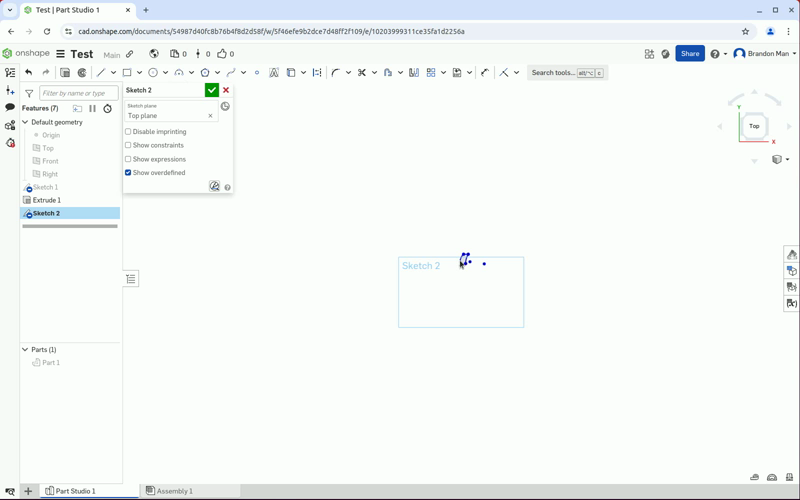
mouse_move(462, 260)
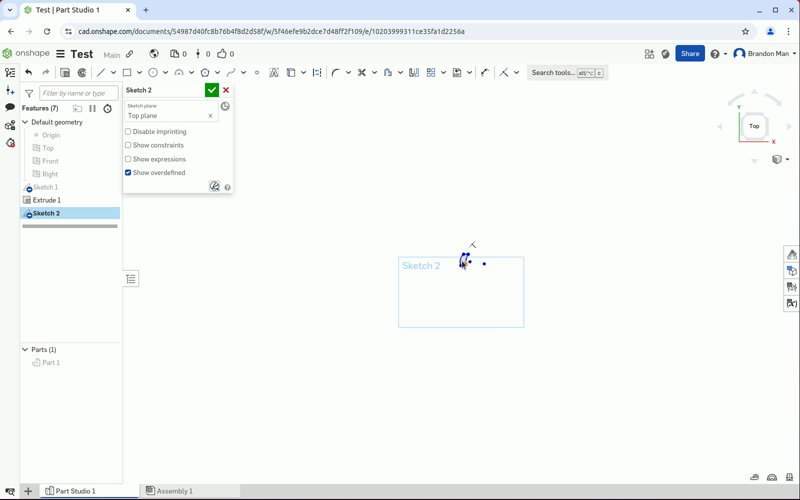
scroll(6)
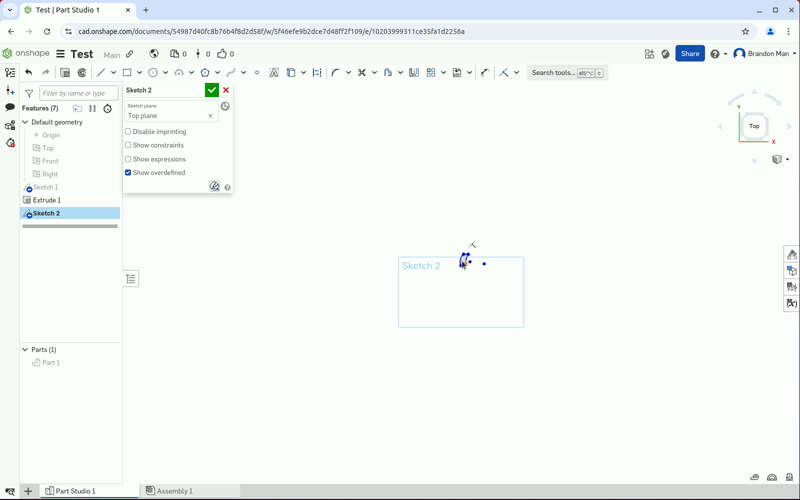
scroll(6)
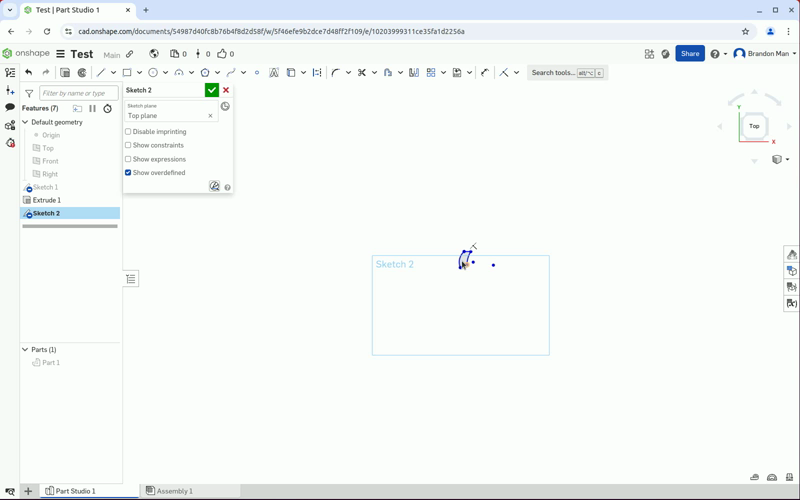
scroll(6)
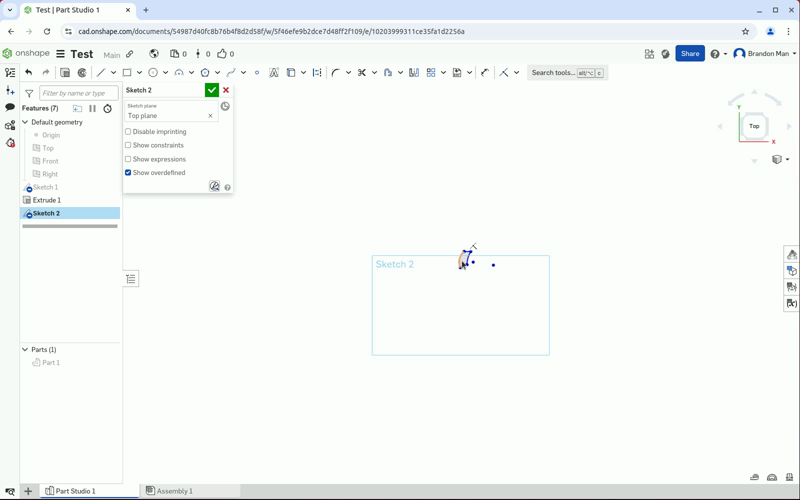
scroll(6)
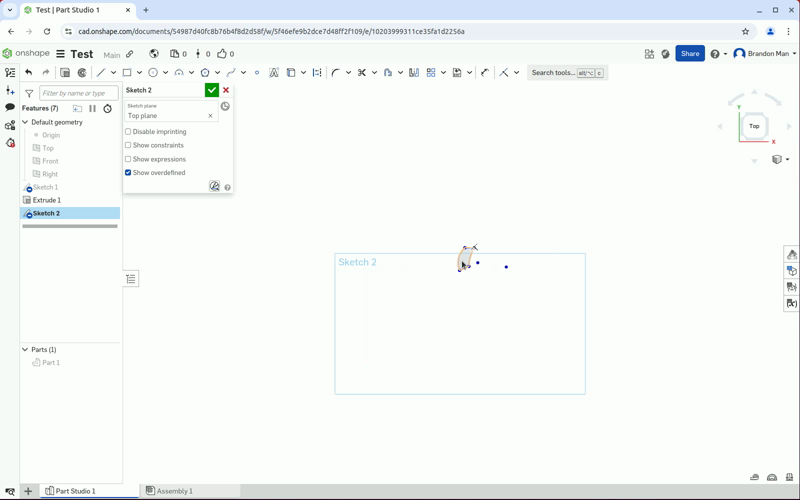
scroll(6)
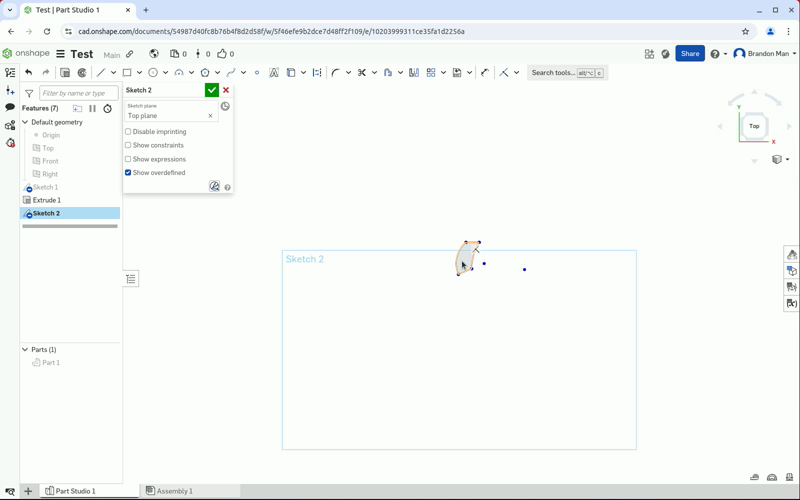
scroll(6)
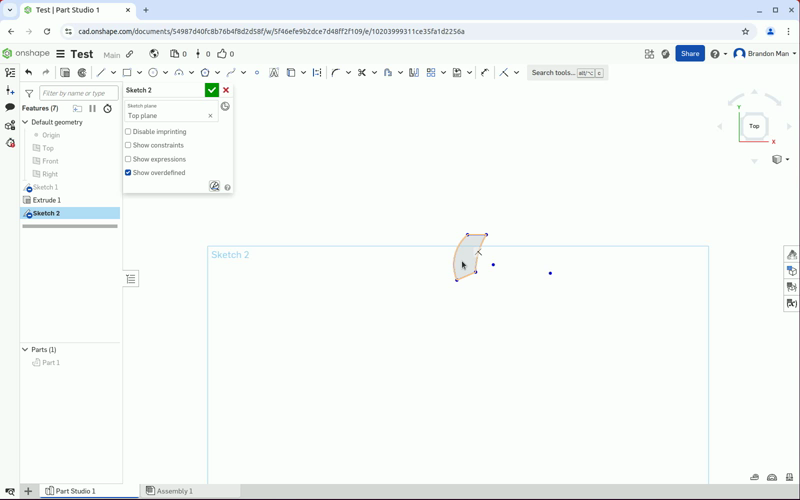
scroll(6)
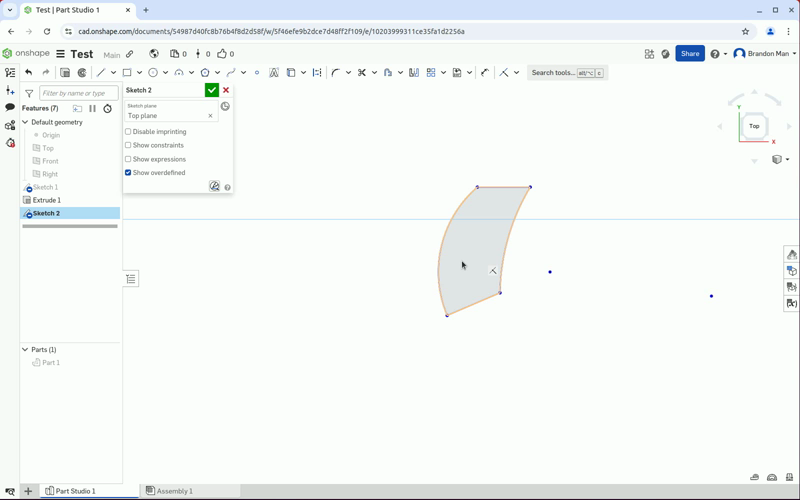
click(462, 260)
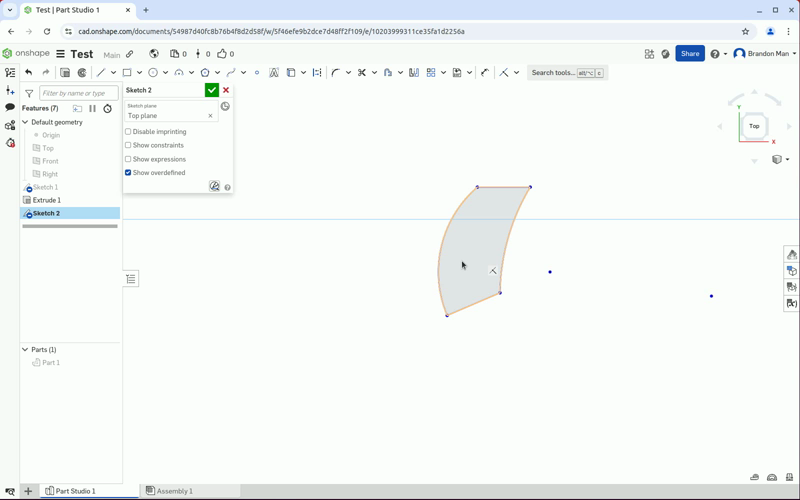
scroll(-6)
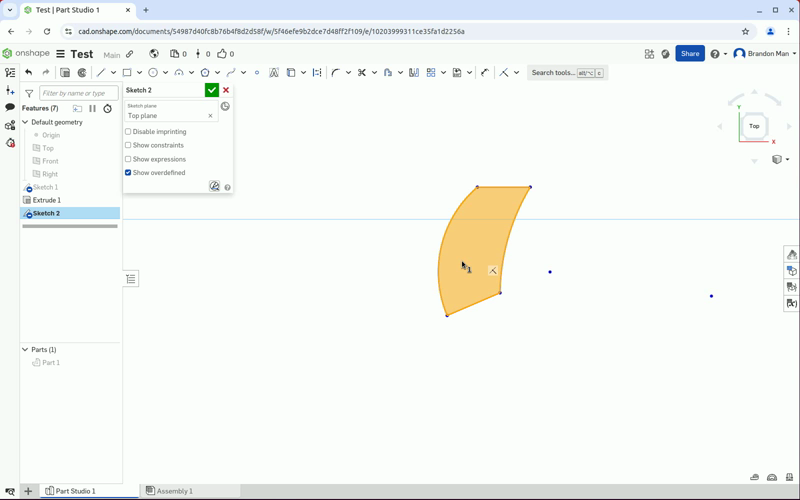
scroll(-6)
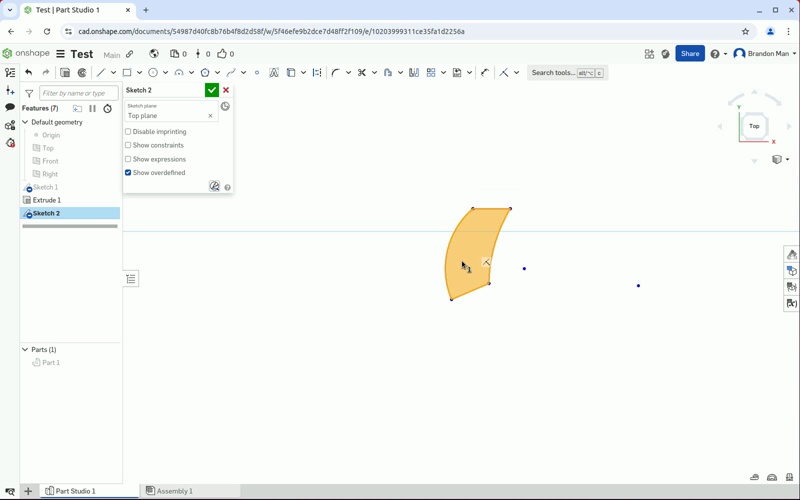
scroll(-6)
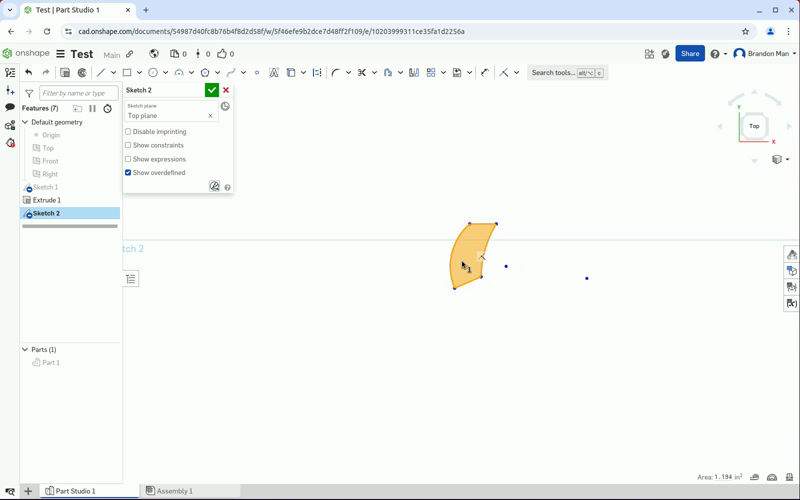
scroll(-6)
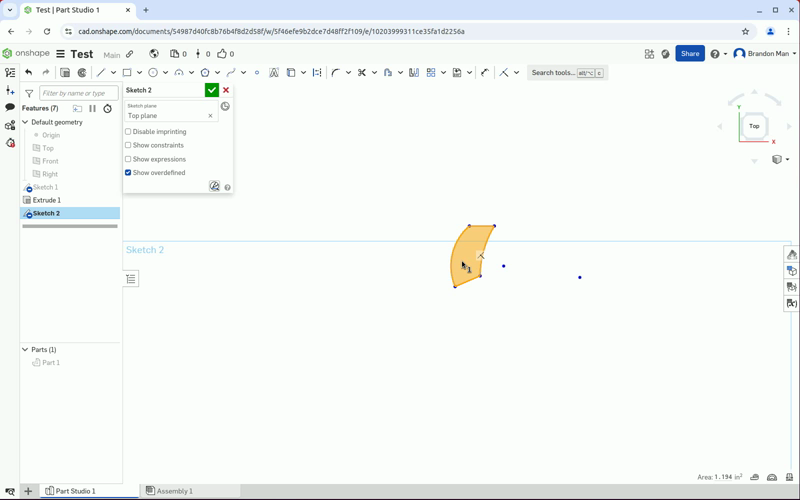
scroll(-6)
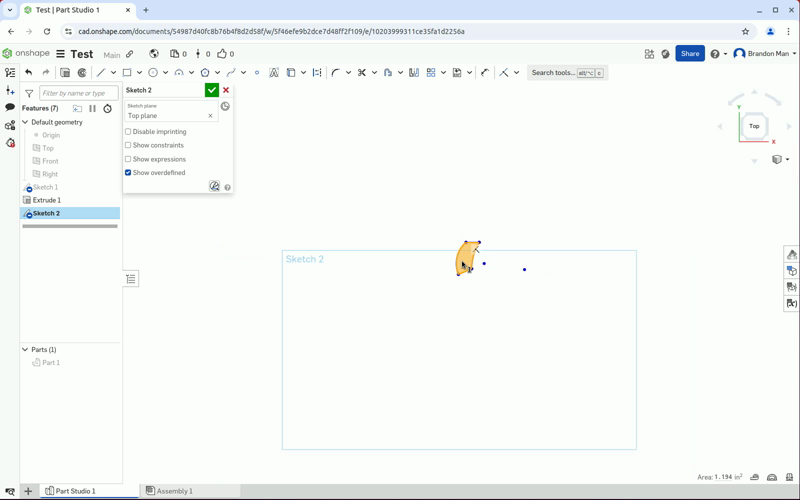
scroll(-6)
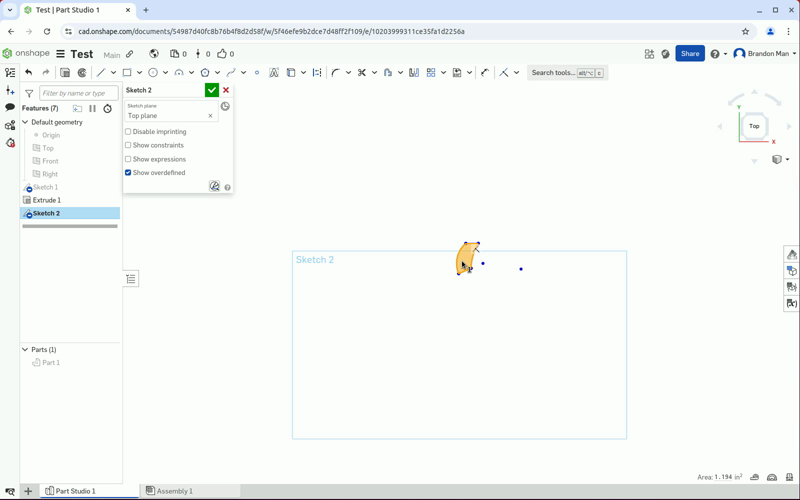
scroll(-6)
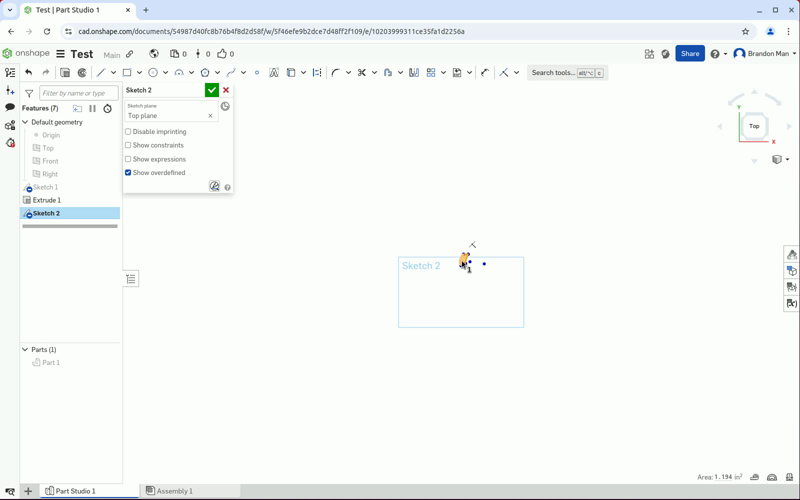
mouse_move(73, 352)
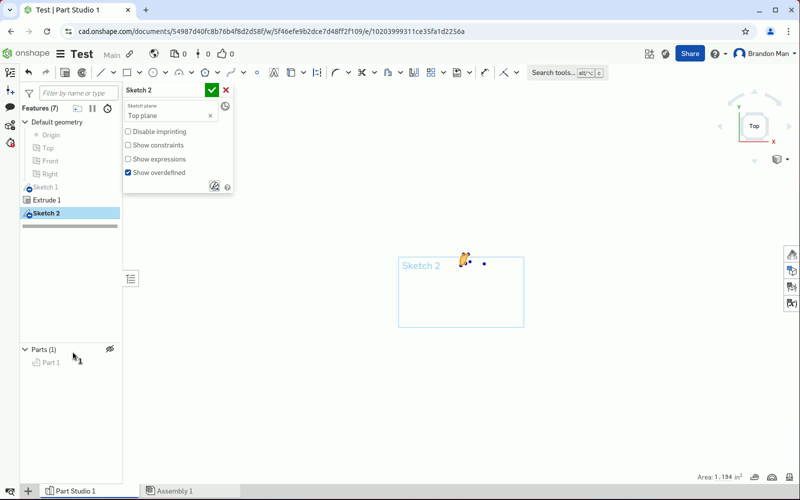
key(shift+y)
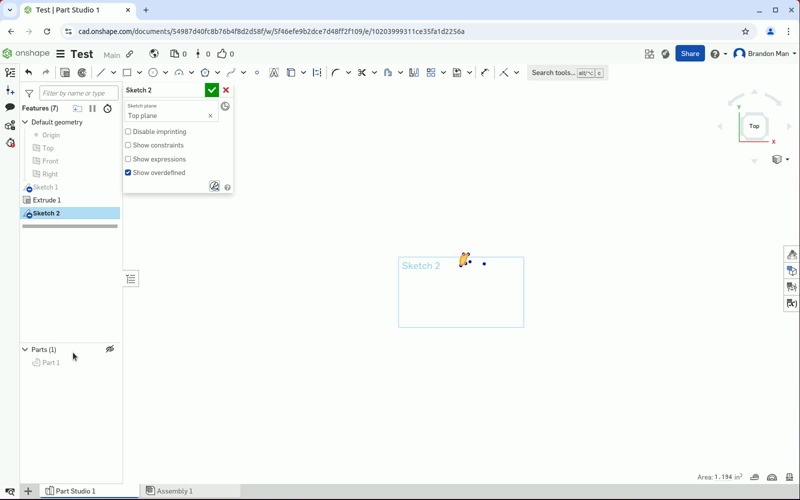
key(shift+e)
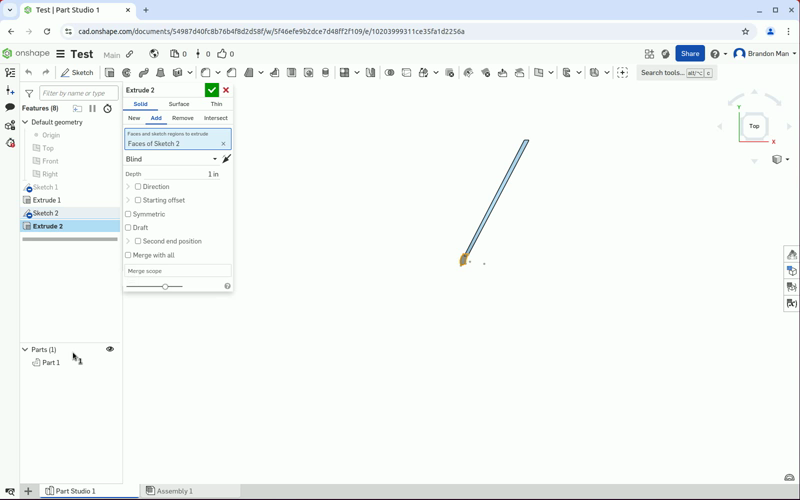
mouse_move(143, 106)
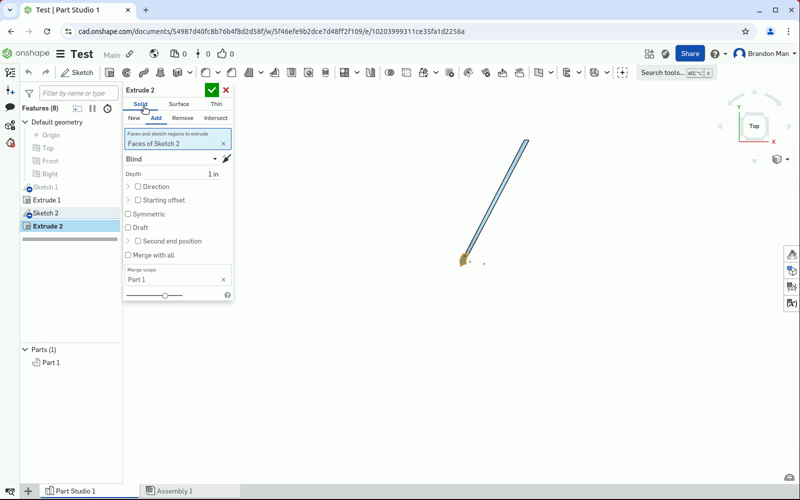
click(143, 106)
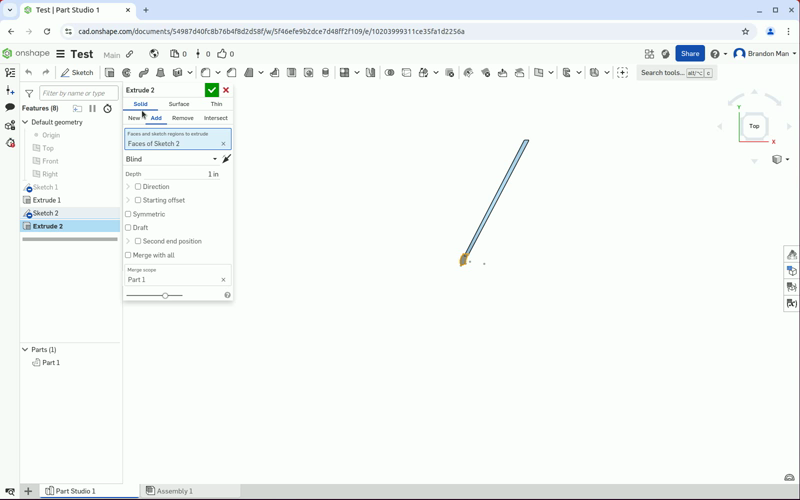
mouse_move(137, 120)
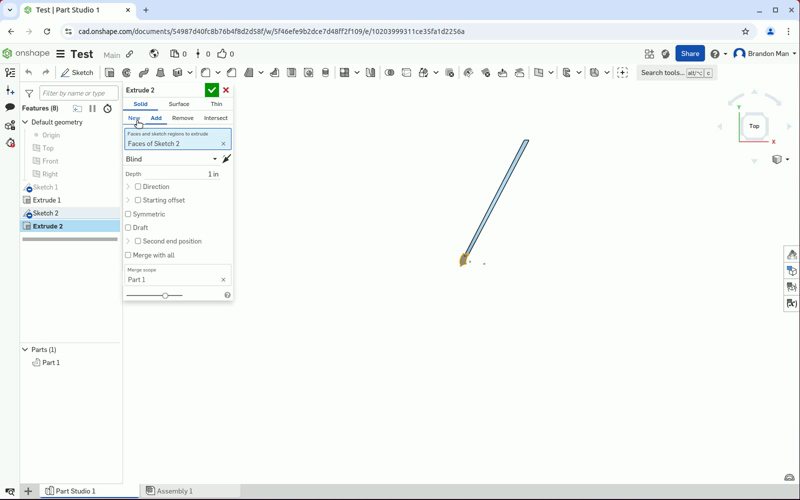
click(137, 120)
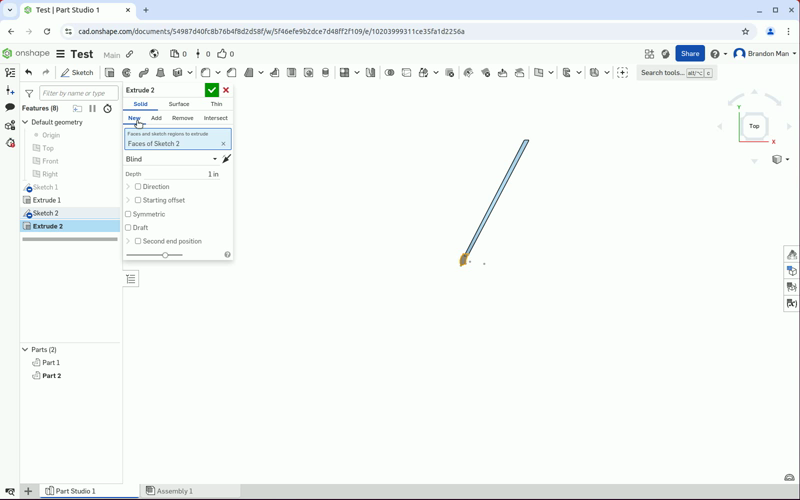
key(tab, 4)
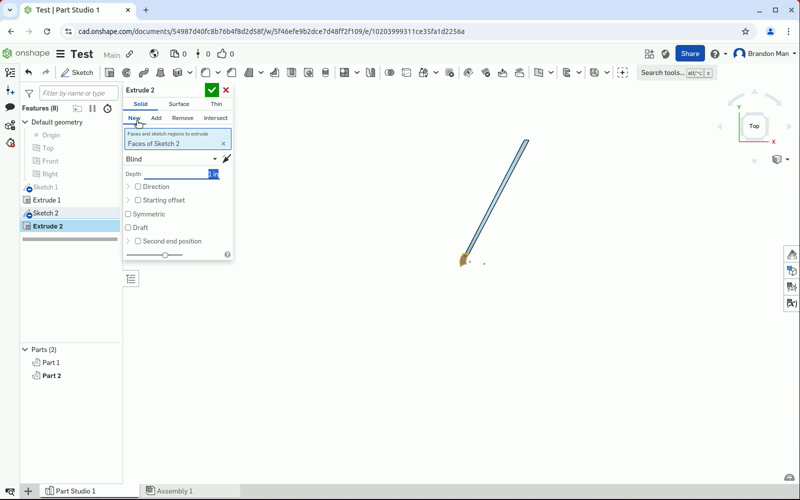
text(1.926)
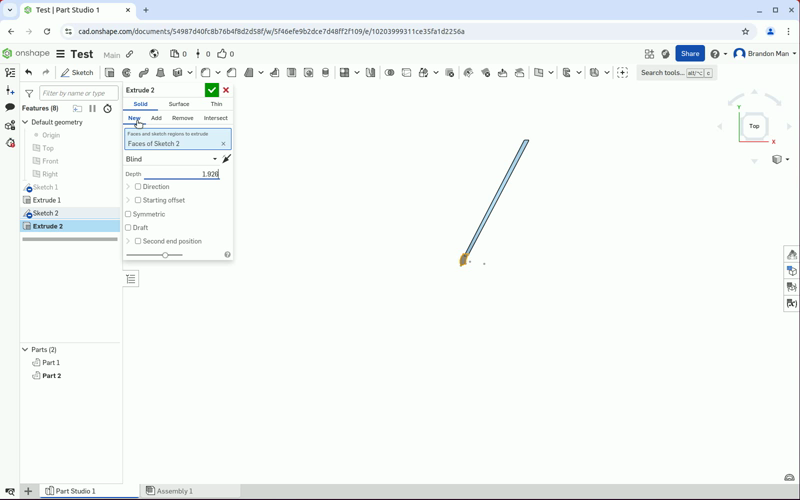
key(enter)
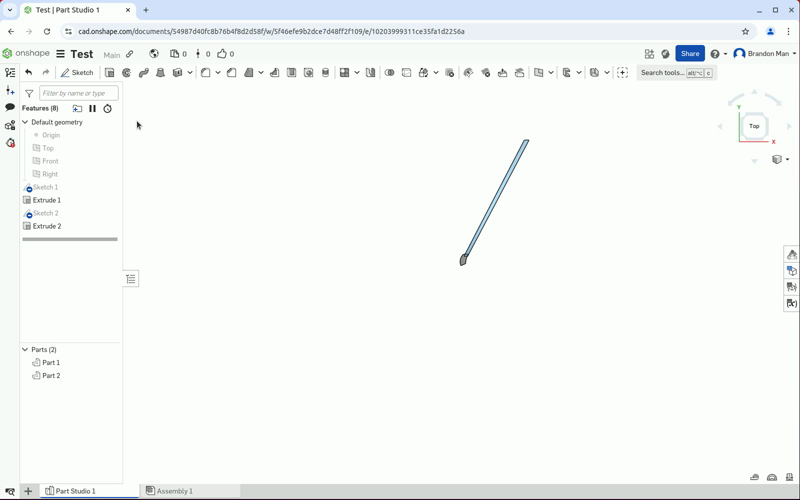
key(shift+h)
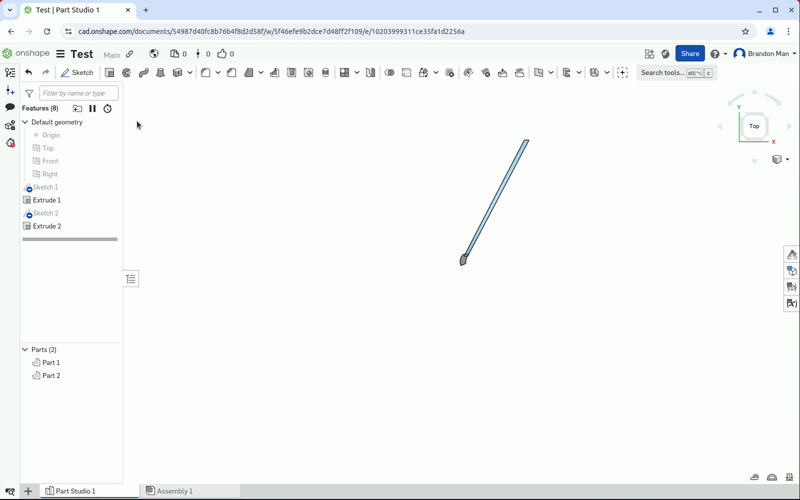
key(shift+h)
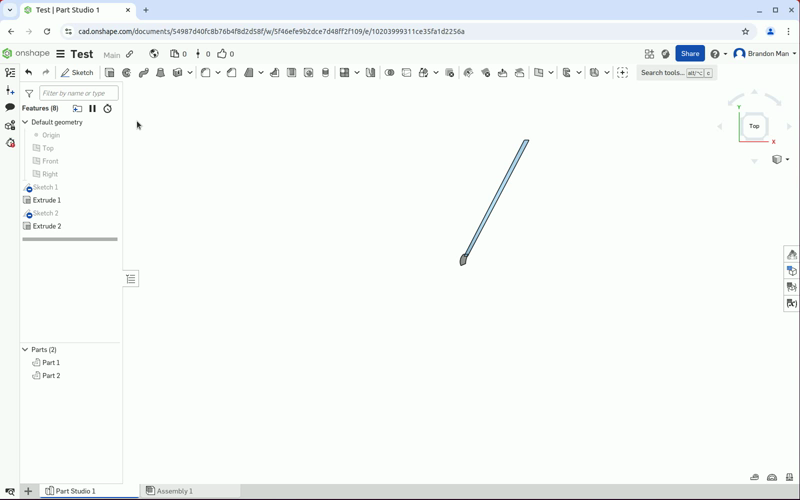
mouse_move(73, 189)
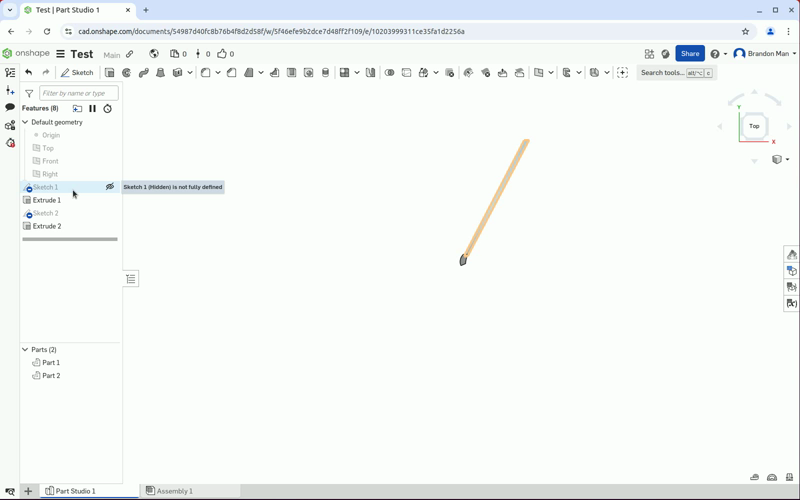
click(73, 189)
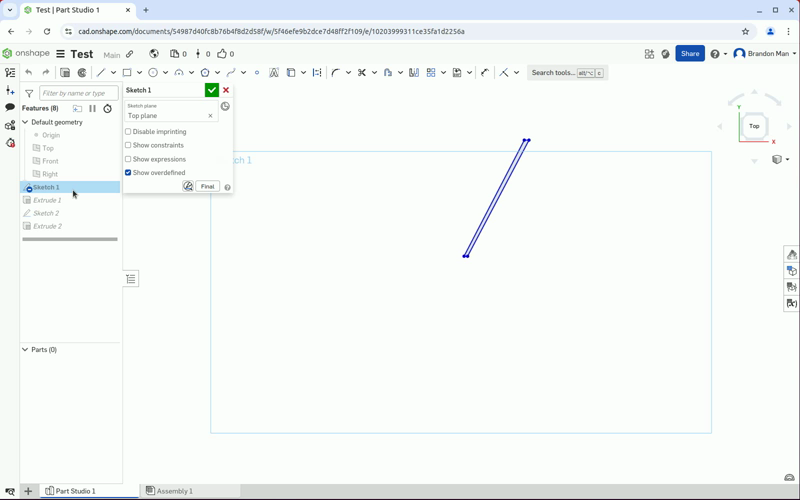
mouse_move(229, 92)
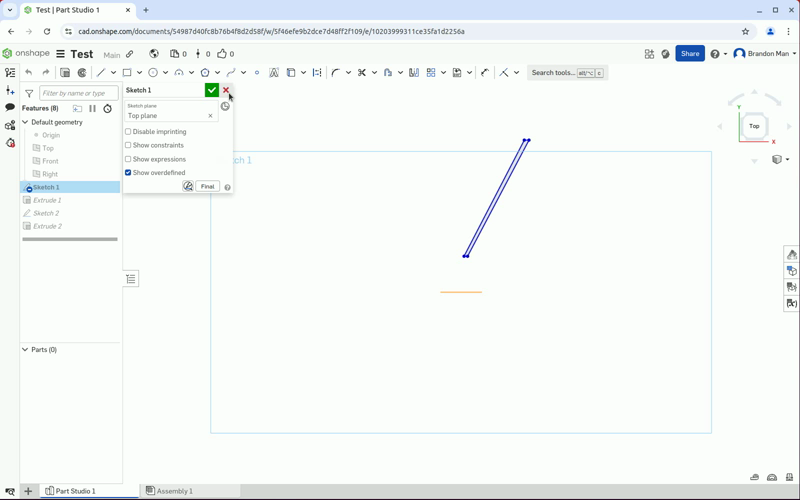
click(229, 92)
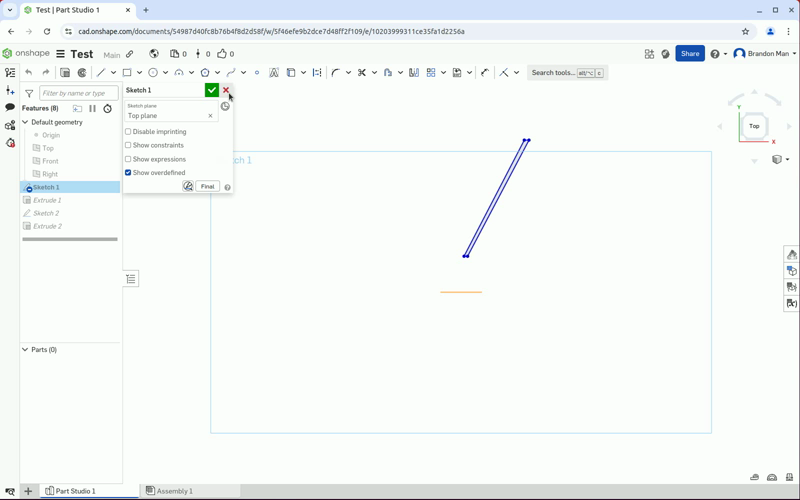
key(shift+s)
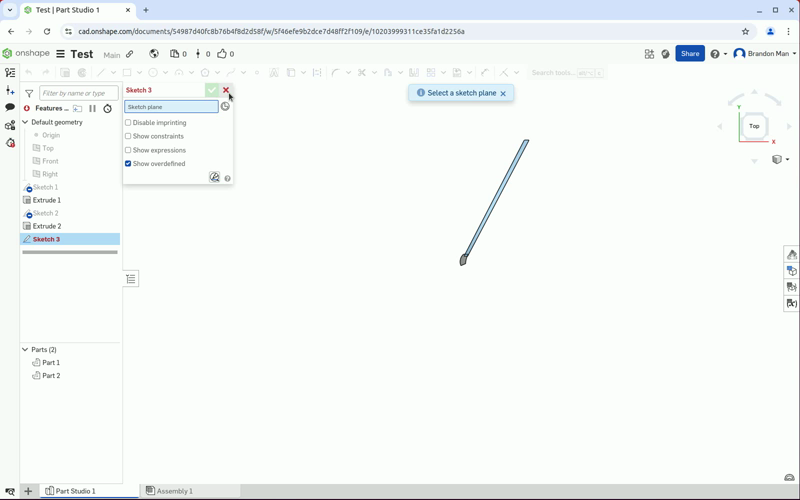
mouse_move(73, 150)
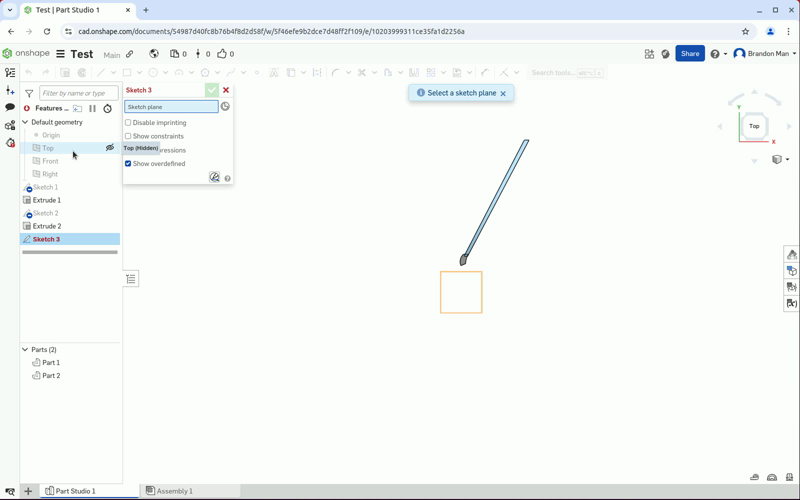
click(73, 150)
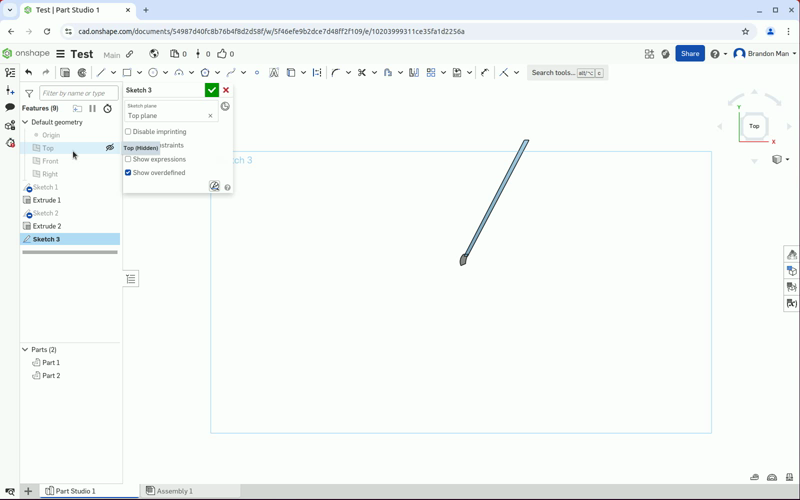
mouse_move(73, 352)
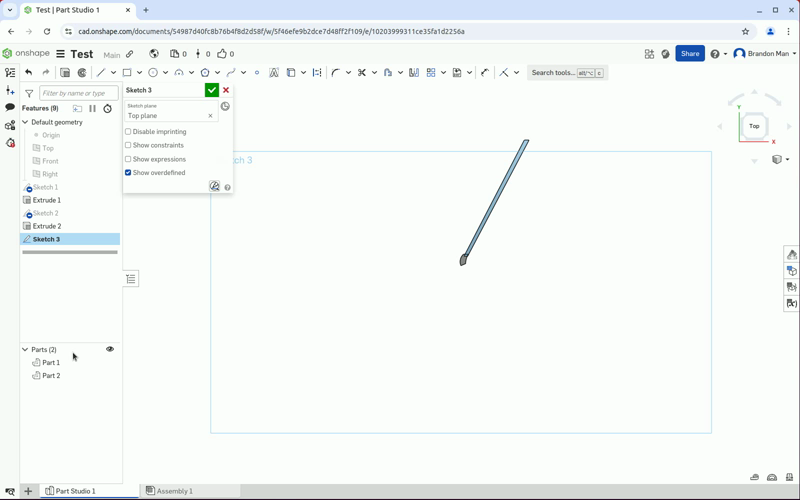
key(y)
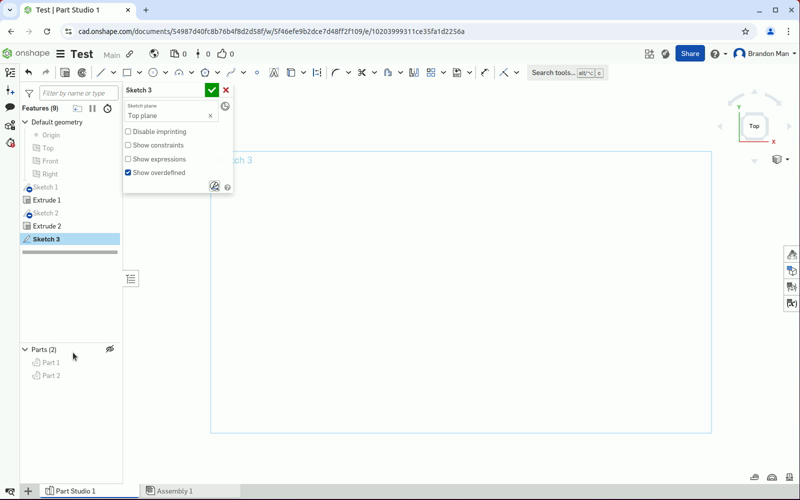
key(l)
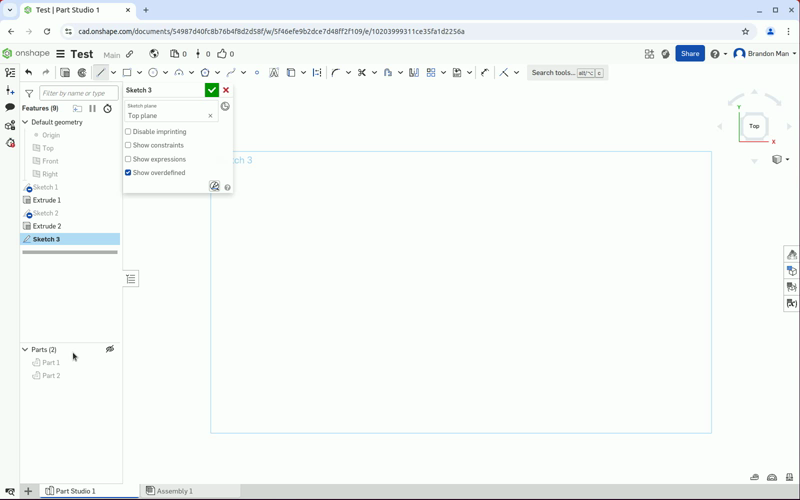
key_down(shift)
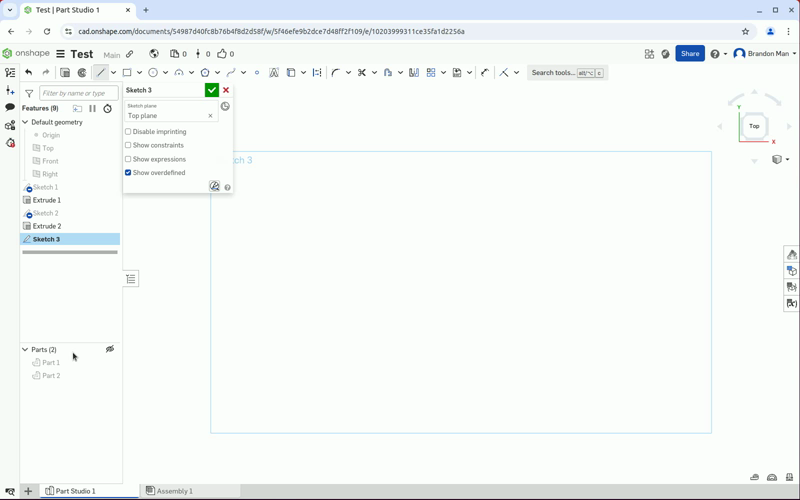
mouse_move(463, 257)
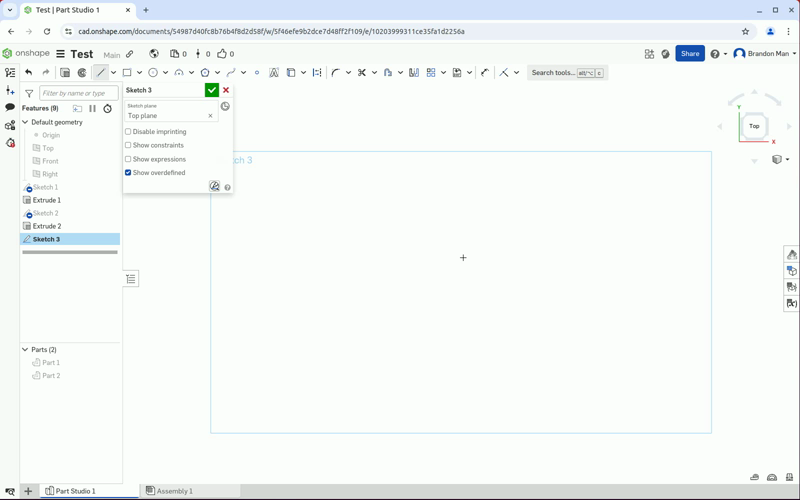
click(463, 257)
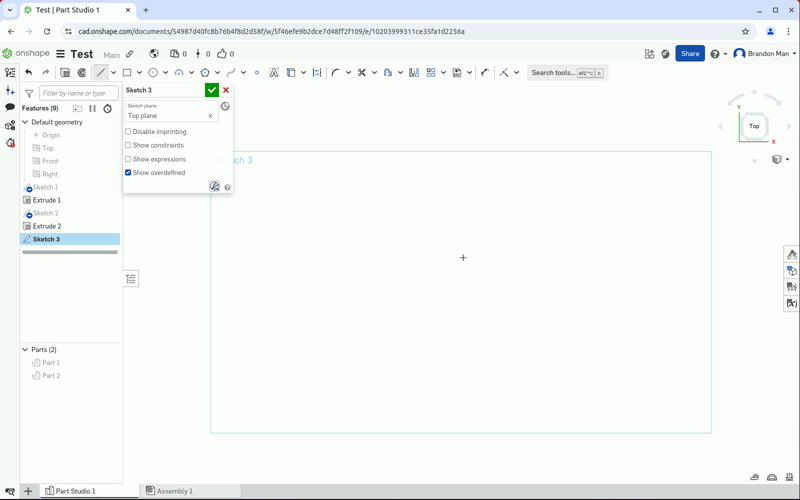
key_up(shift)
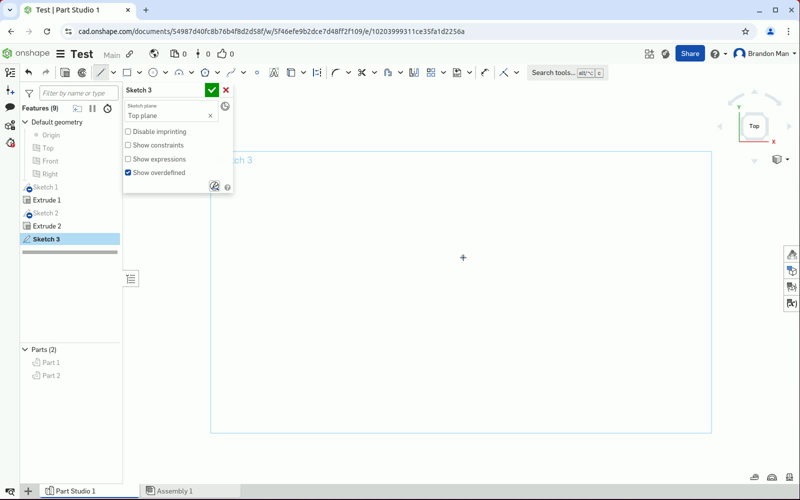
key_down(shift)
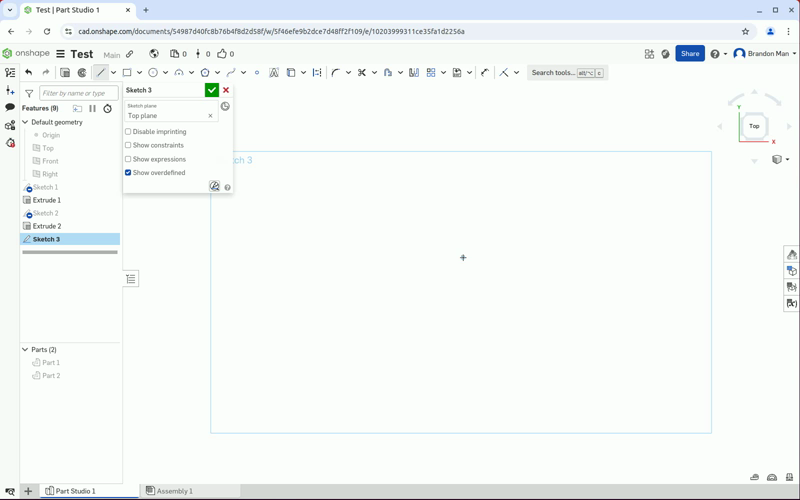
mouse_move(493, 257)
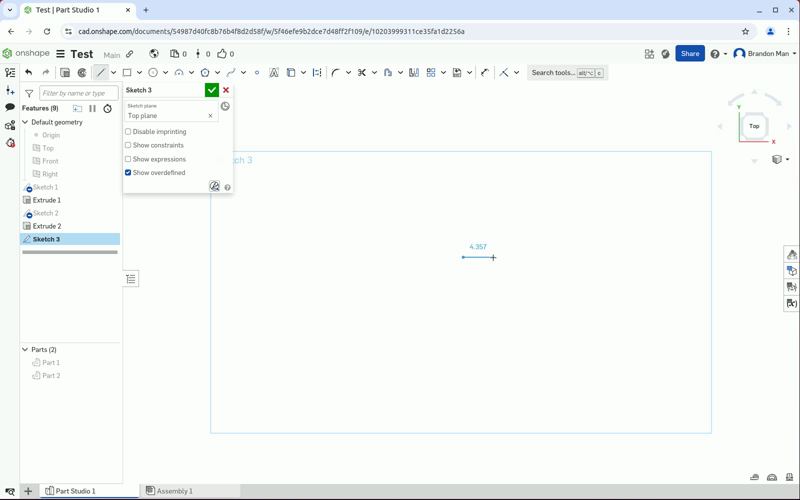
mouse_move(465, 257)
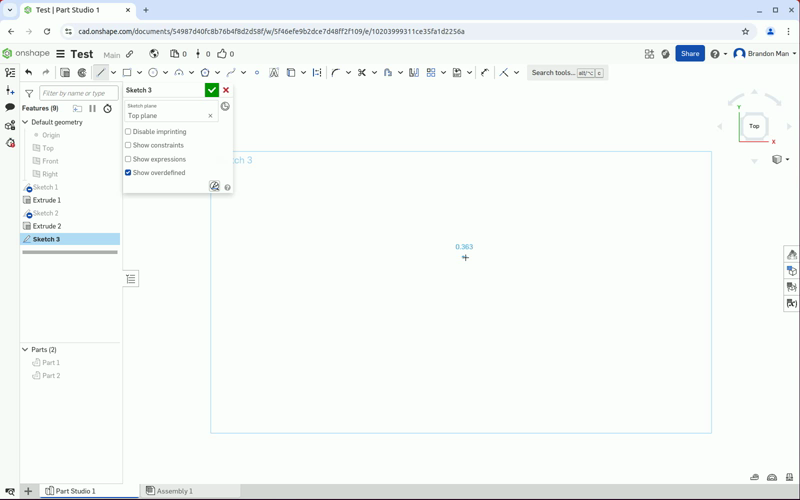
scroll(6)
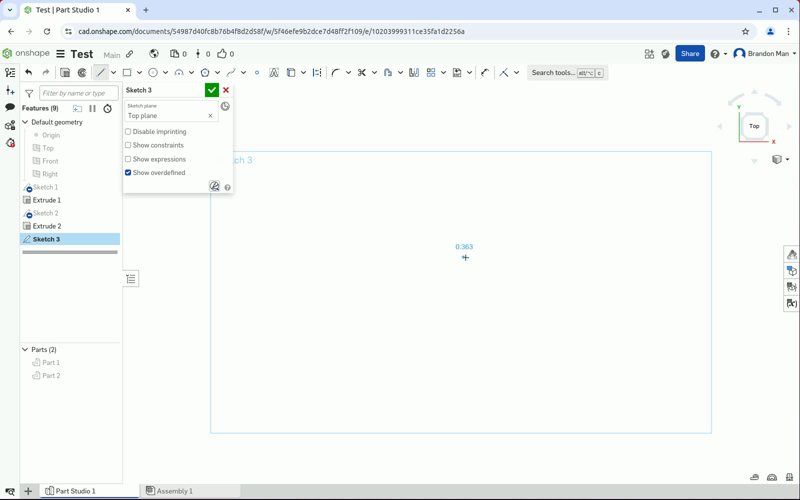
scroll(6)
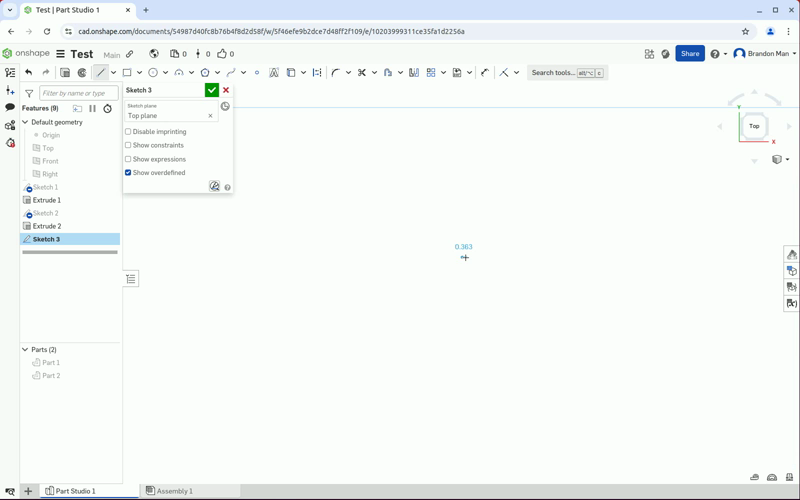
scroll(6)
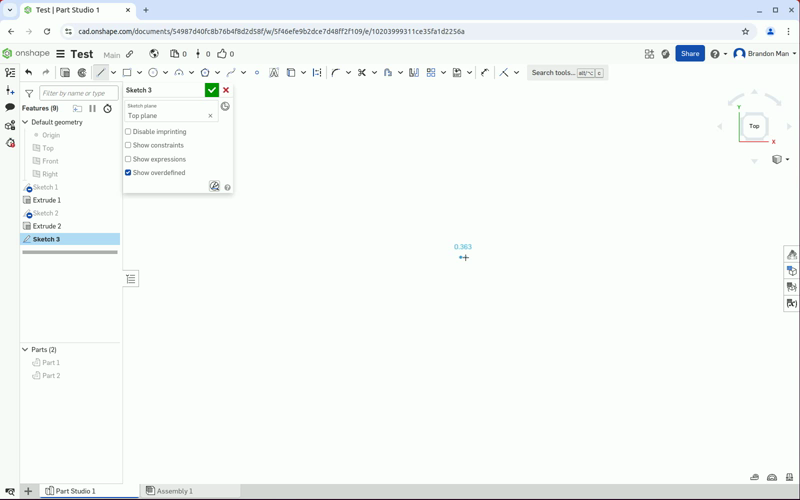
scroll(6)
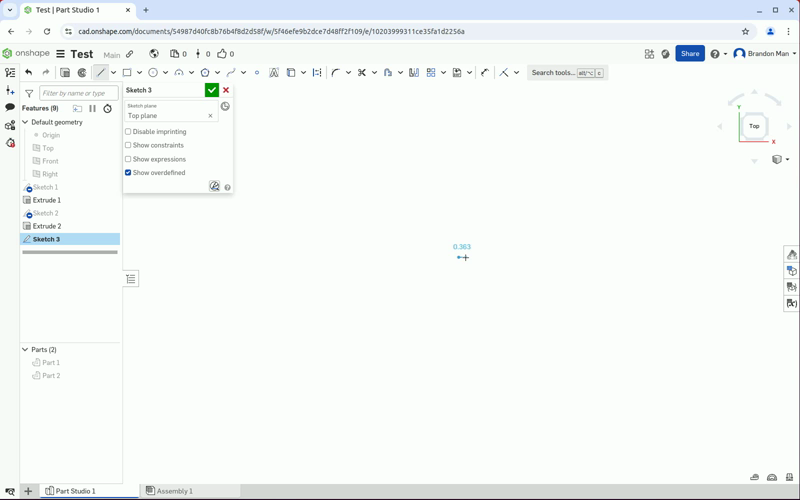
scroll(6)
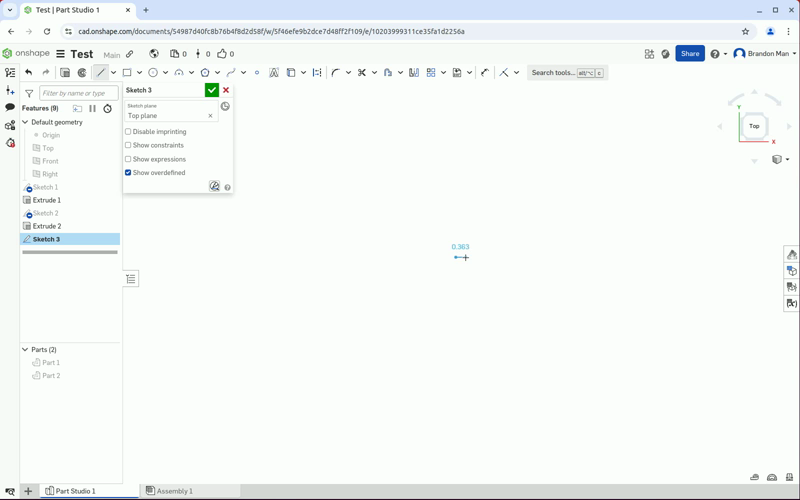
scroll(6)
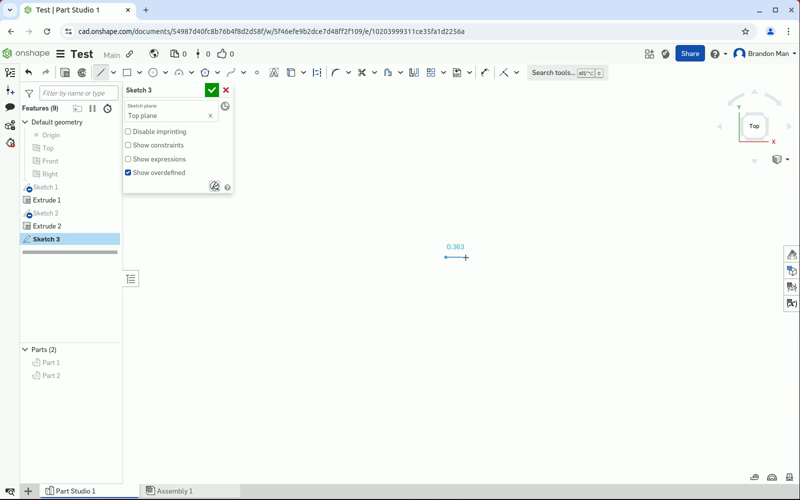
scroll(6)
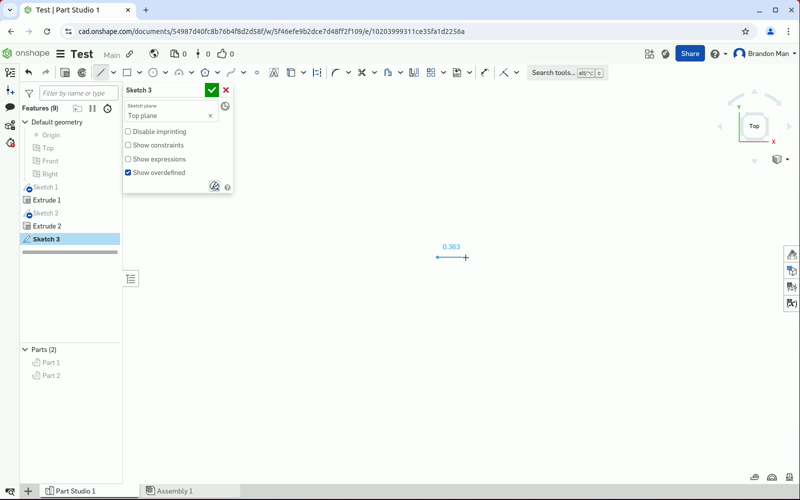
click(465, 257)
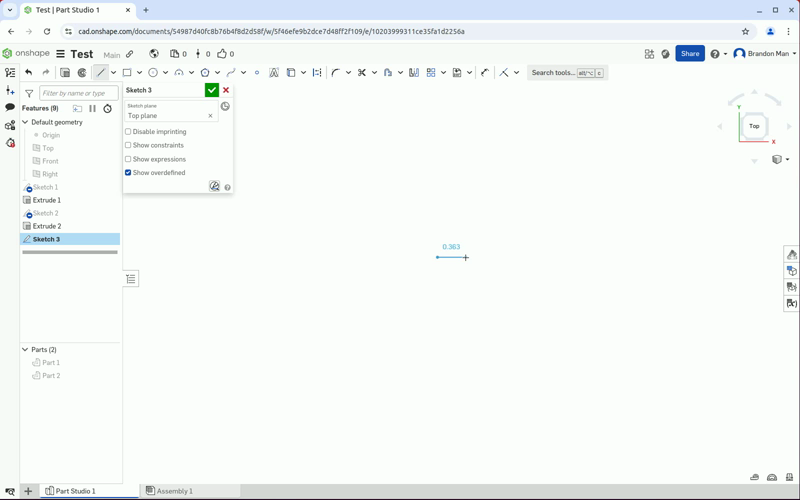
scroll(-6)
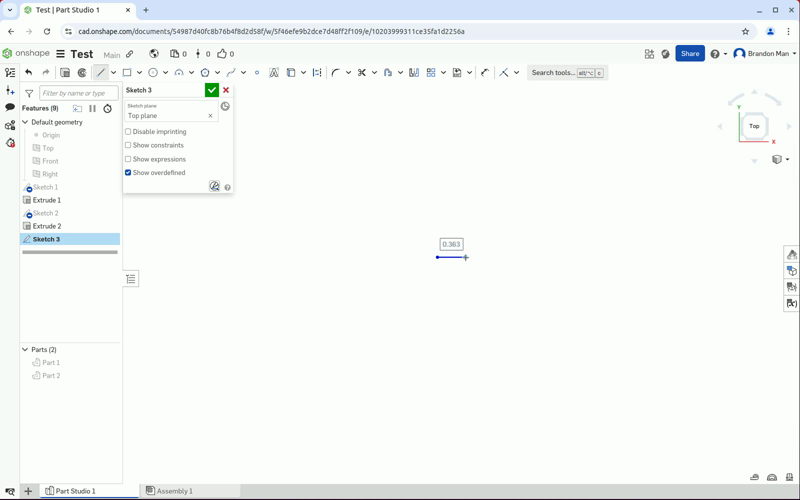
scroll(-6)
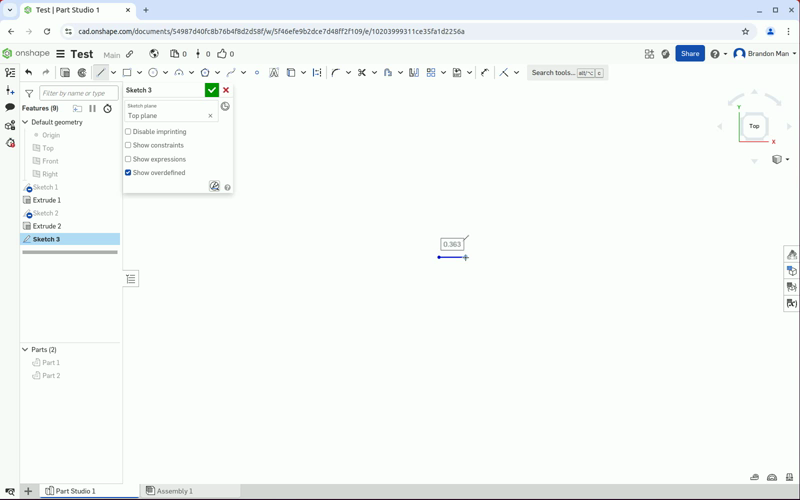
scroll(-6)
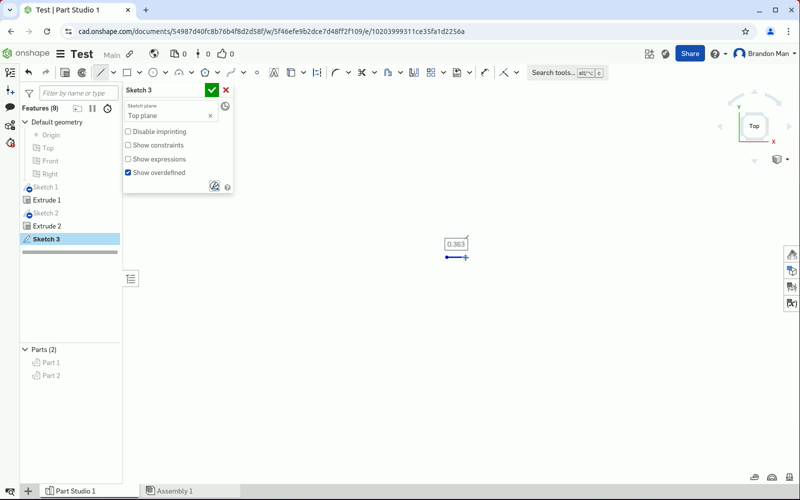
scroll(-6)
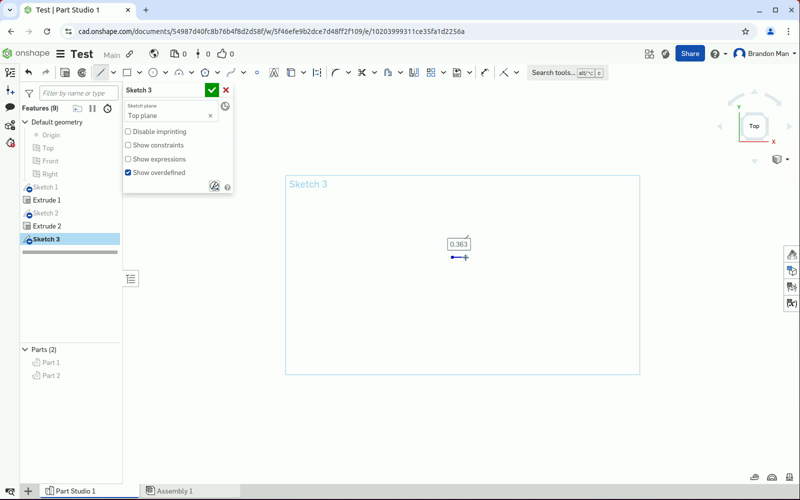
scroll(-6)
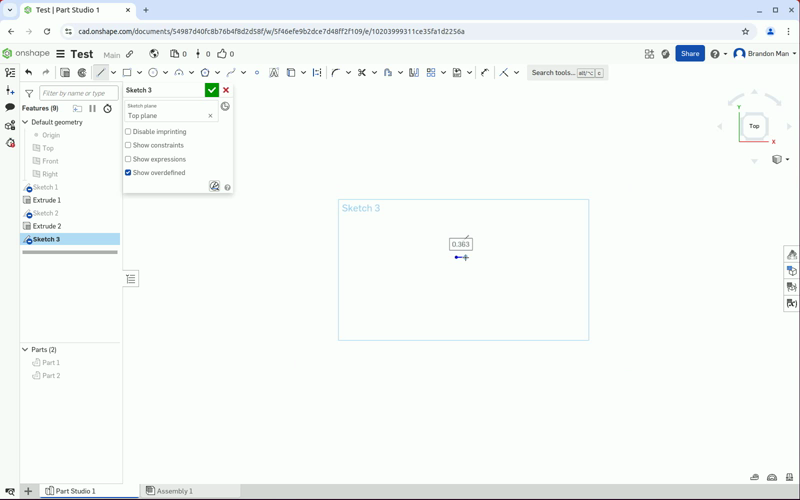
scroll(-6)
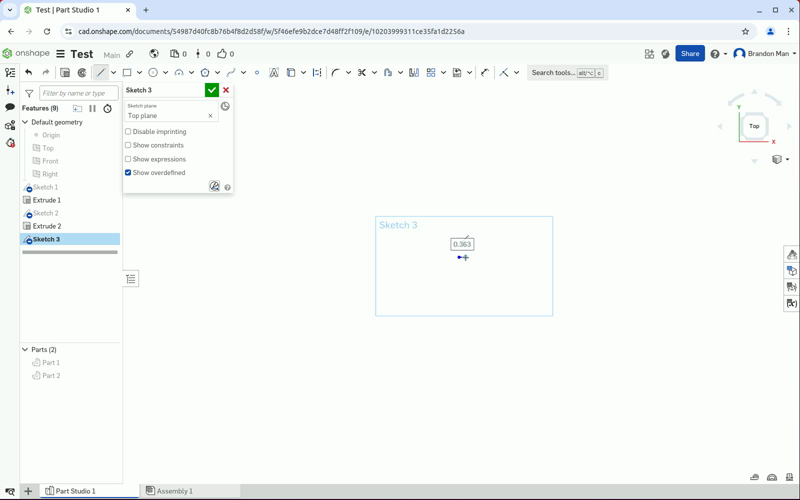
scroll(-6)
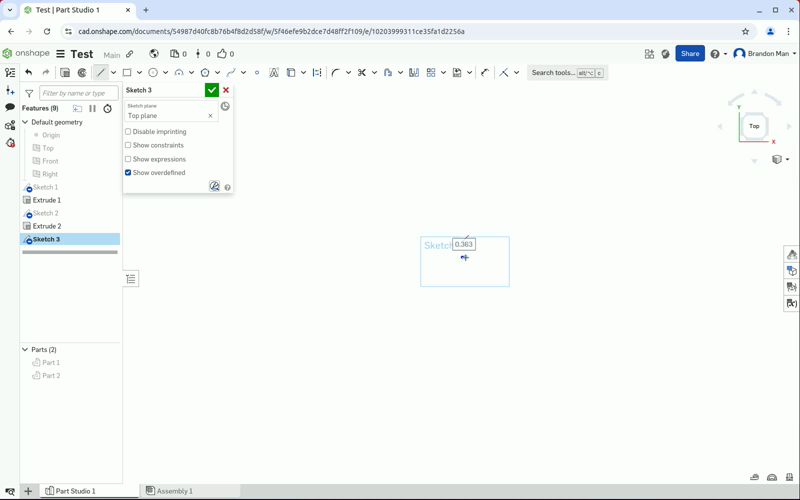
key_up(shift)
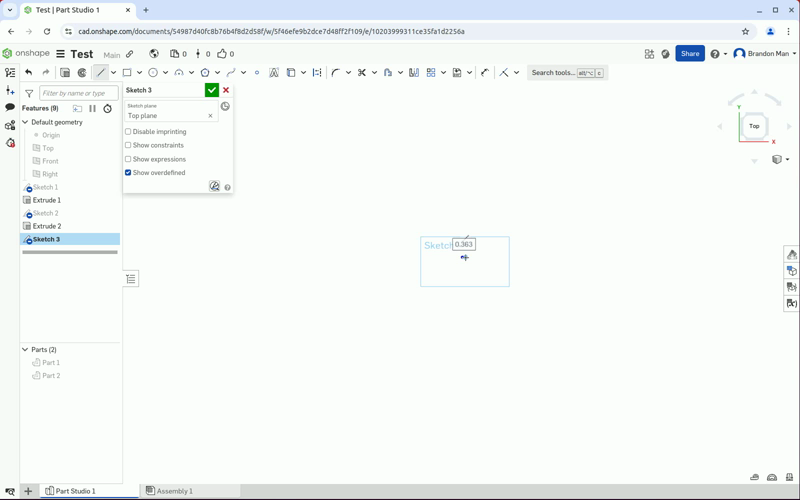
key_down(shift)
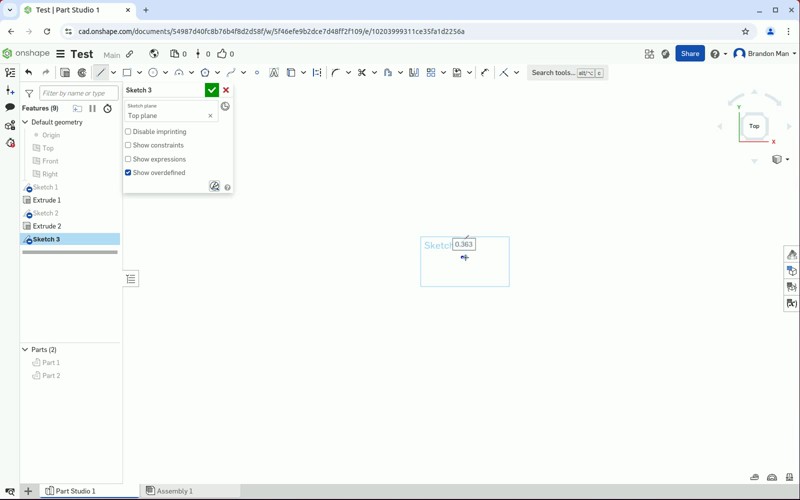
mouse_move(511, 170)
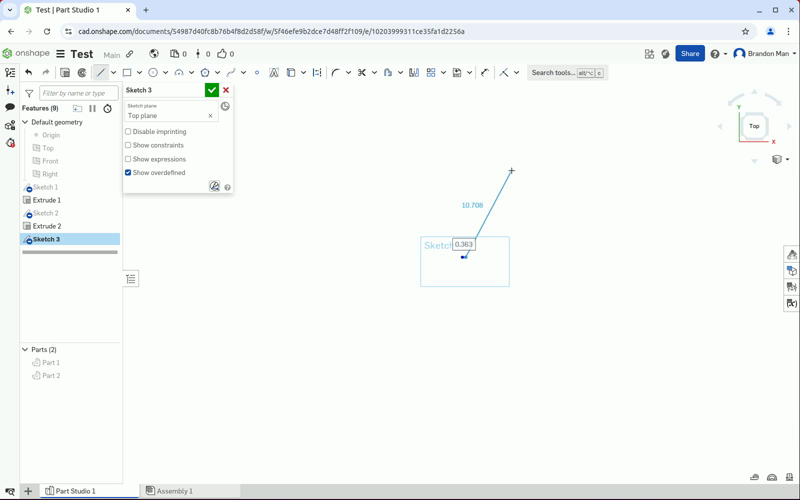
click(511, 170)
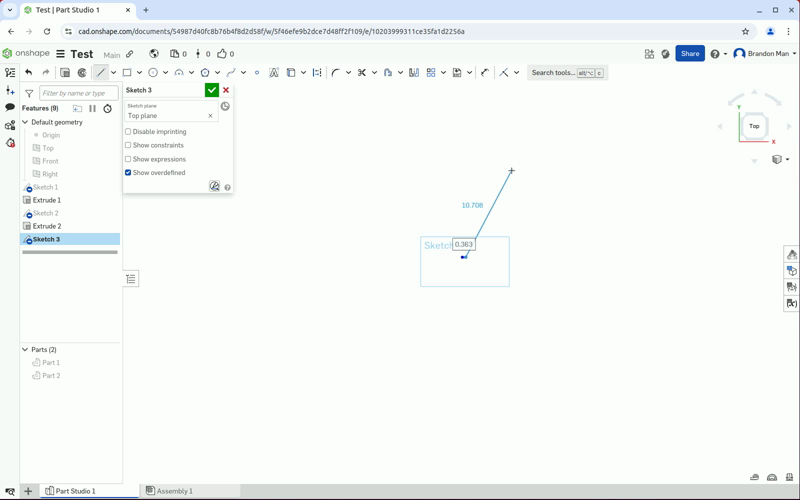
key_up(shift)
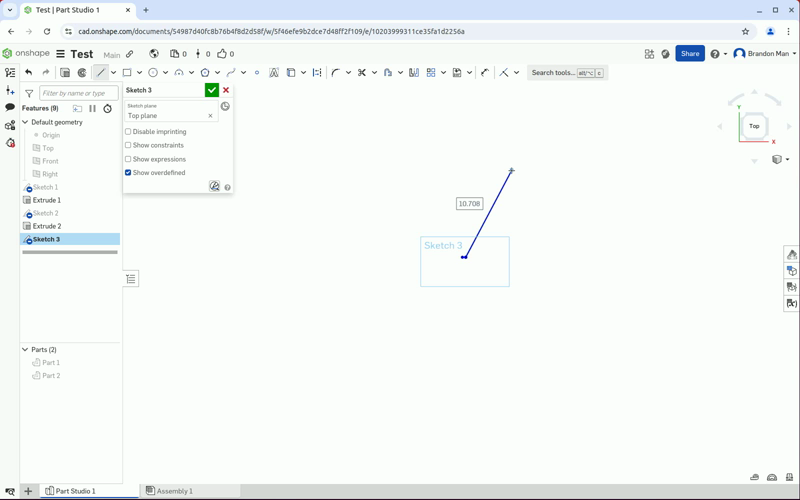
key_down(shift)
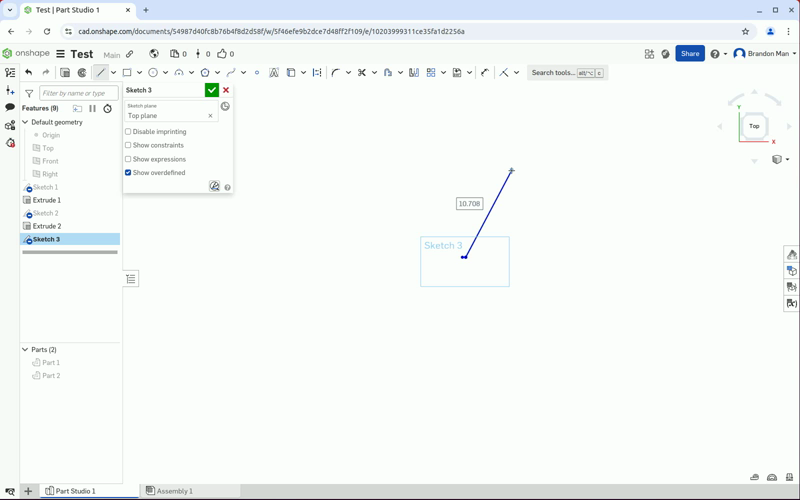
mouse_move(541, 170)
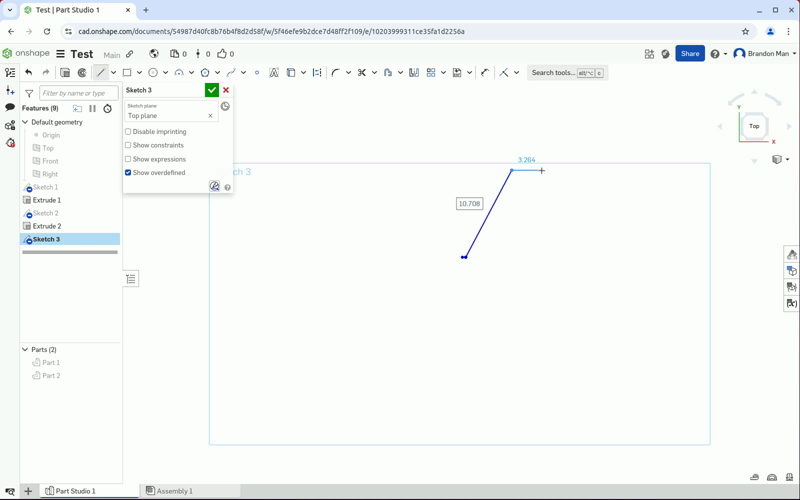
mouse_move(508, 170)
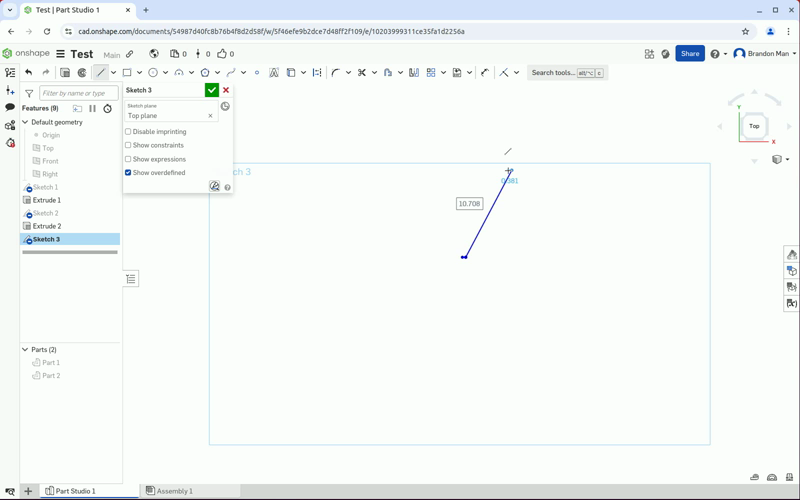
scroll(6)
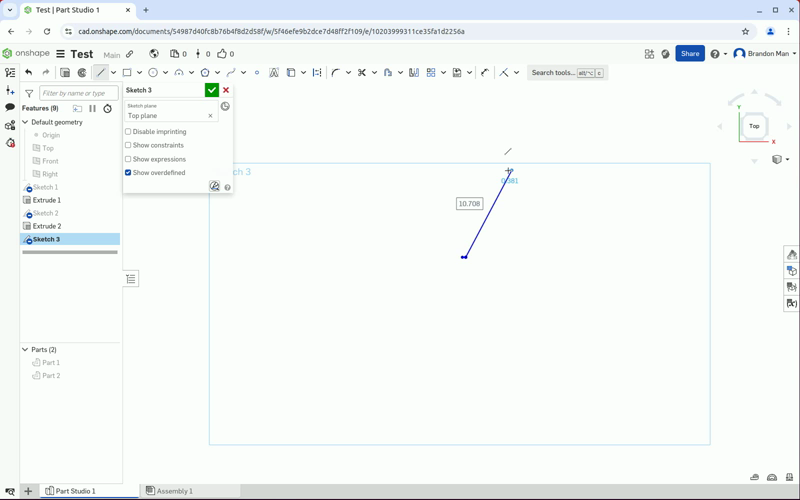
scroll(6)
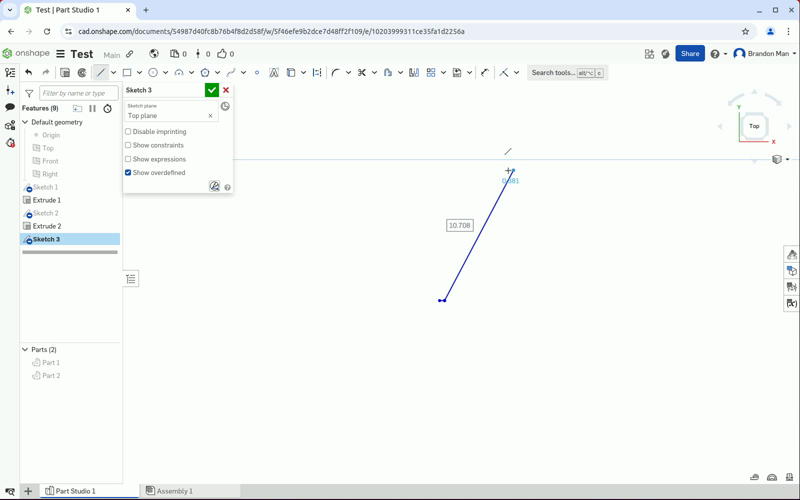
scroll(6)
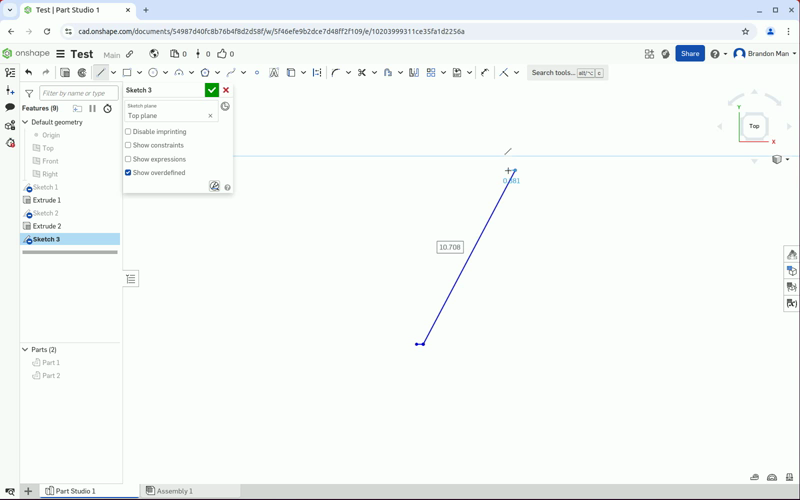
scroll(6)
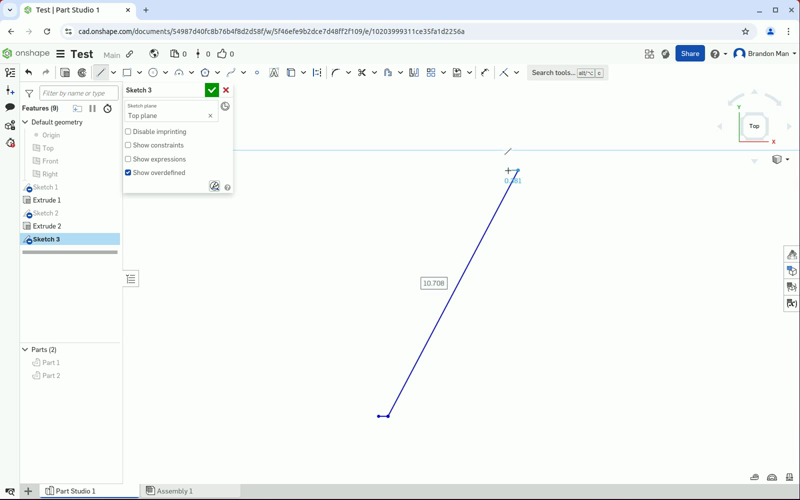
scroll(6)
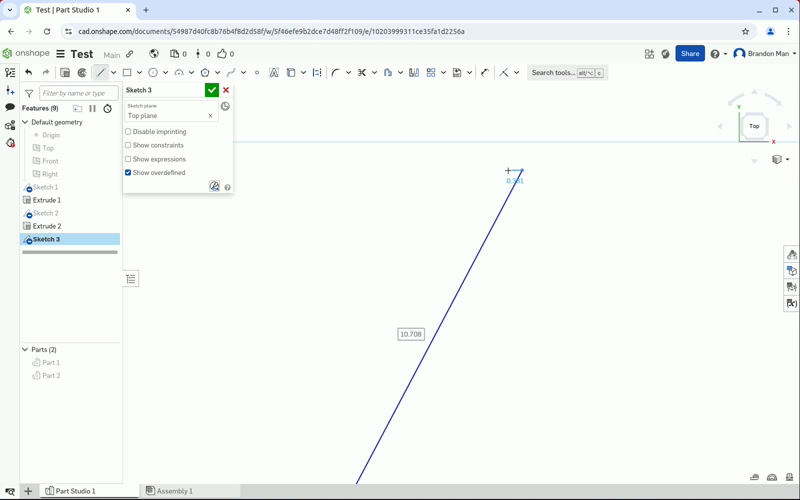
scroll(6)
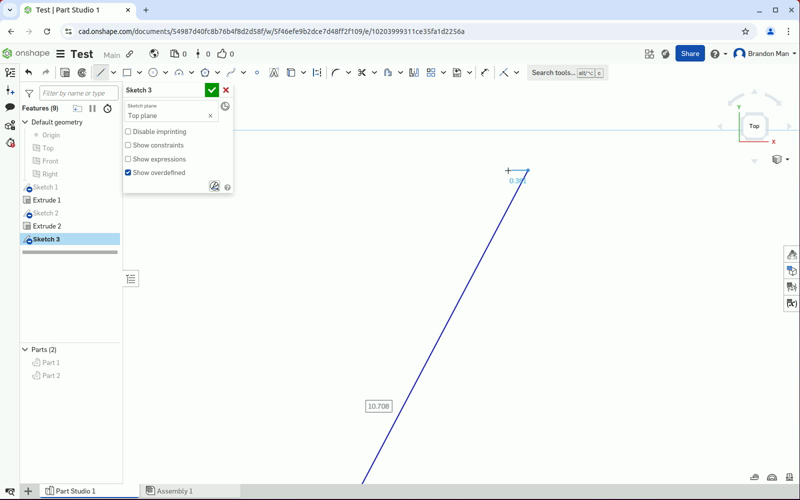
scroll(6)
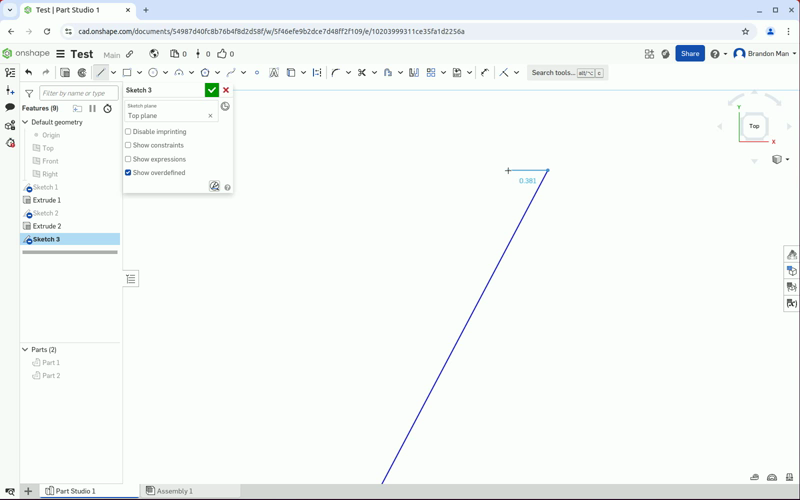
click(508, 170)
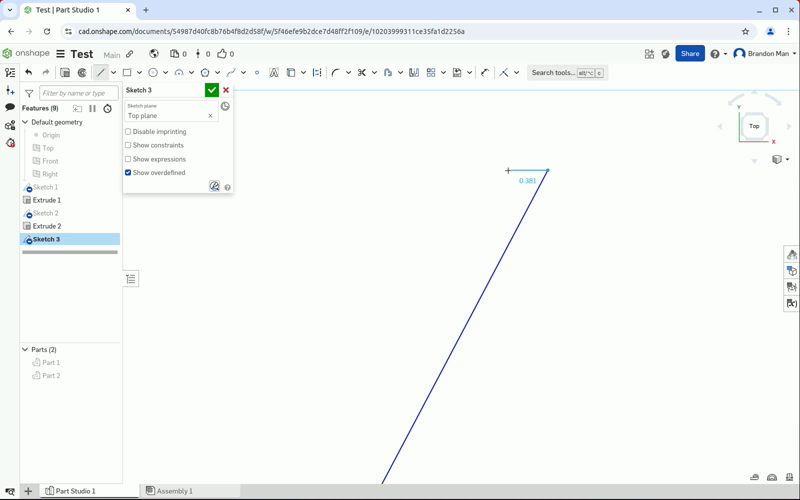
scroll(-6)
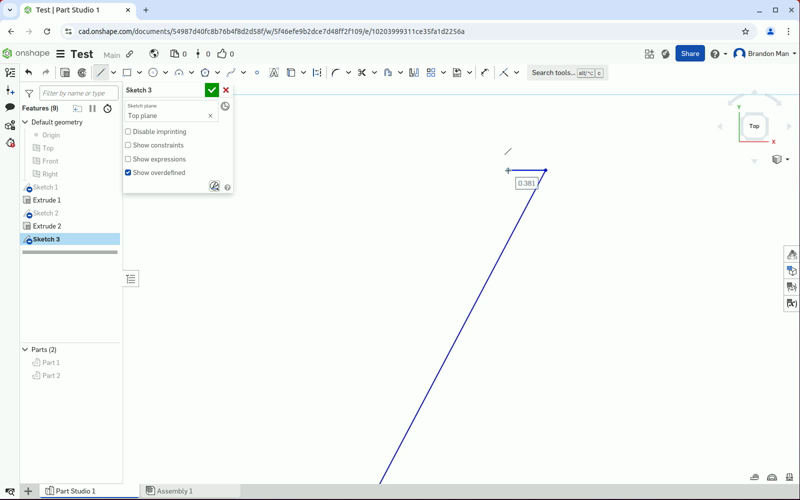
scroll(-6)
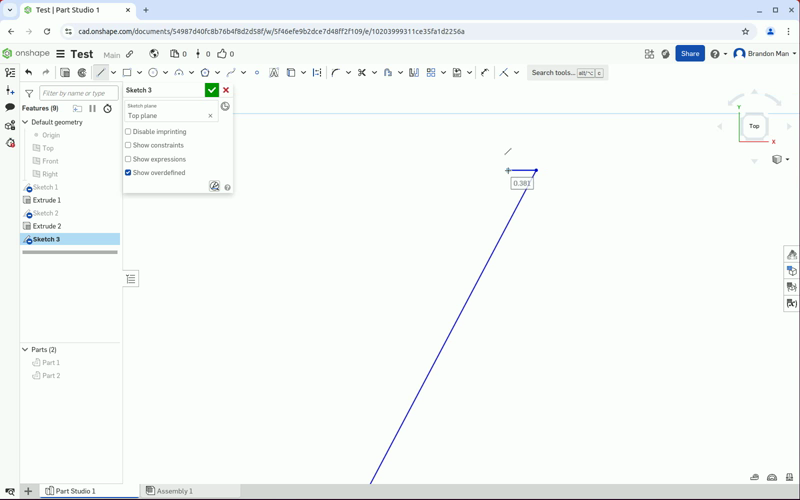
scroll(-6)
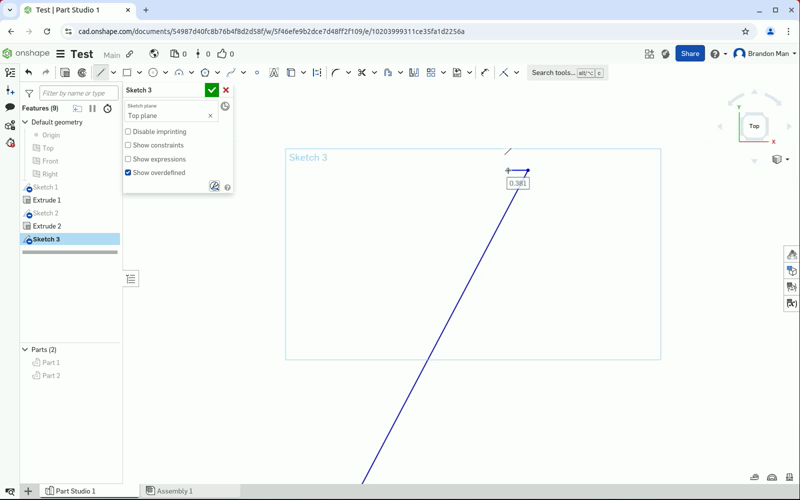
scroll(-6)
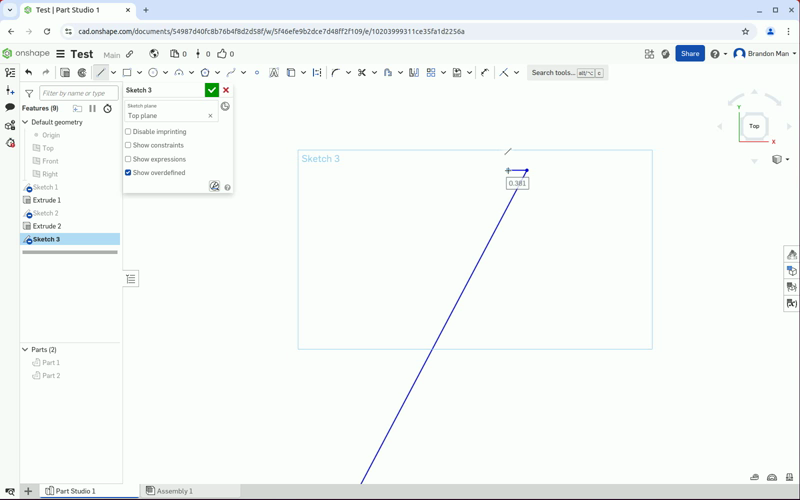
scroll(-6)
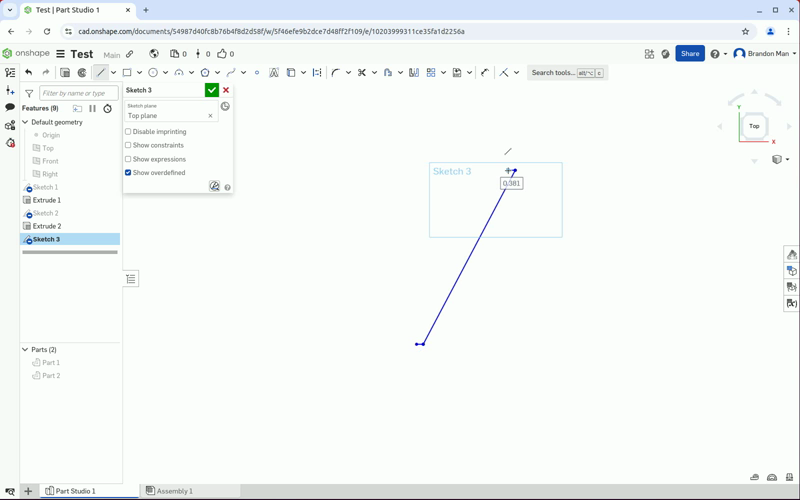
scroll(-6)
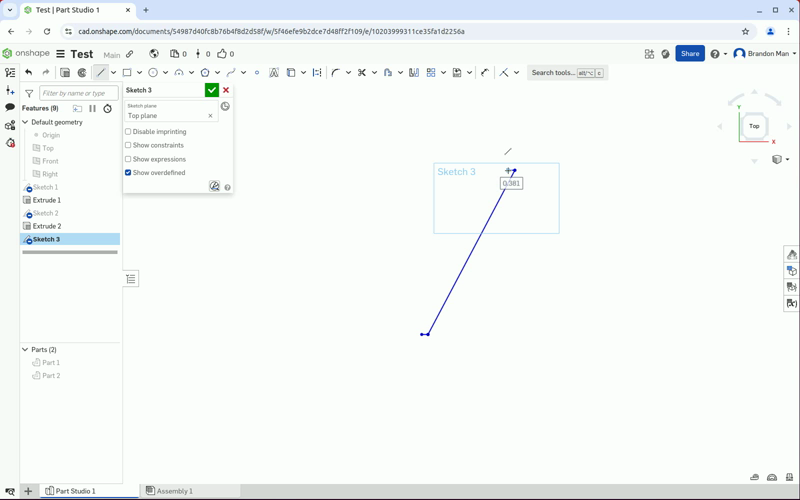
scroll(-6)
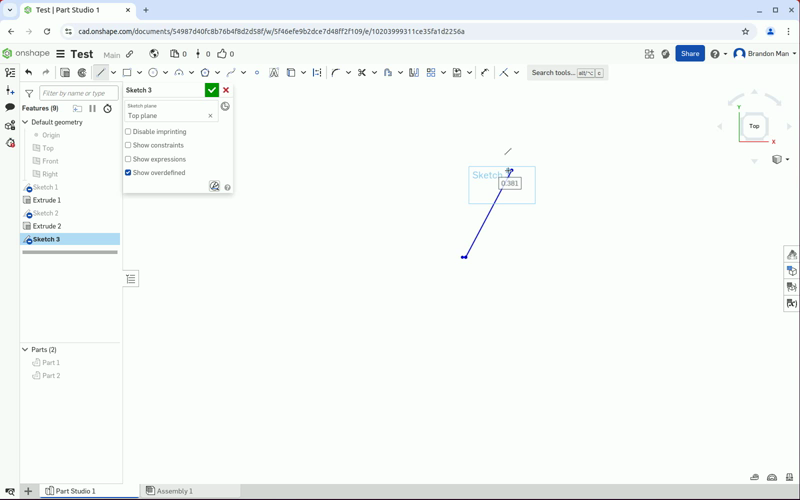
key_up(shift)
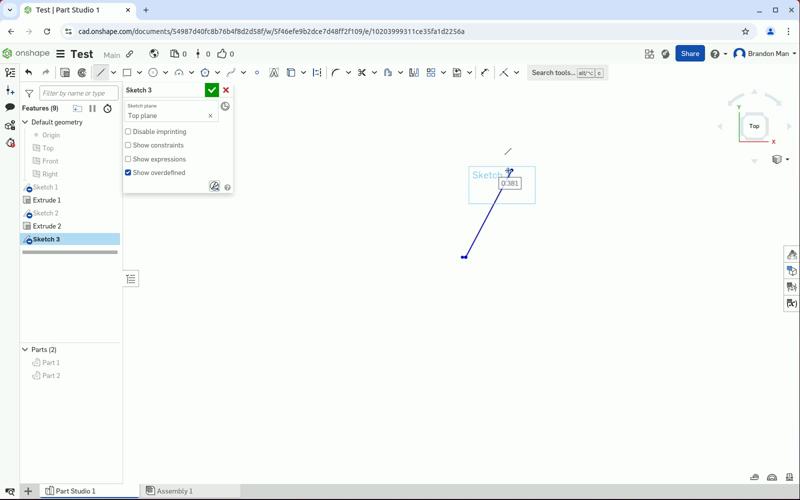
key_down(shift)
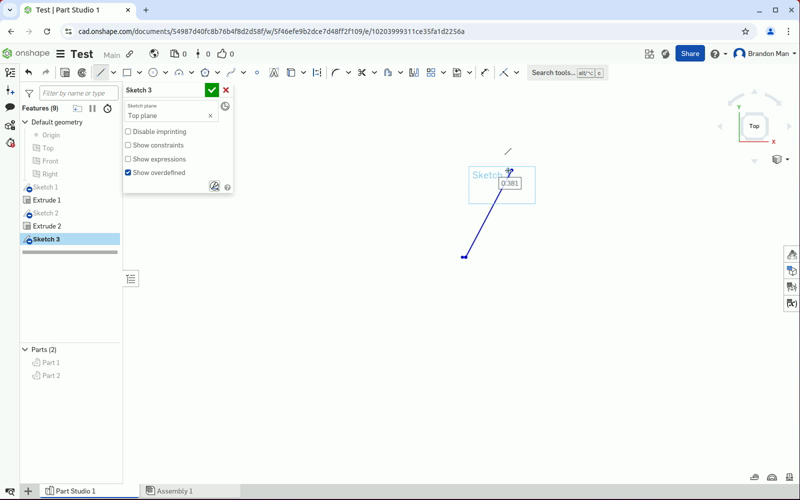
mouse_move(463, 257)
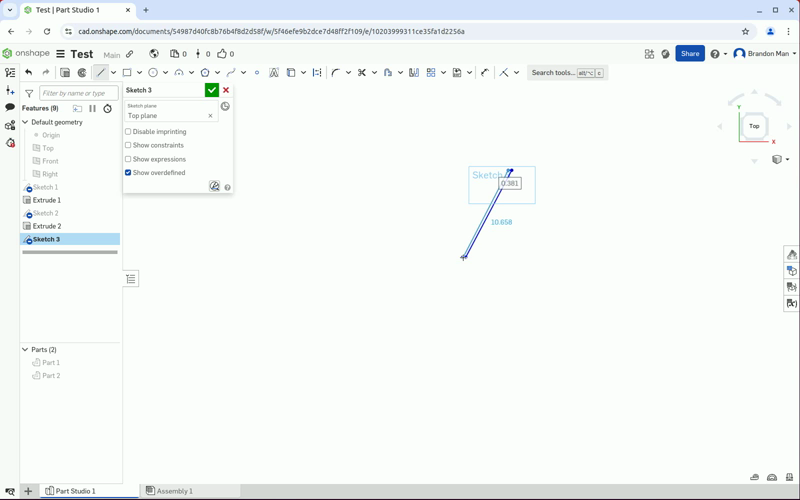
scroll(6)
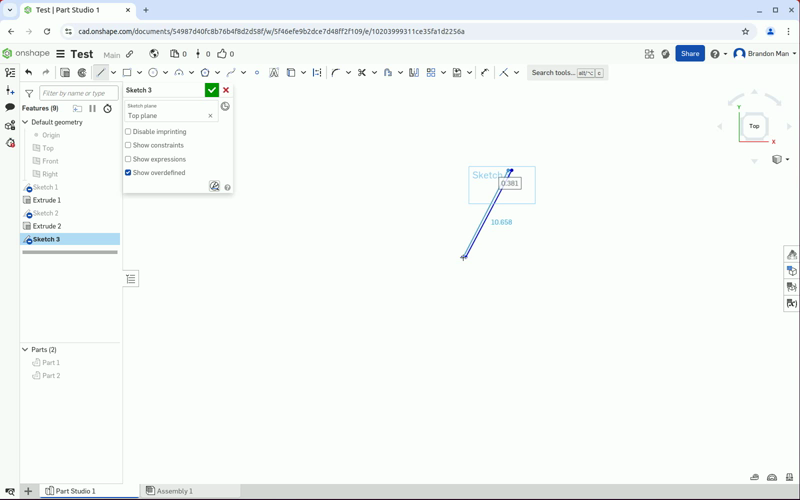
scroll(6)
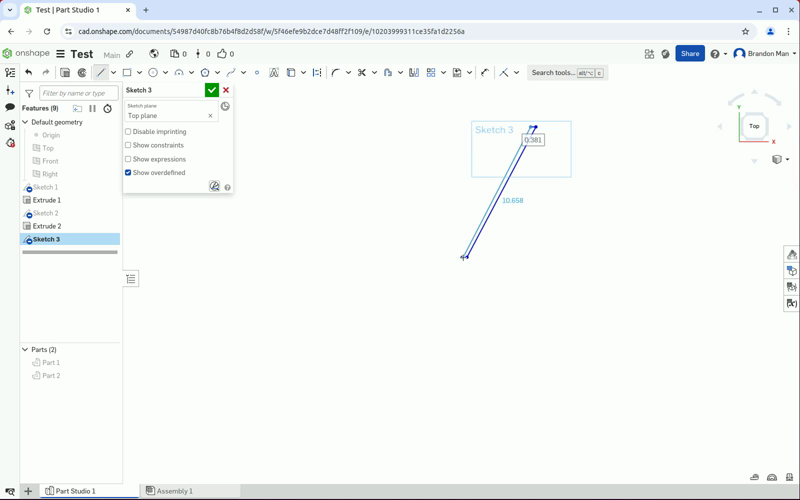
scroll(6)
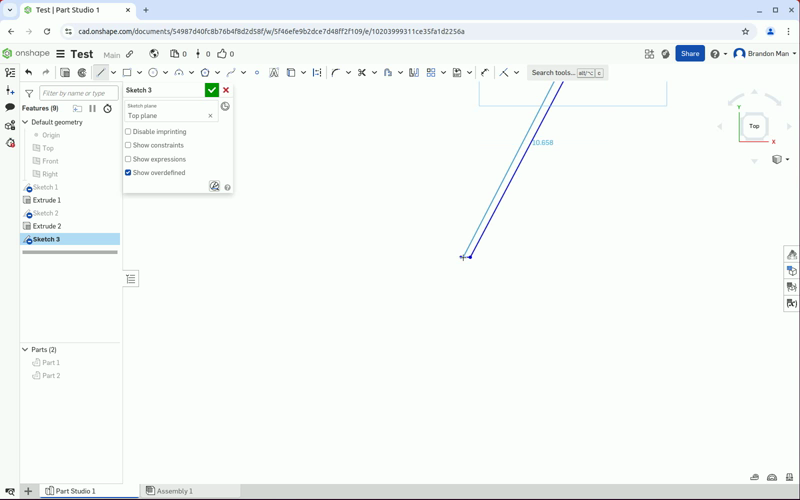
scroll(6)
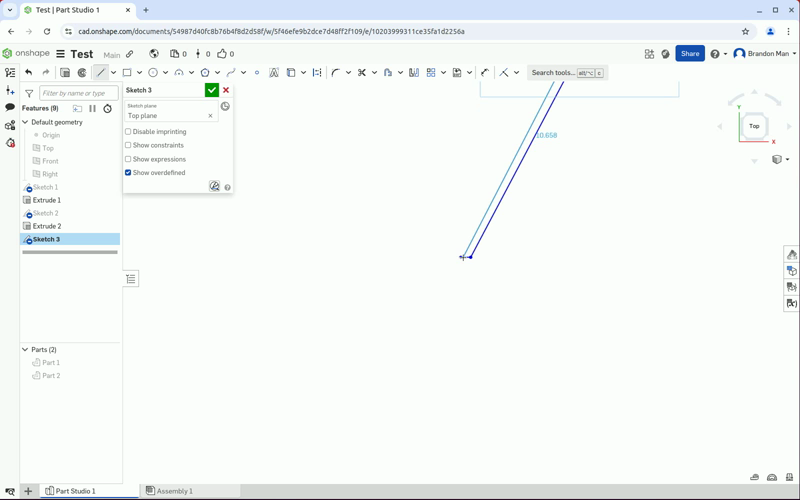
scroll(6)
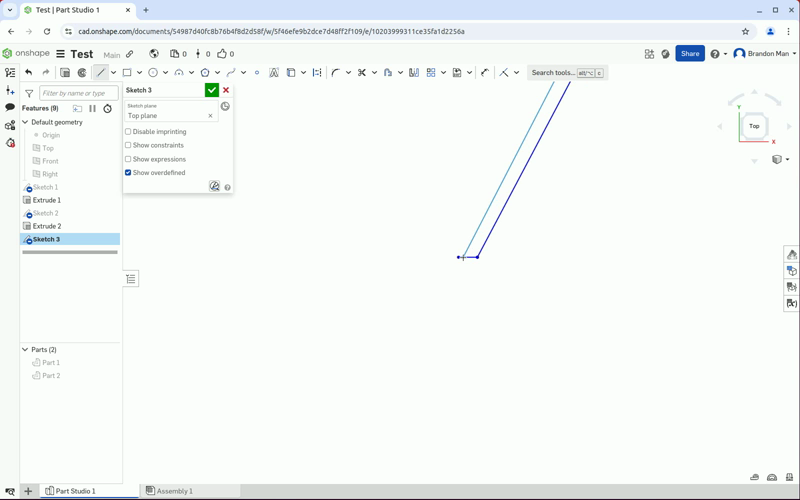
scroll(6)
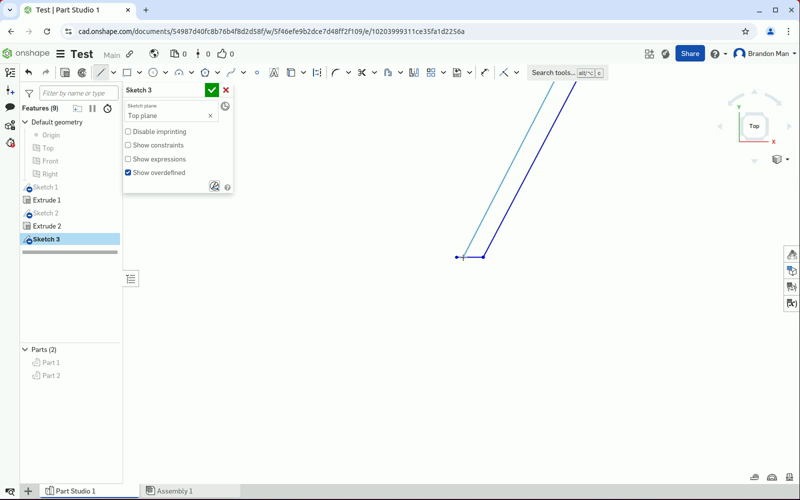
scroll(6)
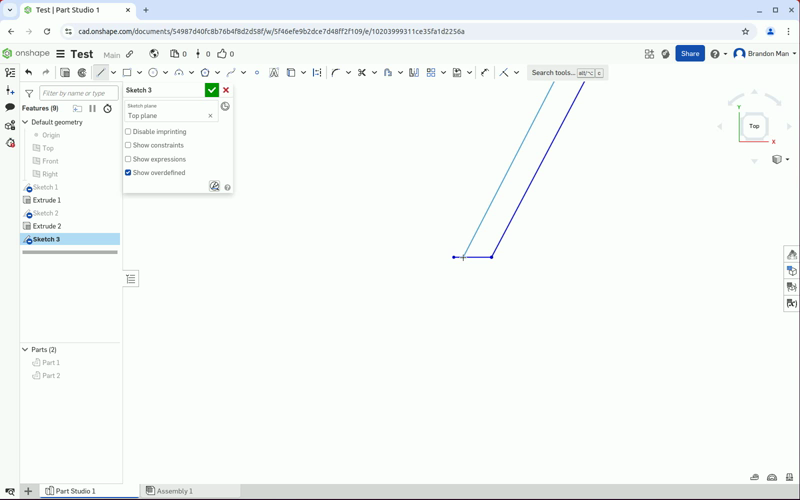
key_up(shift)
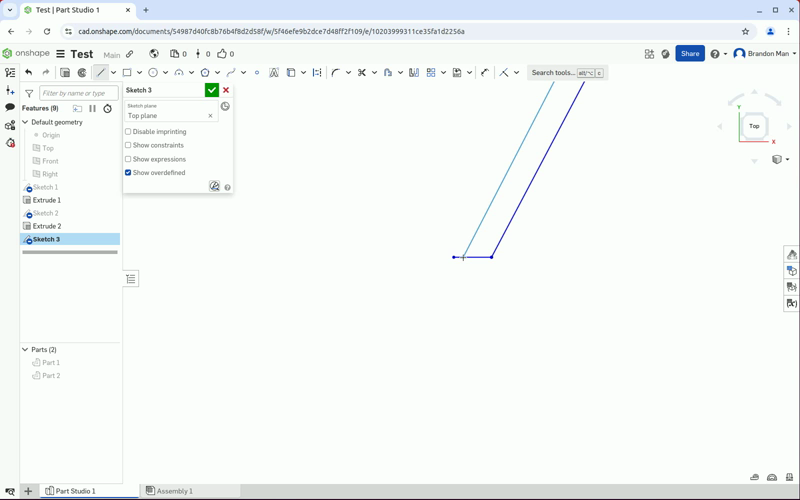
click(463, 257)
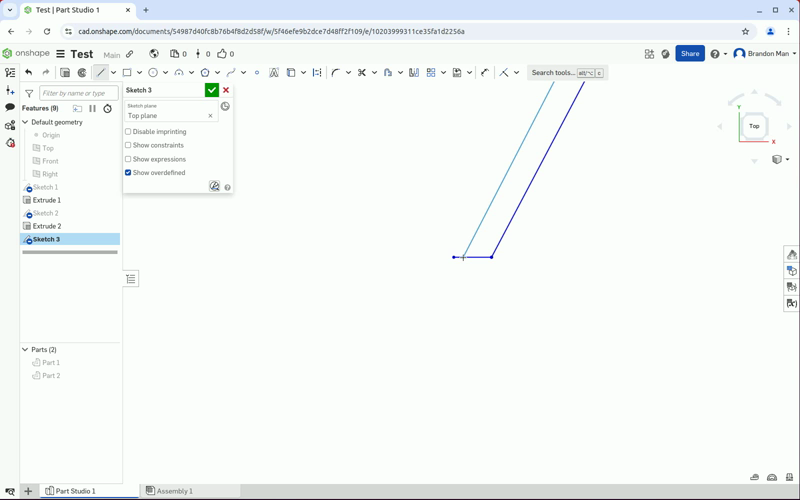
scroll(-6)
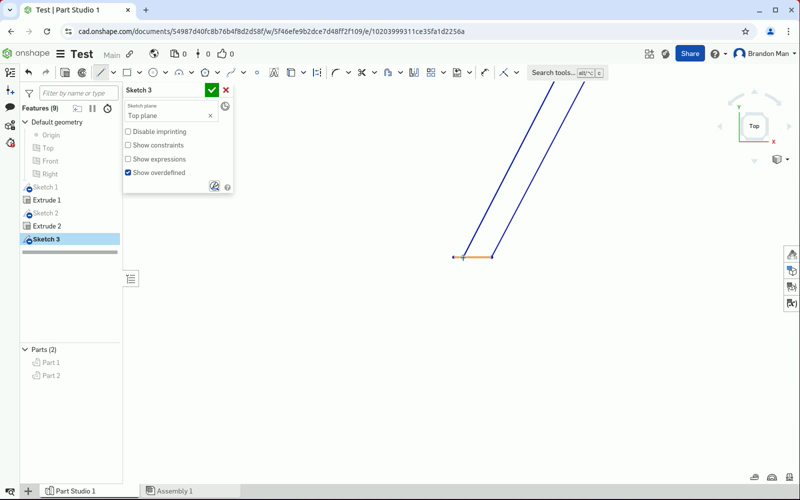
scroll(-6)
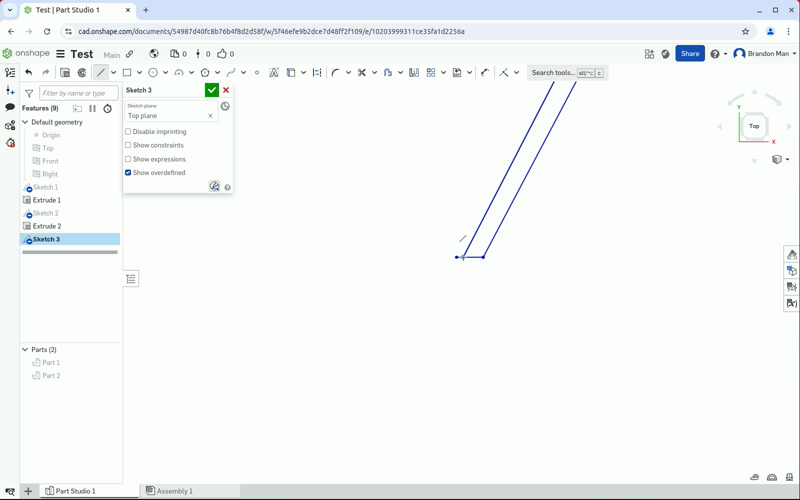
scroll(-6)
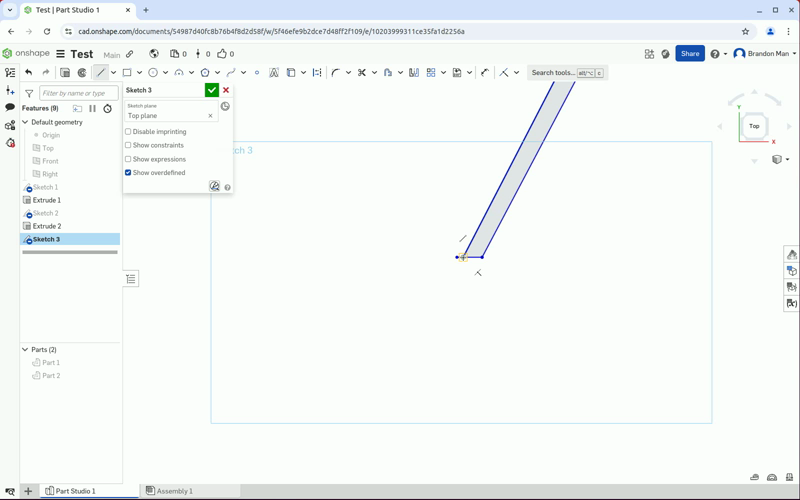
scroll(-6)
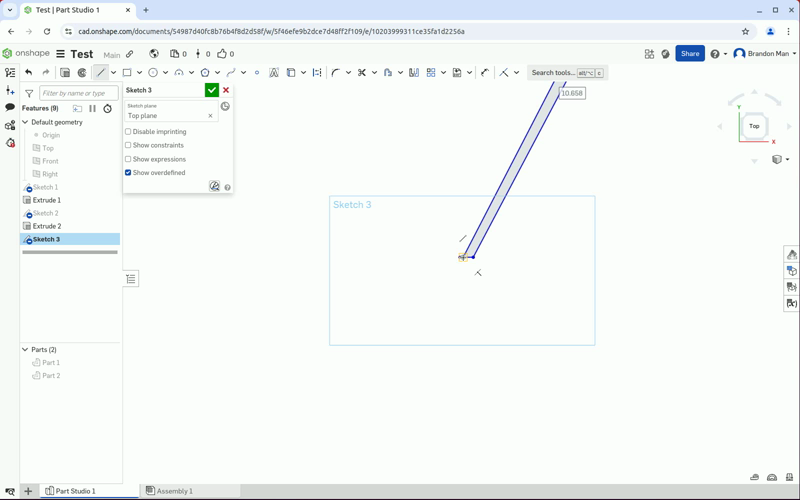
scroll(-6)
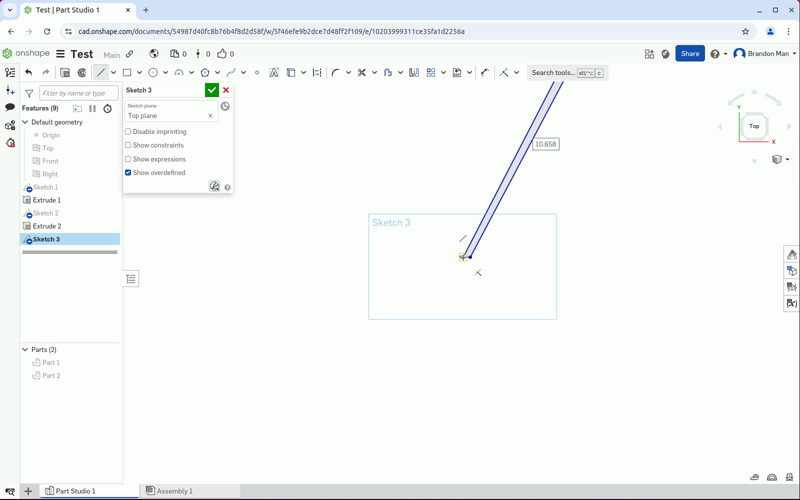
scroll(-6)
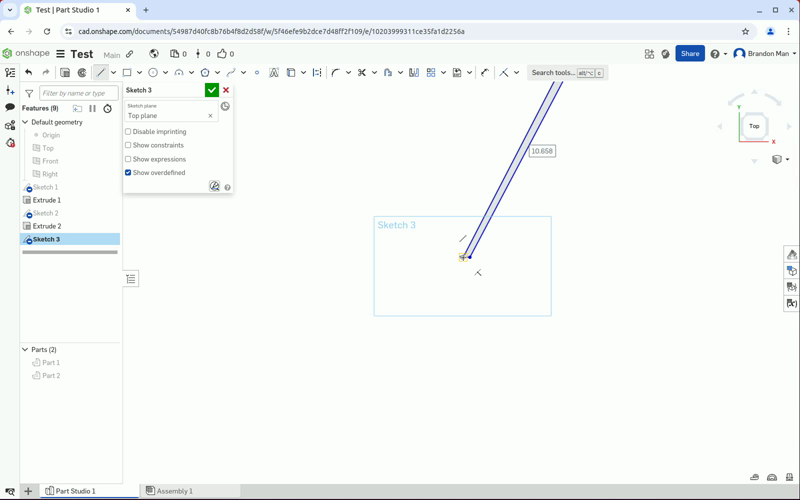
scroll(-6)
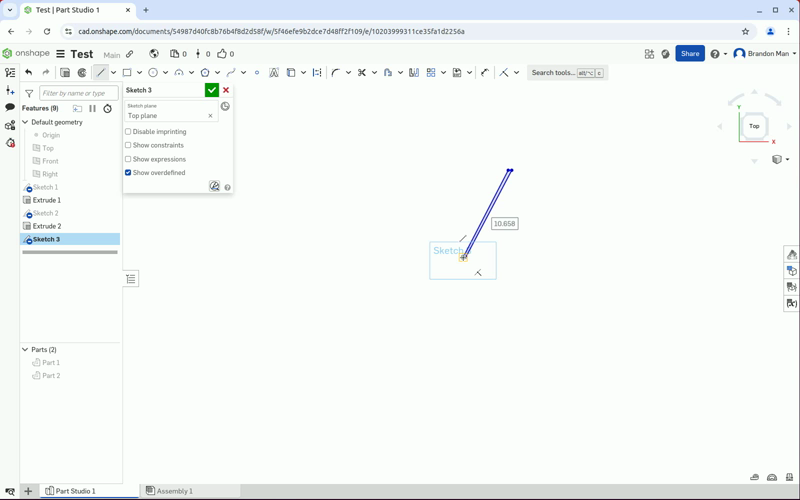
key(esc)
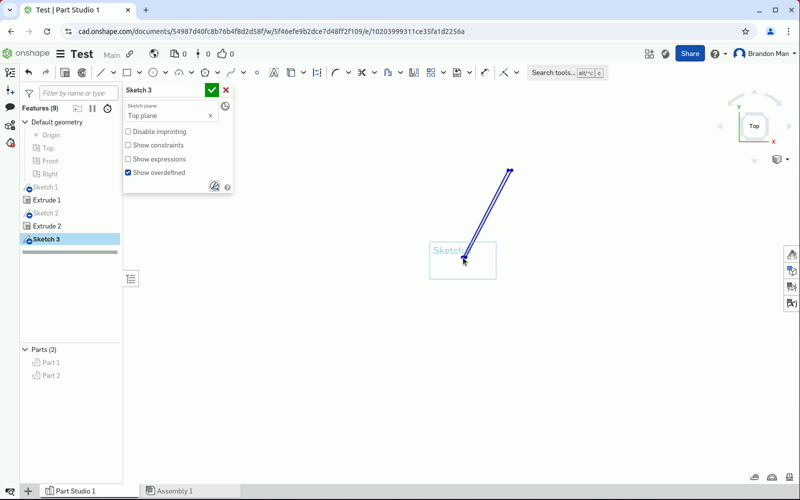
mouse_move(465, 253)
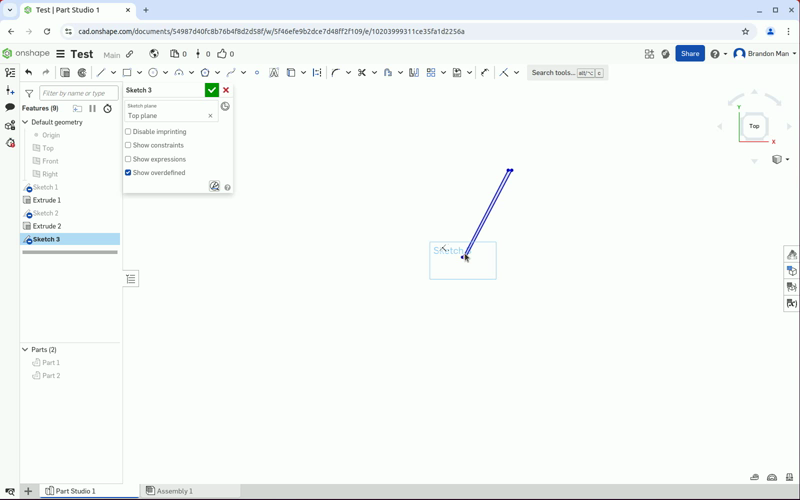
scroll(6)
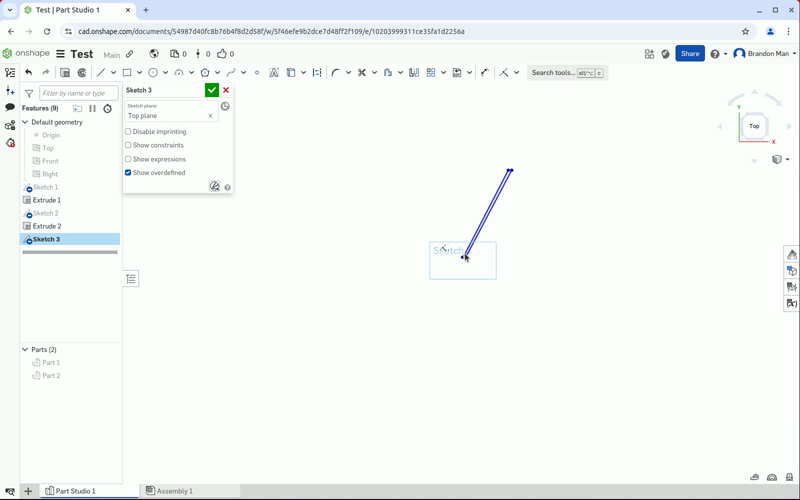
scroll(6)
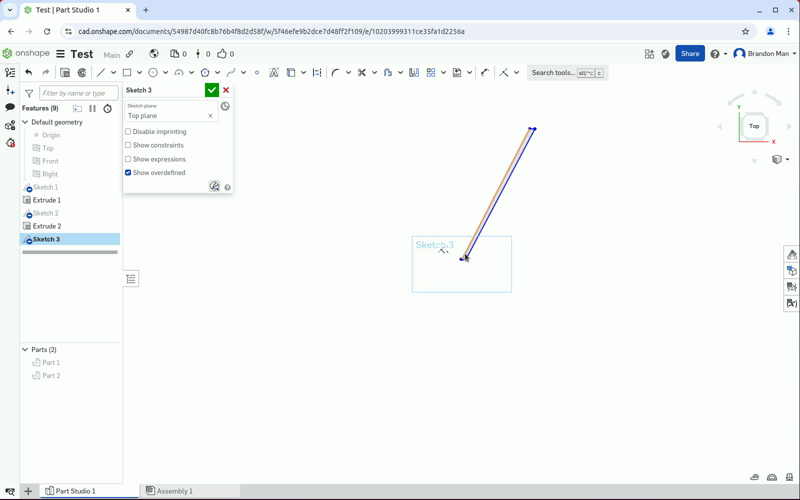
scroll(6)
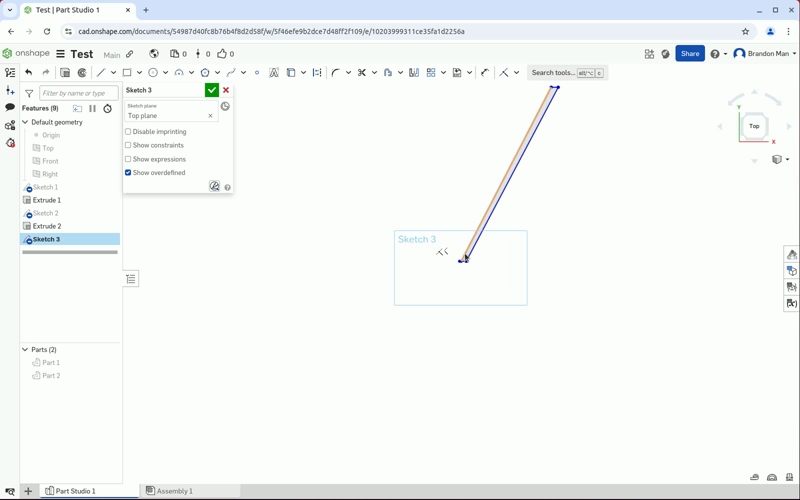
scroll(6)
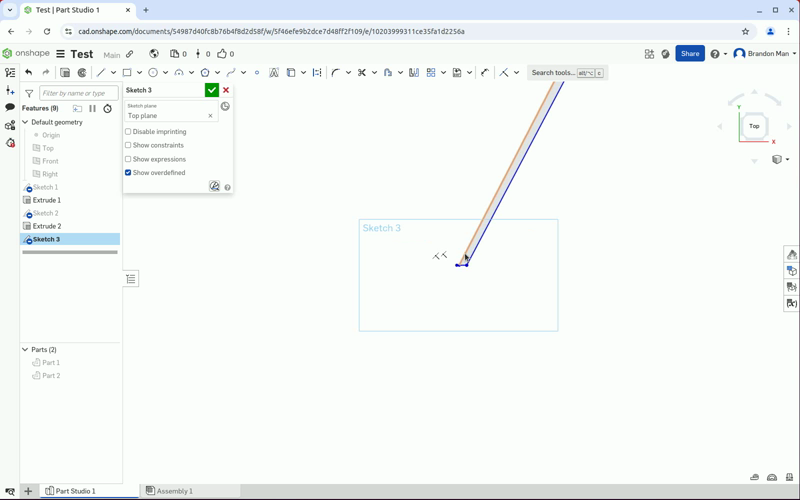
scroll(6)
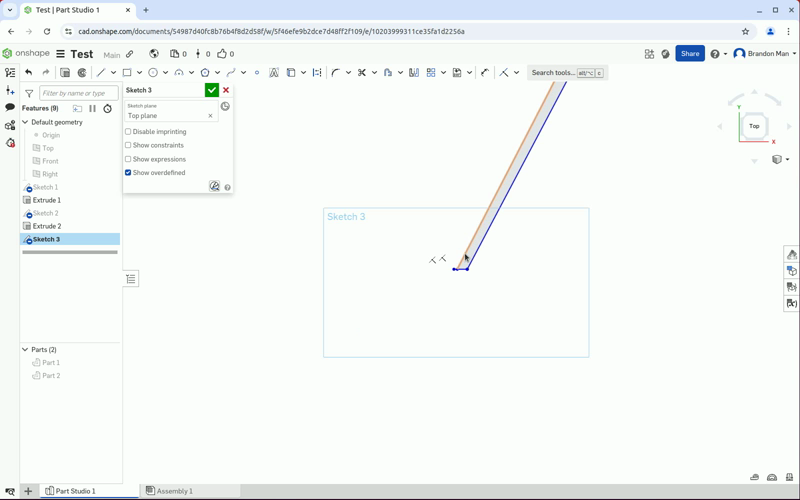
scroll(6)
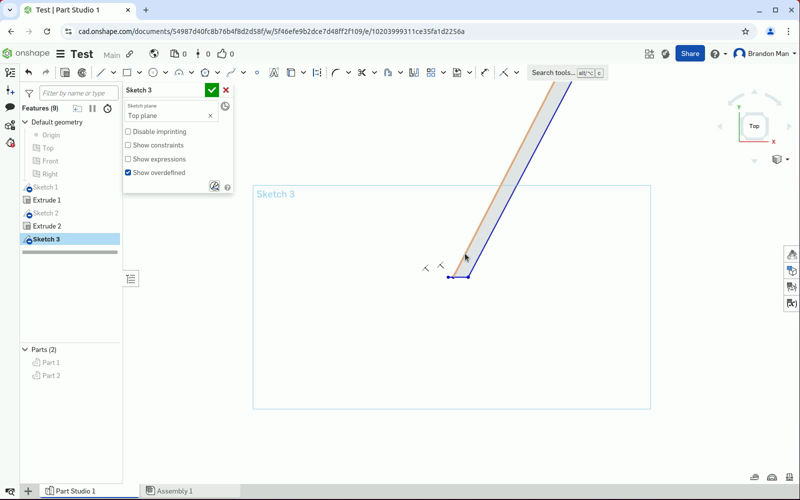
scroll(6)
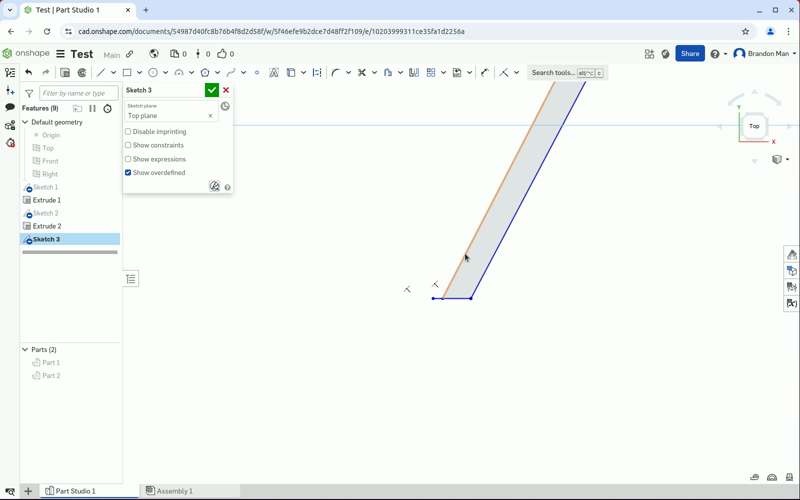
click(465, 253)
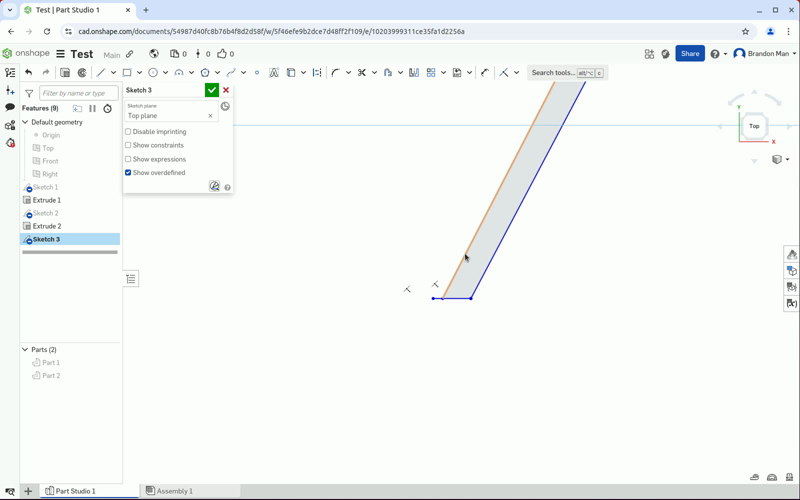
scroll(-6)
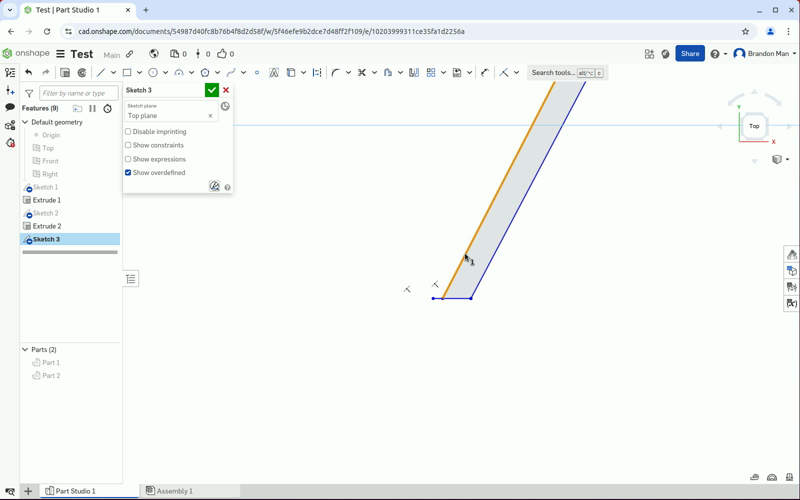
scroll(-6)
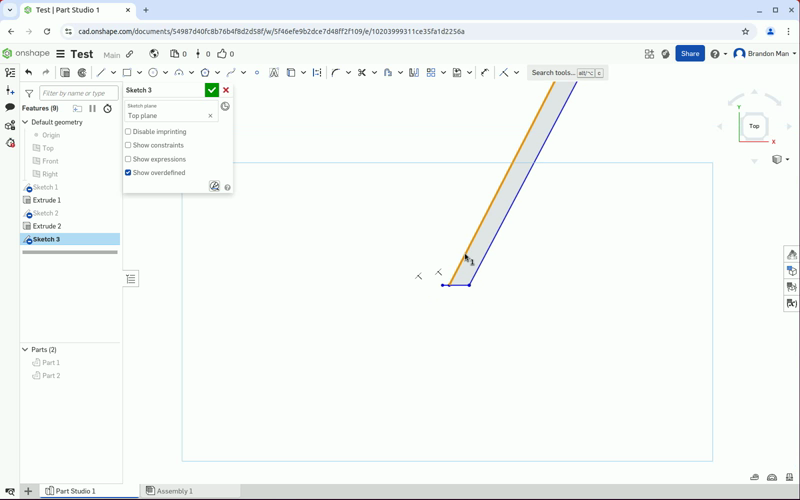
scroll(-6)
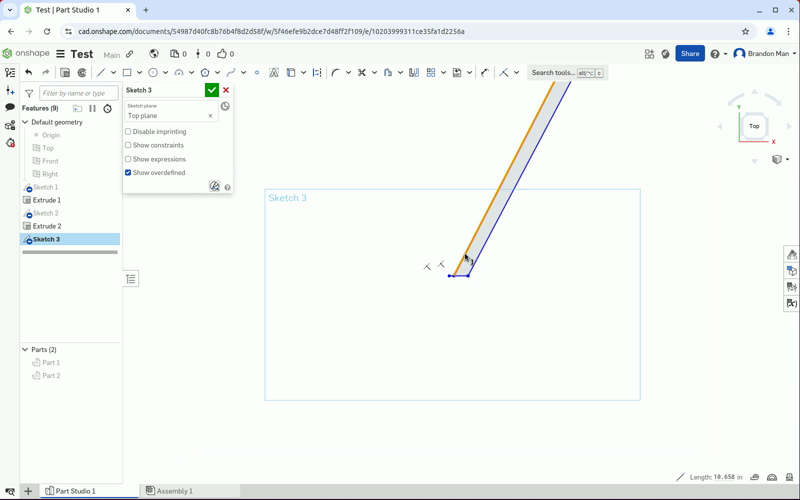
scroll(-6)
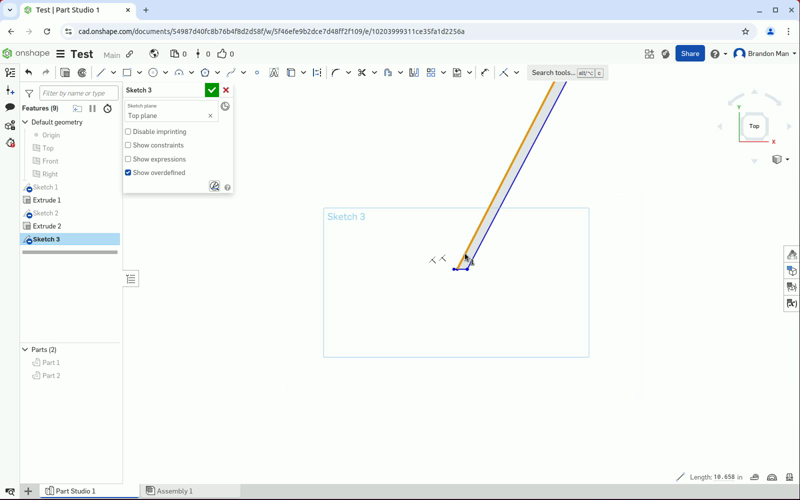
scroll(-6)
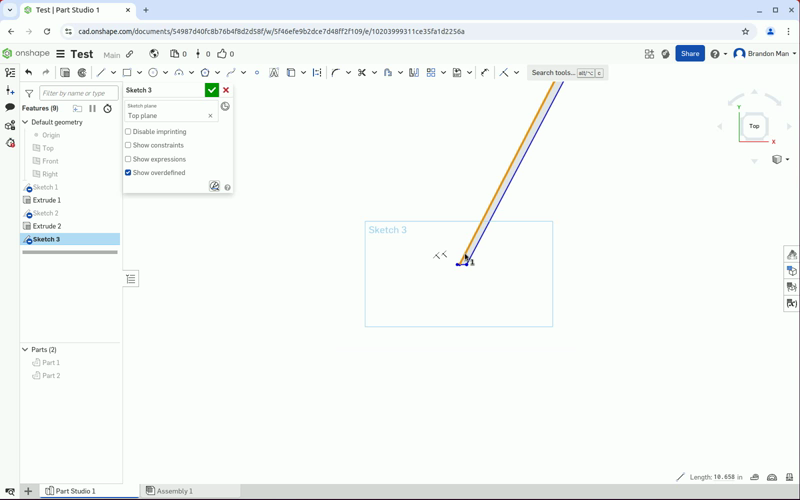
scroll(-6)
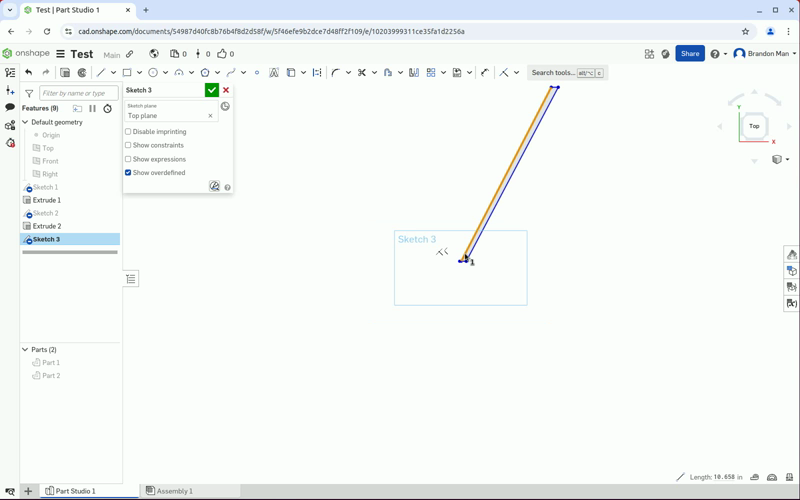
scroll(-6)
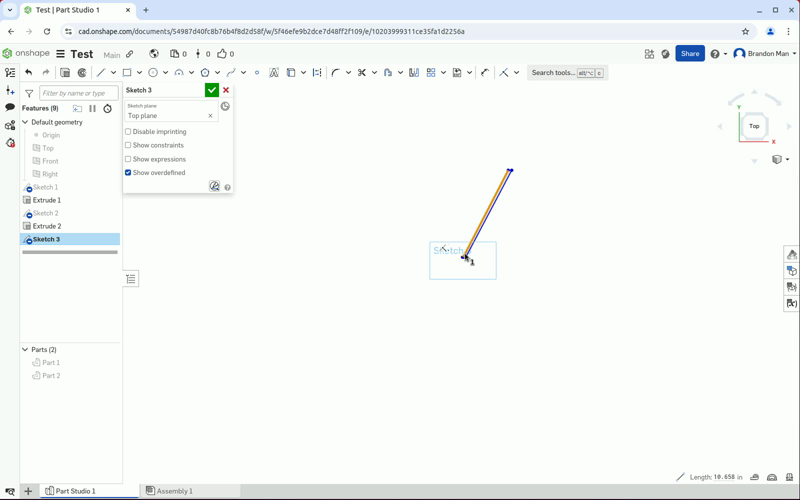
mouse_move(73, 352)
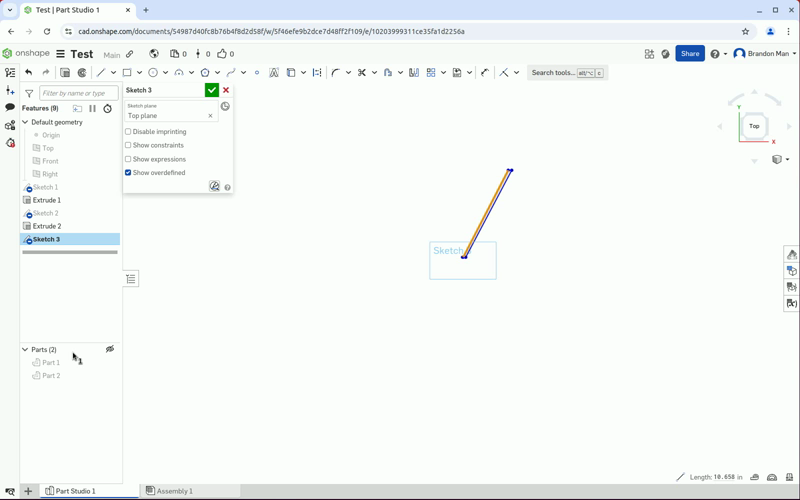
key(shift+y)
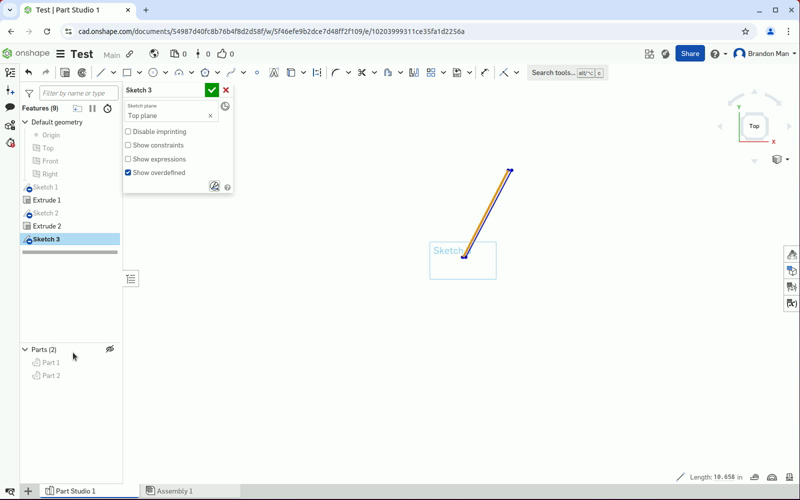
key(shift+e)
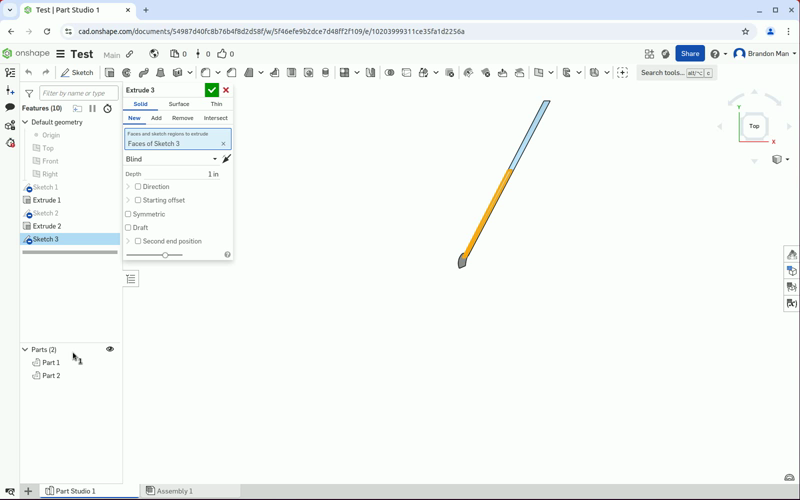
mouse_move(143, 106)
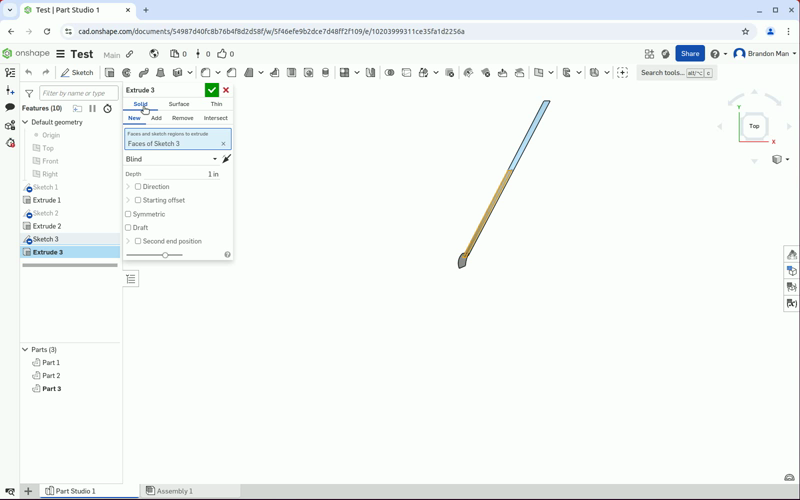
click(143, 106)
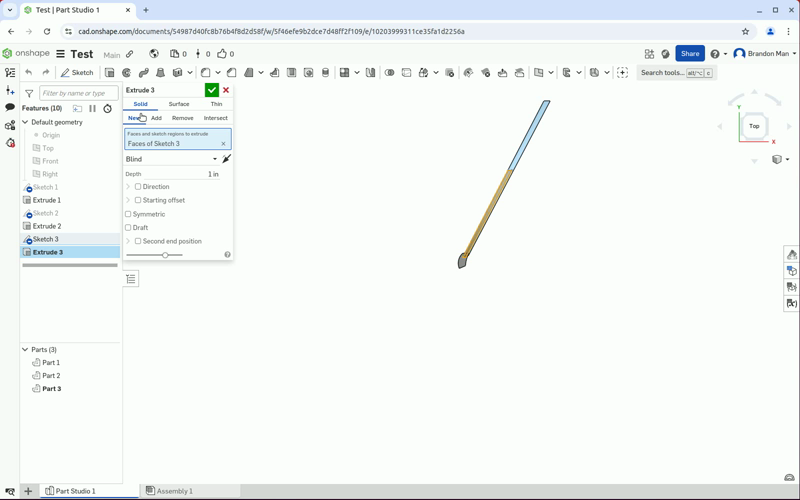
mouse_move(137, 120)
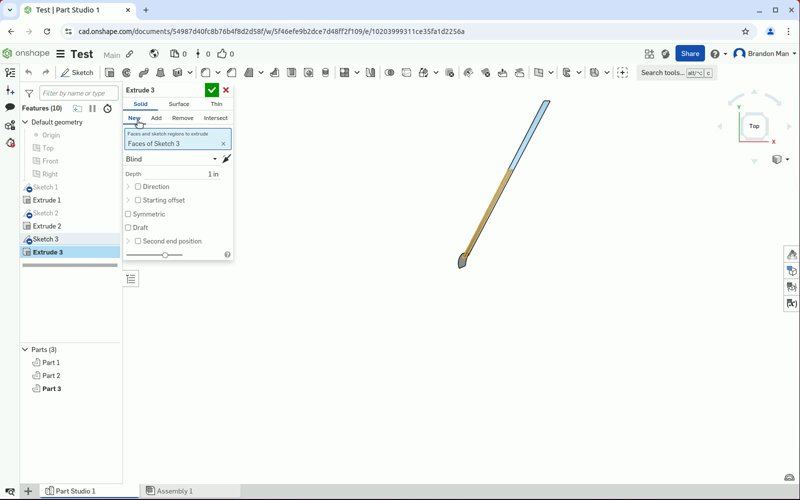
click(137, 120)
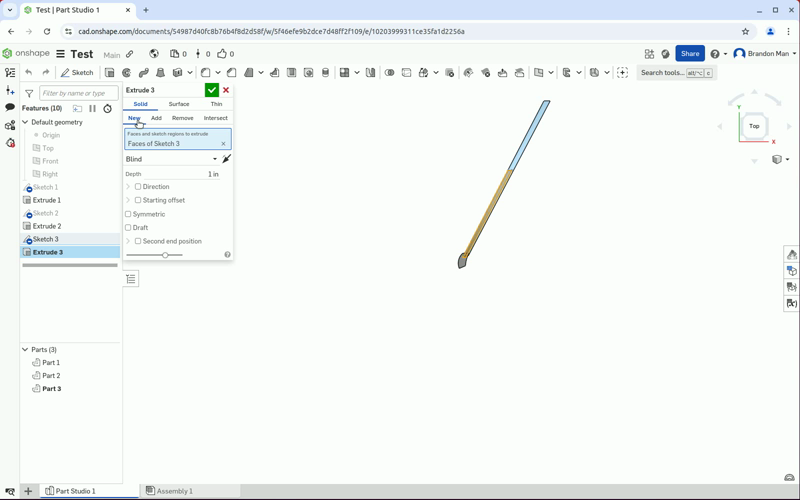
key(tab, 4)
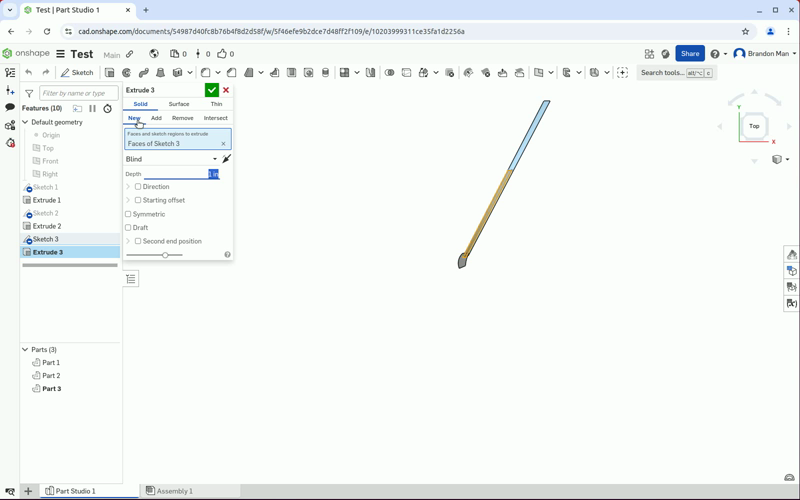
text(2.407)
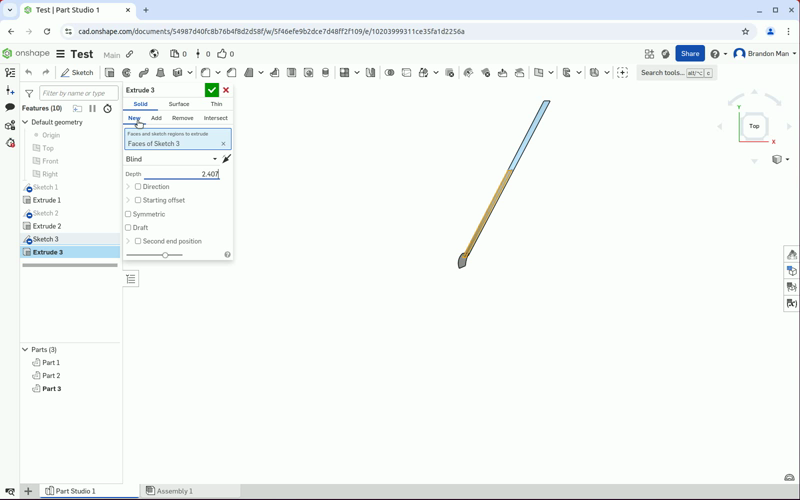
key(enter)
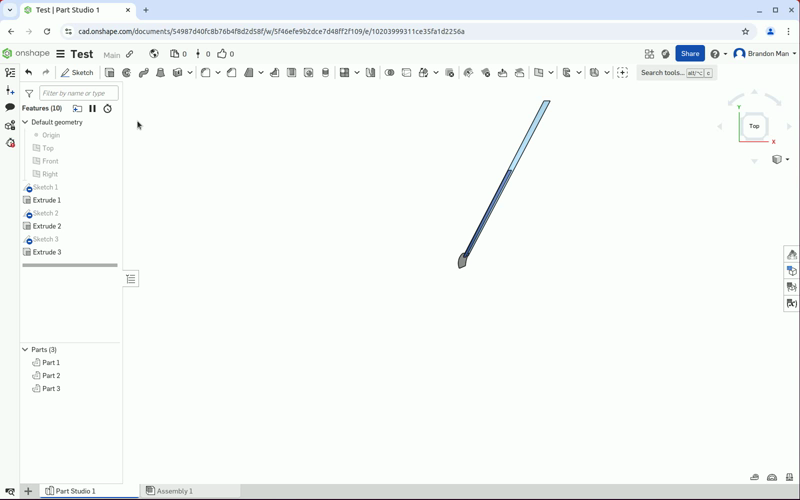
key(shift+h)
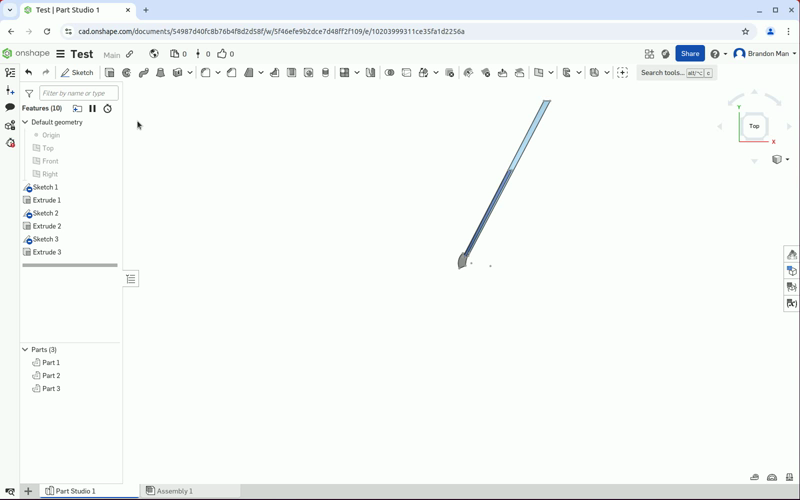
key(shift+h)
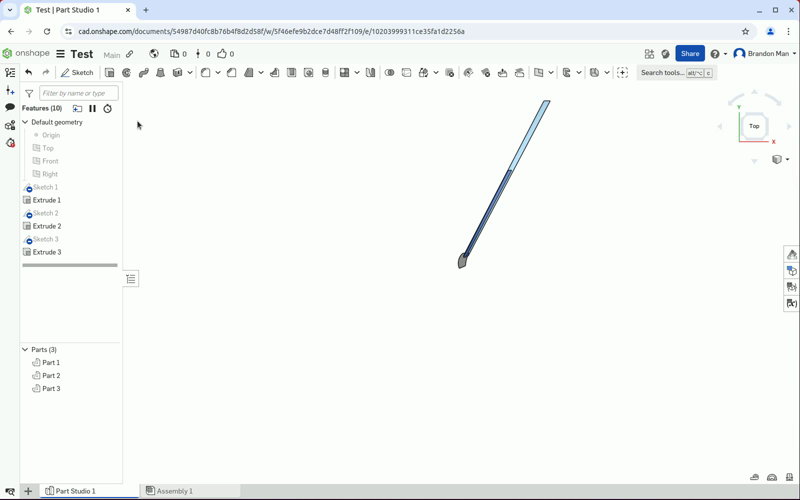
mouse_move(73, 189)
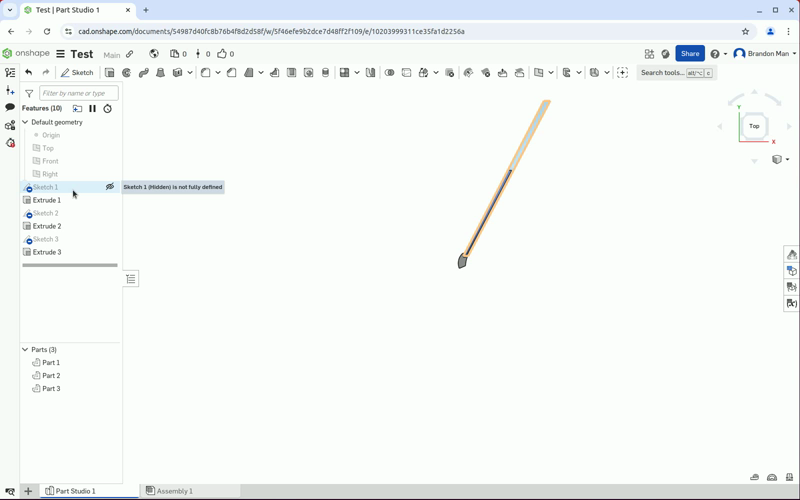
click(73, 189)
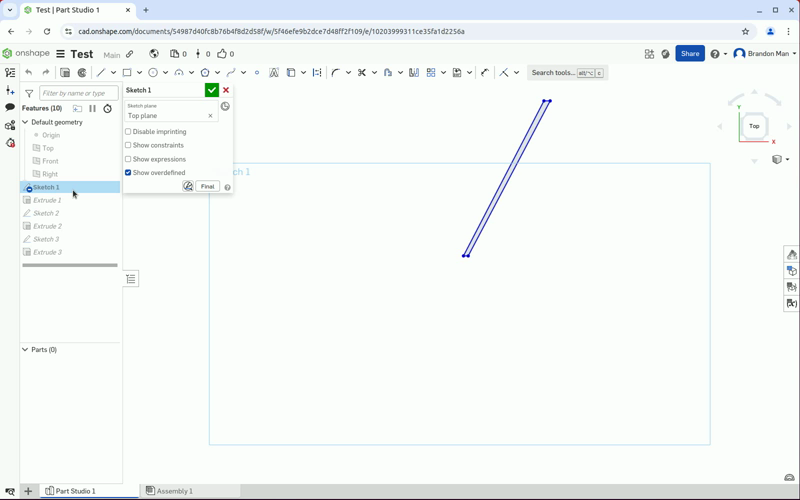
mouse_move(229, 92)
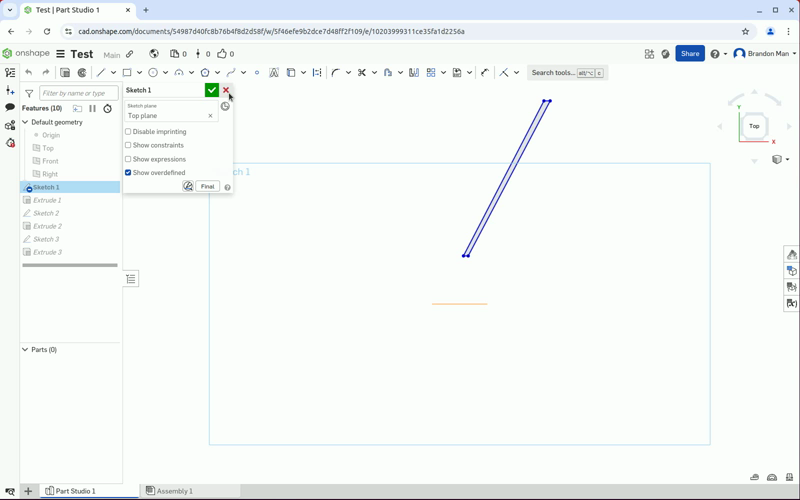
click(229, 92)
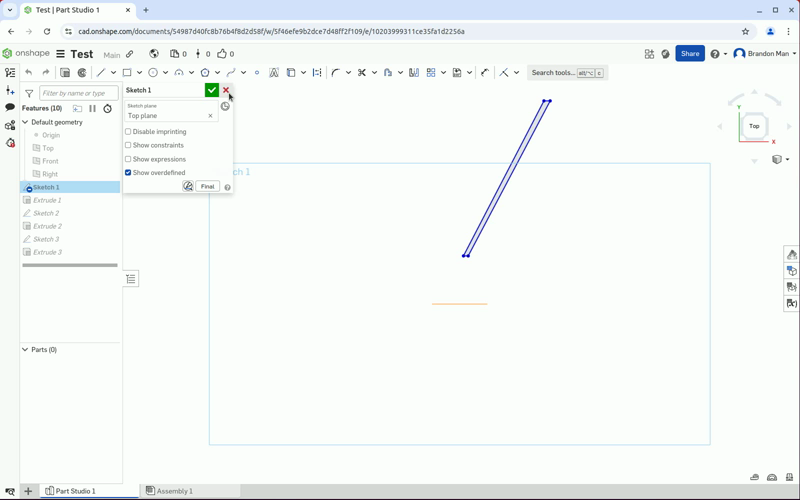
key(shift+s)
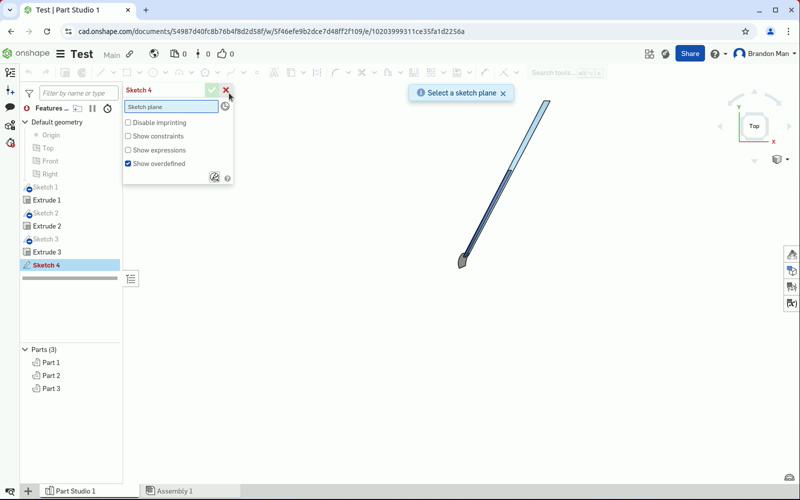
mouse_move(73, 150)
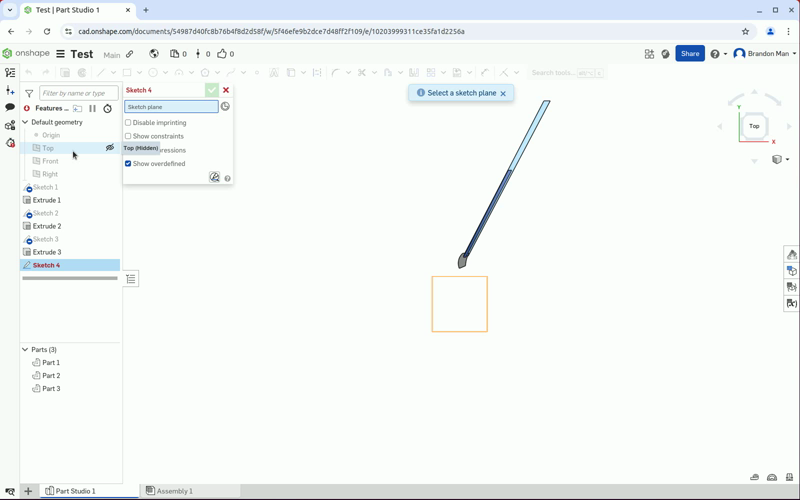
click(73, 150)
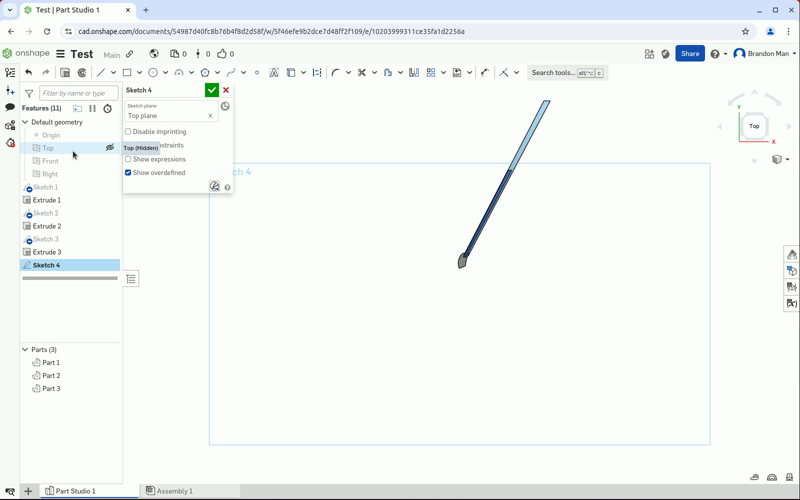
mouse_move(73, 352)
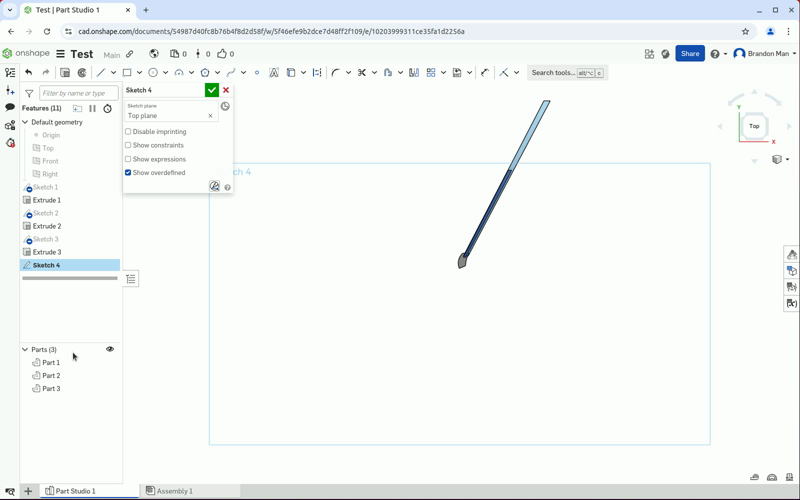
key(y)
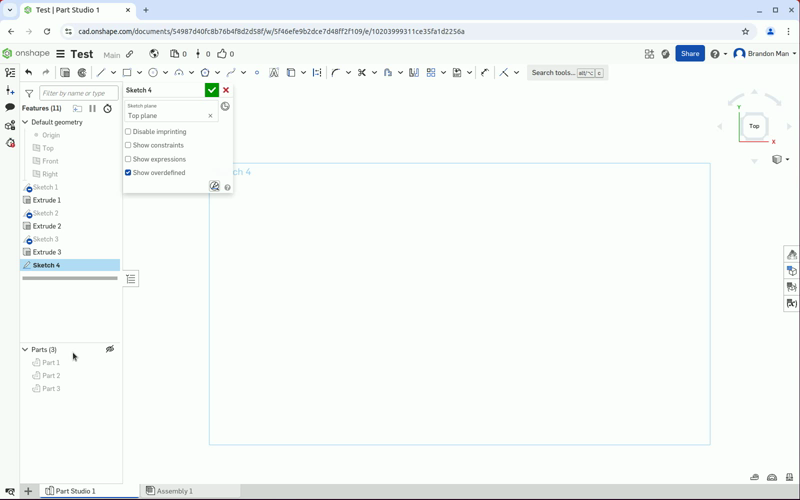
key(l)
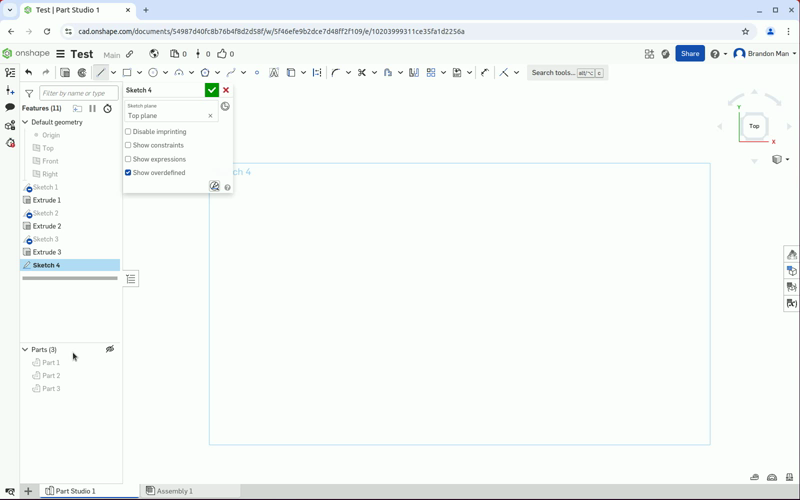
key_down(shift)
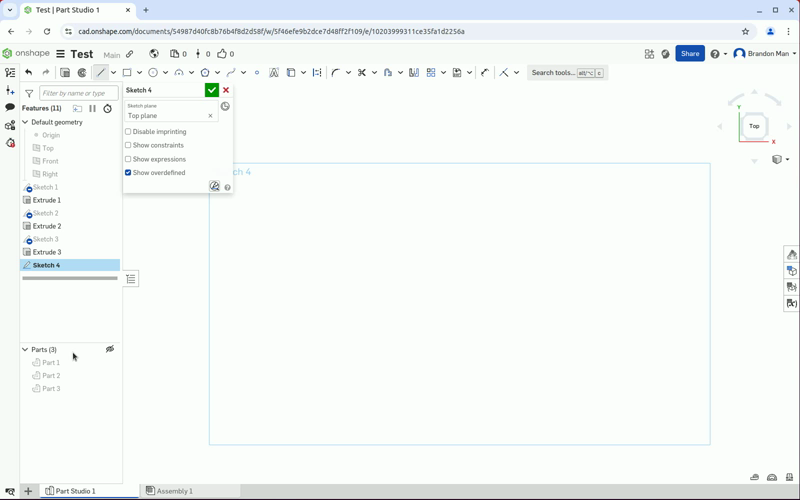
mouse_move(460, 264)
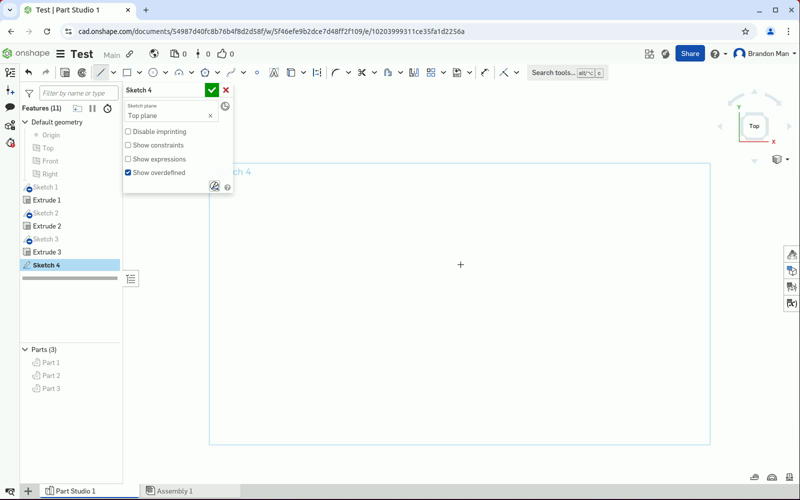
click(460, 264)
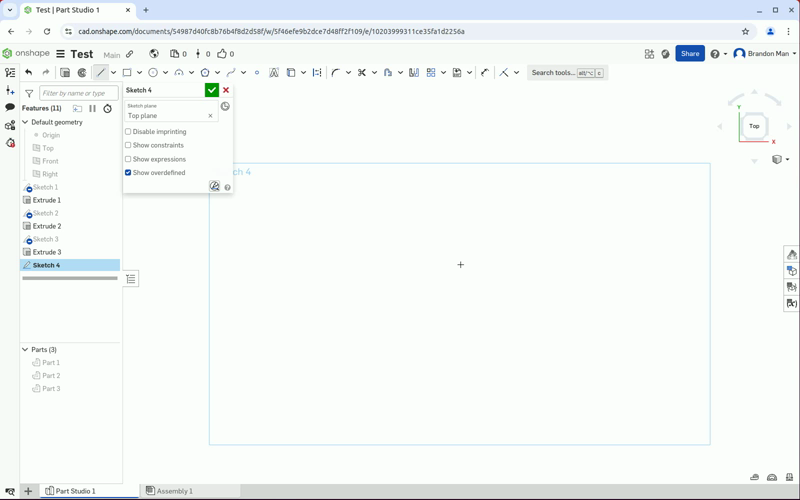
key_up(shift)
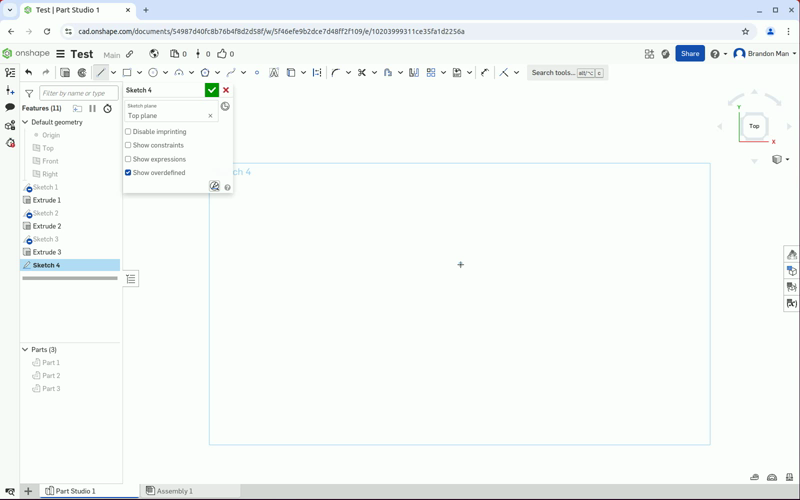
key_down(shift)
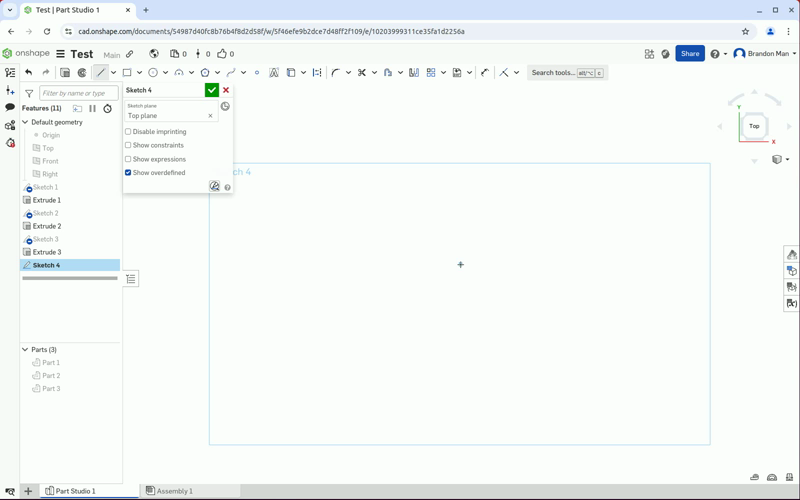
mouse_move(490, 264)
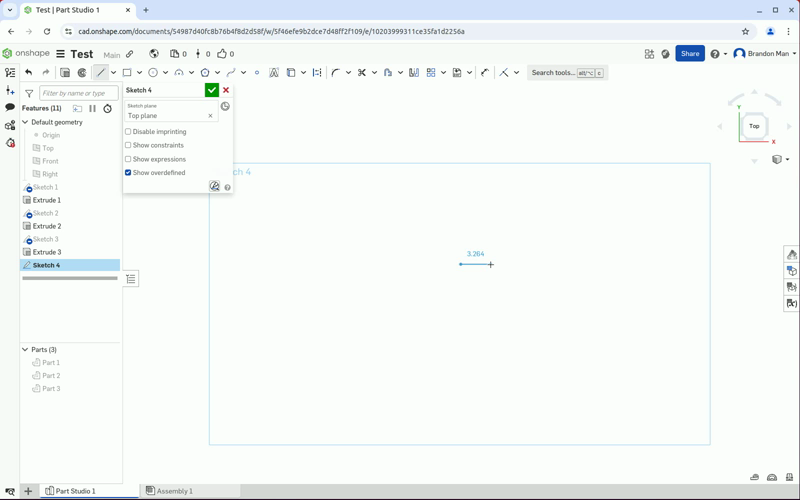
mouse_move(464, 262)
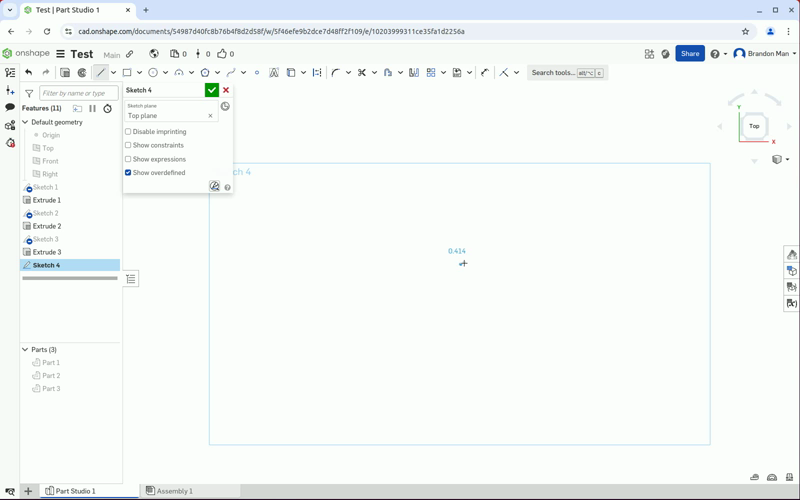
scroll(6)
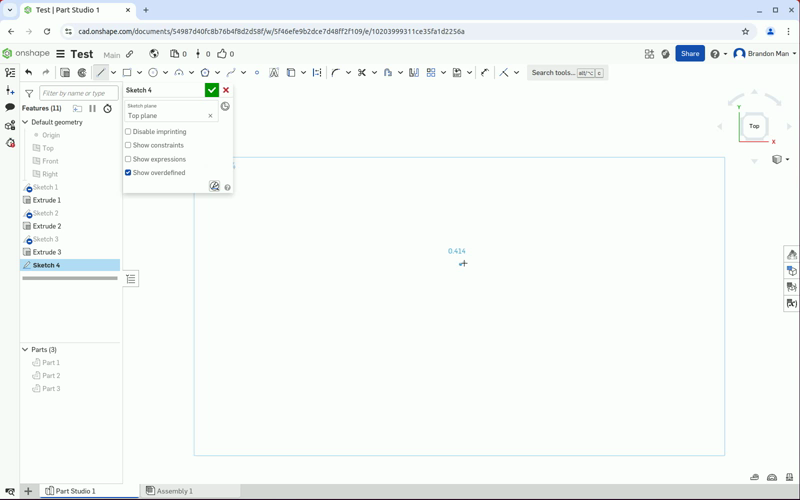
scroll(6)
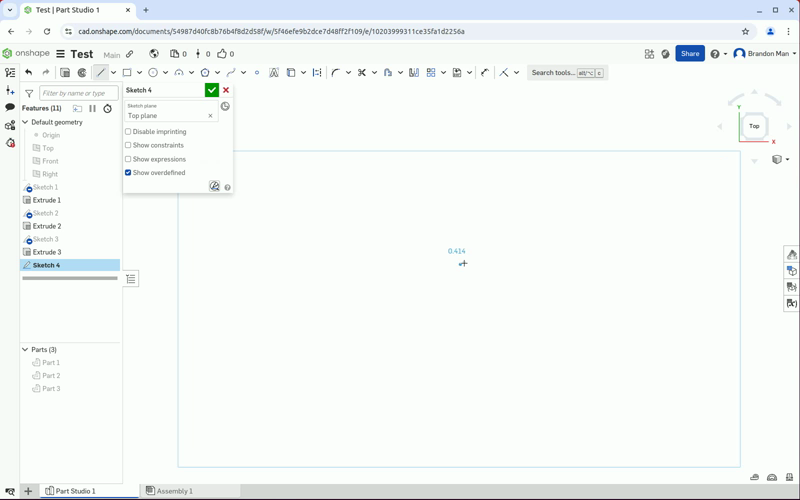
scroll(6)
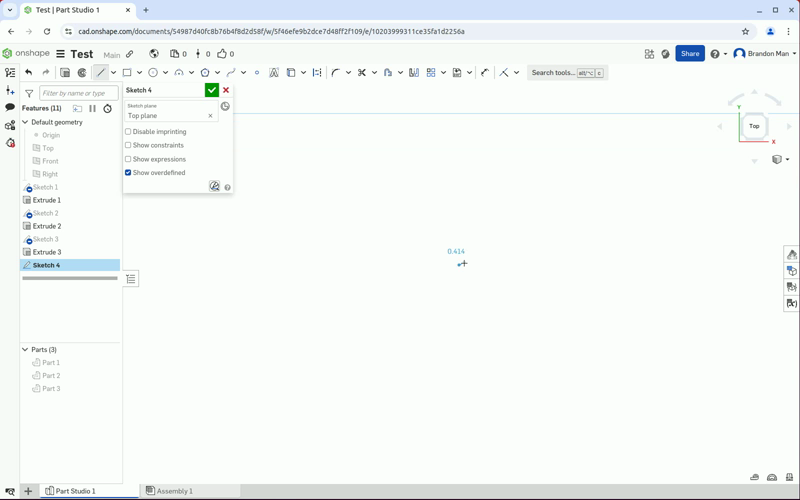
scroll(6)
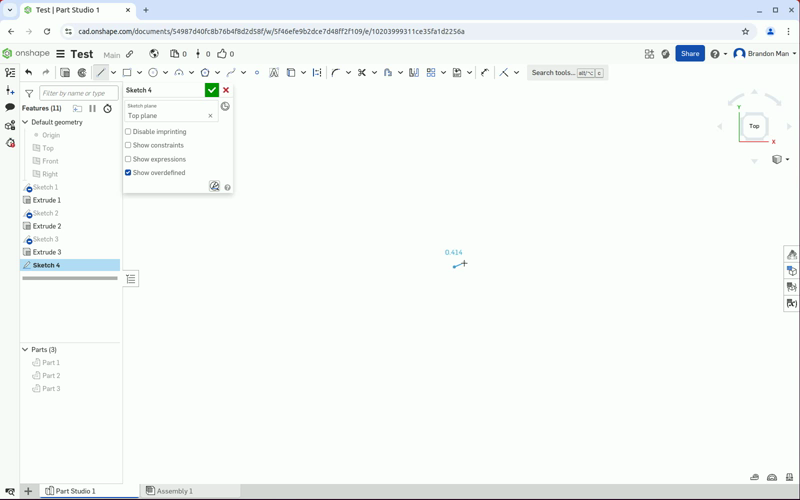
scroll(6)
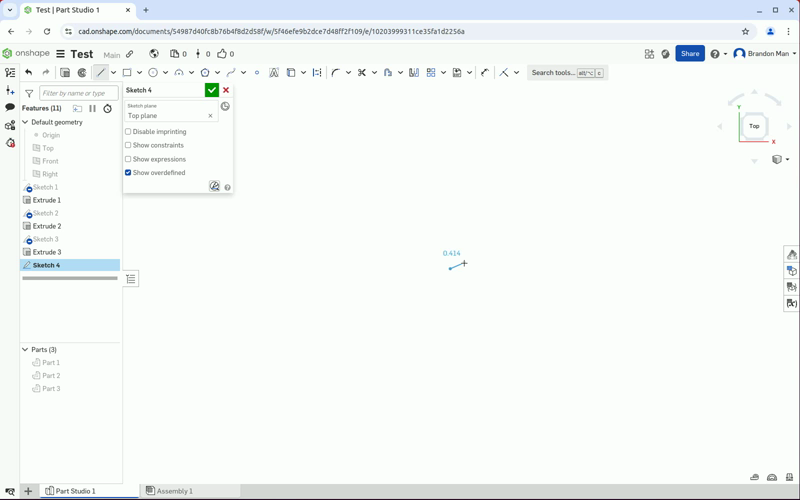
scroll(6)
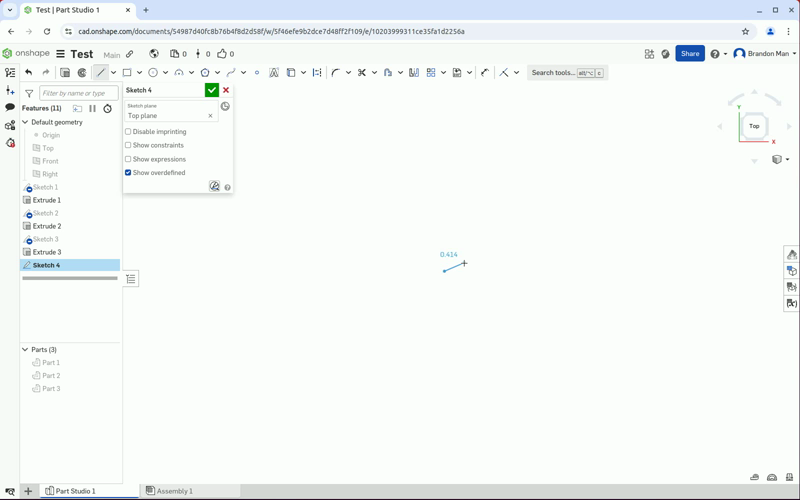
scroll(6)
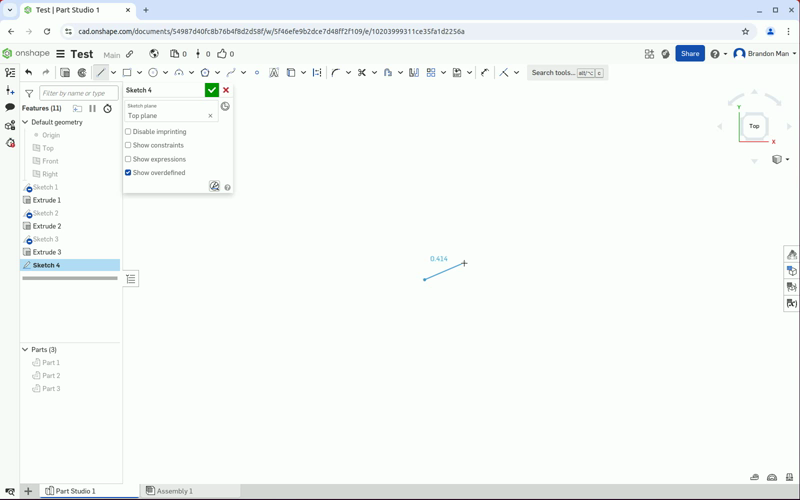
click(464, 262)
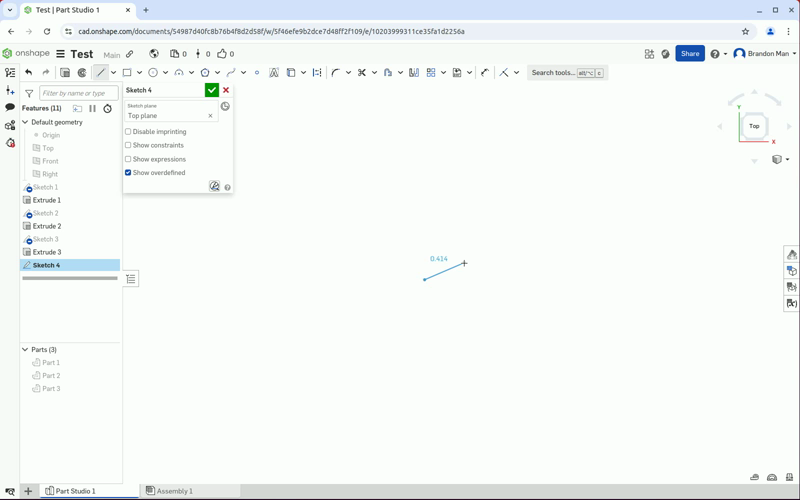
scroll(-6)
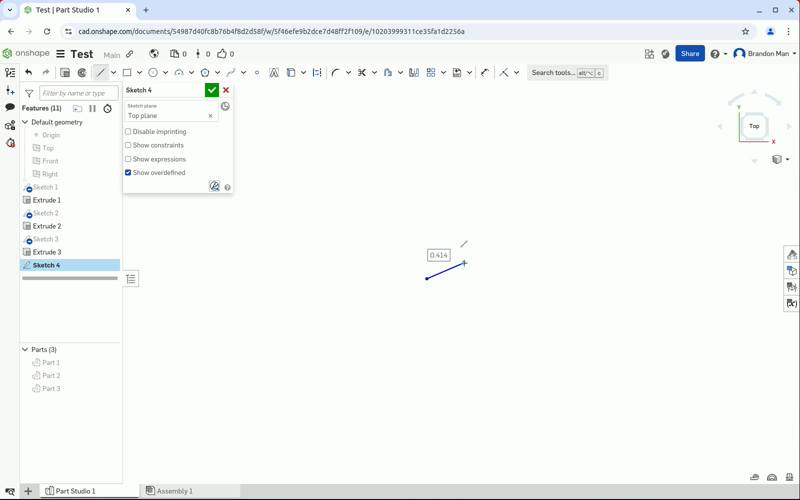
scroll(-6)
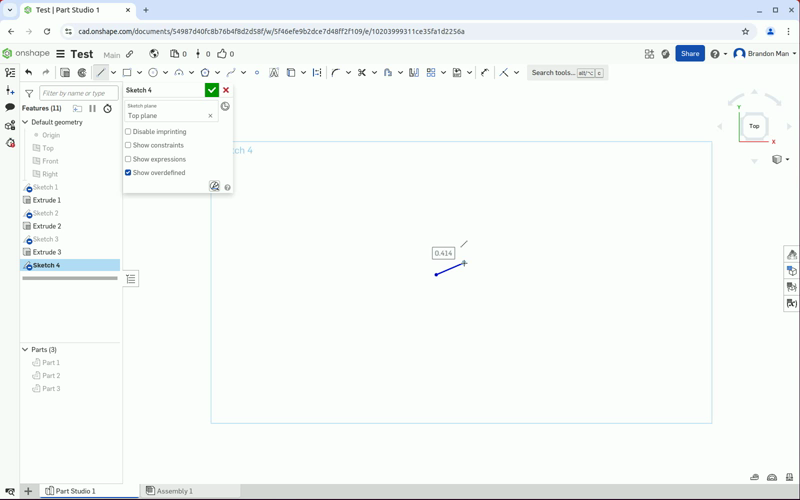
scroll(-6)
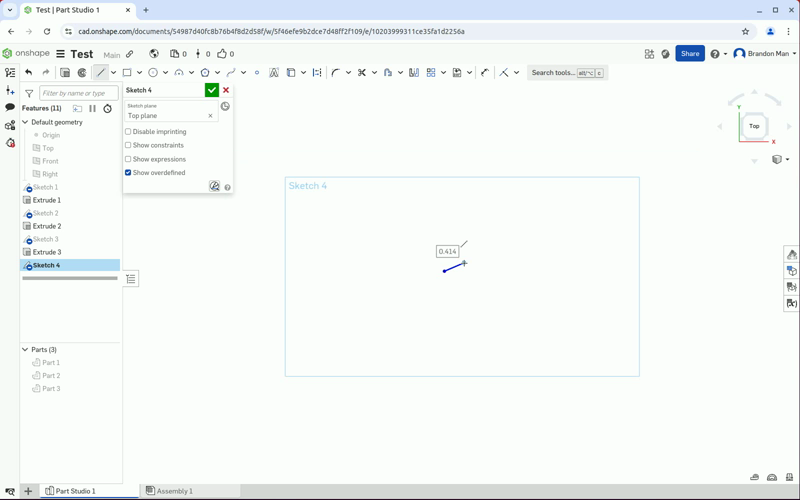
scroll(-6)
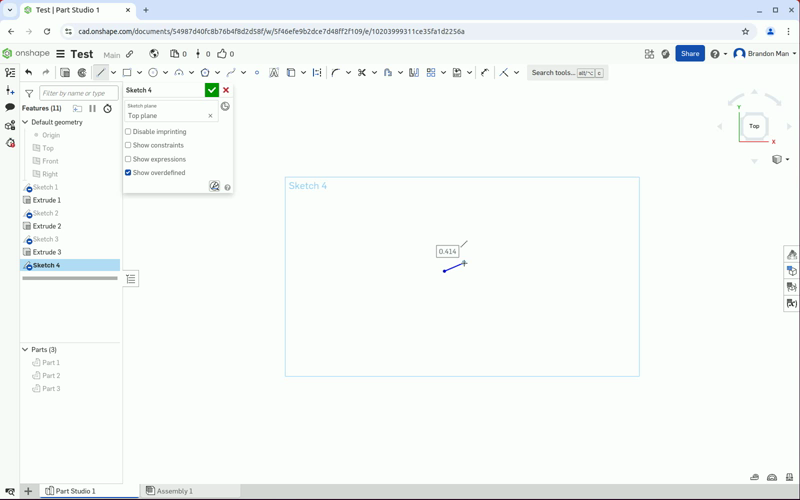
scroll(-6)
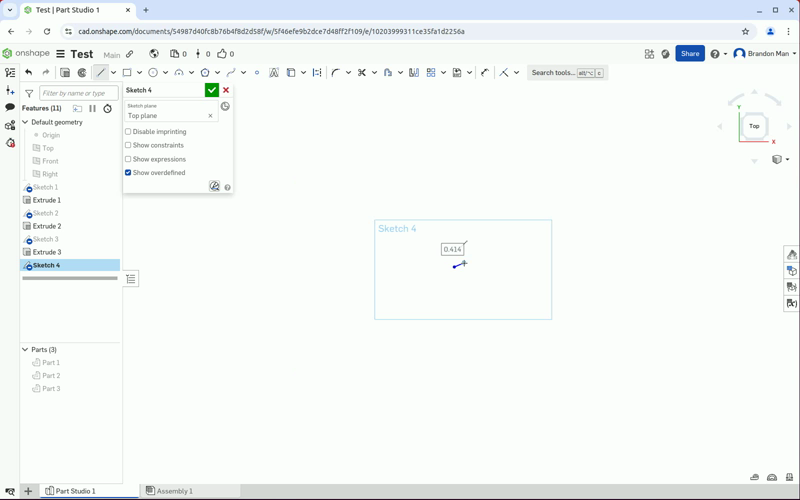
scroll(-6)
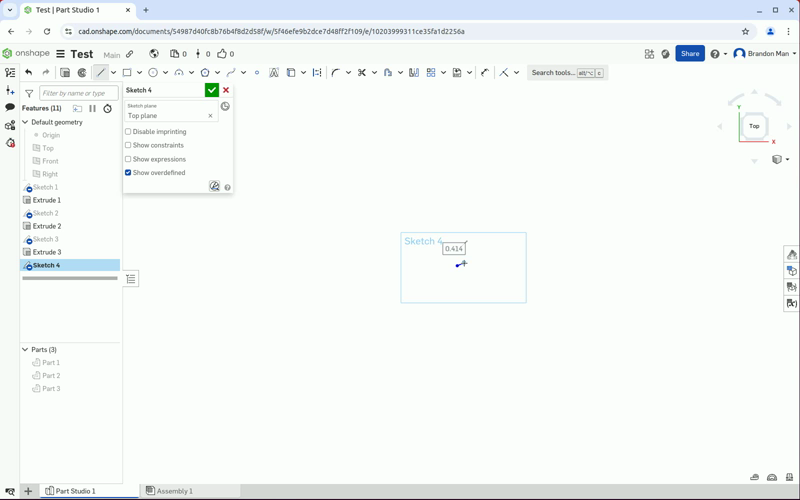
scroll(-6)
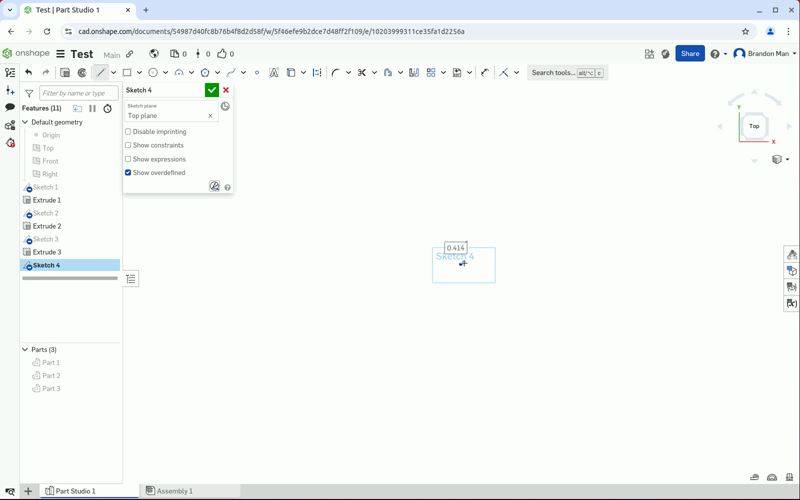
key_up(shift)
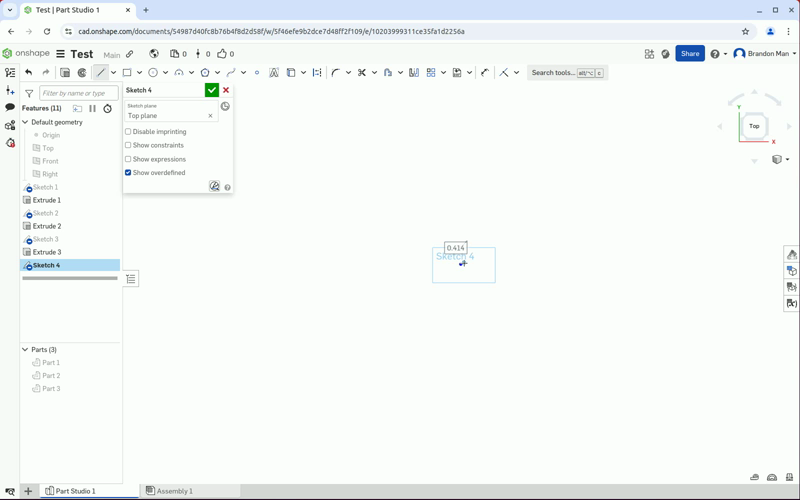
key(esc)
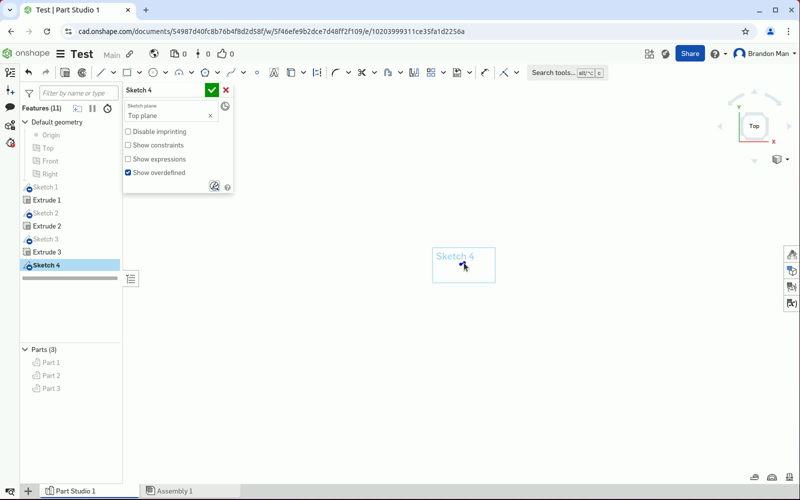
key(a)
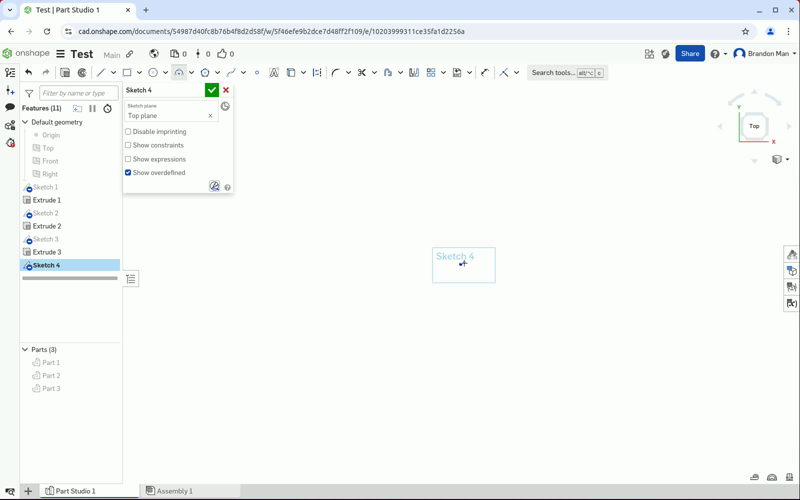
mouse_move(464, 262)
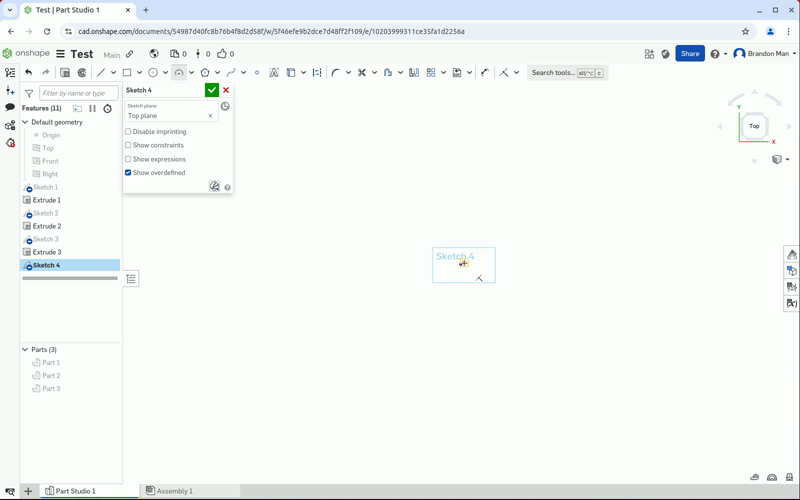
scroll(6)
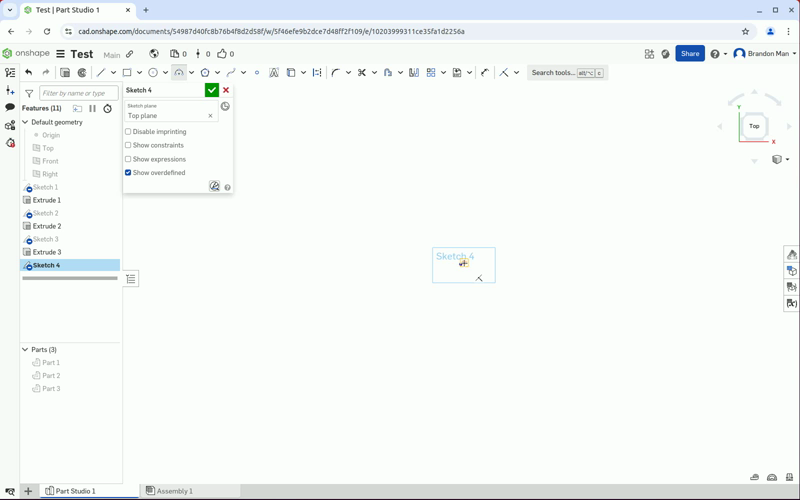
scroll(6)
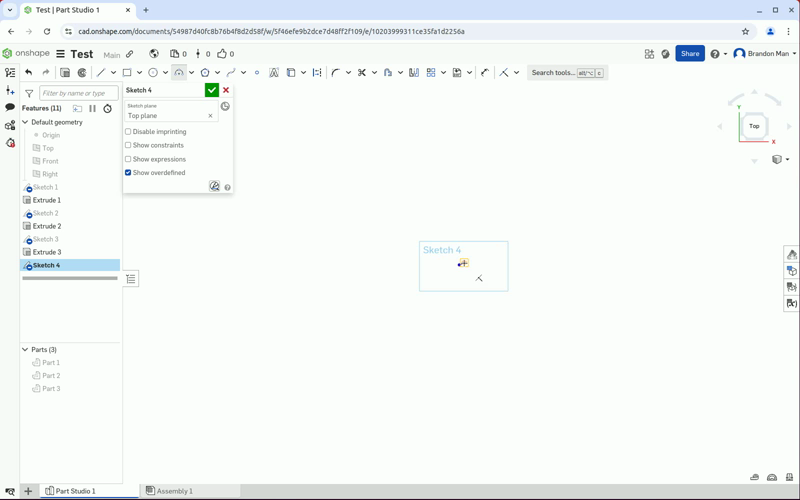
scroll(6)
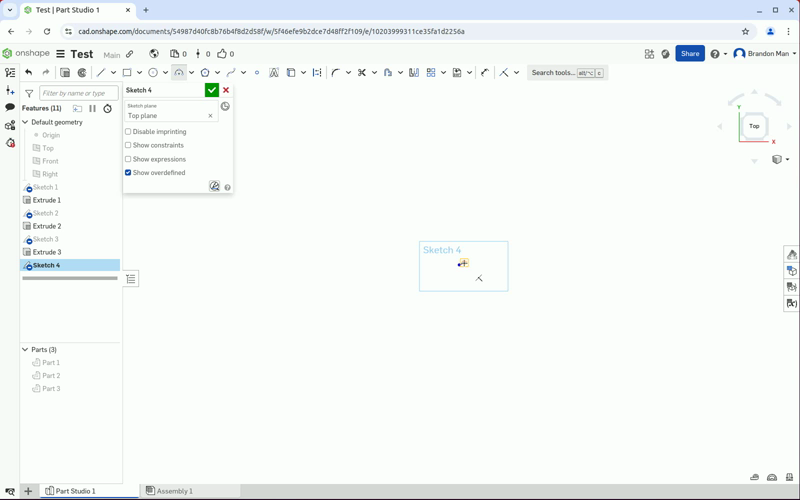
scroll(6)
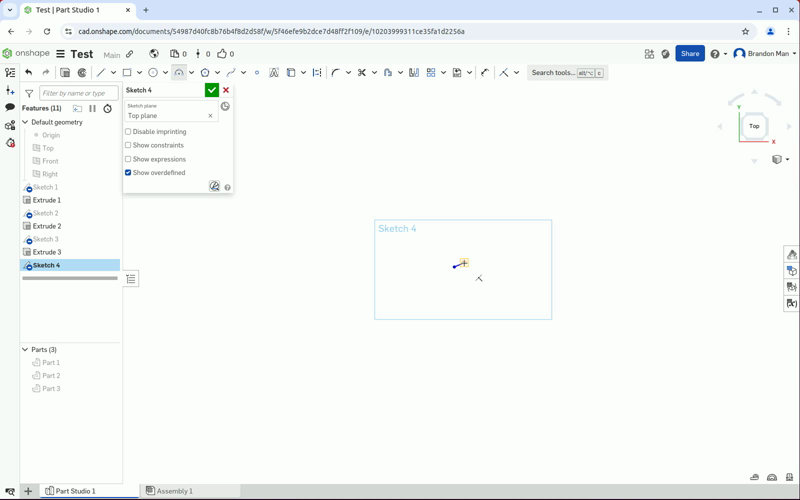
scroll(6)
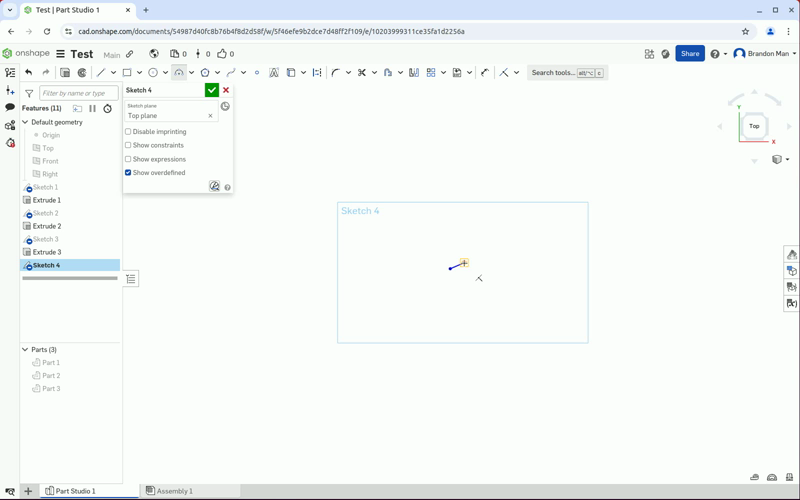
scroll(6)
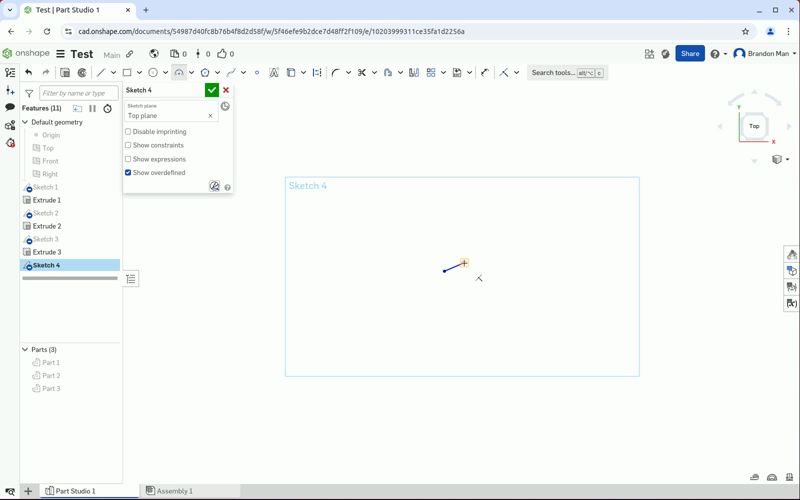
scroll(6)
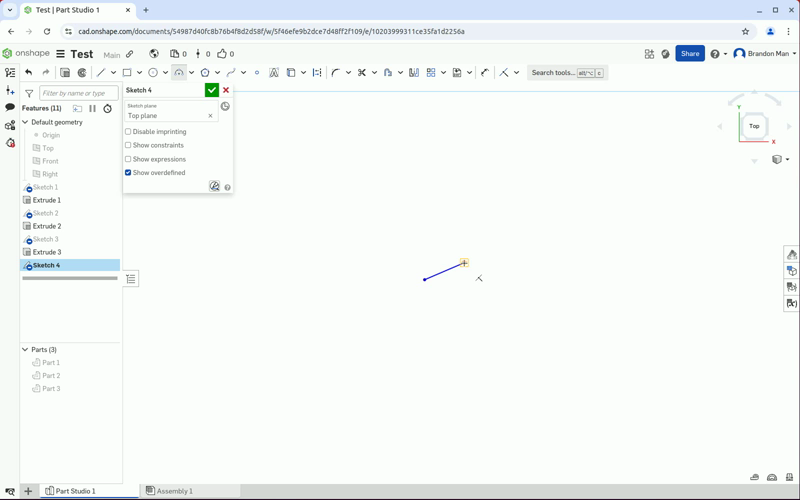
click(464, 262)
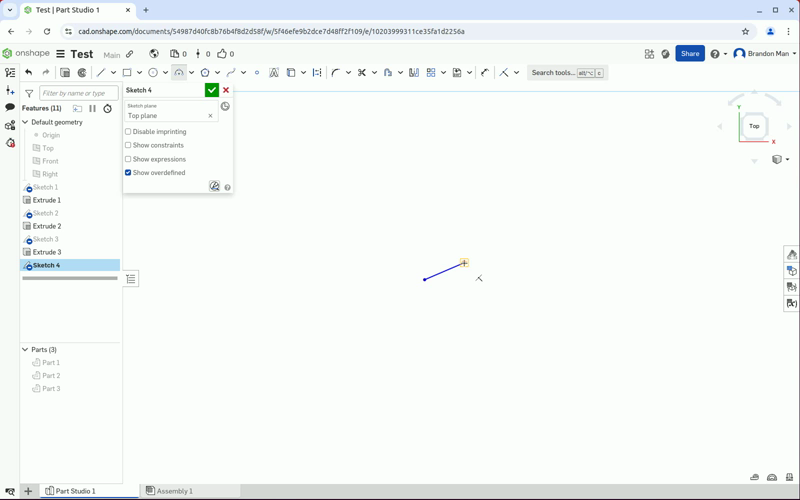
scroll(-6)
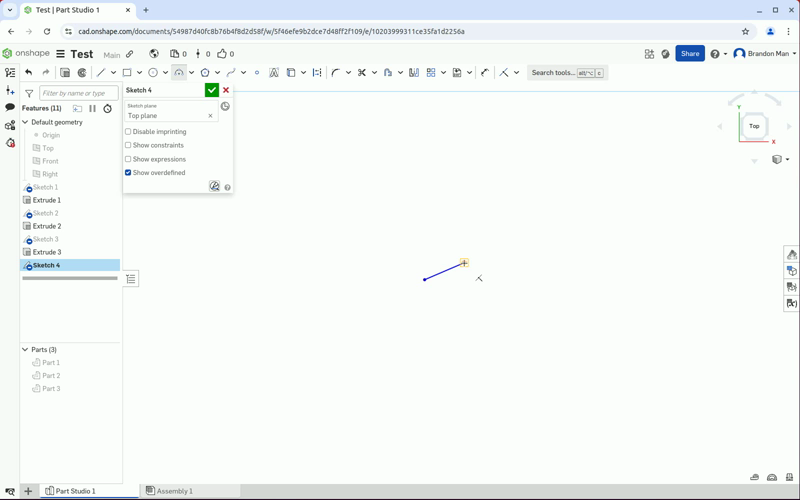
scroll(-6)
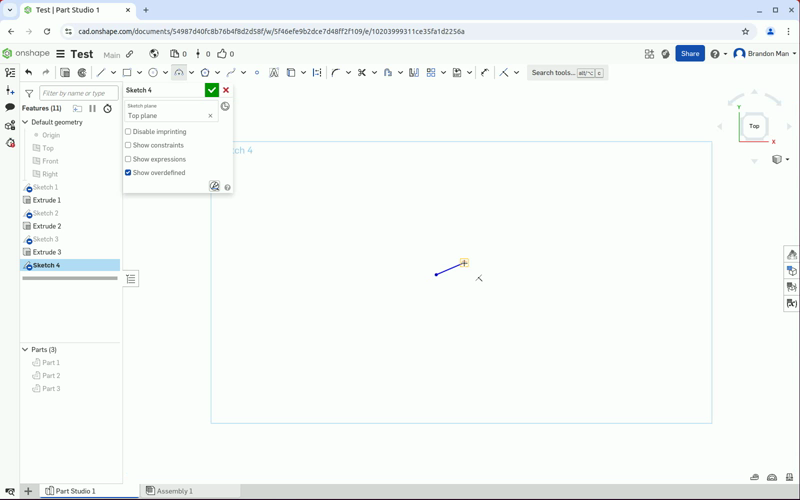
scroll(-6)
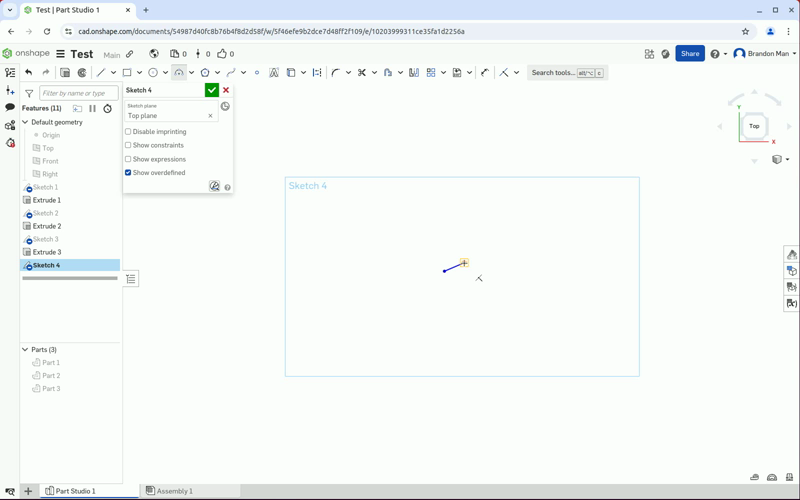
scroll(-6)
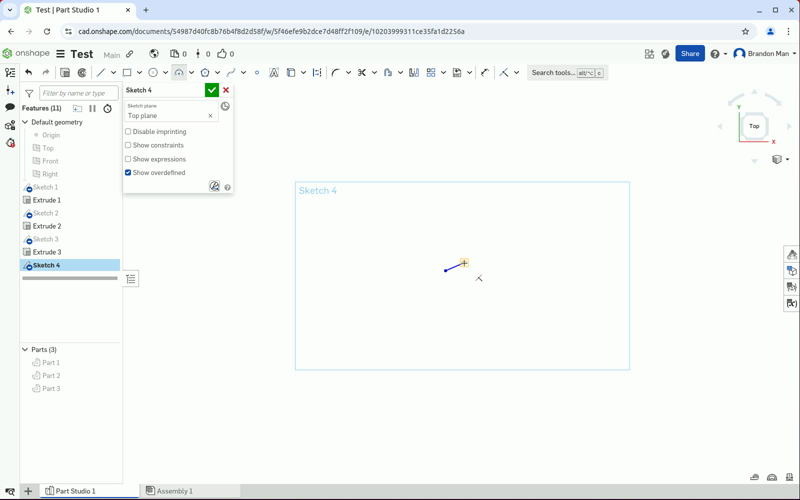
scroll(-6)
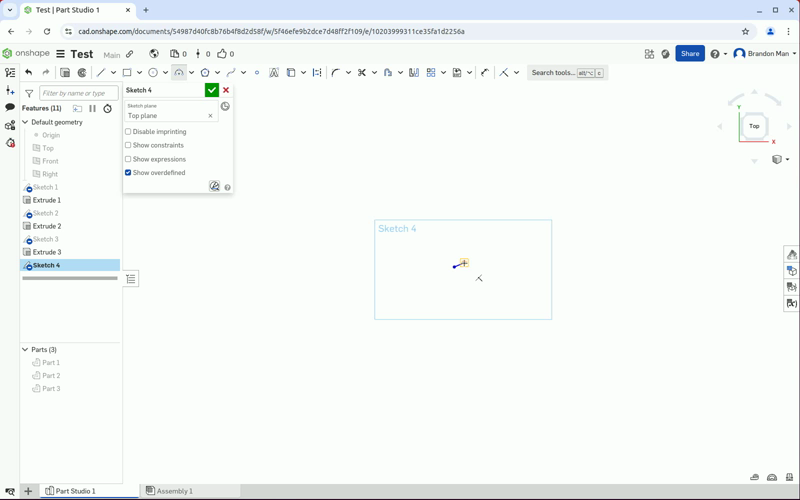
scroll(-6)
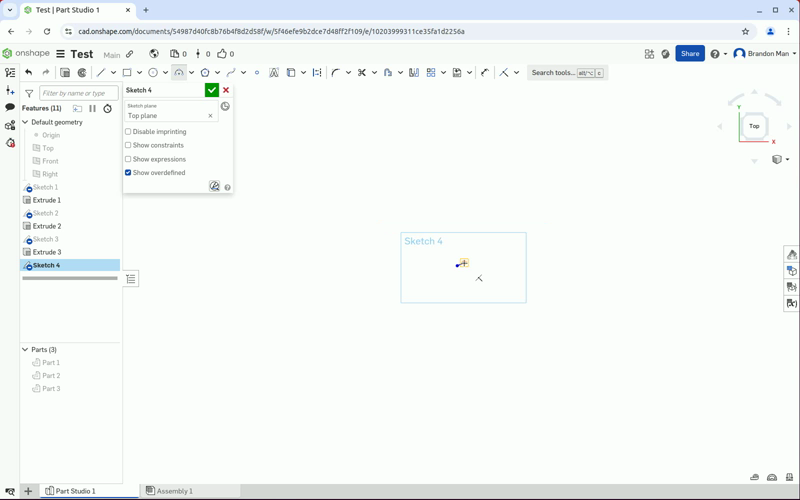
scroll(-6)
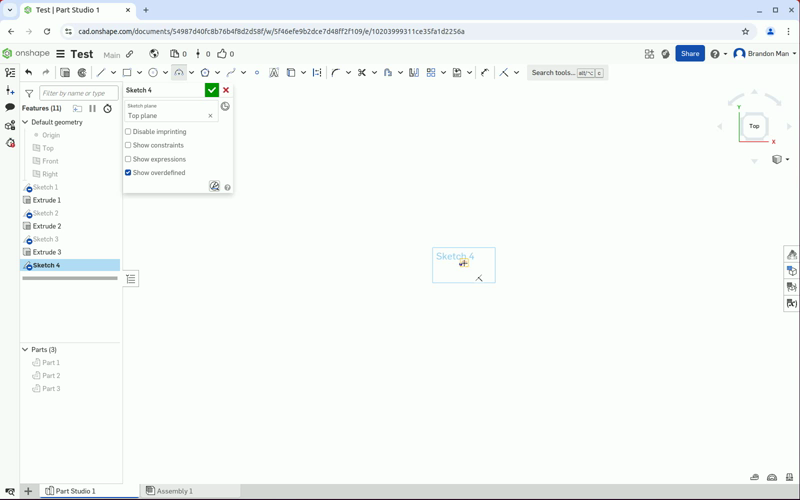
key_down(shift)
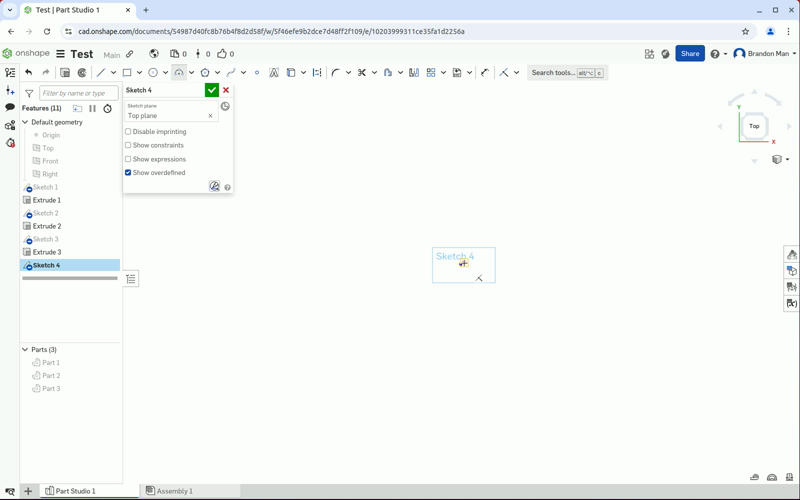
mouse_move(466, 255)
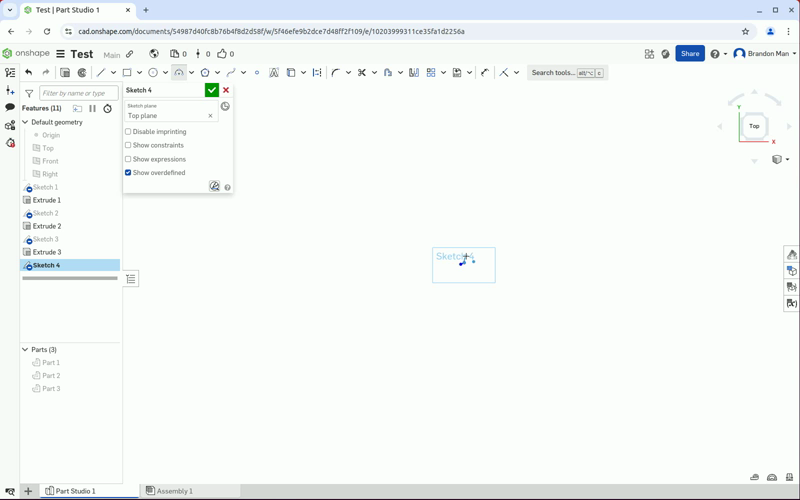
scroll(6)
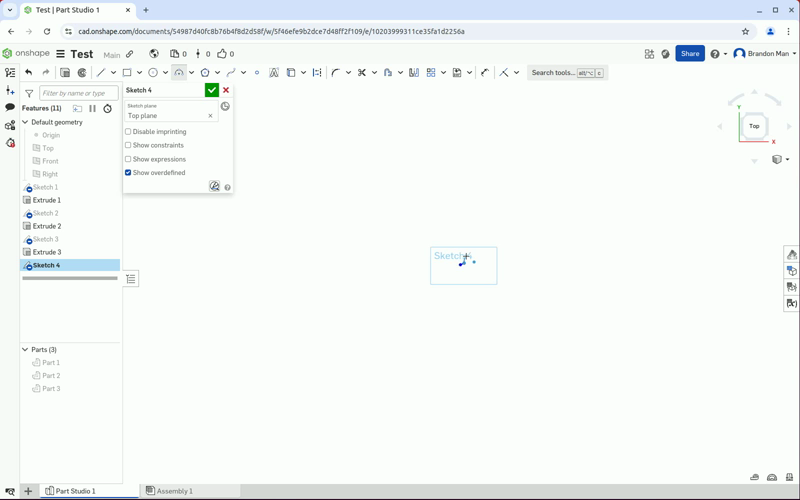
scroll(6)
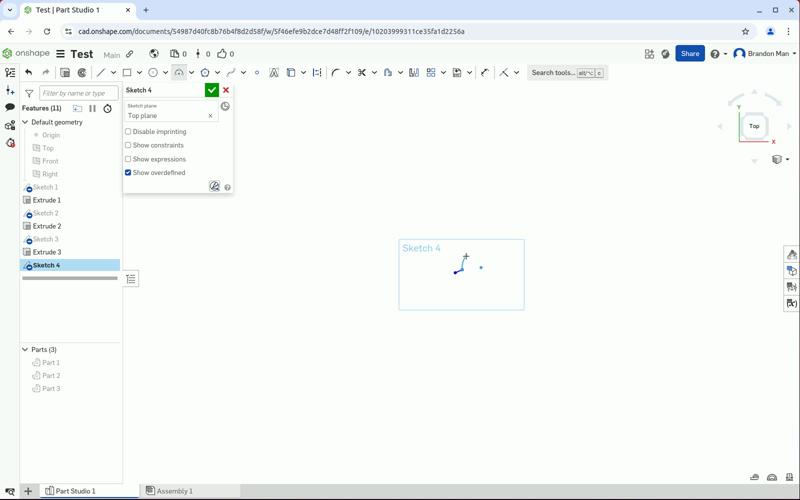
scroll(6)
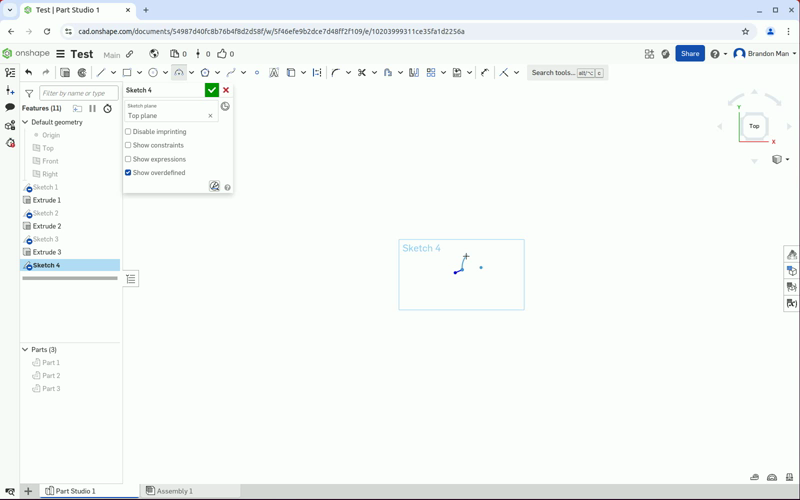
scroll(6)
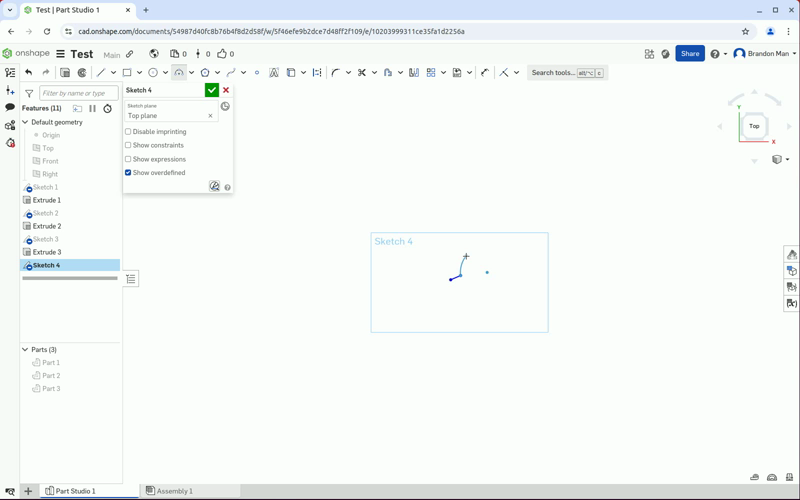
scroll(6)
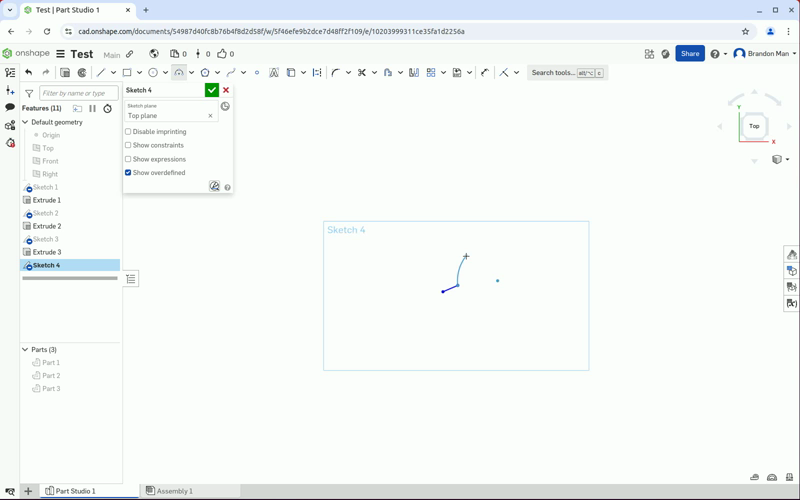
scroll(6)
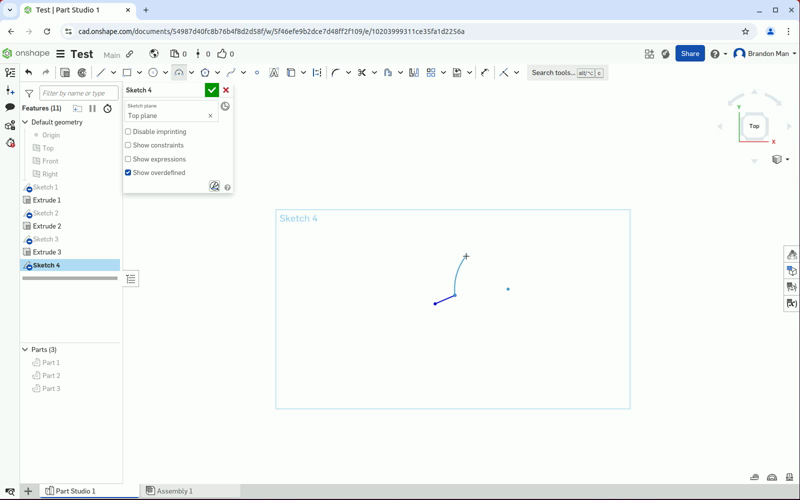
scroll(6)
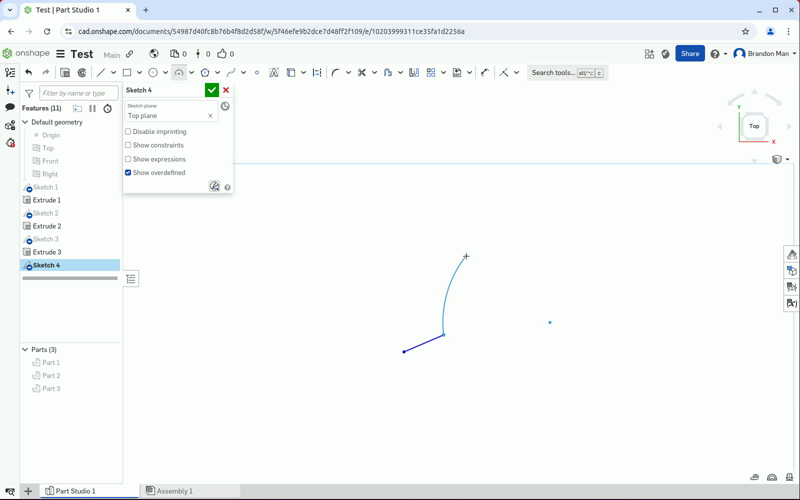
click(466, 255)
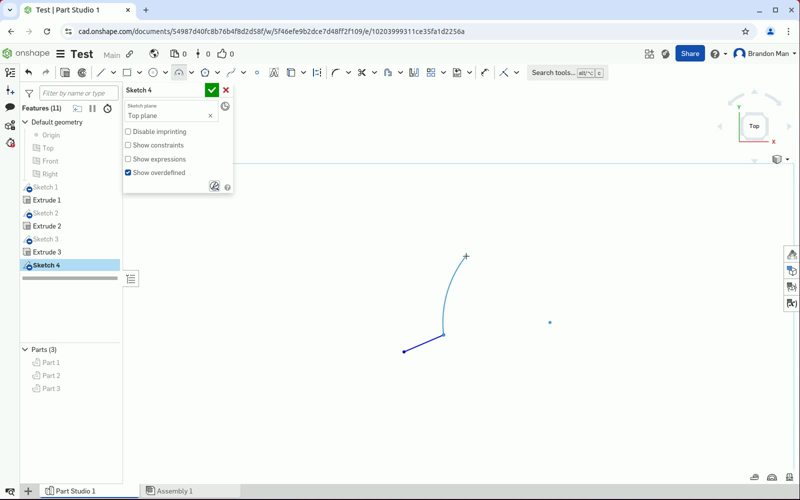
scroll(-6)
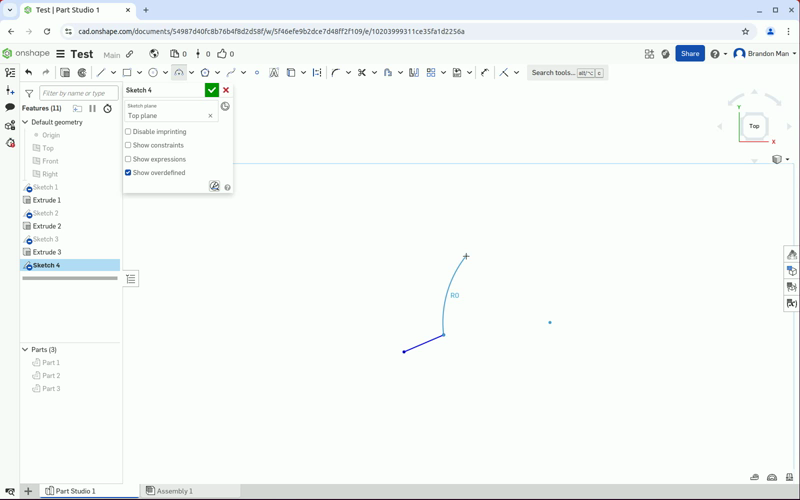
scroll(-6)
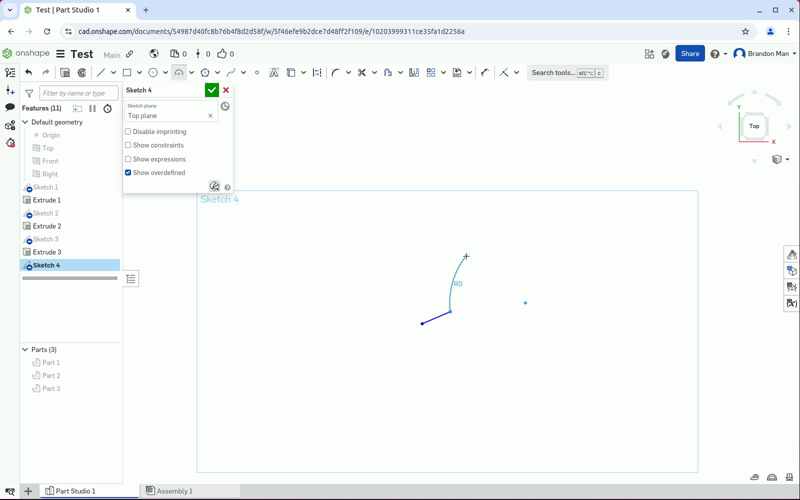
scroll(-6)
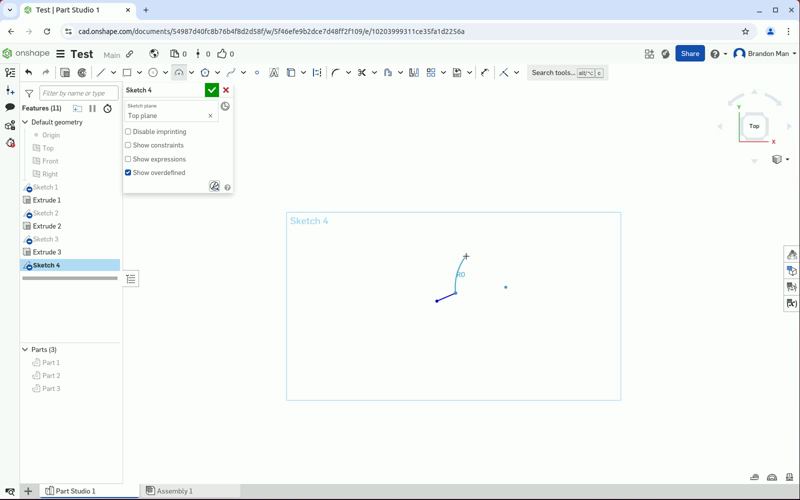
scroll(-6)
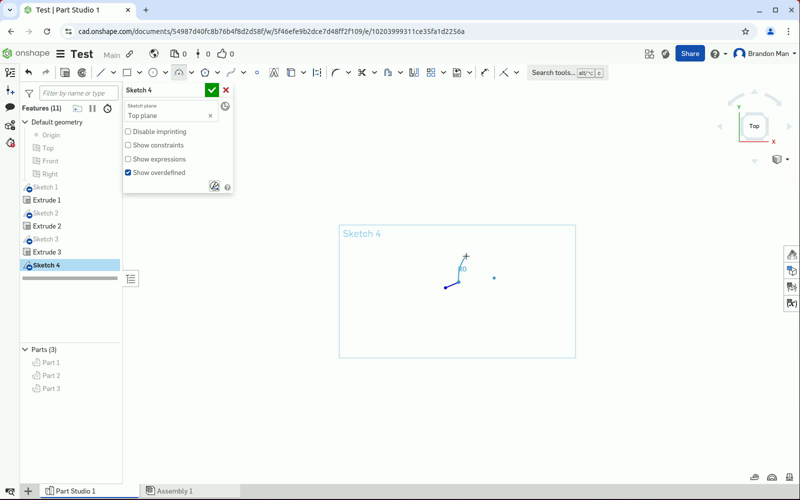
scroll(-6)
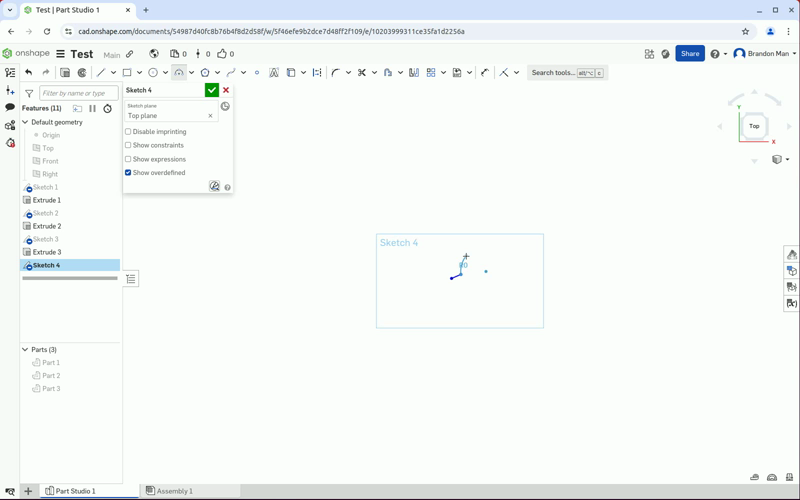
scroll(-6)
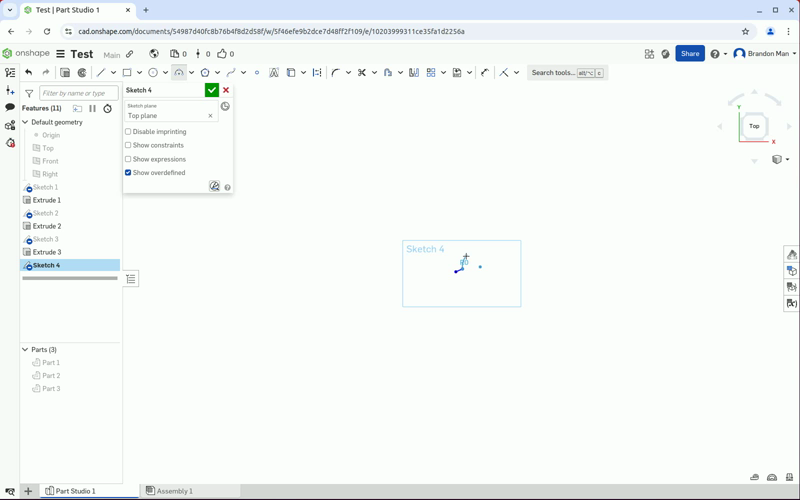
scroll(-6)
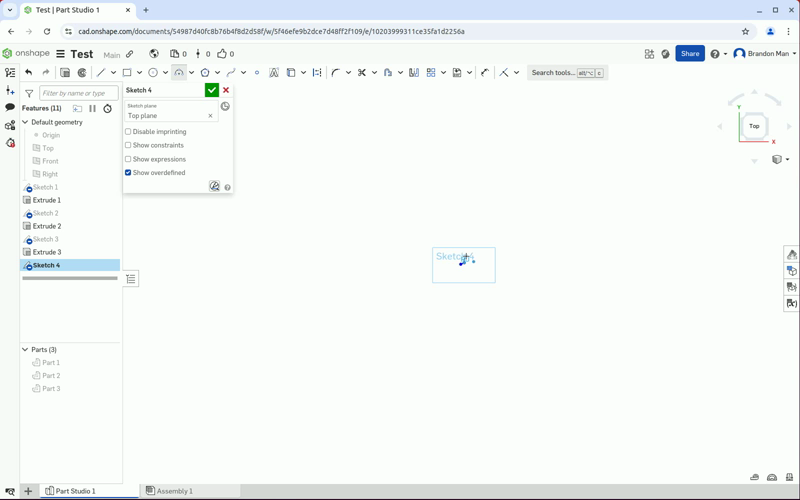
mouse_move(464, 259)
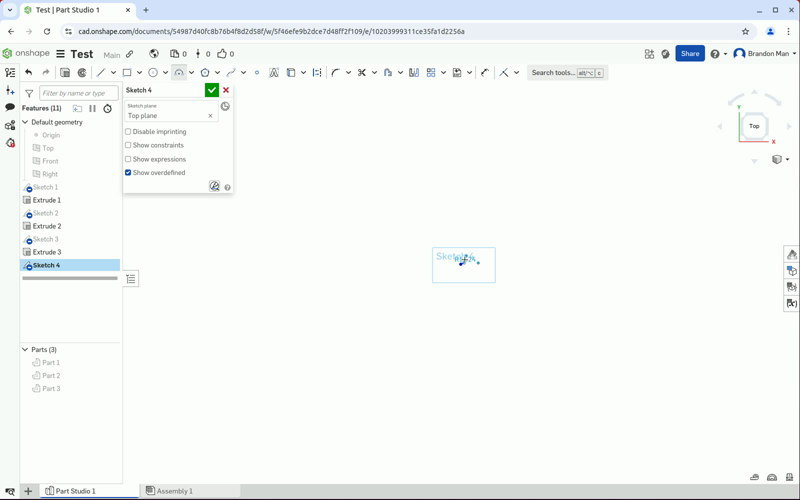
scroll(6)
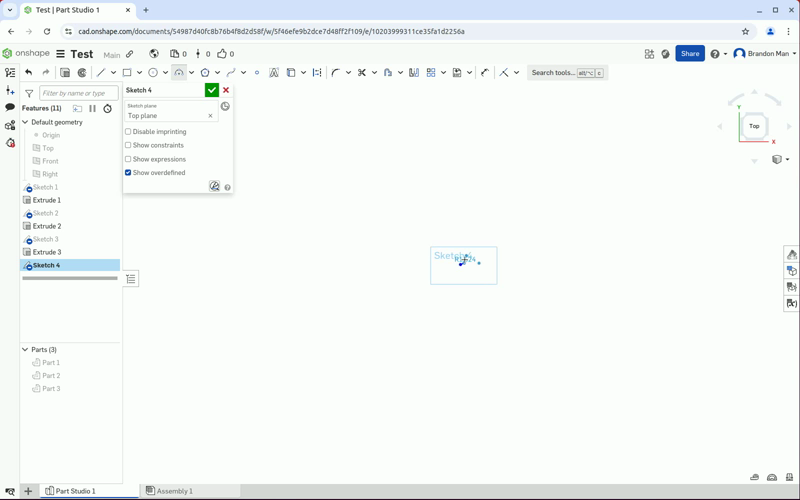
scroll(6)
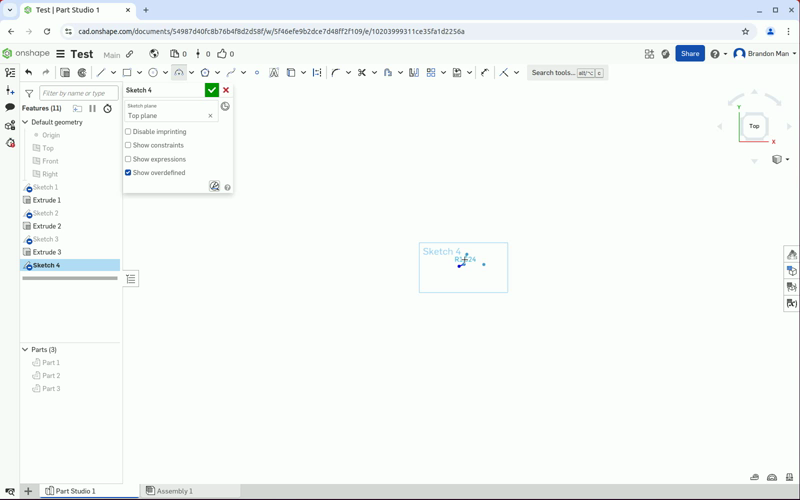
scroll(6)
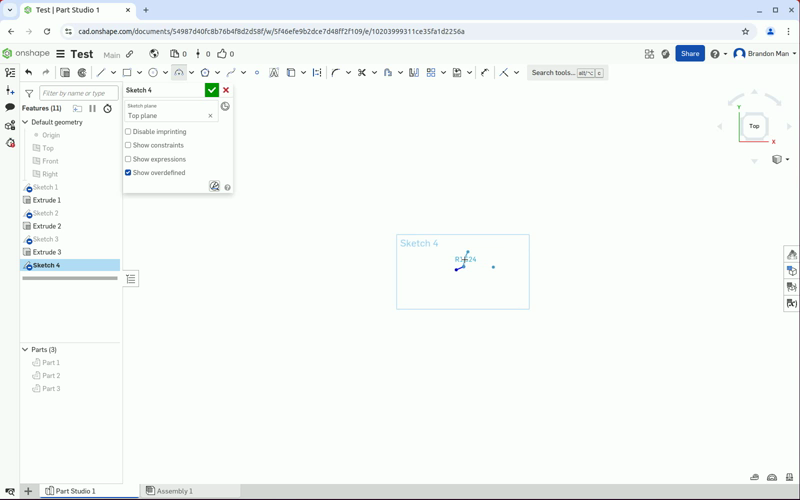
scroll(6)
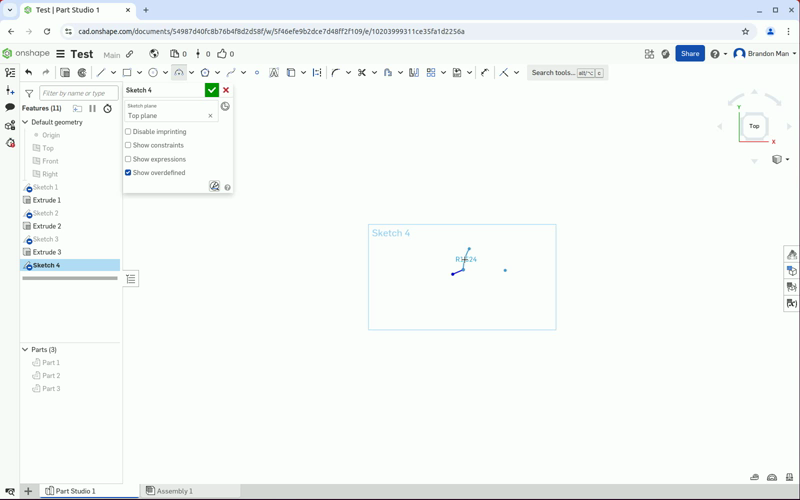
scroll(6)
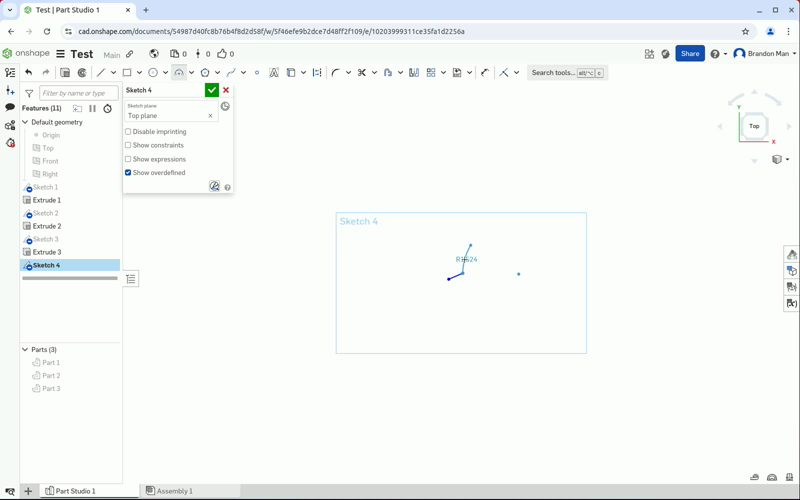
scroll(6)
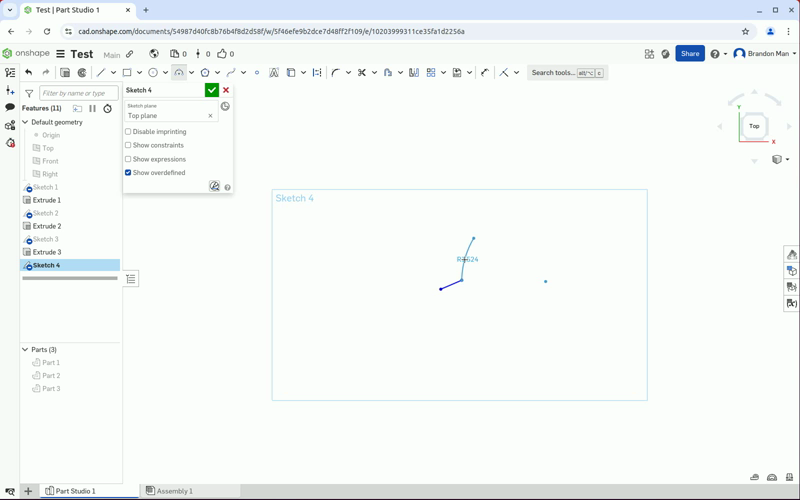
scroll(6)
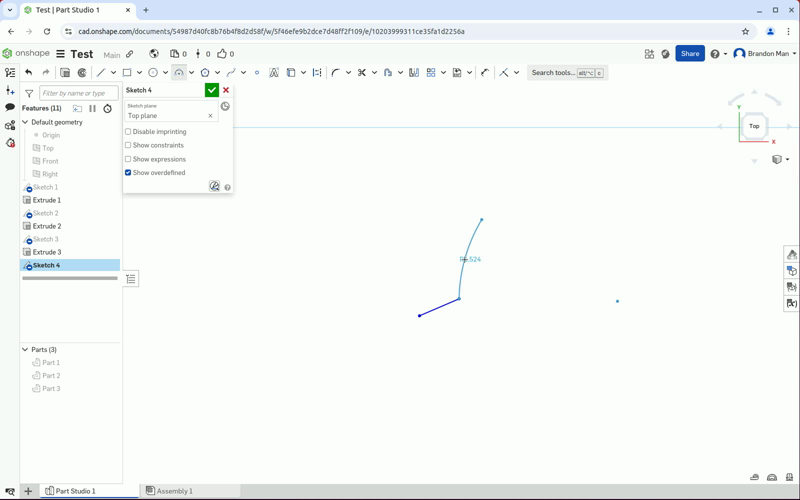
click(464, 259)
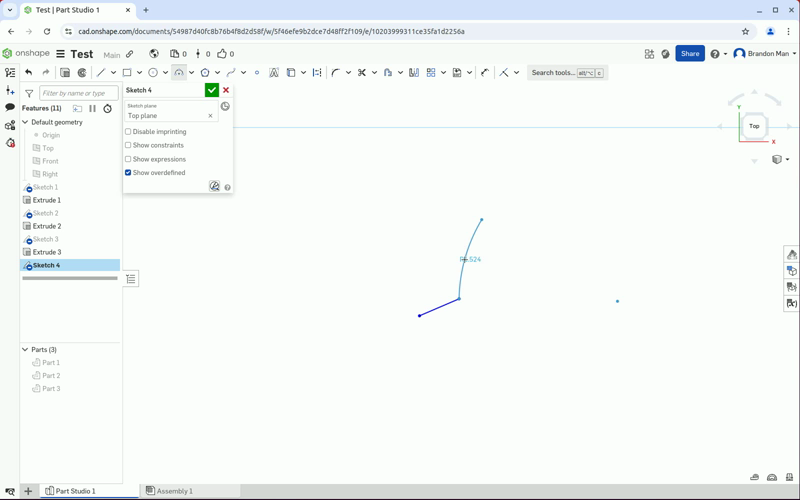
scroll(-6)
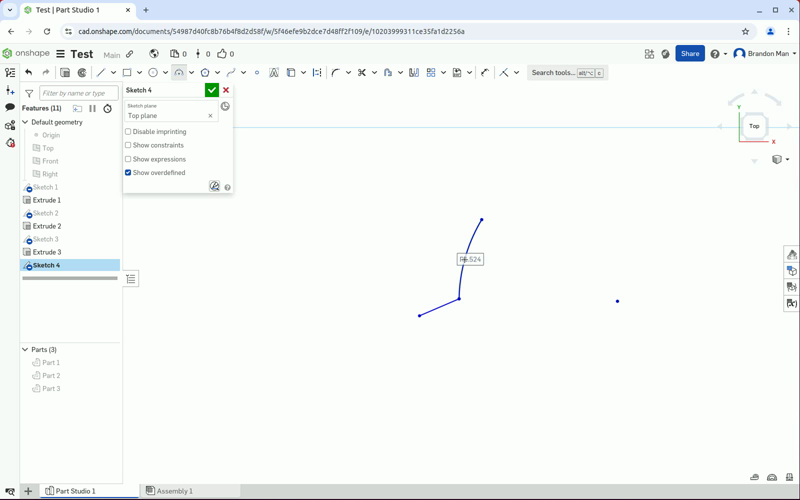
scroll(-6)
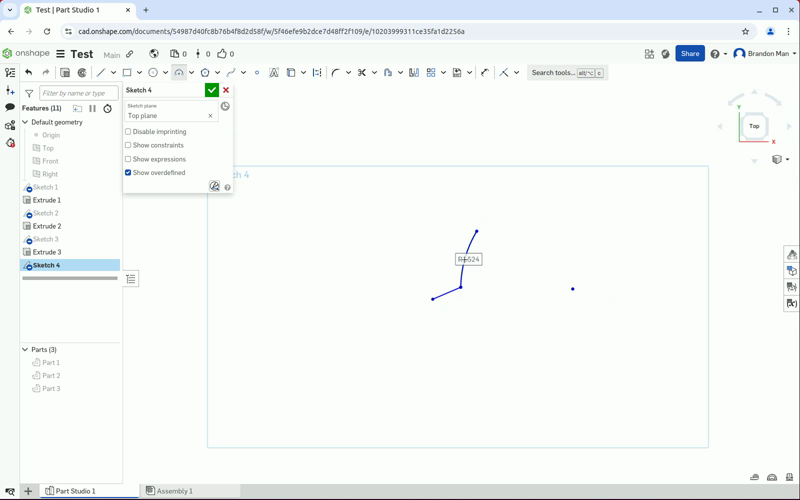
scroll(-6)
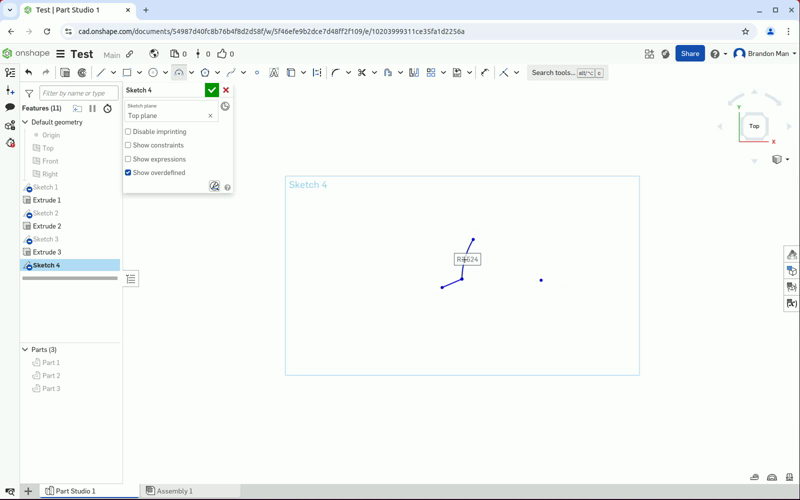
scroll(-6)
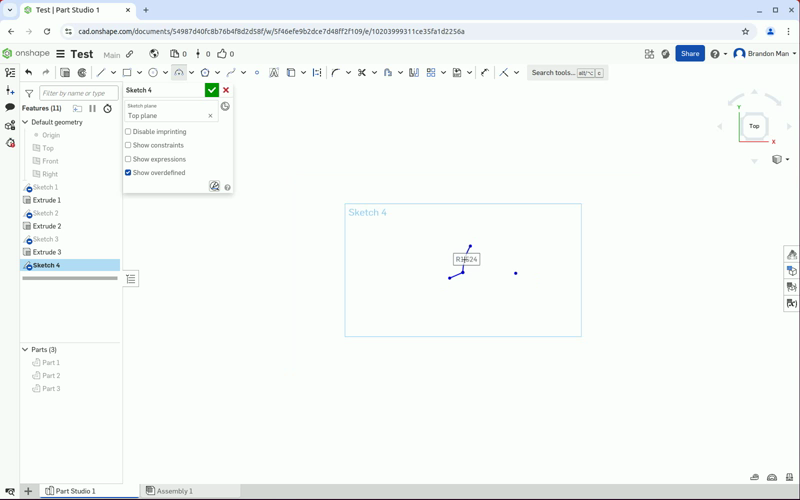
scroll(-6)
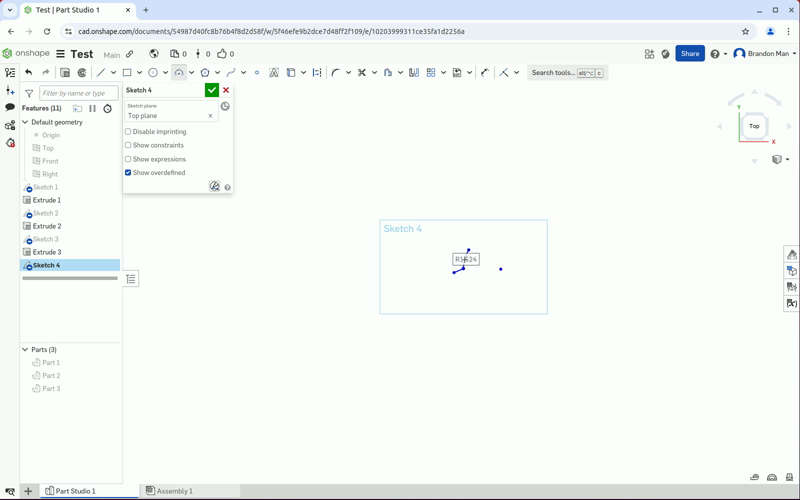
scroll(-6)
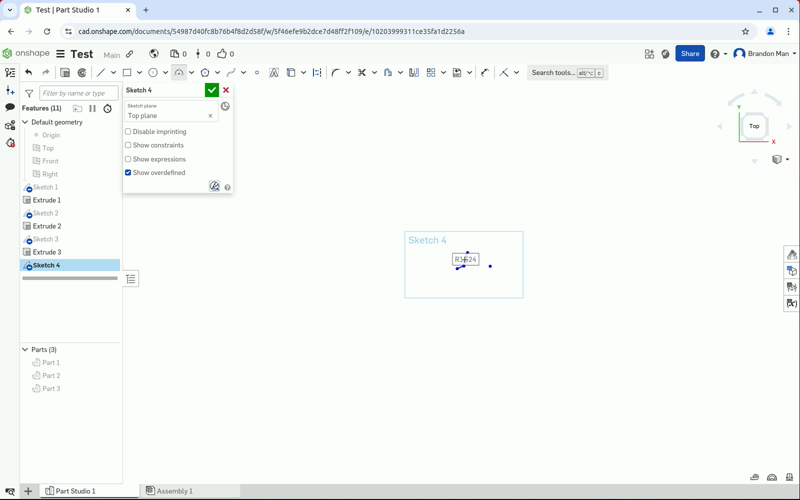
scroll(-6)
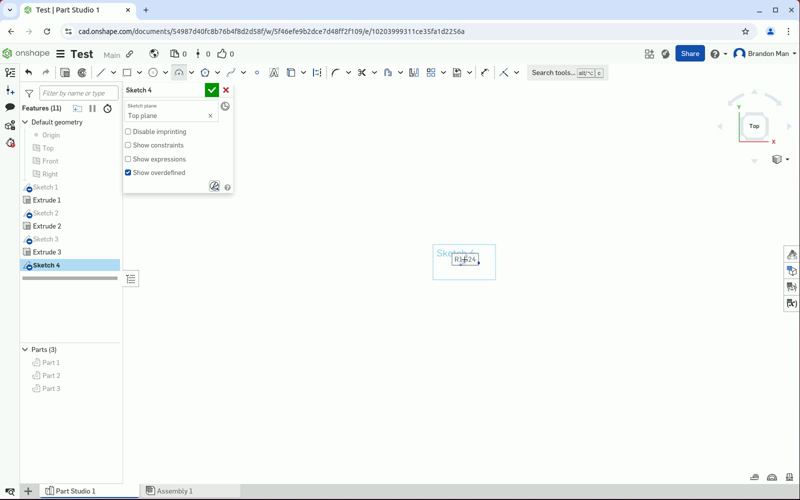
key_up(shift)
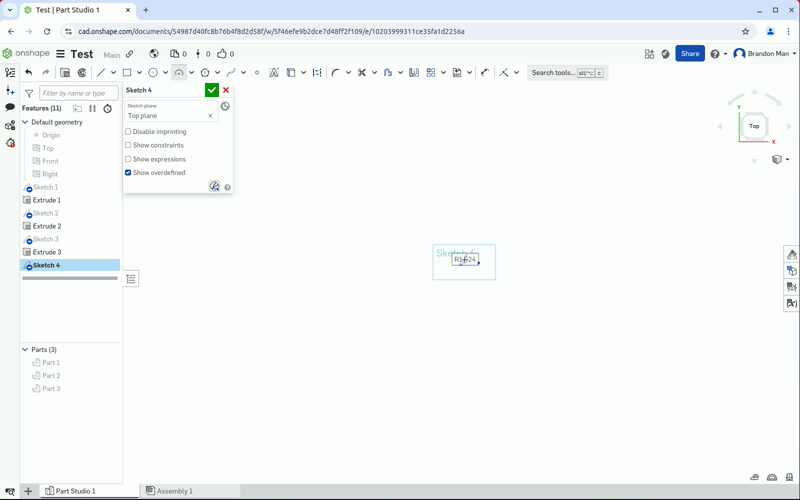
key(esc)
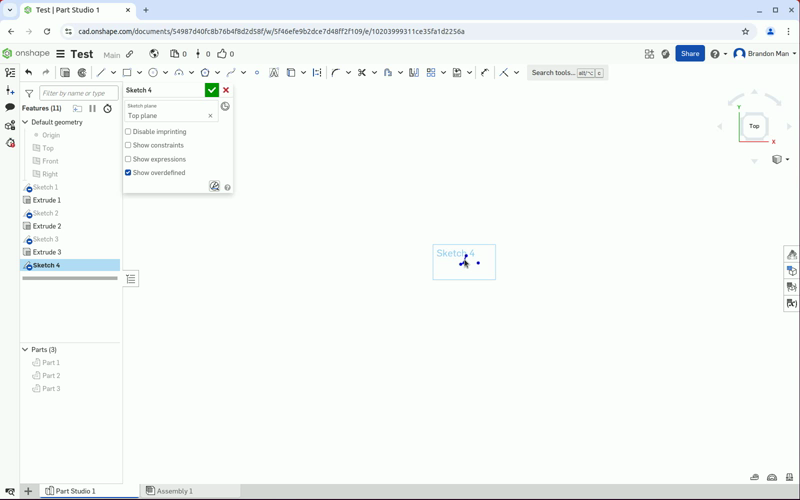
key(l)
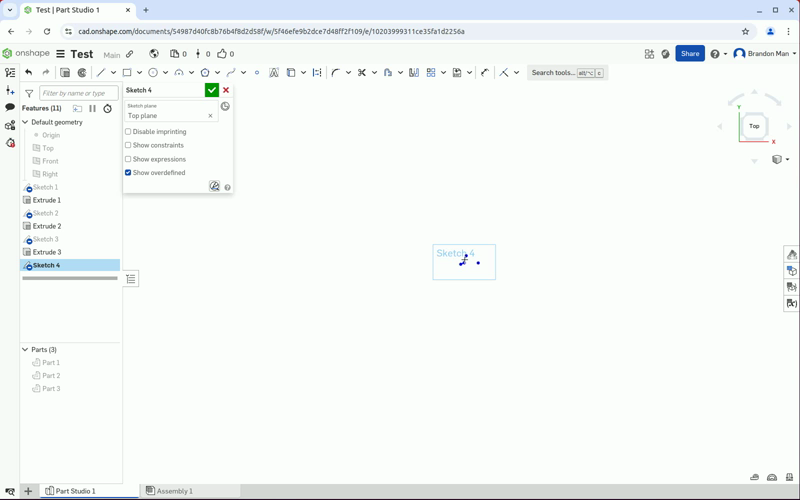
mouse_move(466, 255)
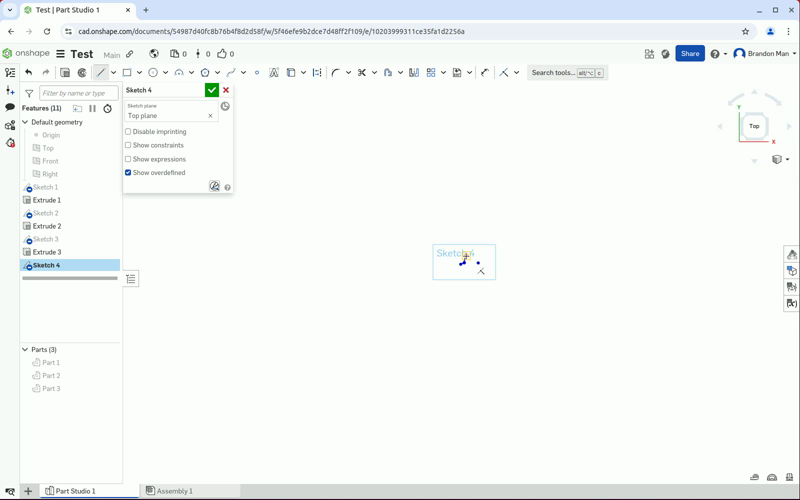
scroll(6)
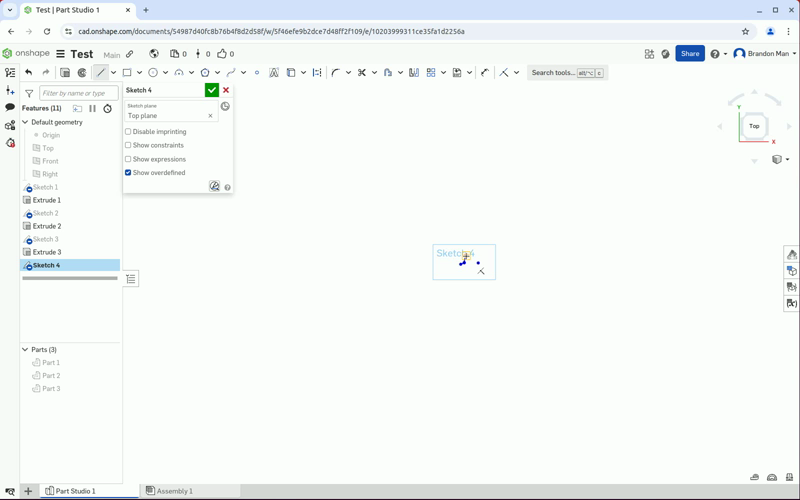
scroll(6)
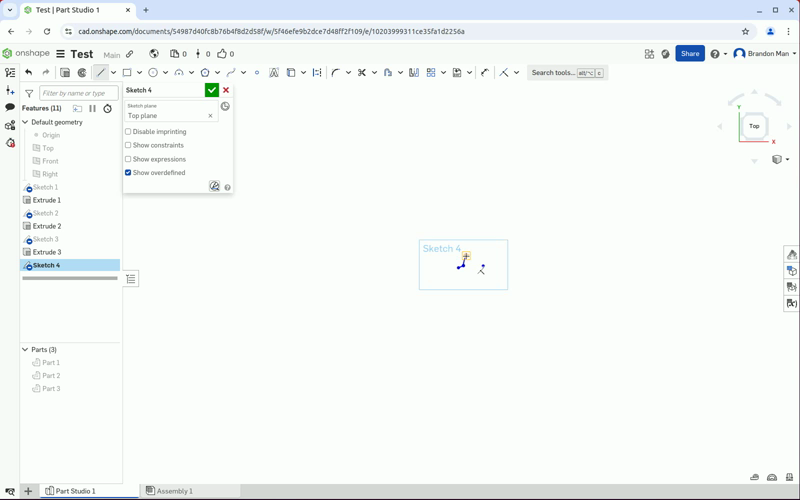
scroll(6)
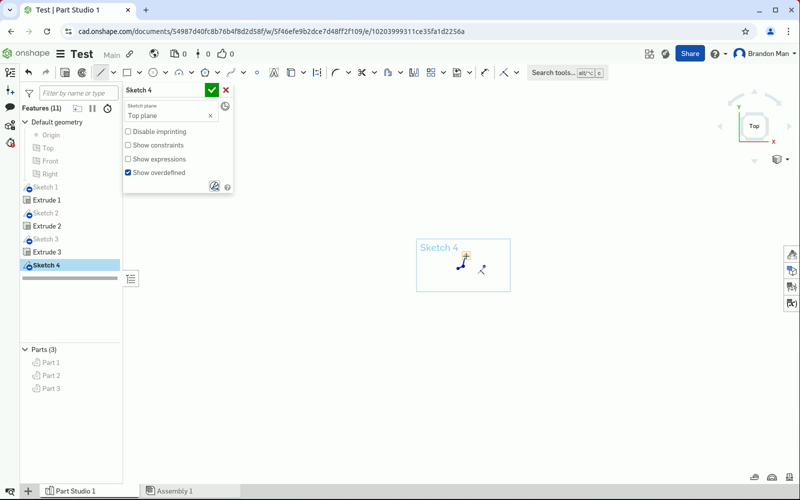
scroll(6)
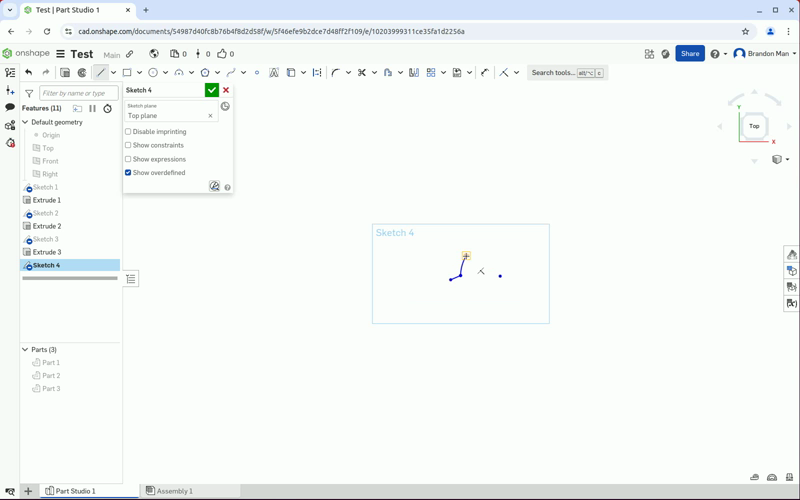
scroll(6)
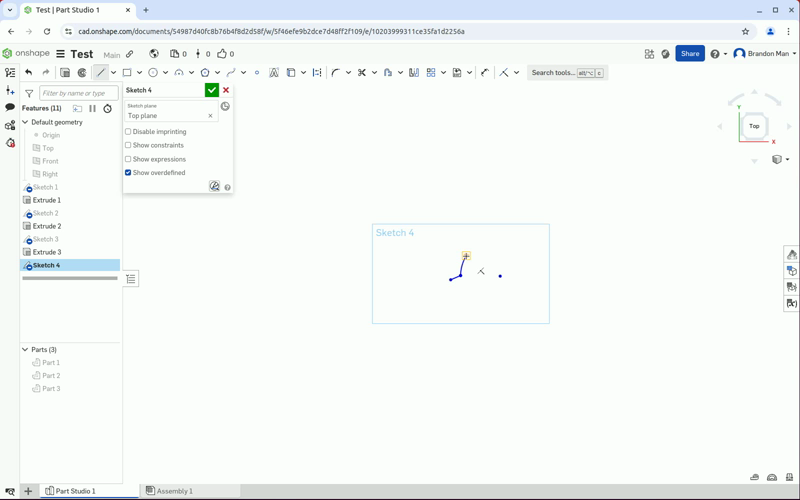
scroll(6)
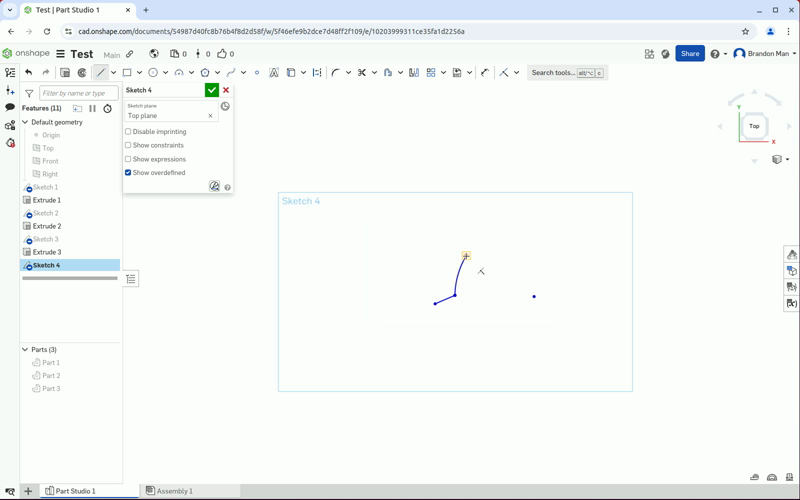
scroll(6)
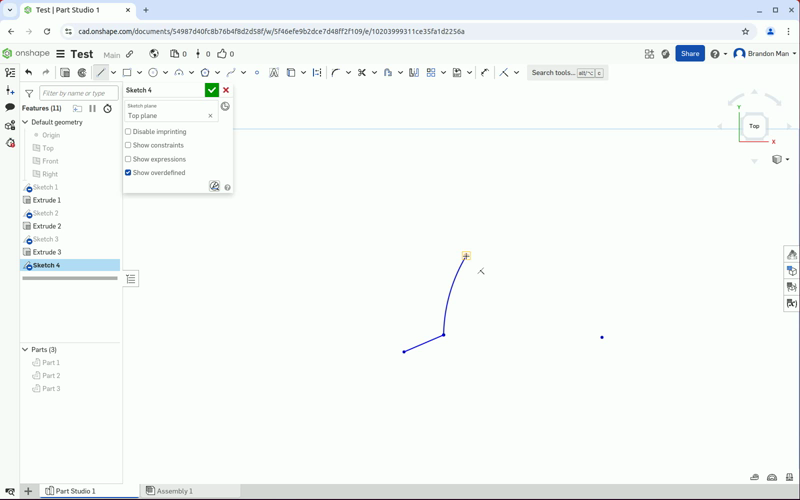
click(466, 255)
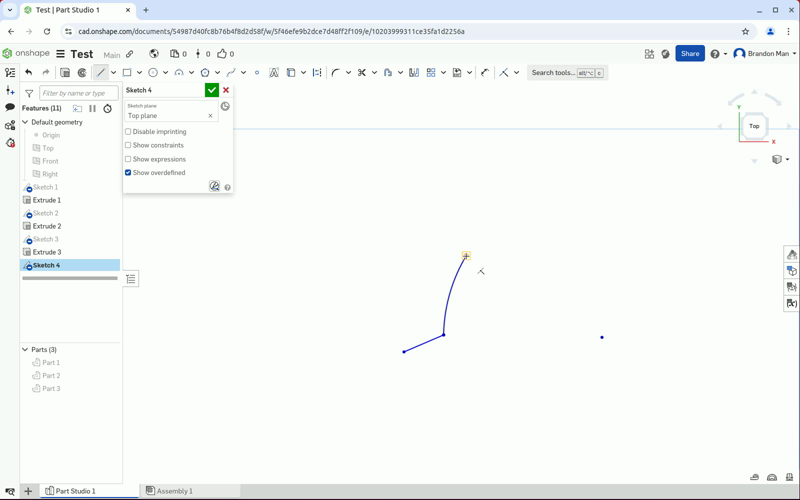
scroll(-6)
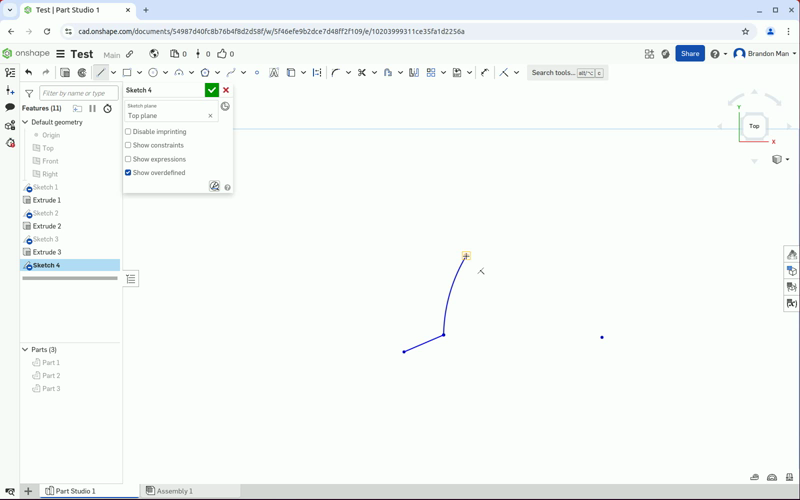
scroll(-6)
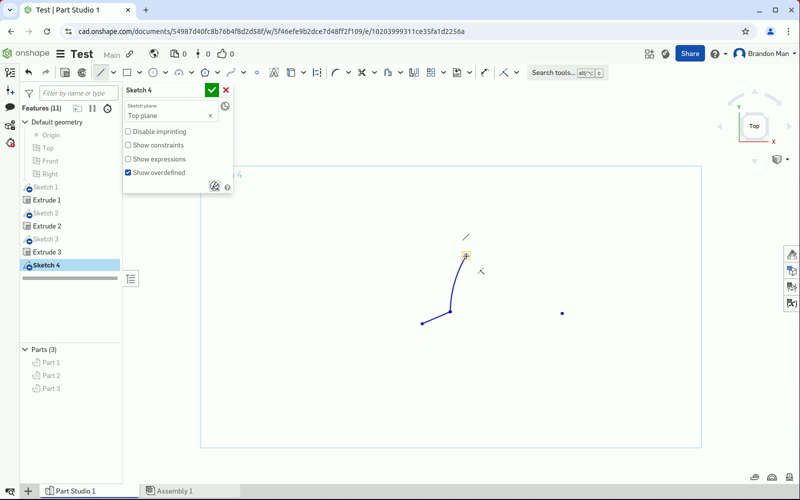
scroll(-6)
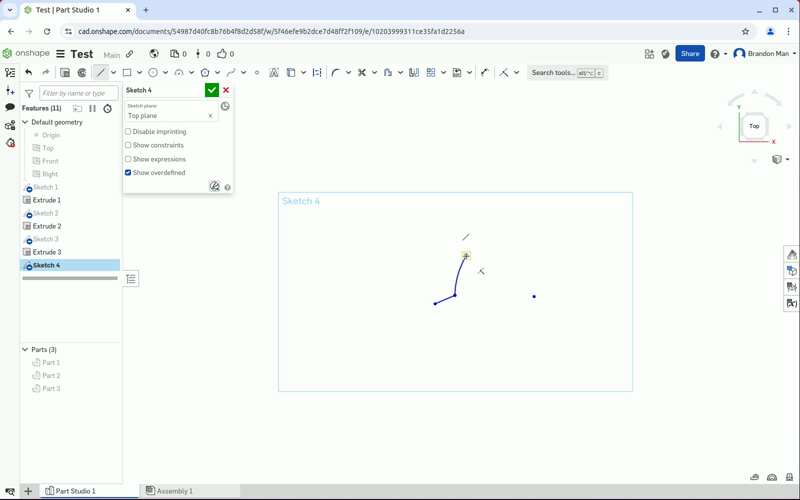
scroll(-6)
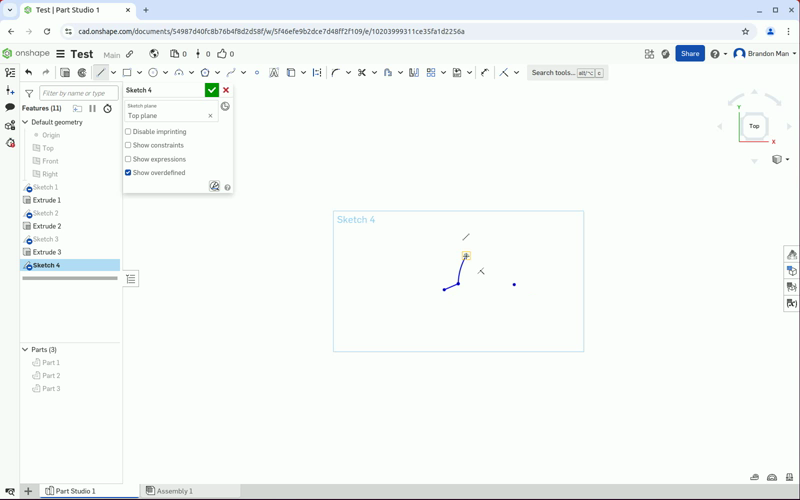
scroll(-6)
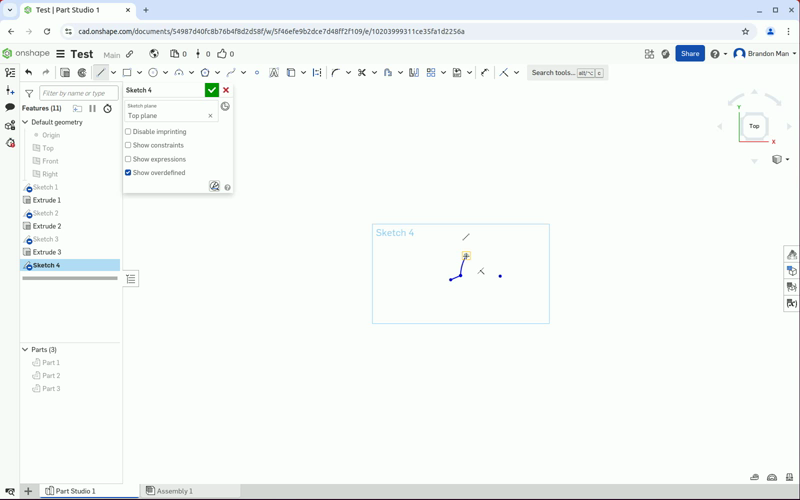
scroll(-6)
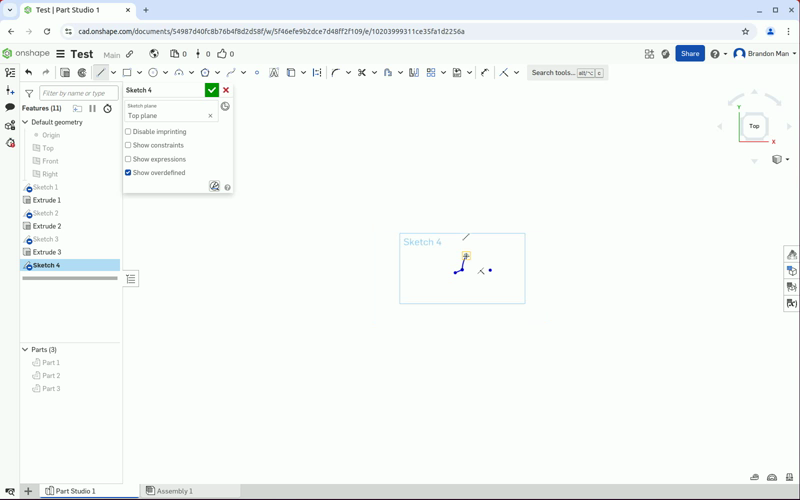
scroll(-6)
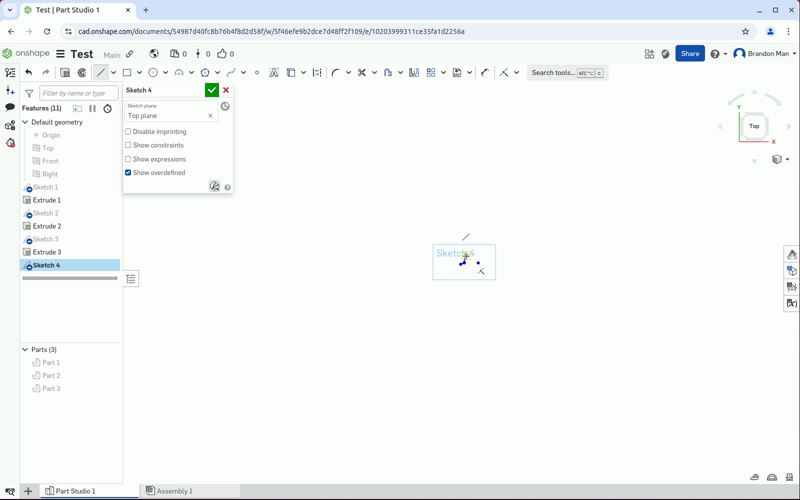
key_down(shift)
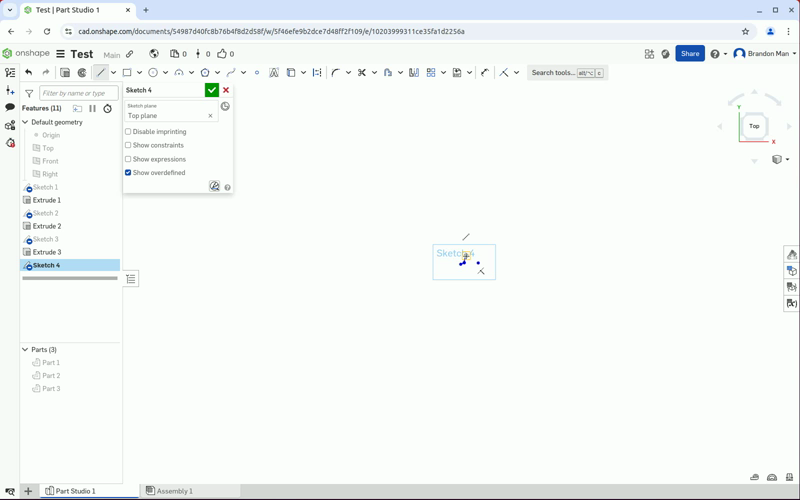
mouse_move(496, 255)
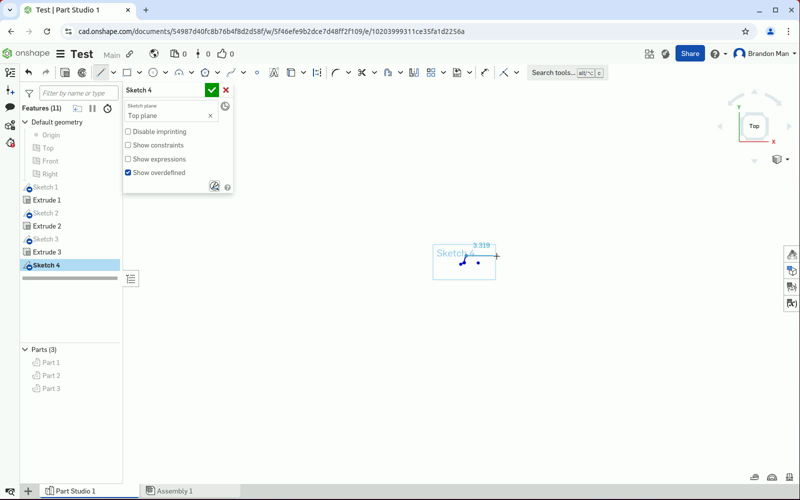
mouse_move(462, 255)
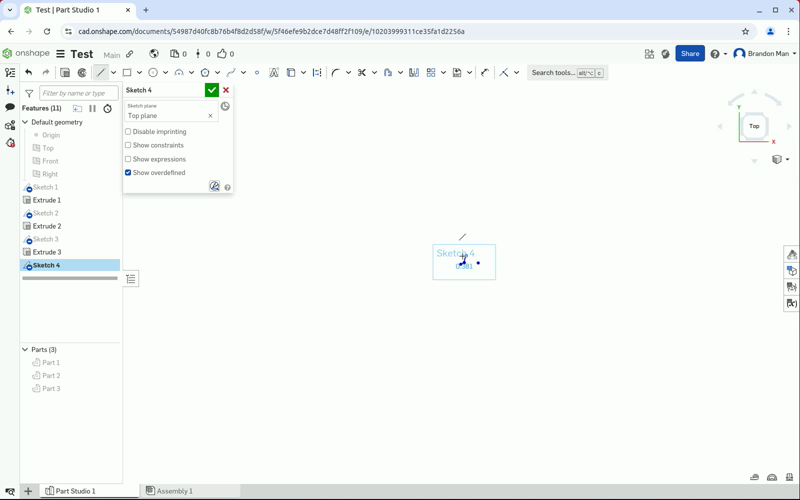
scroll(6)
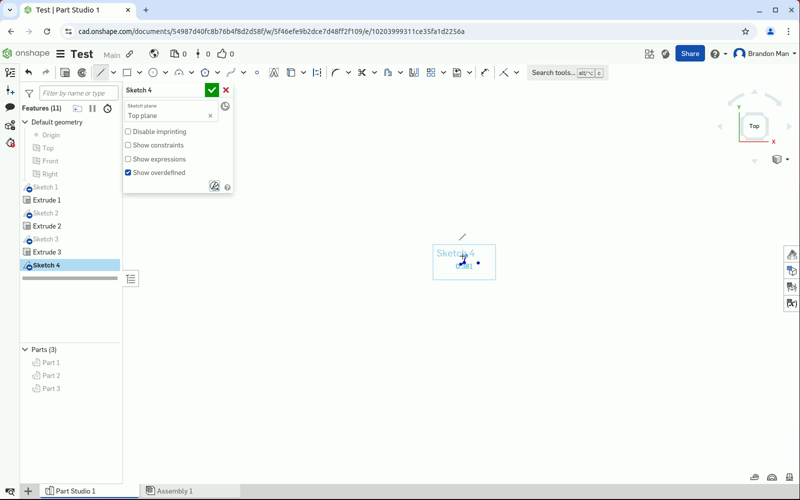
scroll(6)
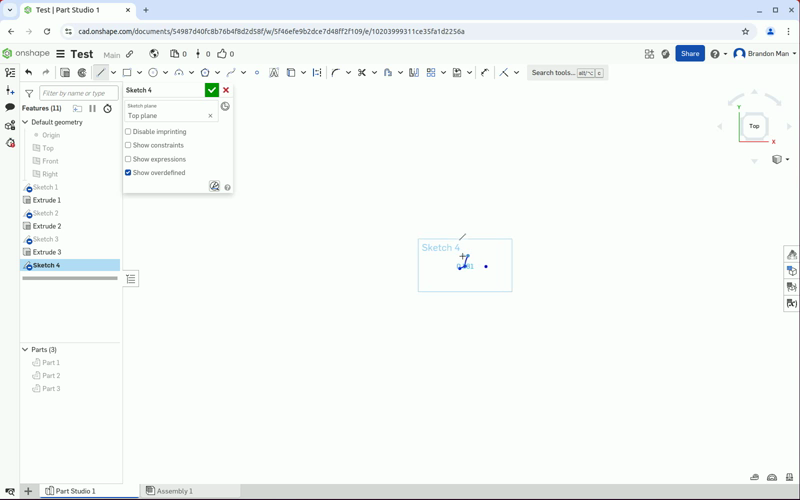
scroll(6)
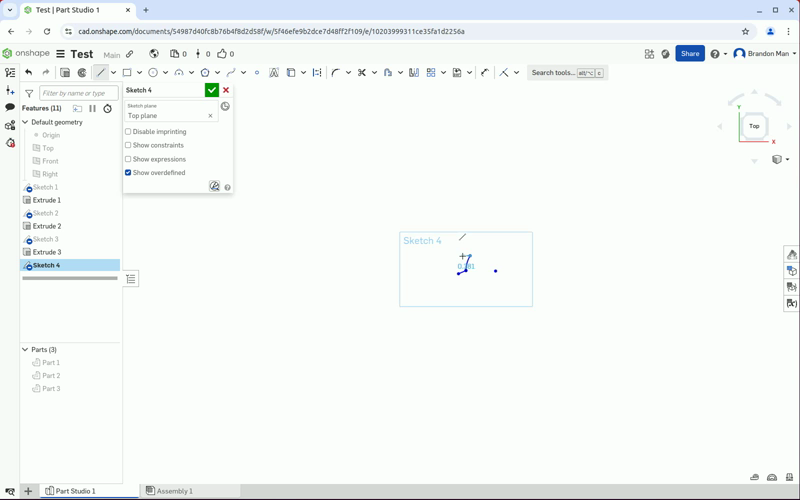
scroll(6)
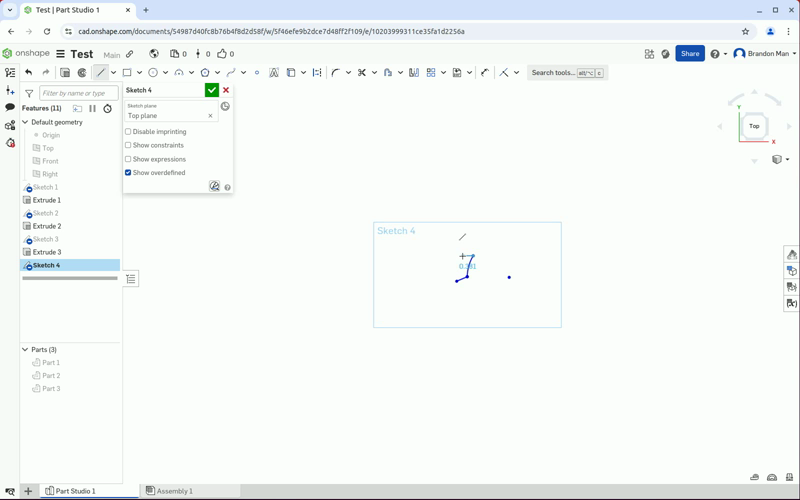
scroll(6)
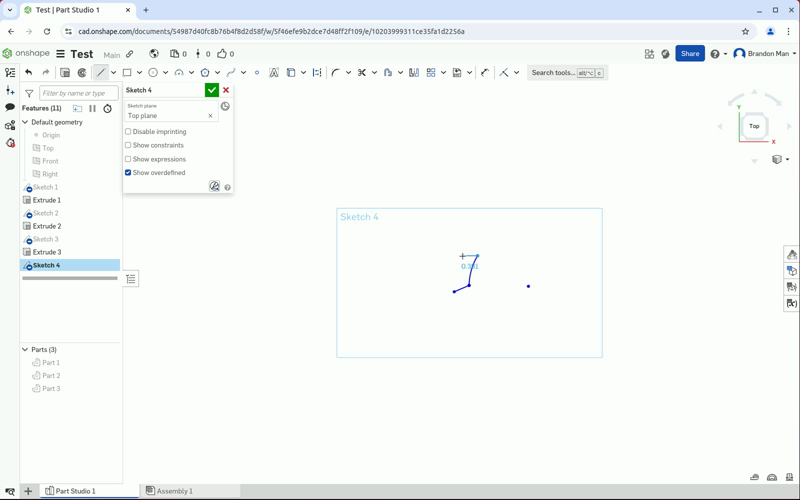
scroll(6)
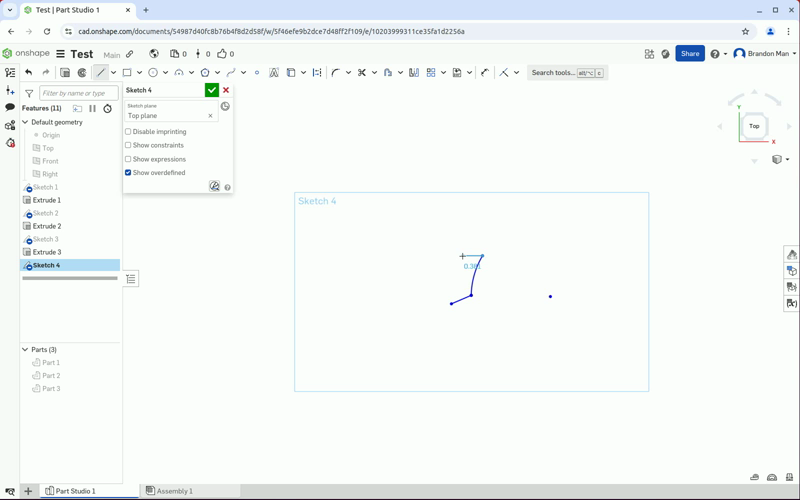
scroll(6)
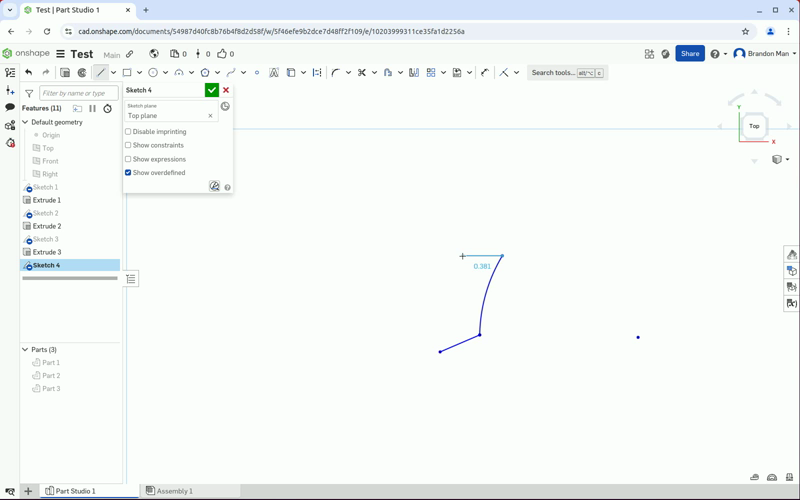
click(462, 255)
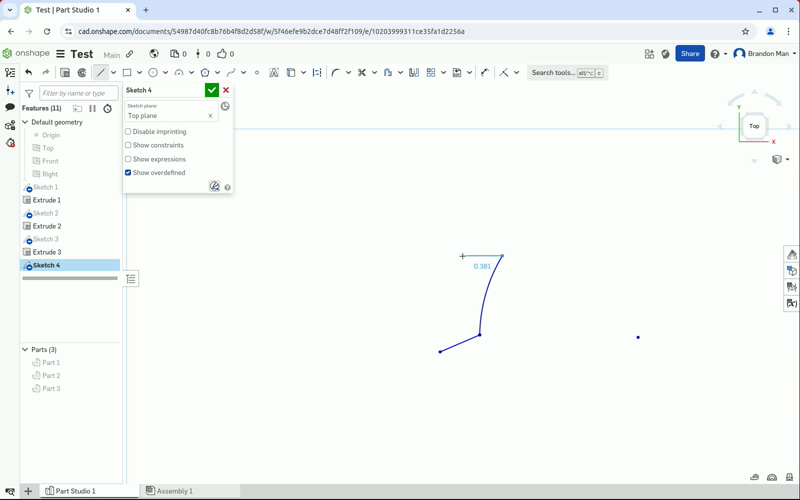
scroll(-6)
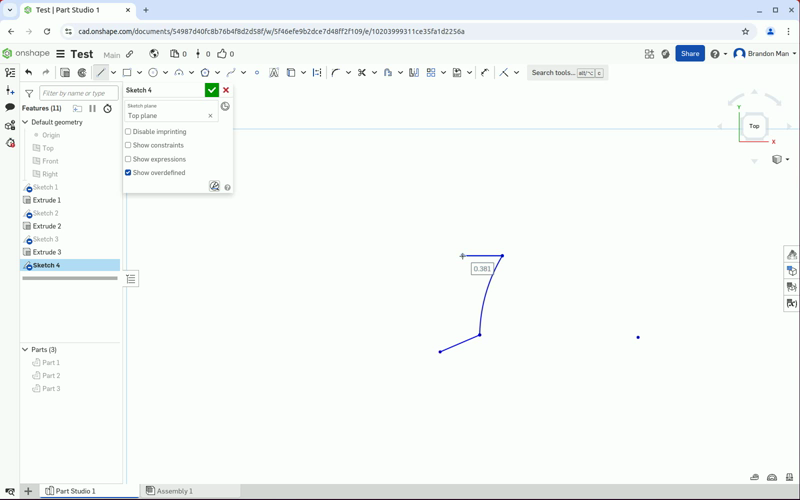
scroll(-6)
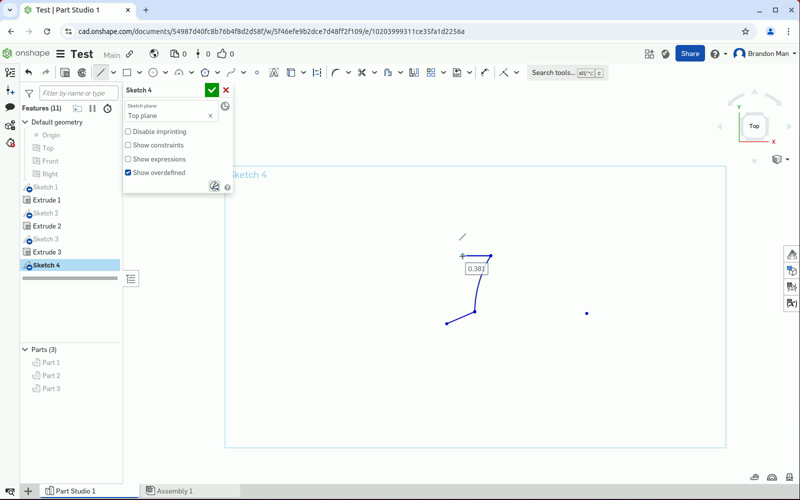
scroll(-6)
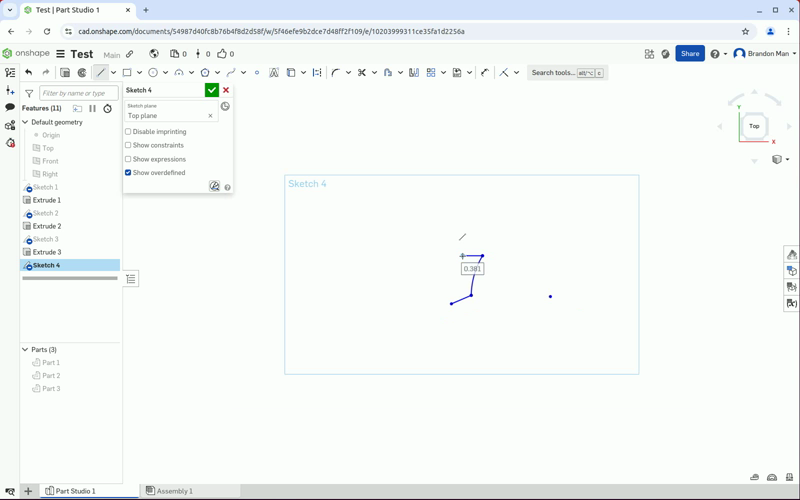
scroll(-6)
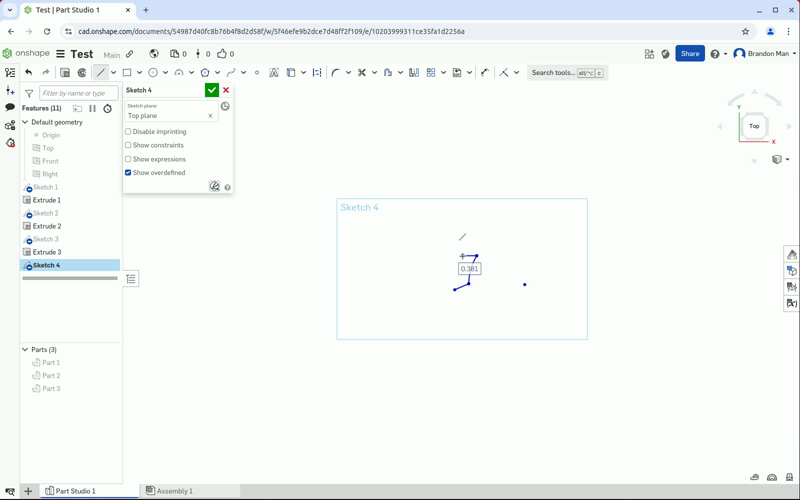
scroll(-6)
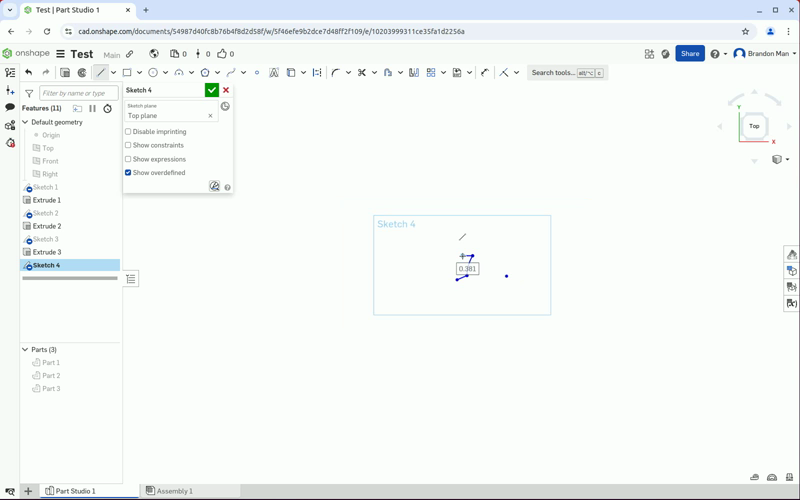
scroll(-6)
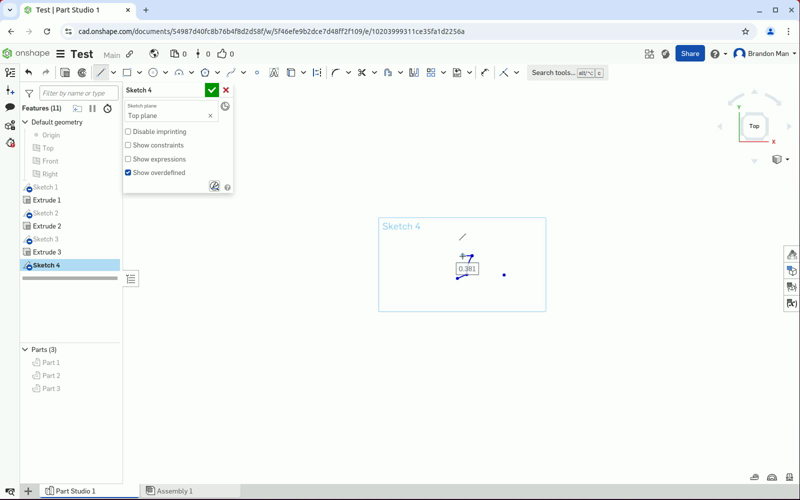
scroll(-6)
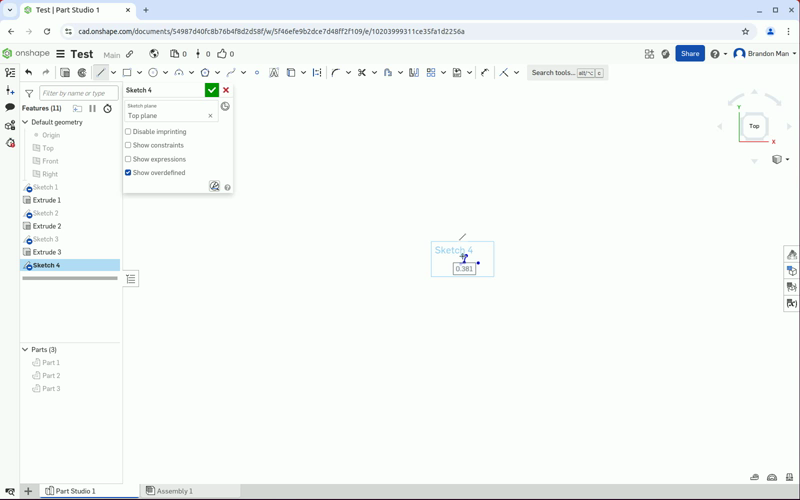
key_up(shift)
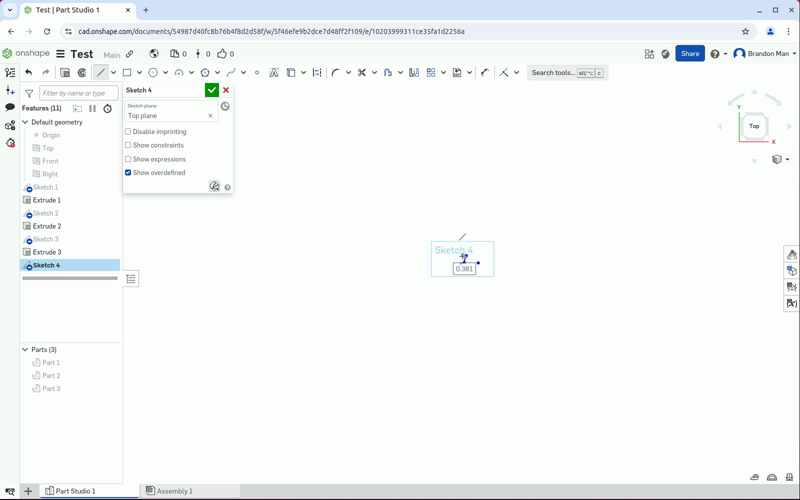
key(esc)
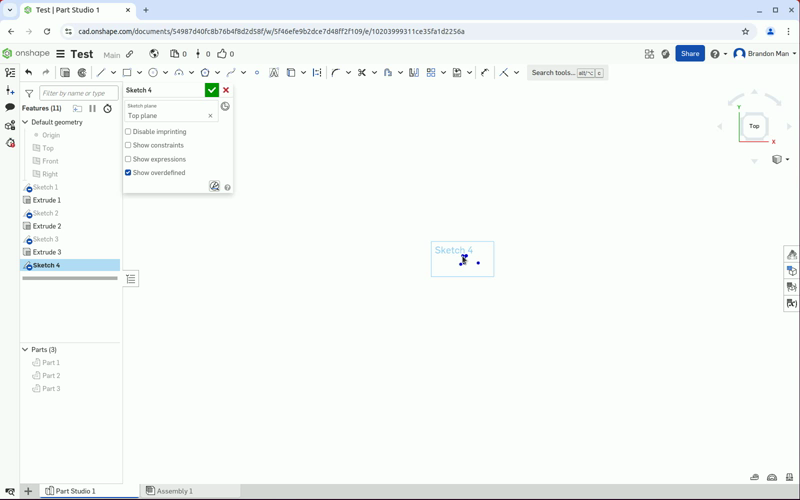
key(a)
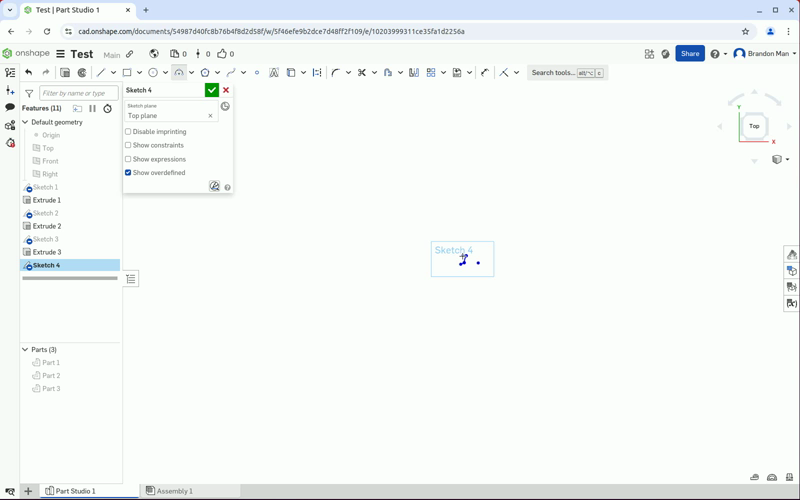
mouse_move(462, 255)
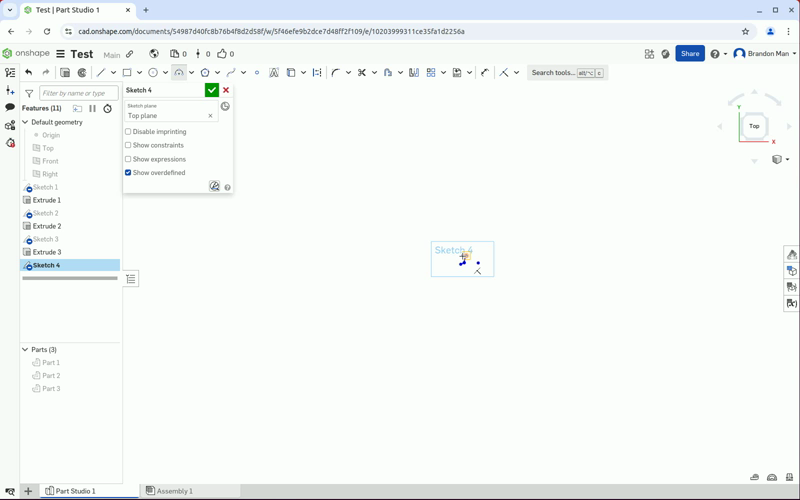
scroll(6)
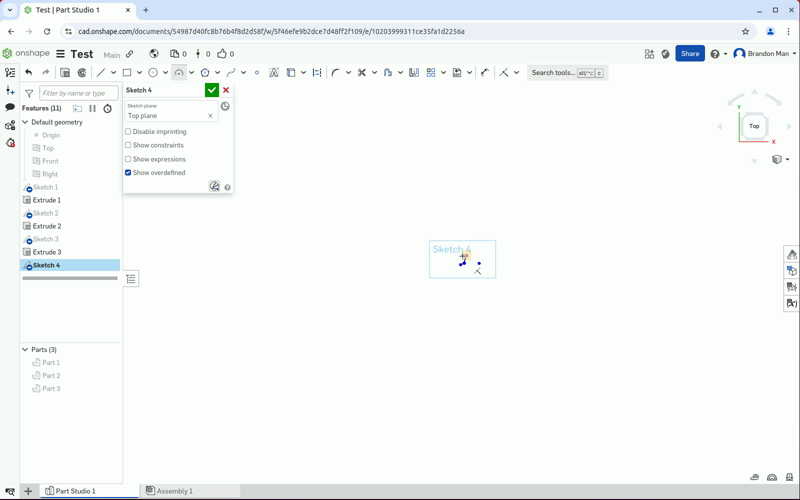
scroll(6)
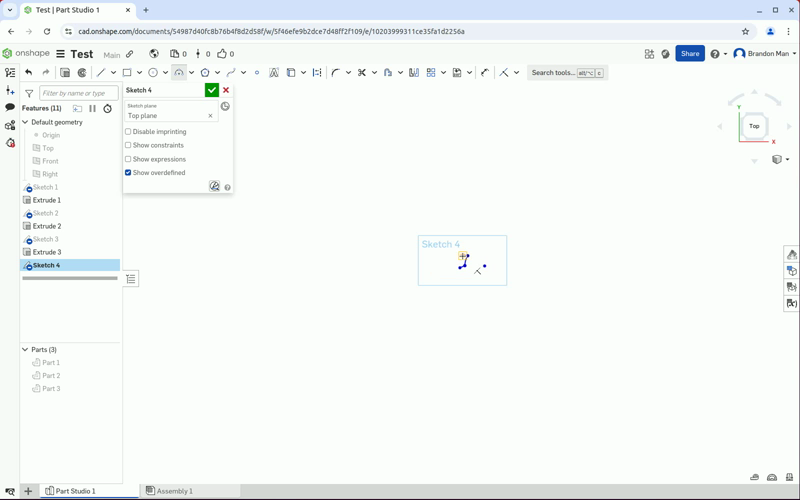
scroll(6)
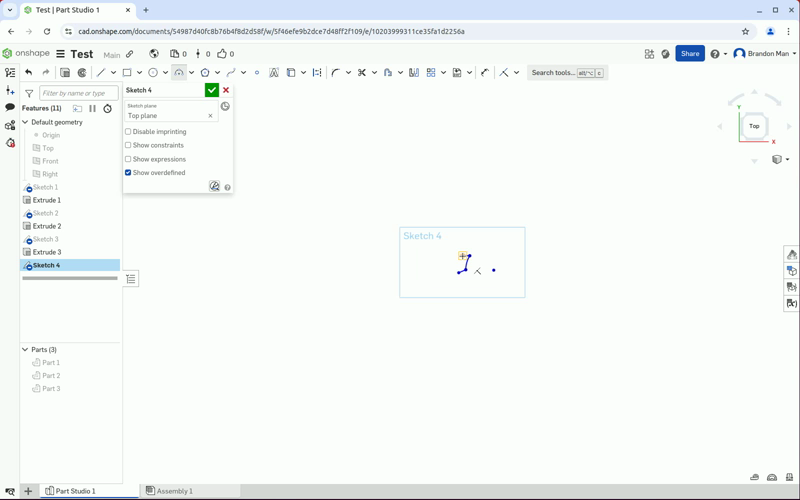
scroll(6)
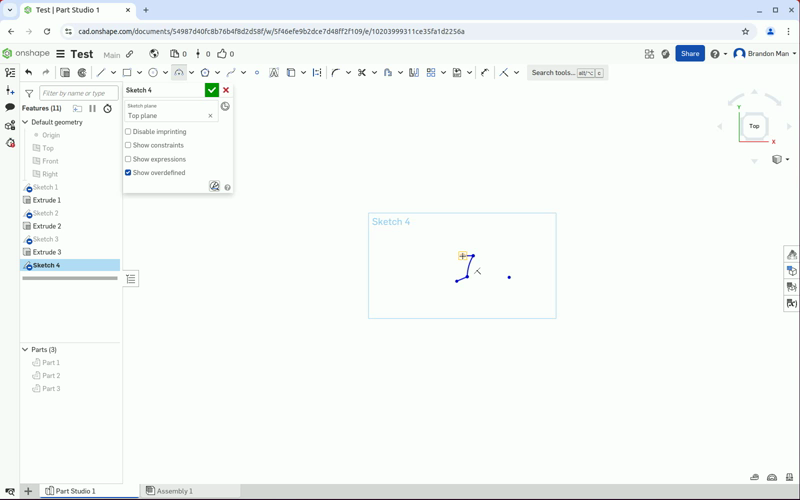
scroll(6)
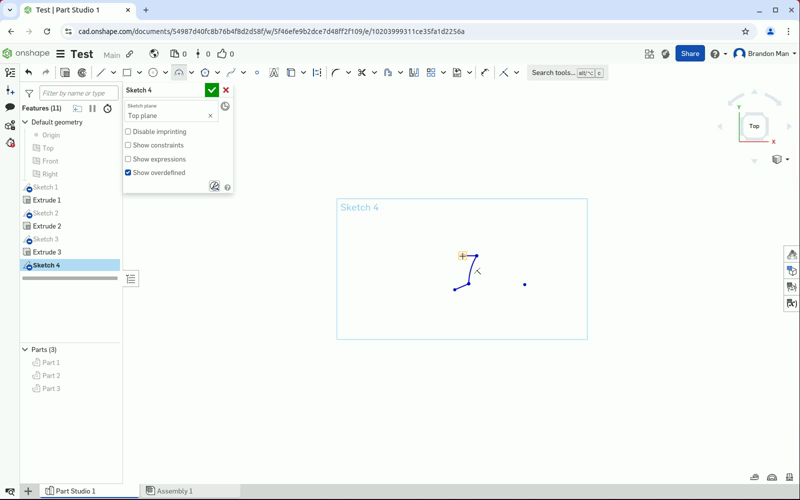
scroll(6)
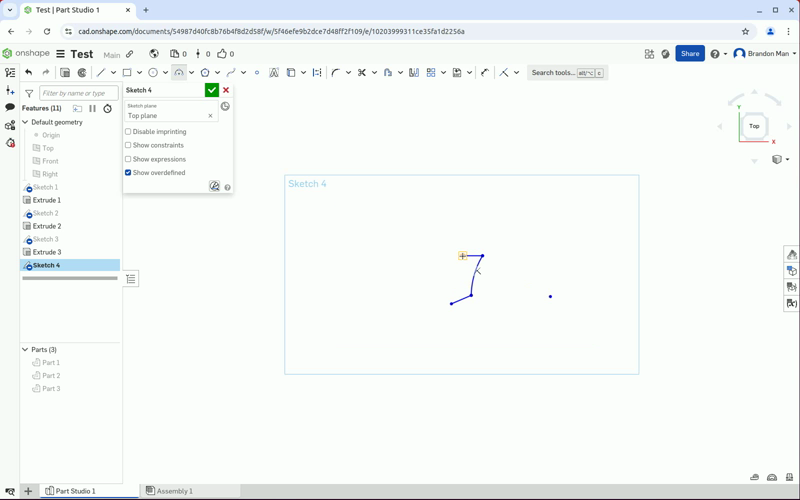
scroll(6)
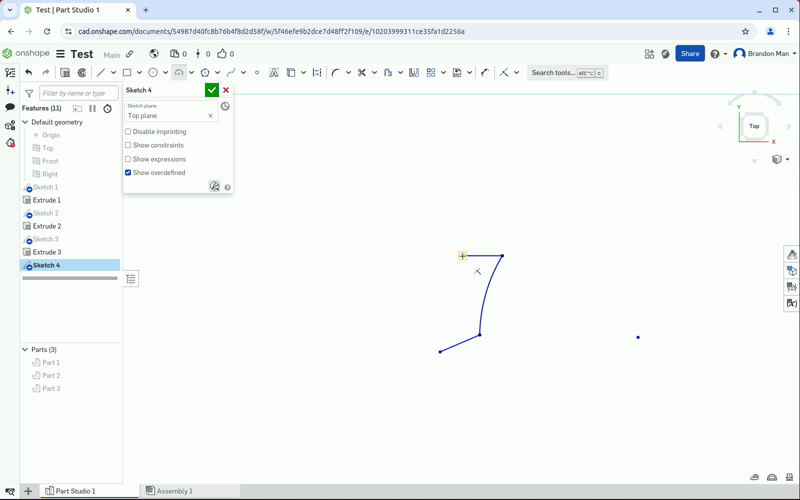
click(462, 255)
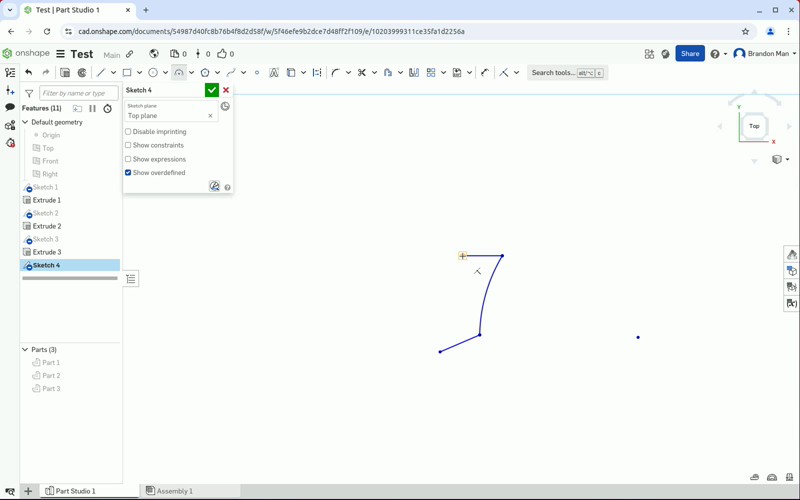
scroll(-6)
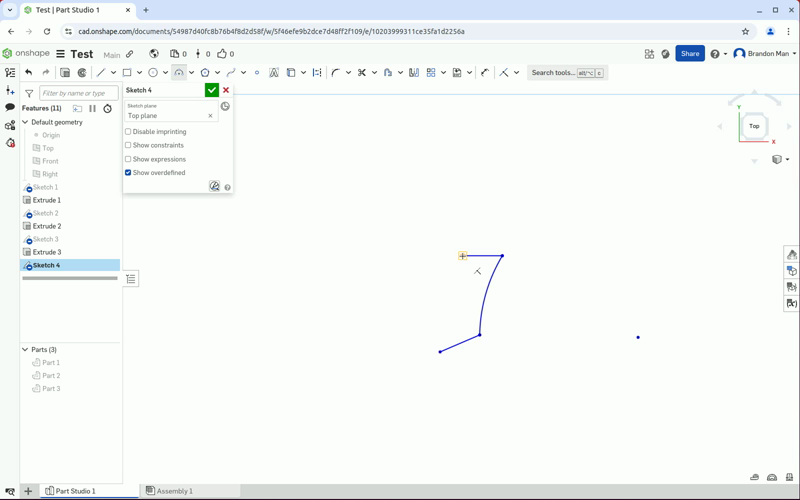
scroll(-6)
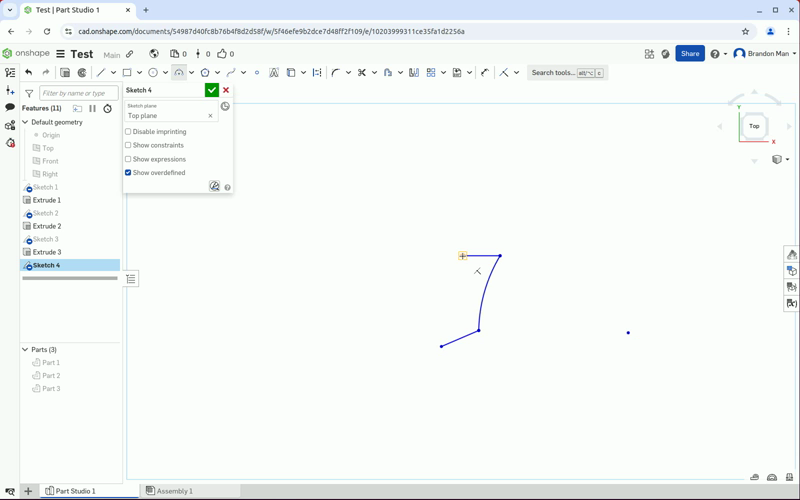
scroll(-6)
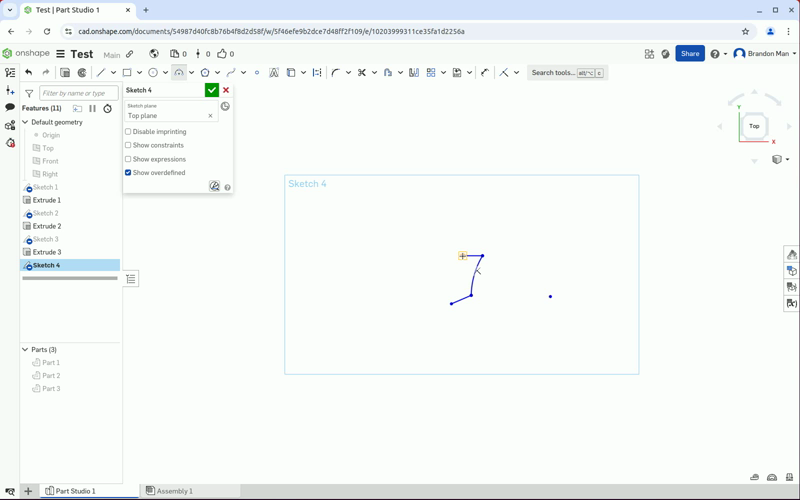
scroll(-6)
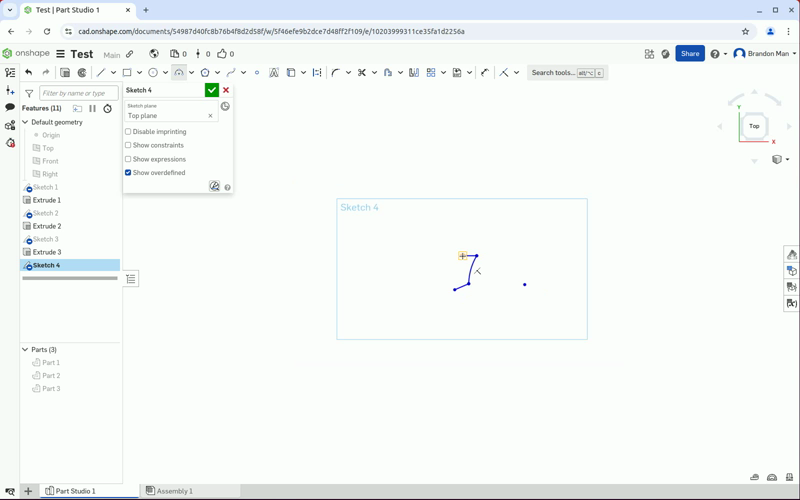
scroll(-6)
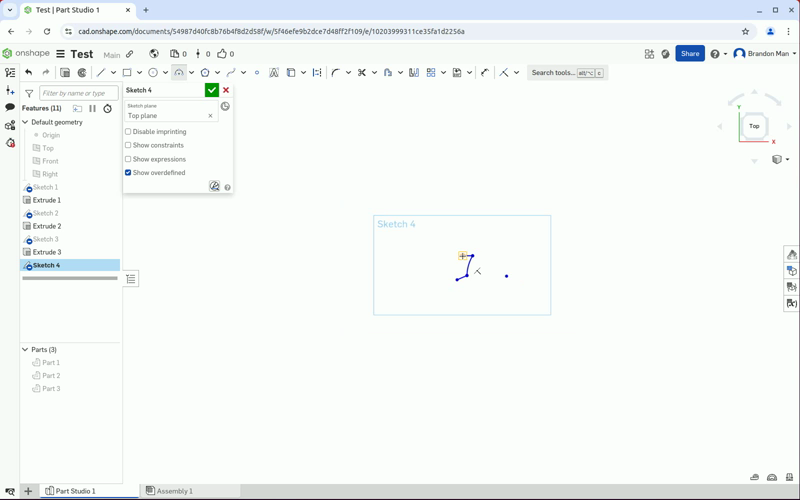
scroll(-6)
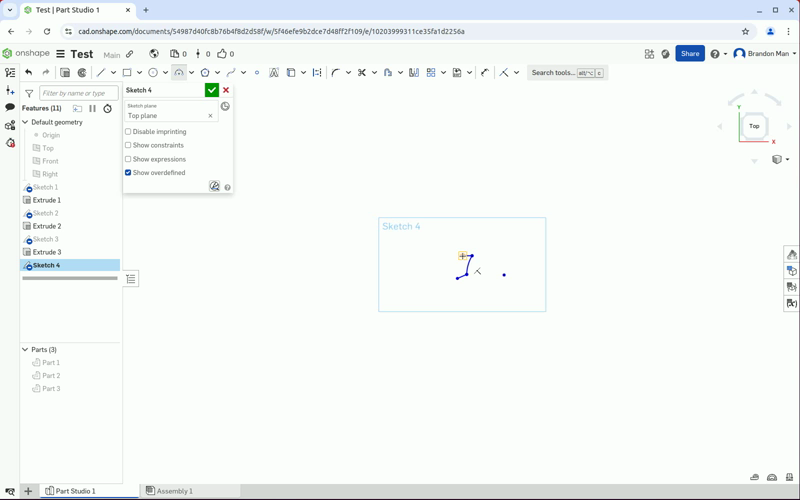
scroll(-6)
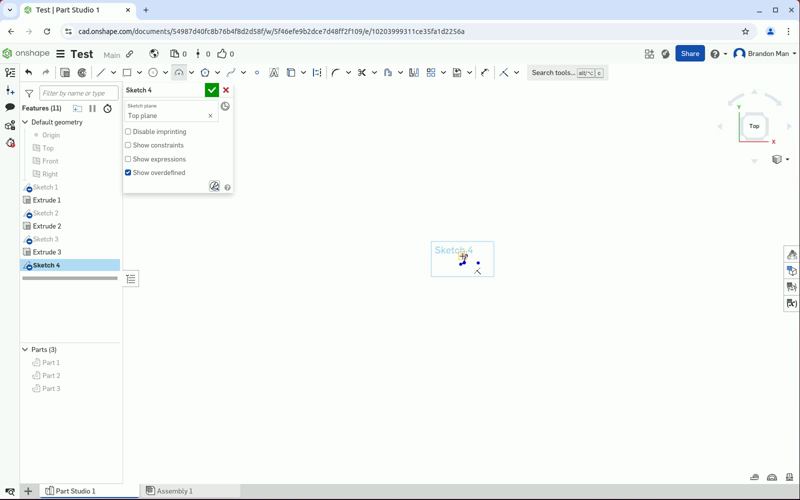
mouse_move(460, 264)
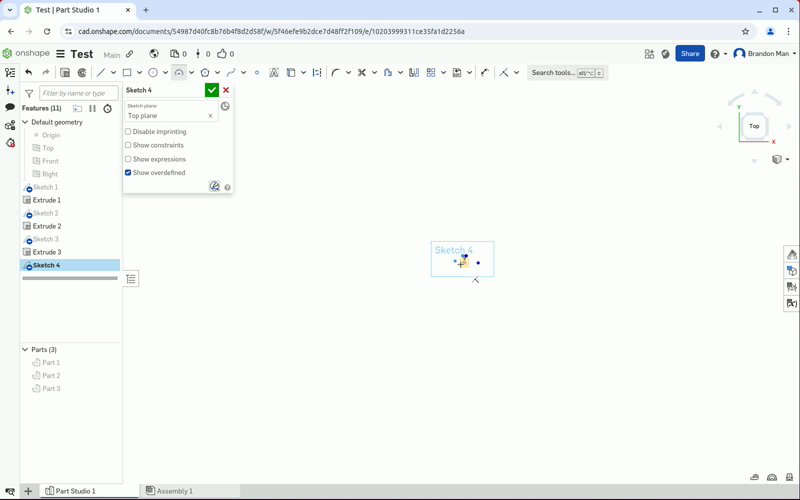
scroll(6)
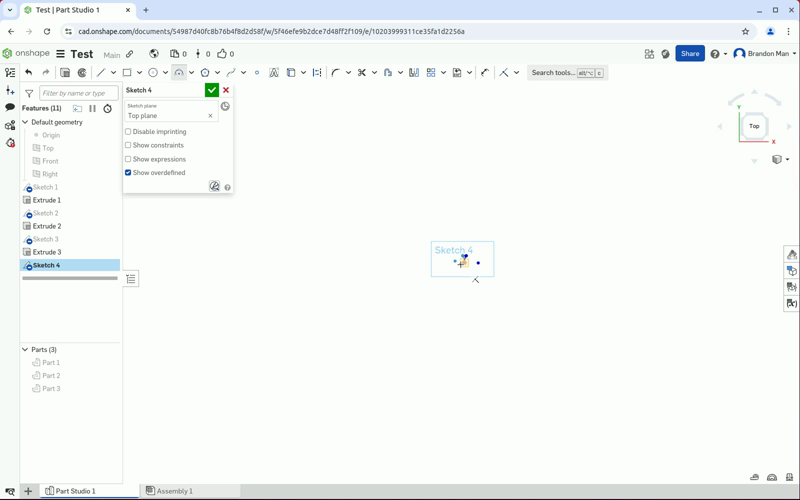
scroll(6)
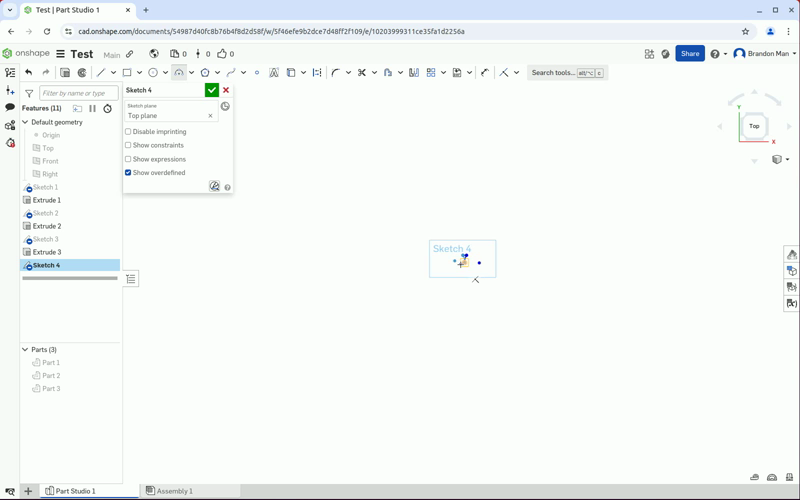
scroll(6)
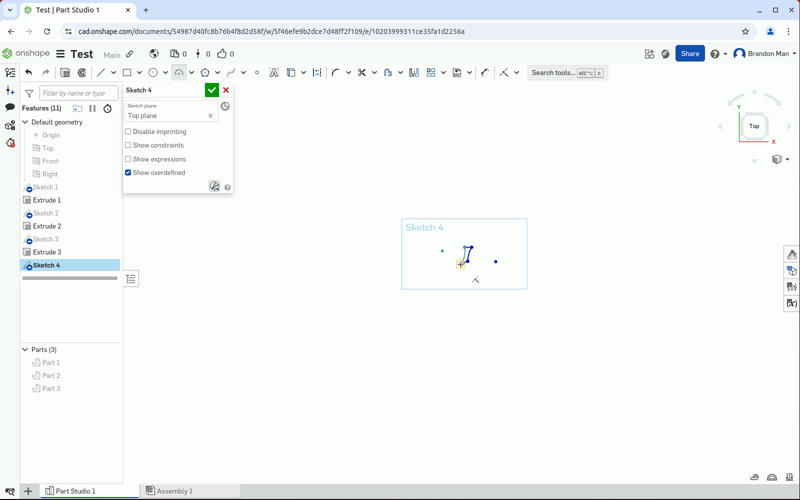
scroll(6)
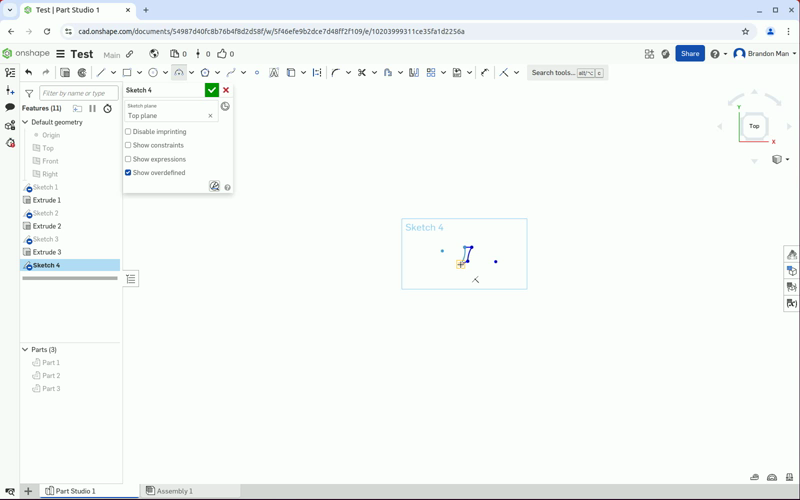
scroll(6)
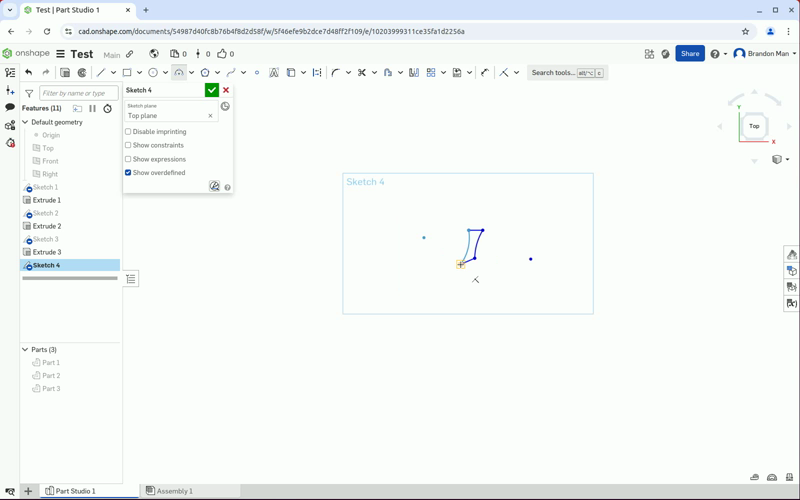
scroll(6)
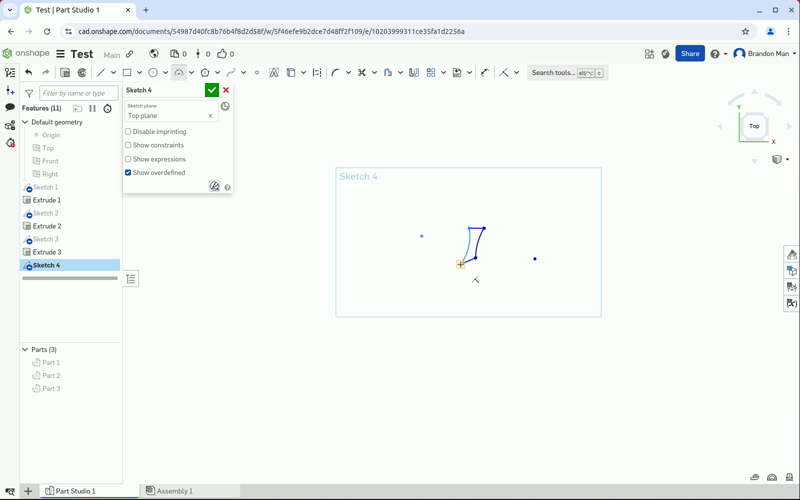
scroll(6)
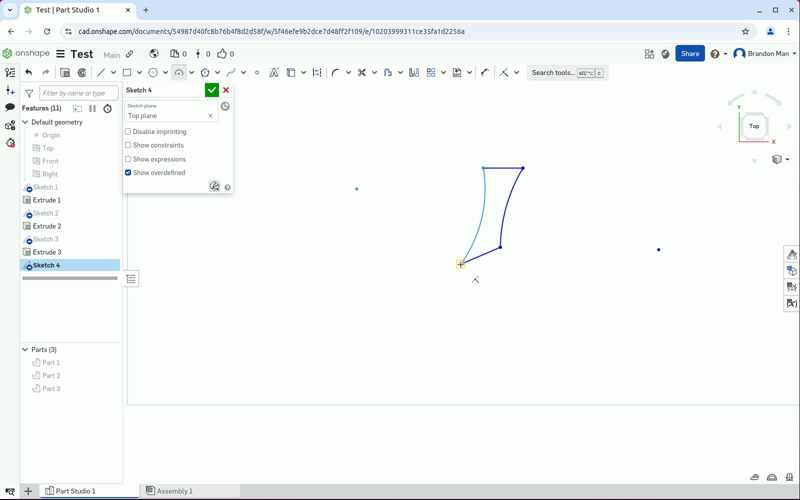
click(460, 264)
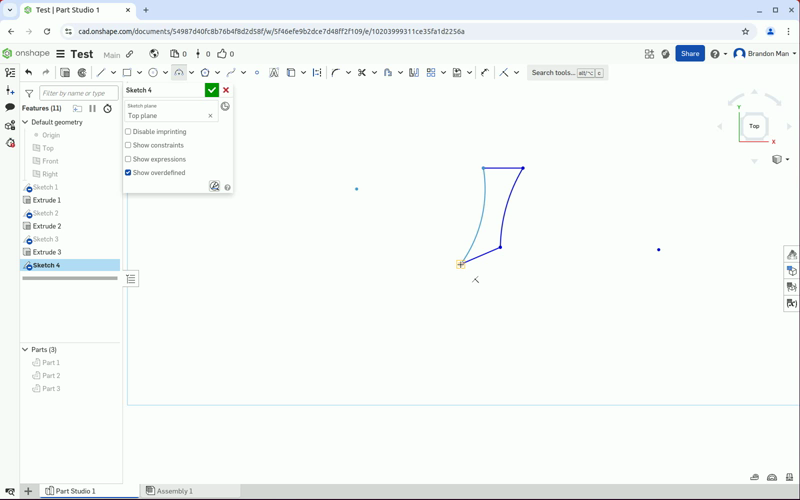
scroll(-6)
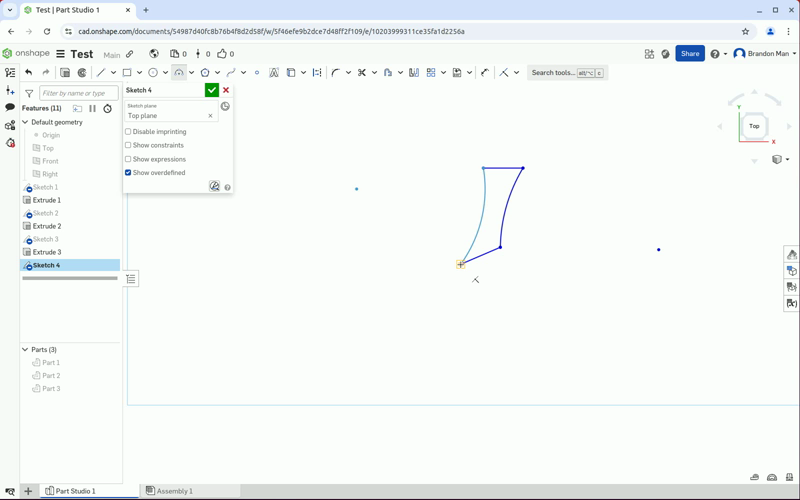
scroll(-6)
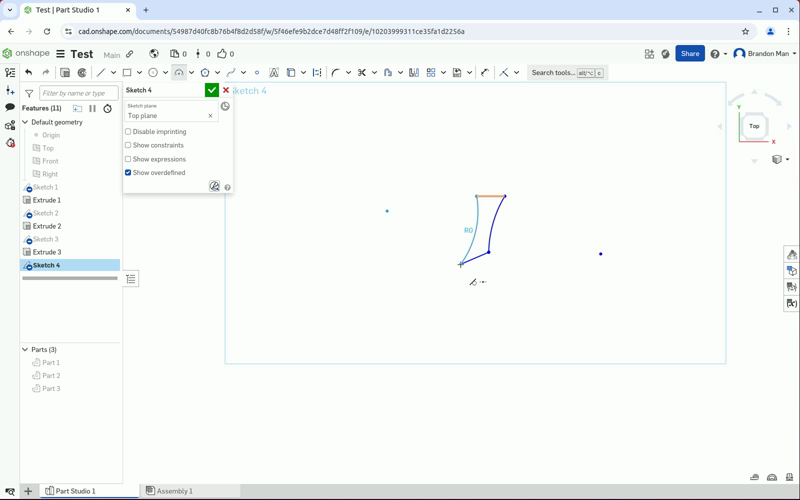
scroll(-6)
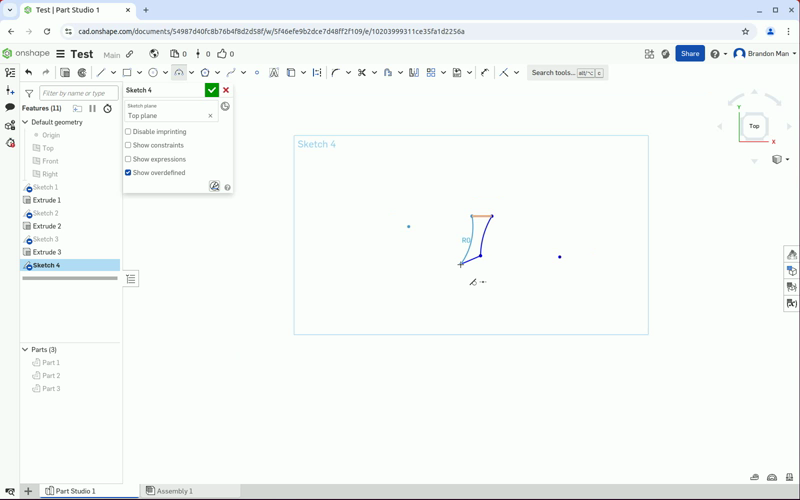
scroll(-6)
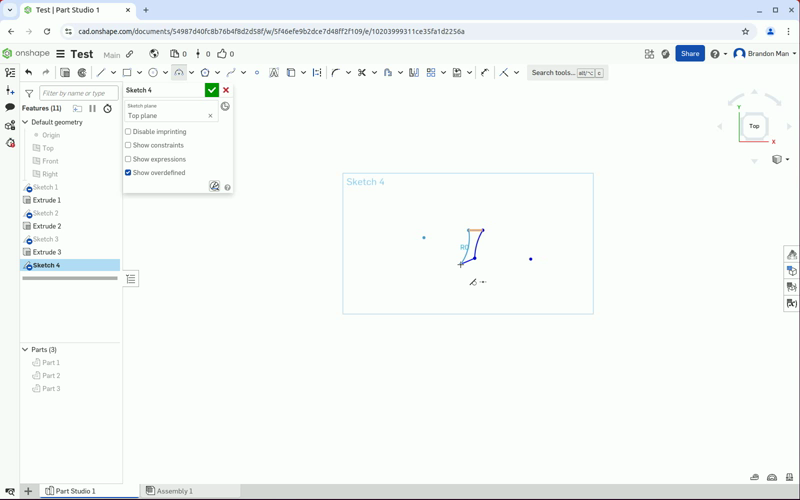
scroll(-6)
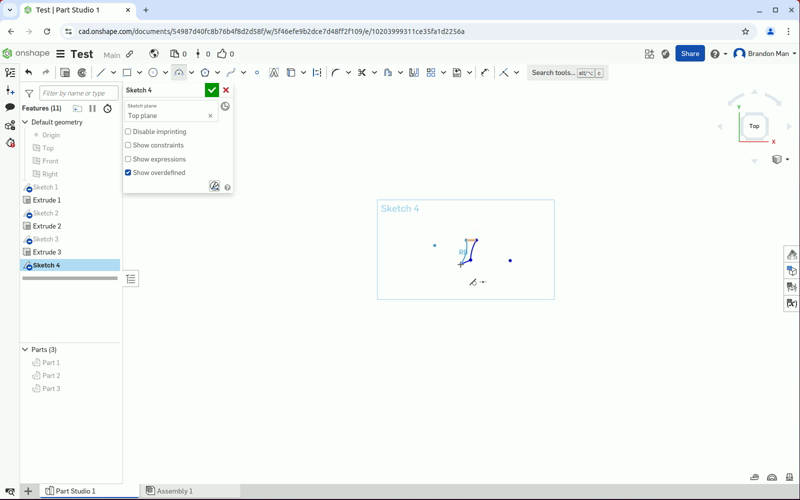
scroll(-6)
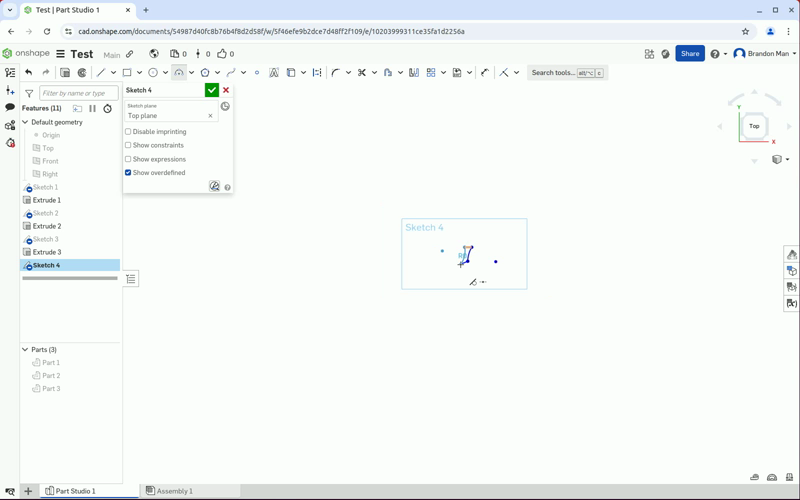
scroll(-6)
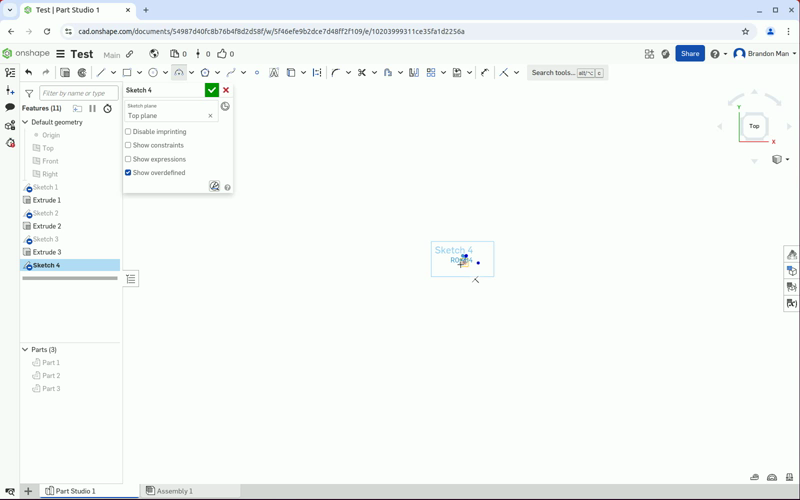
key_down(shift)
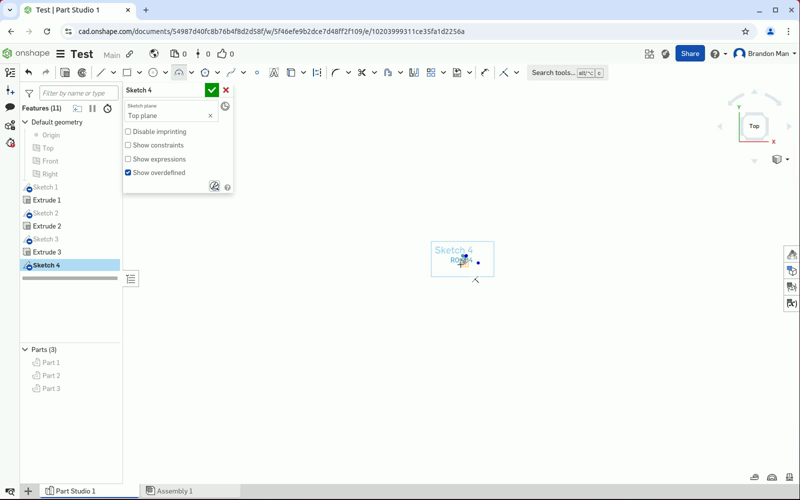
mouse_move(460, 260)
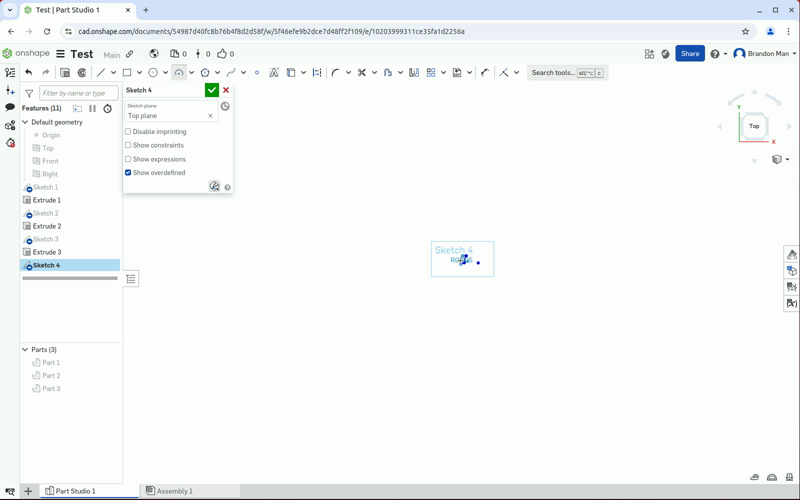
scroll(6)
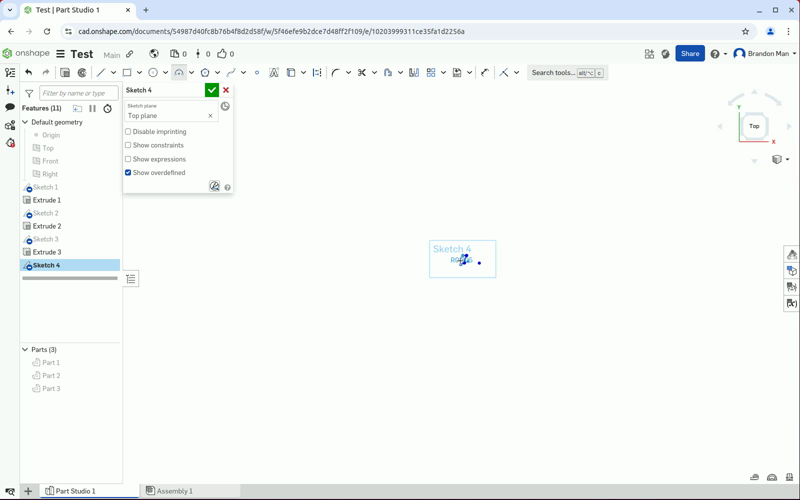
scroll(6)
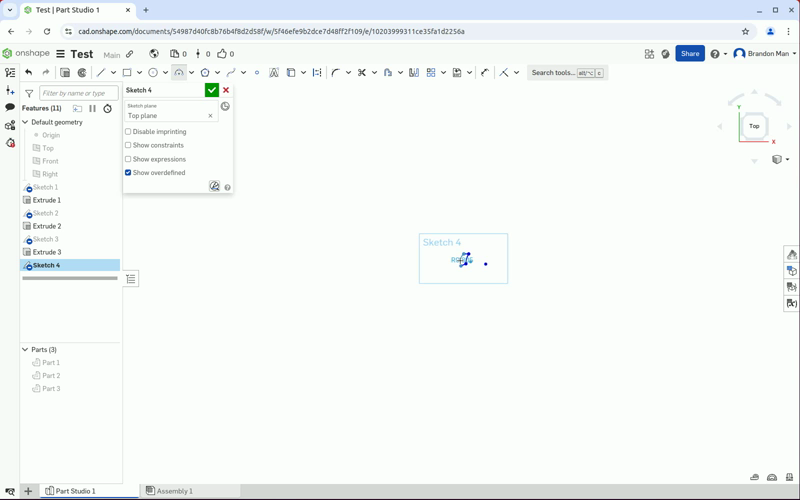
scroll(6)
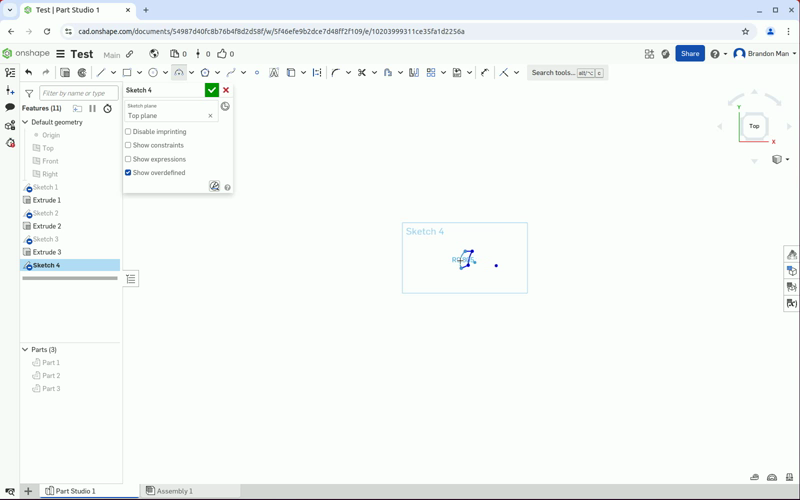
scroll(6)
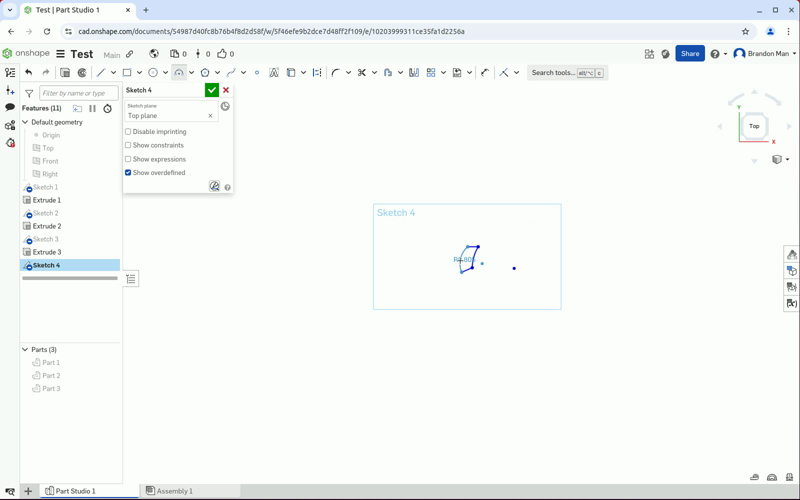
scroll(6)
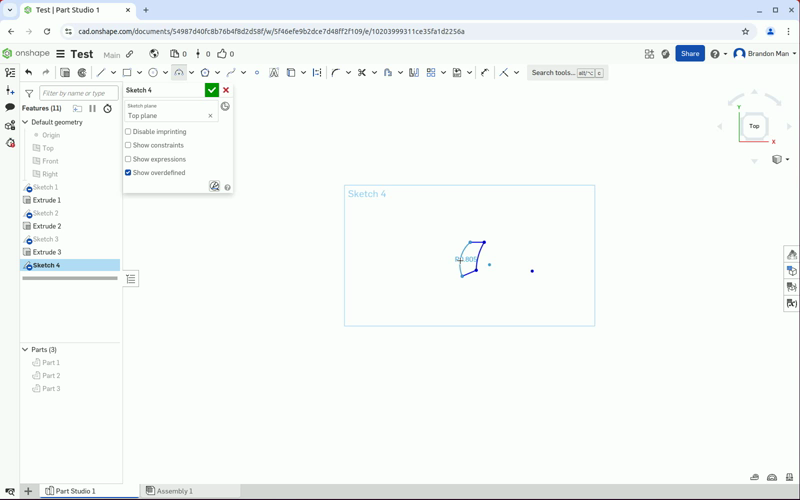
scroll(6)
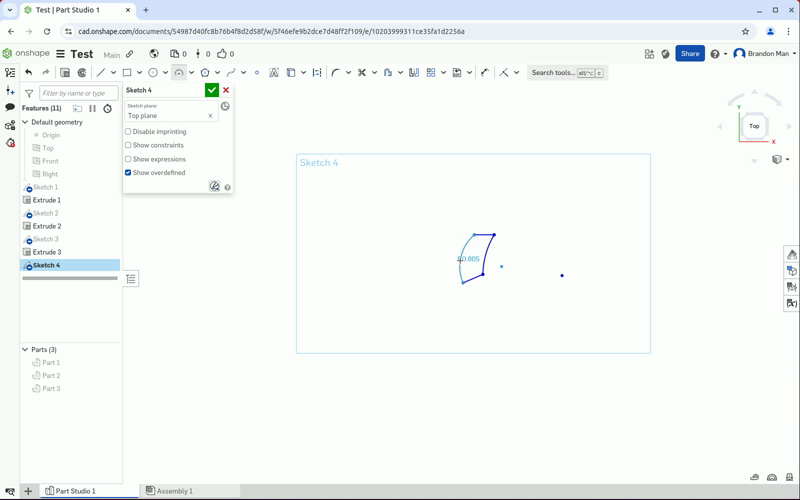
scroll(6)
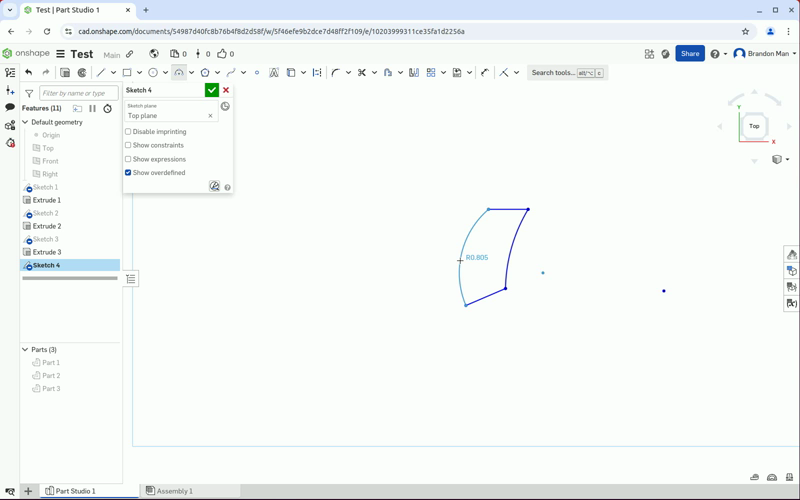
click(460, 260)
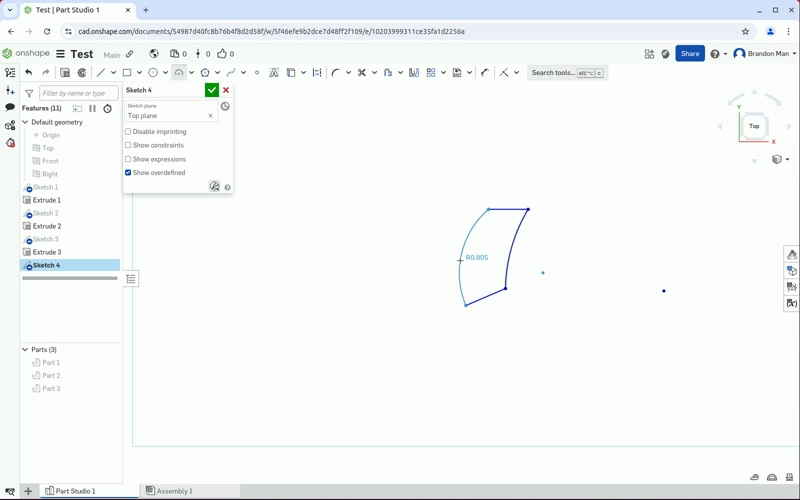
scroll(-6)
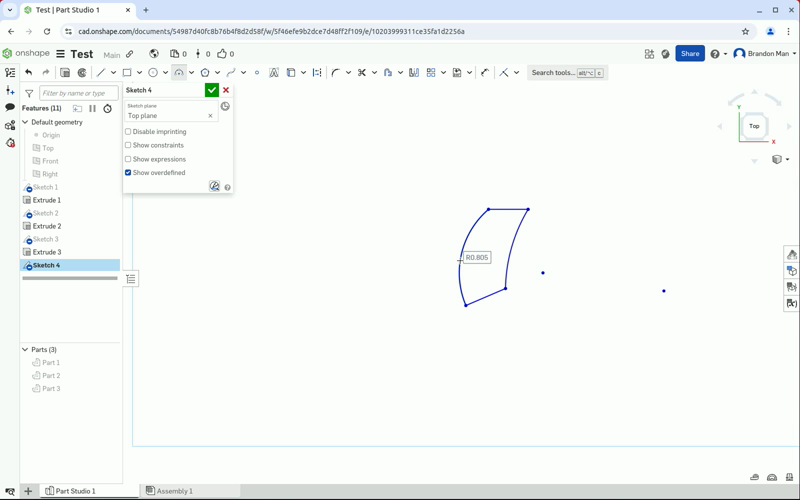
scroll(-6)
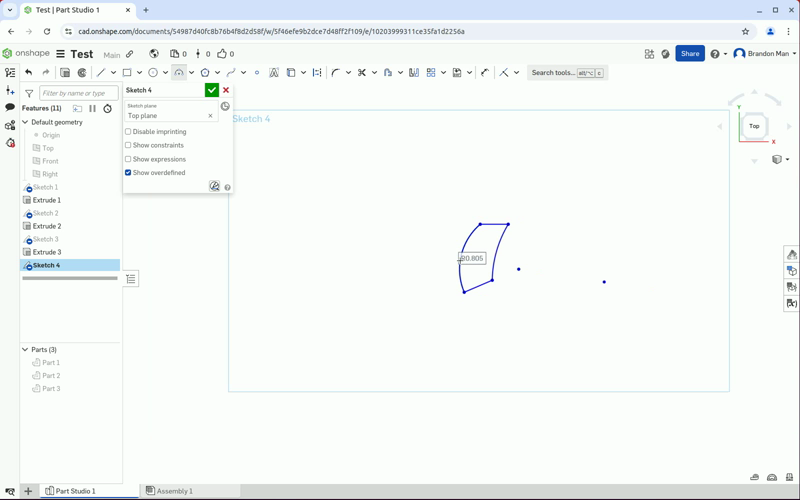
scroll(-6)
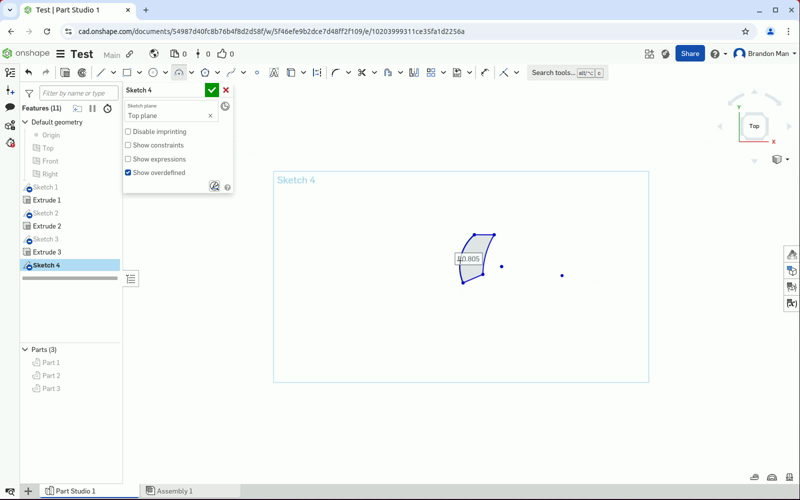
scroll(-6)
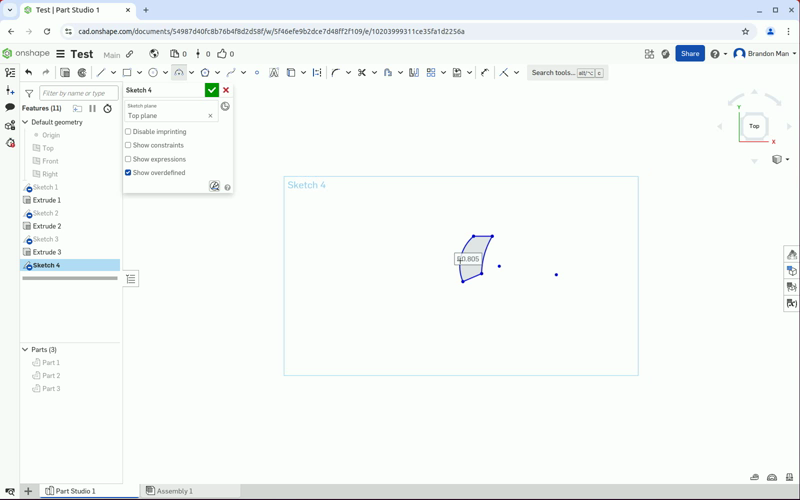
scroll(-6)
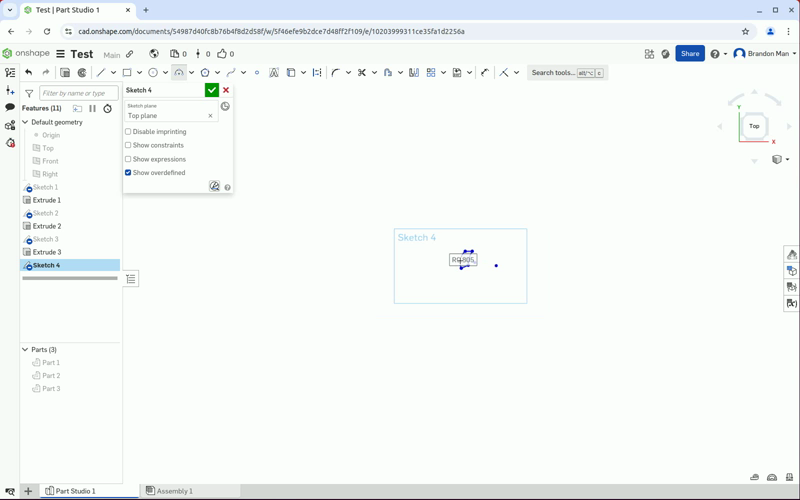
scroll(-6)
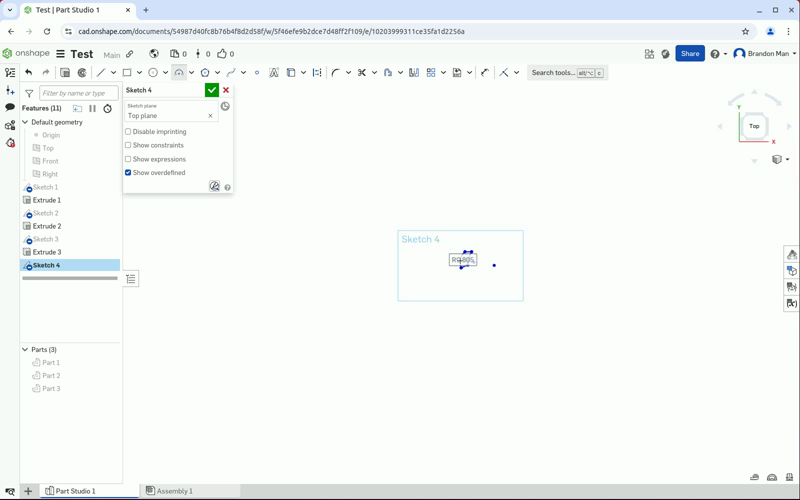
scroll(-6)
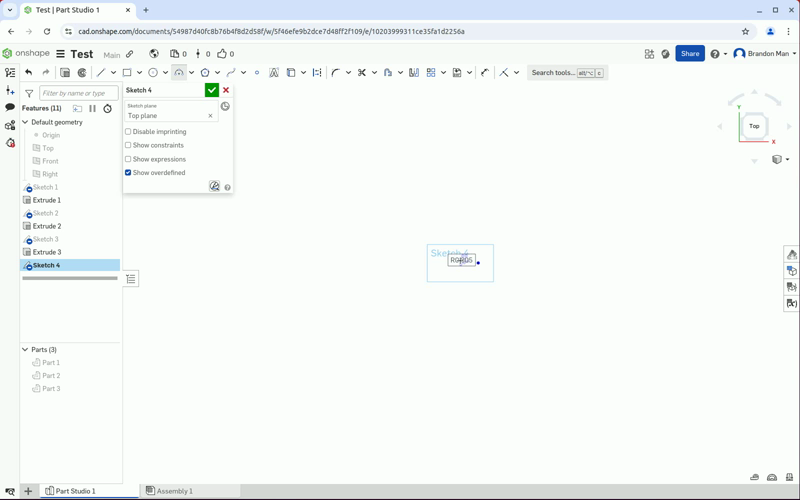
key_up(shift)
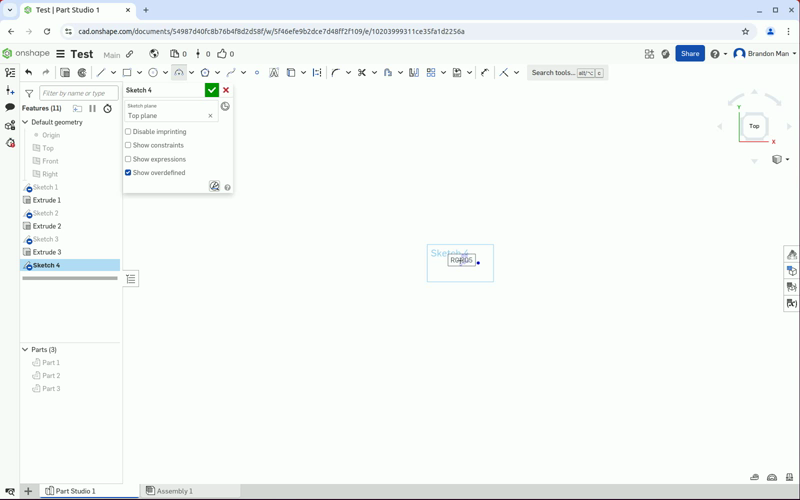
key(esc)
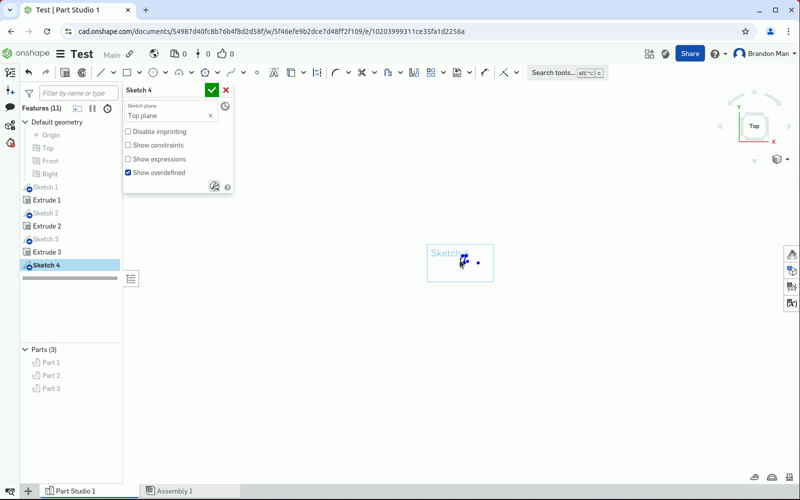
mouse_move(465, 257)
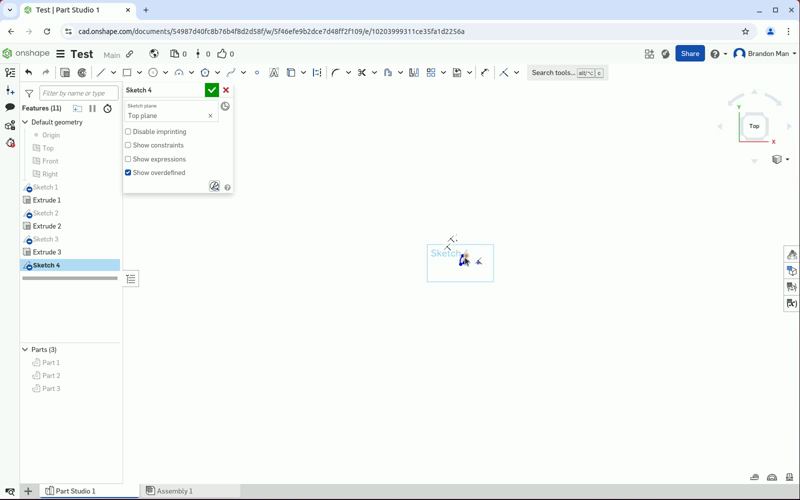
scroll(6)
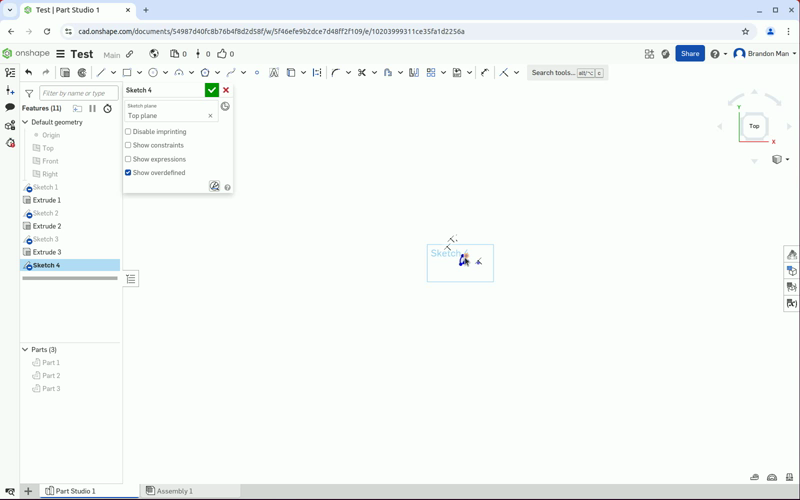
scroll(6)
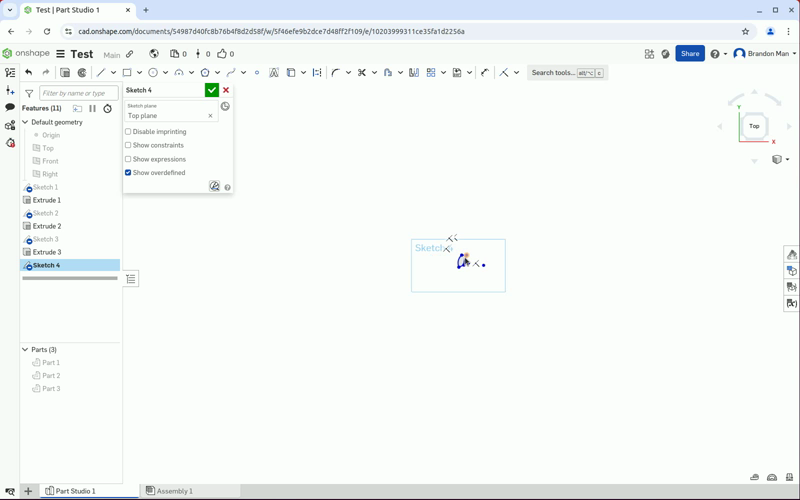
scroll(6)
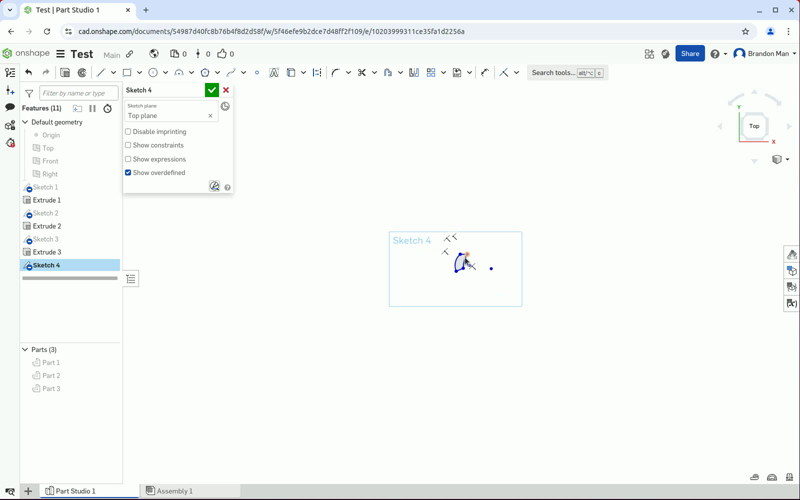
scroll(6)
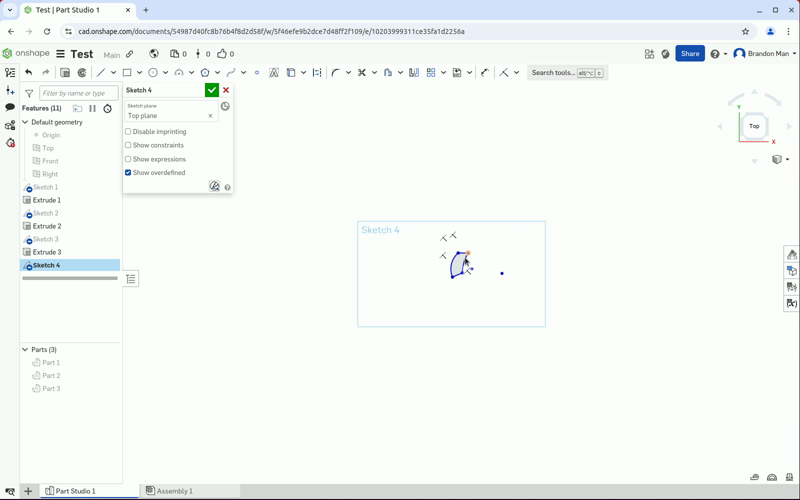
scroll(6)
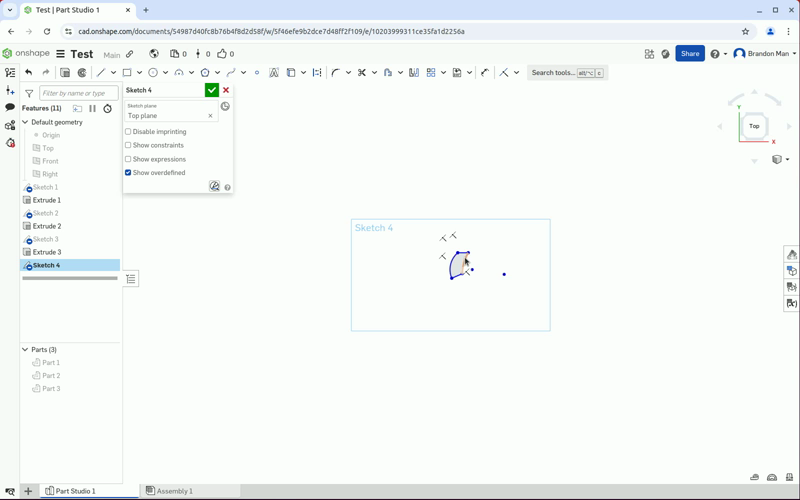
scroll(6)
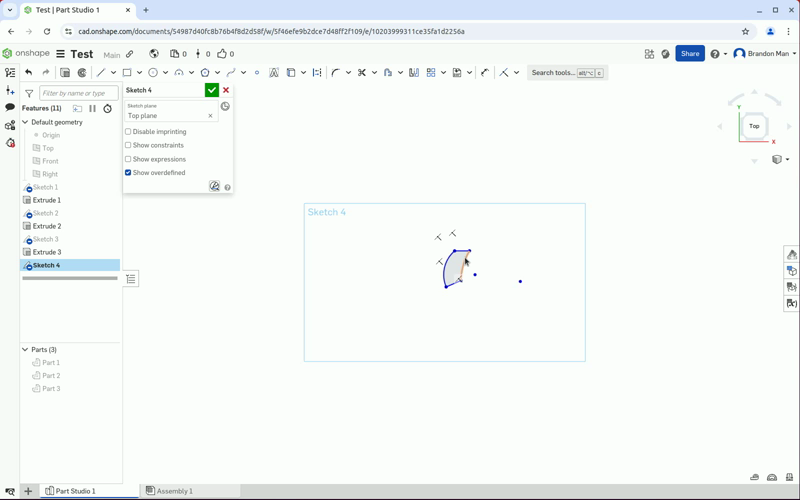
scroll(6)
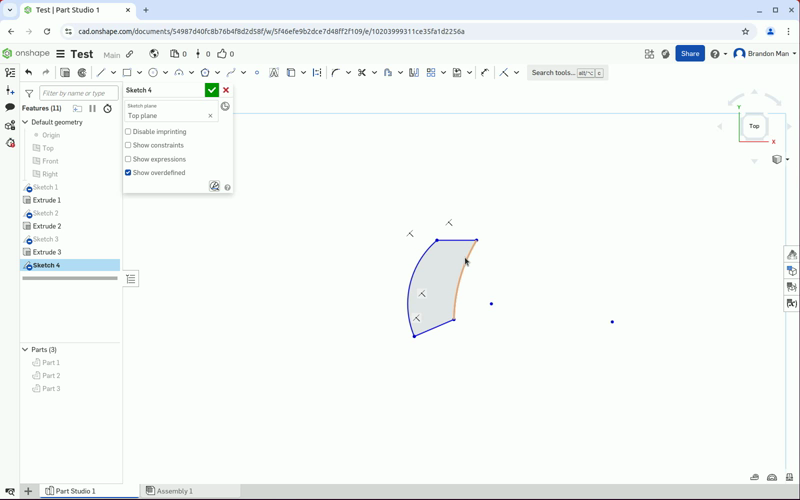
click(465, 257)
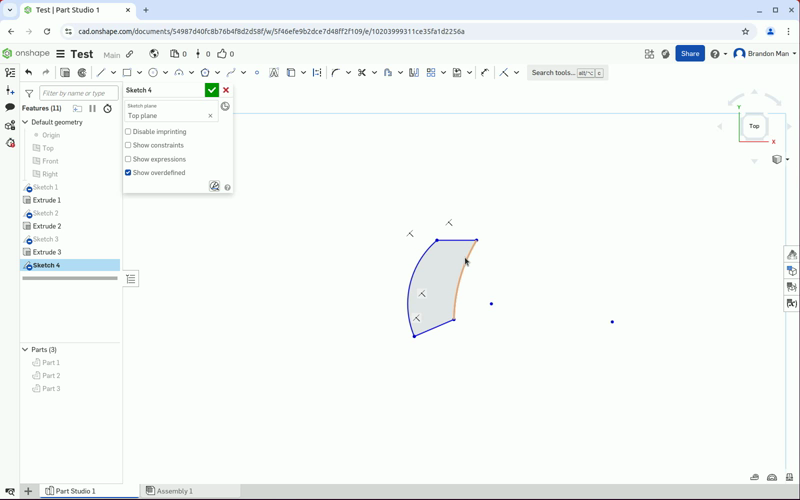
scroll(-6)
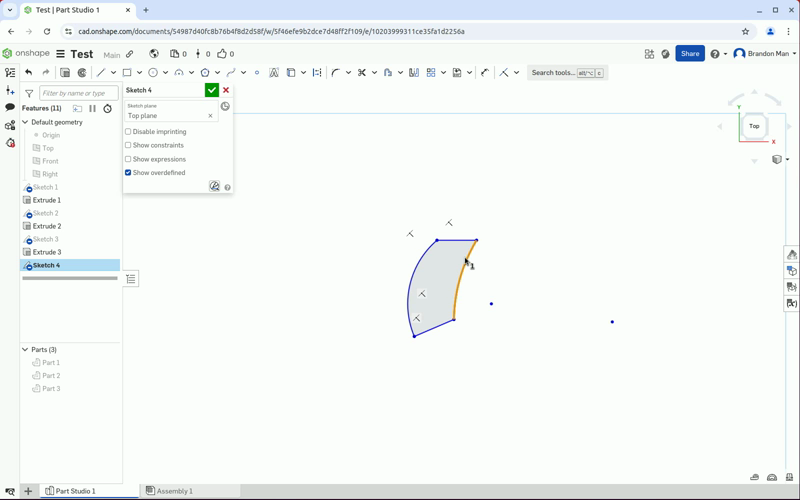
scroll(-6)
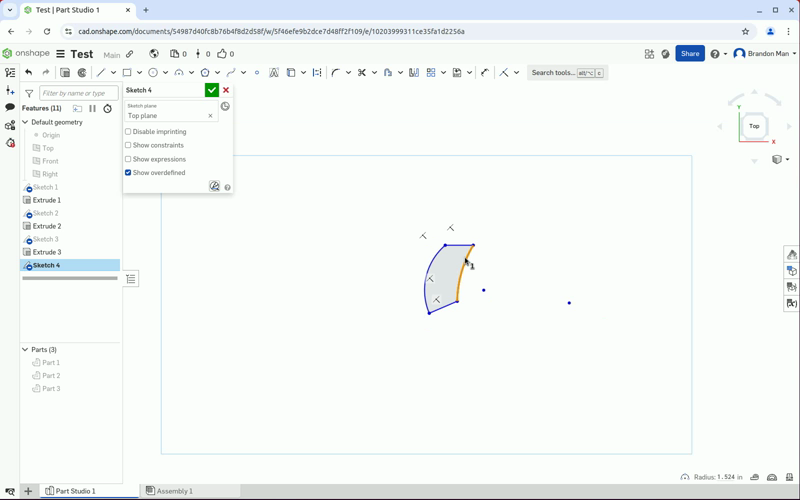
scroll(-6)
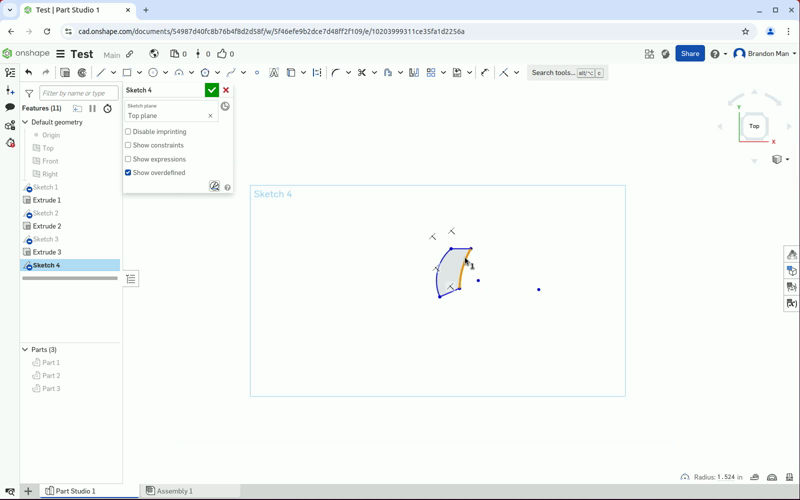
scroll(-6)
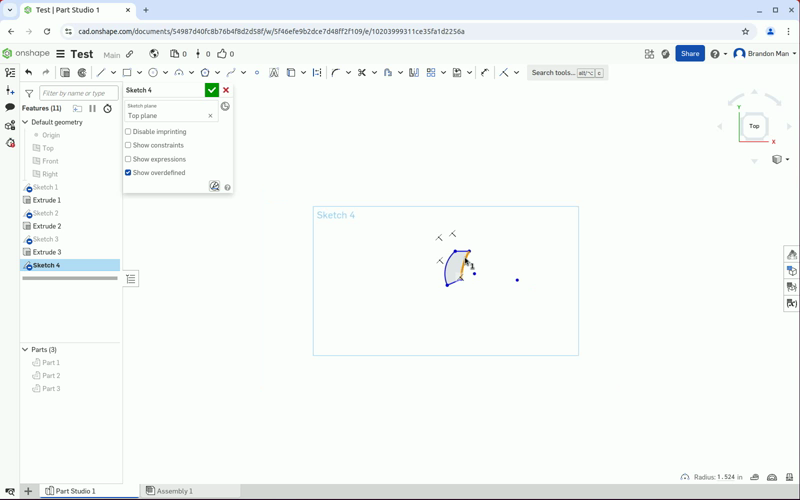
scroll(-6)
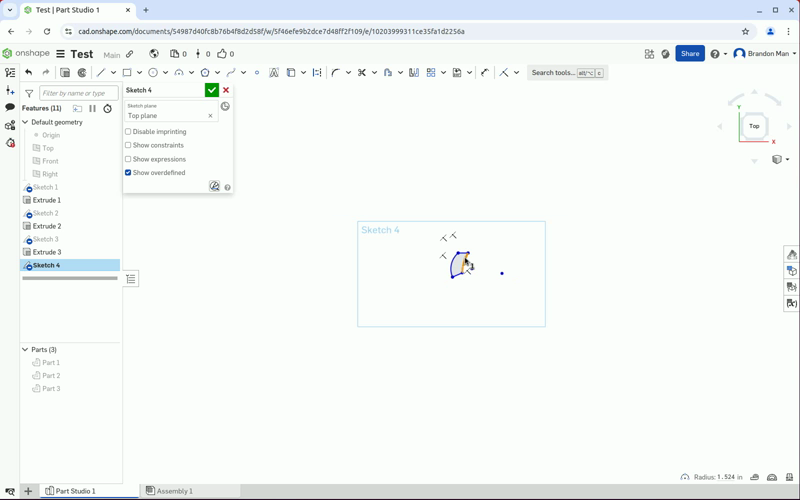
scroll(-6)
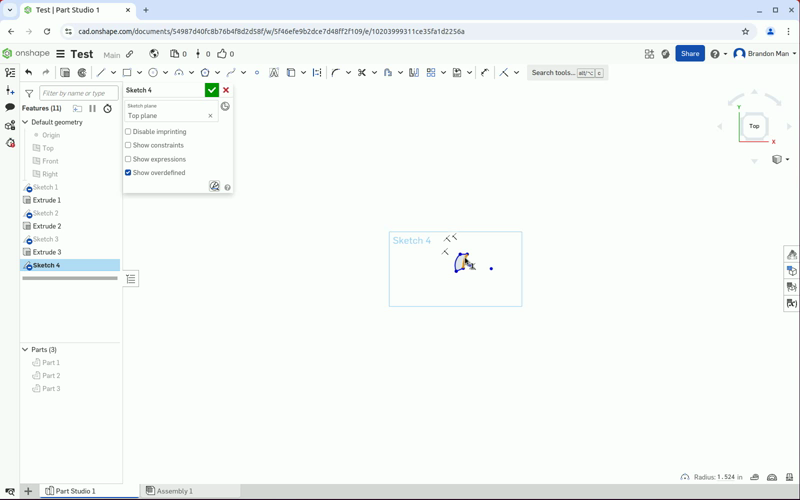
scroll(-6)
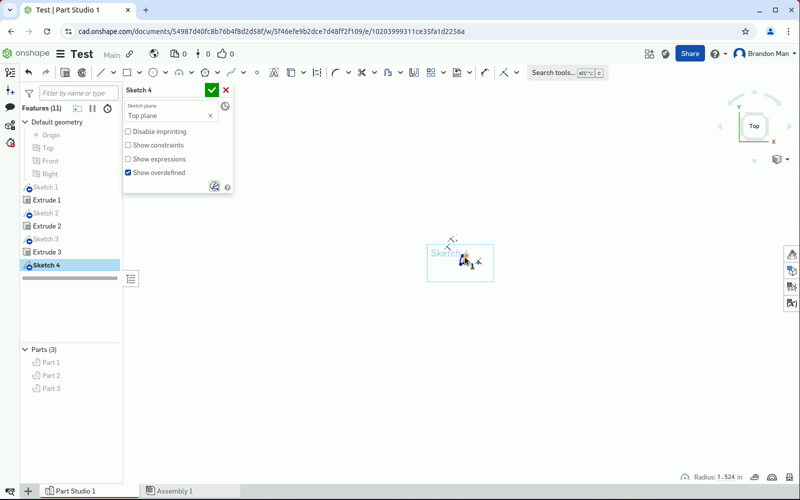
mouse_move(73, 352)
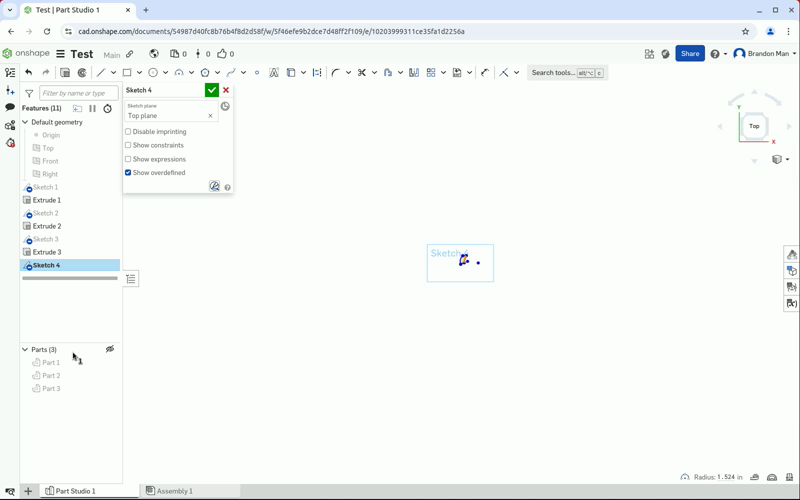
key(shift+y)
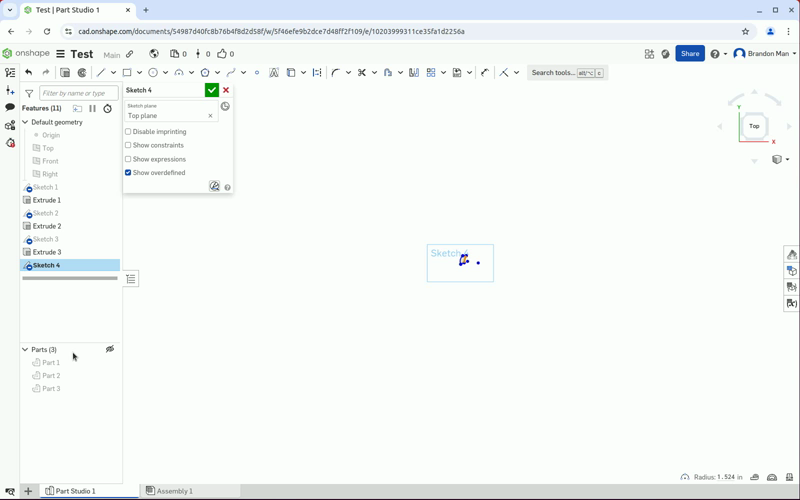
key(shift+e)
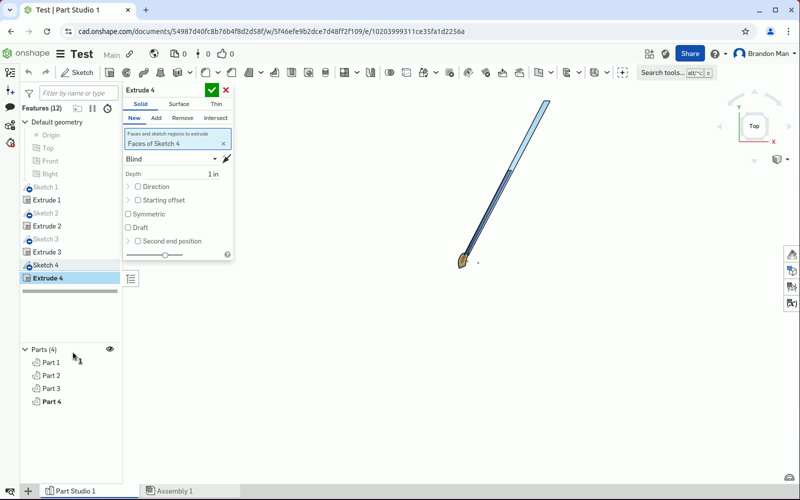
mouse_move(143, 106)
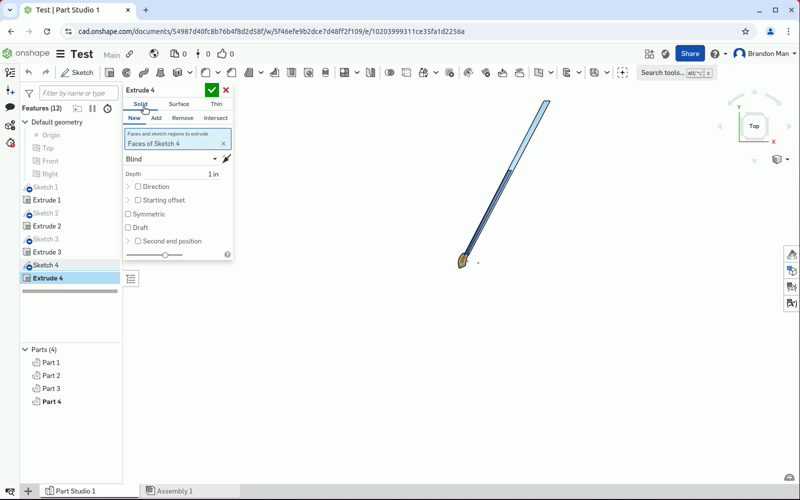
click(143, 106)
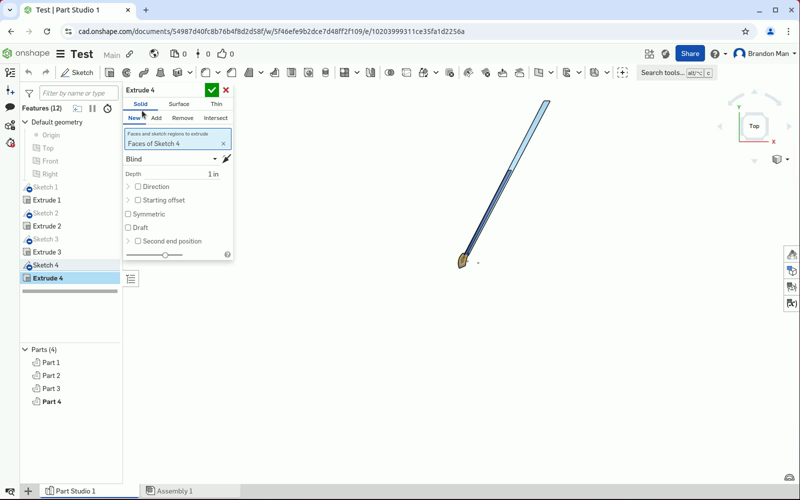
mouse_move(137, 120)
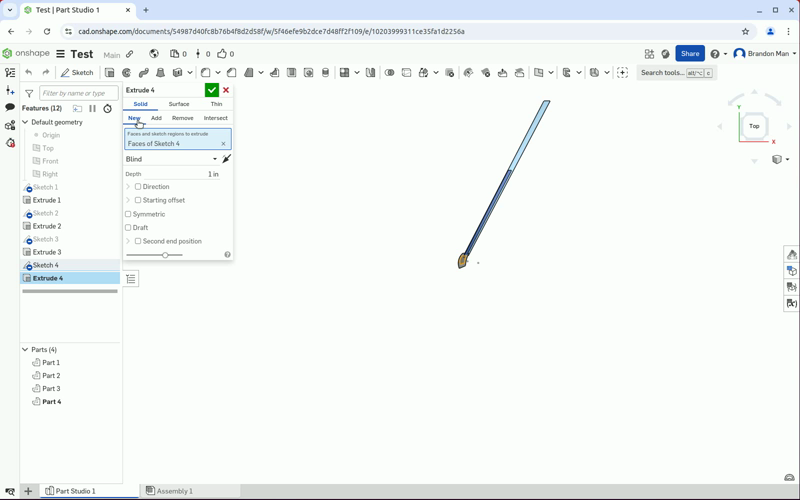
click(137, 120)
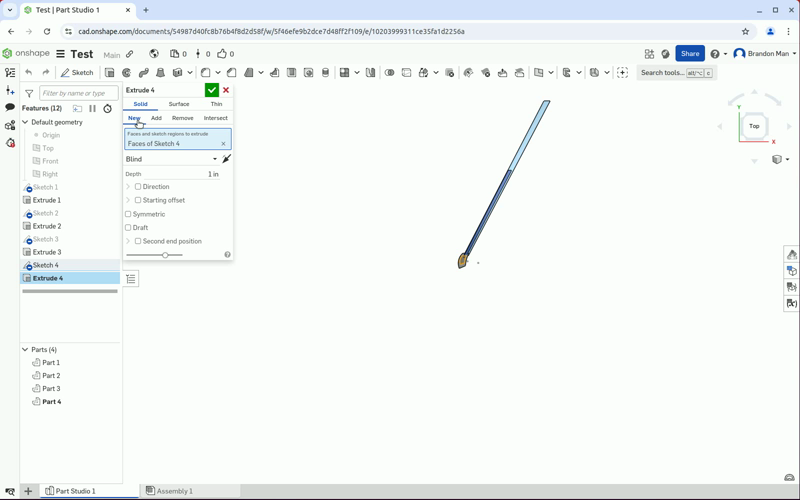
key(tab, 4)
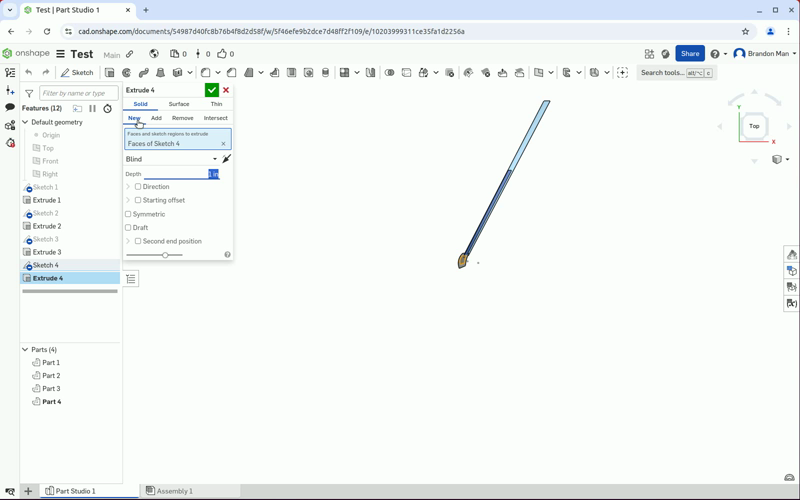
text(2.407)
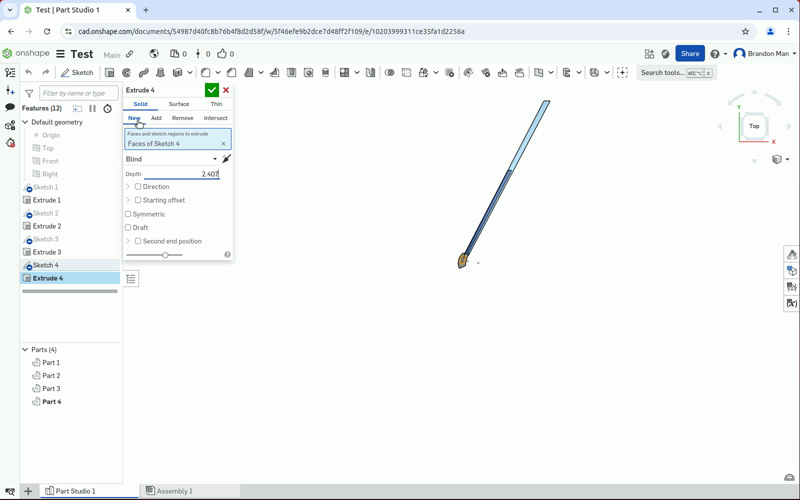
key(enter)
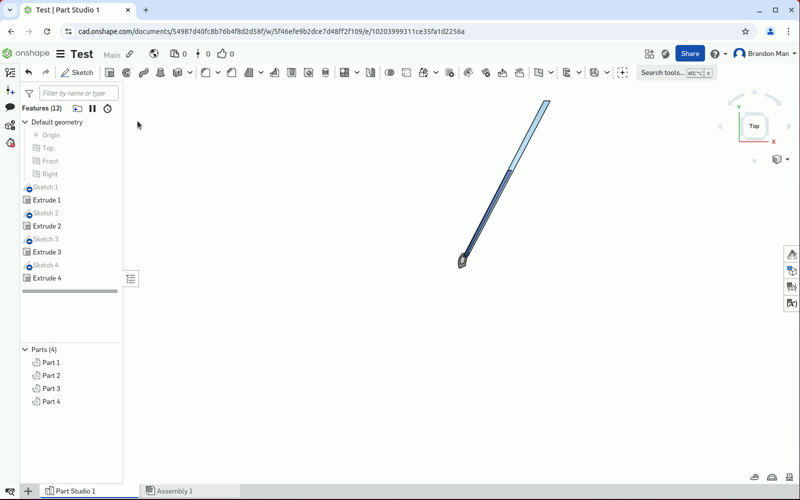
key(shift+h)
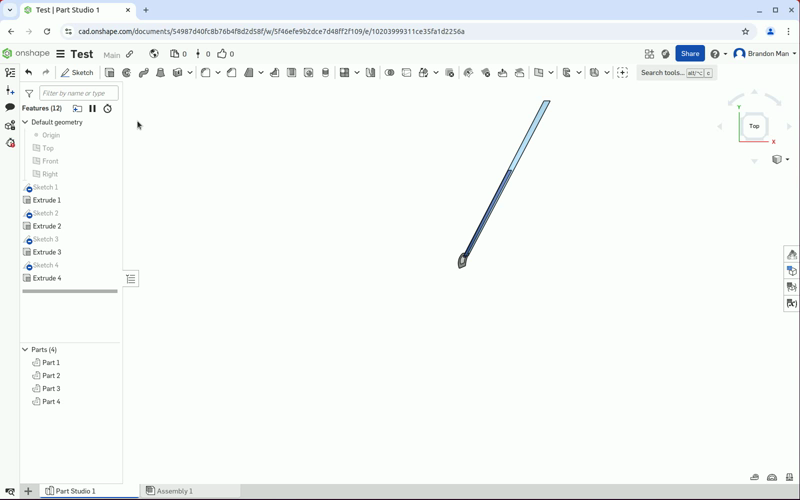
key(shift+h)
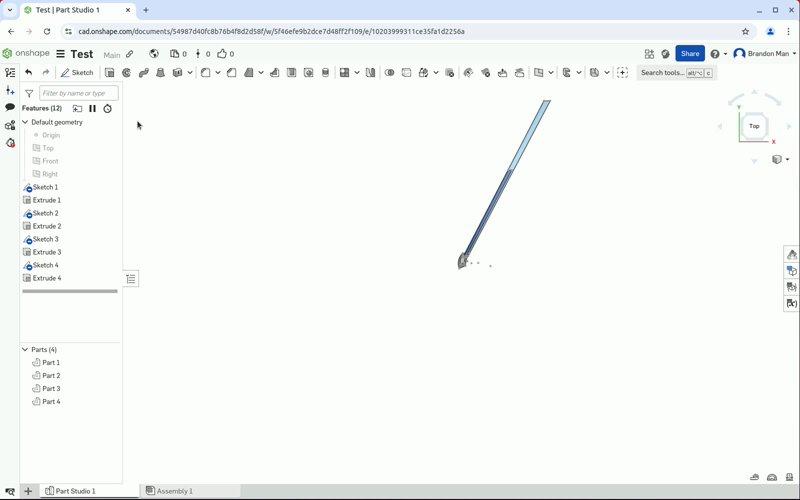
key(shift+7)
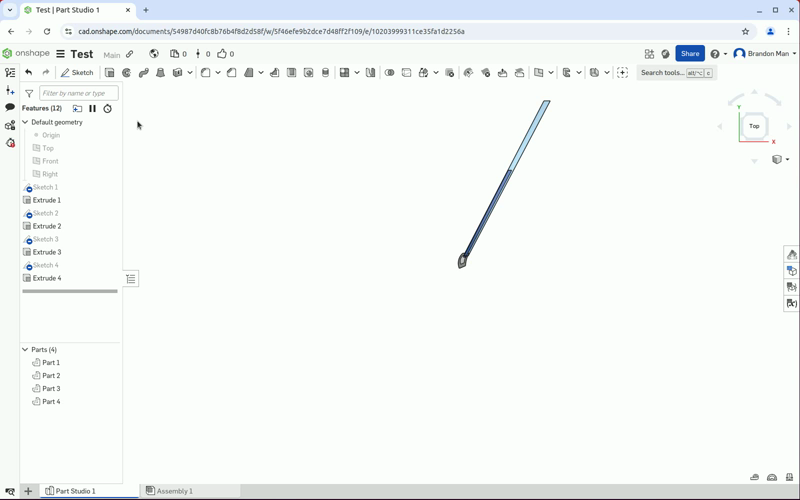
key(up, 3)
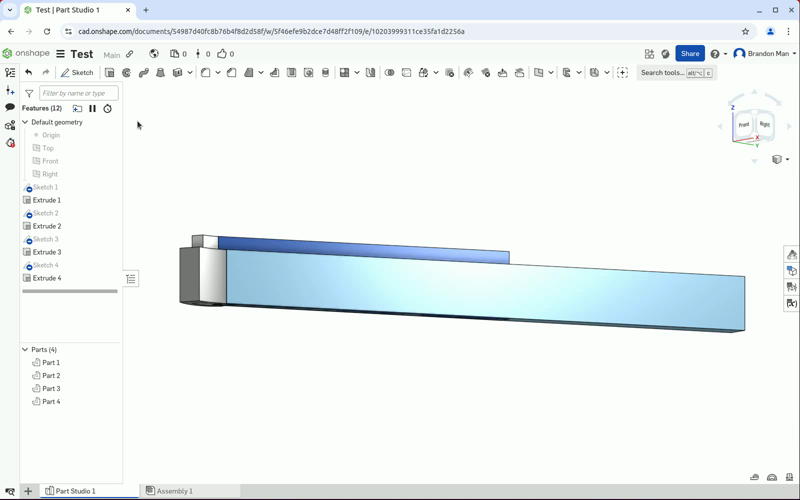
key(left, 3)
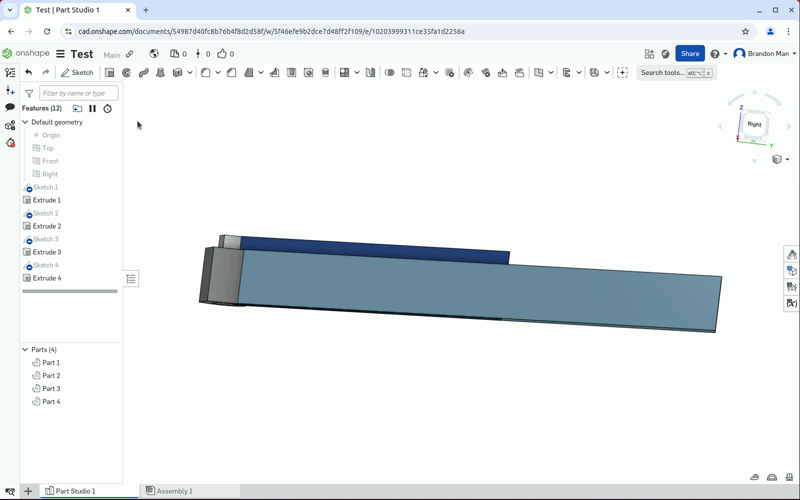
key(right, 3)
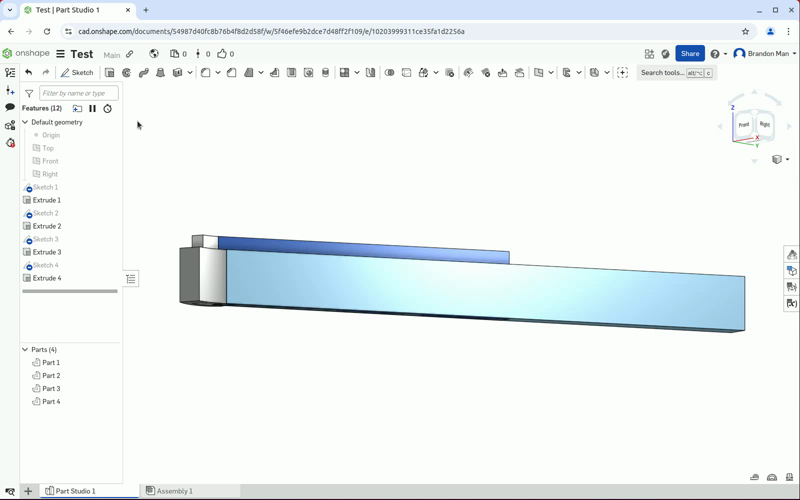
key(down, 3)
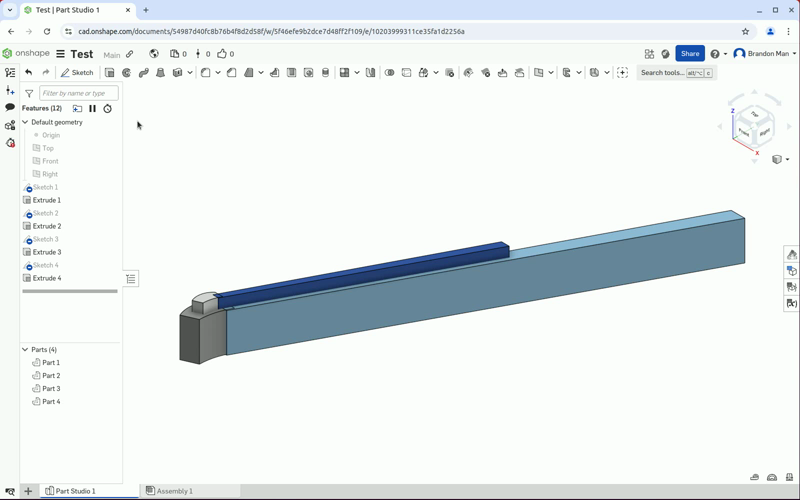
mouse_move(73, 189)
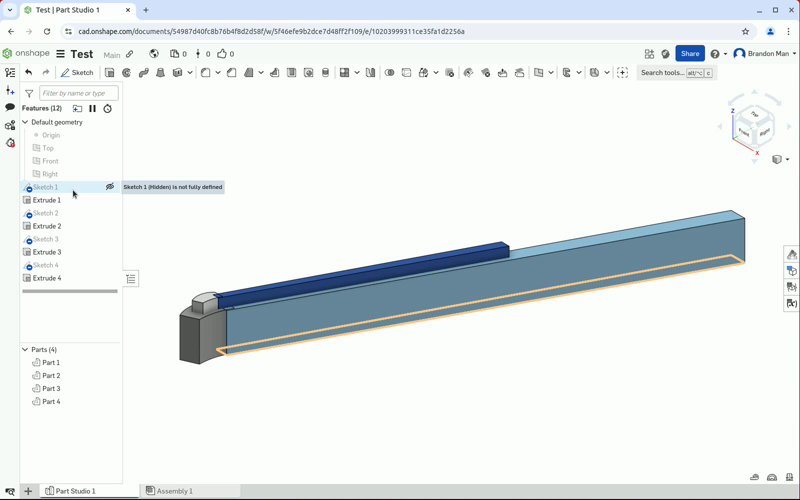
click(73, 189)